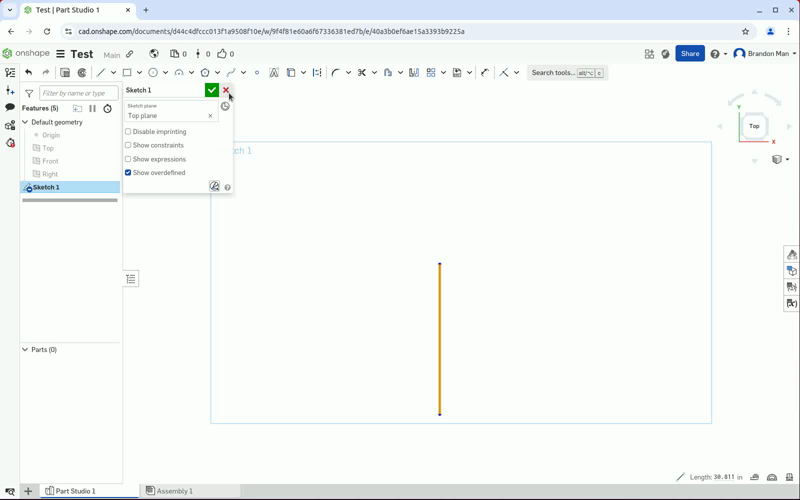
key(shift+h)
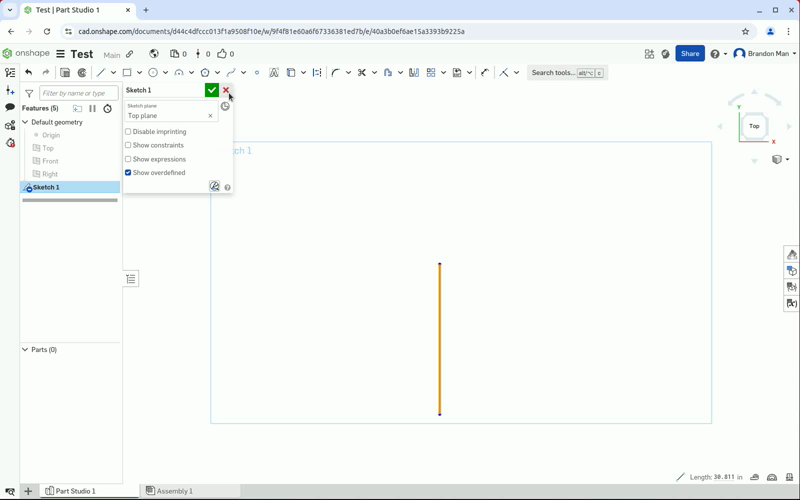
key(shift+s)
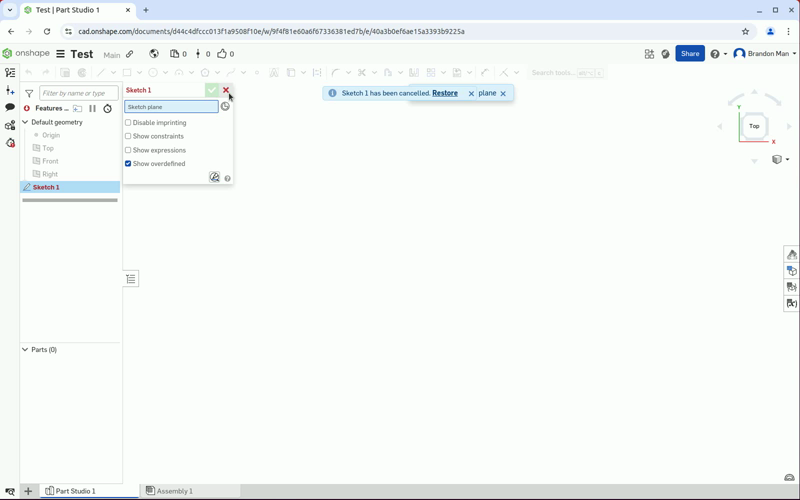
mouse_move(73, 150)
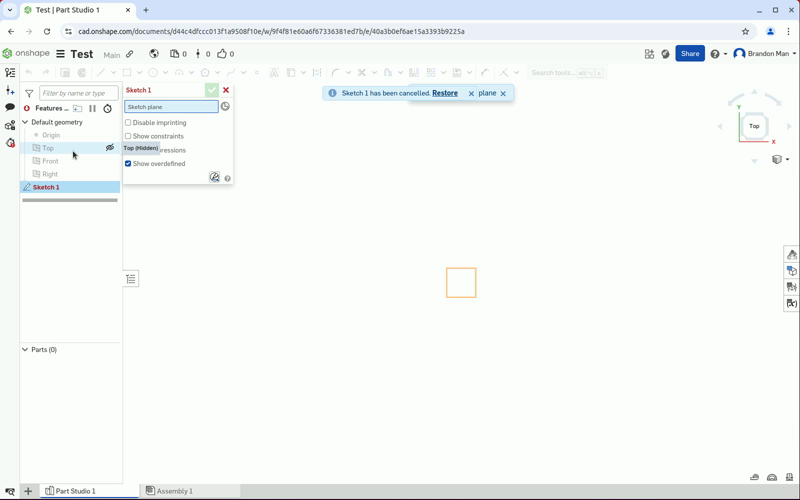
click(73, 150)
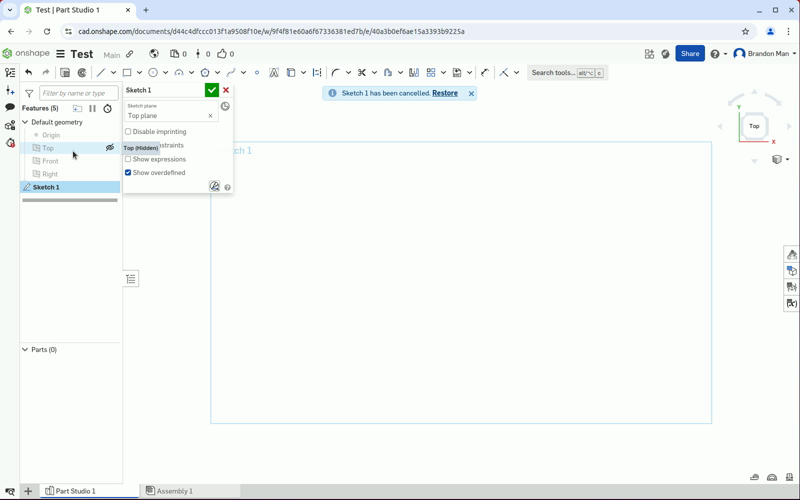
mouse_move(73, 352)
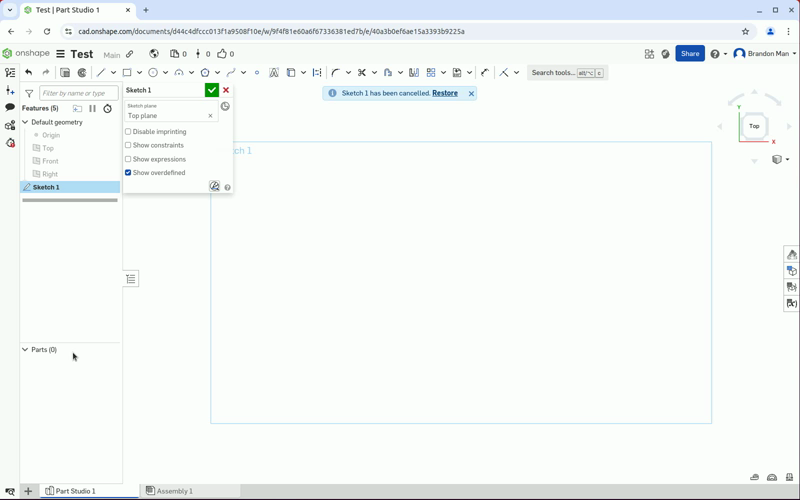
key(y)
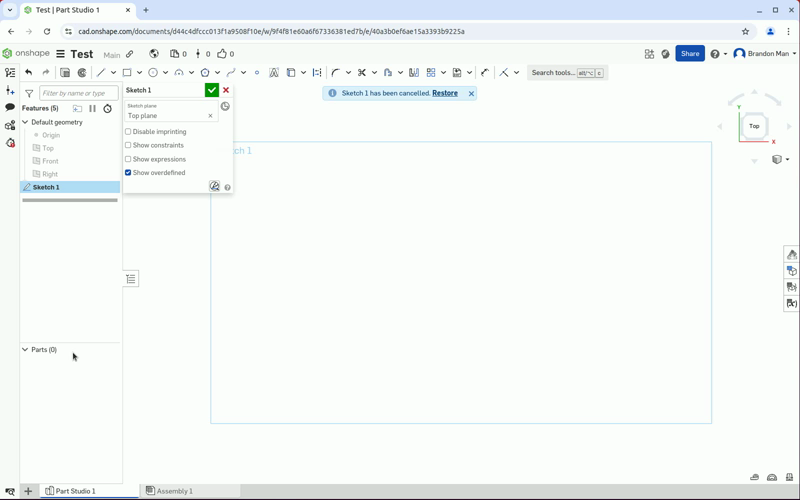
key(l)
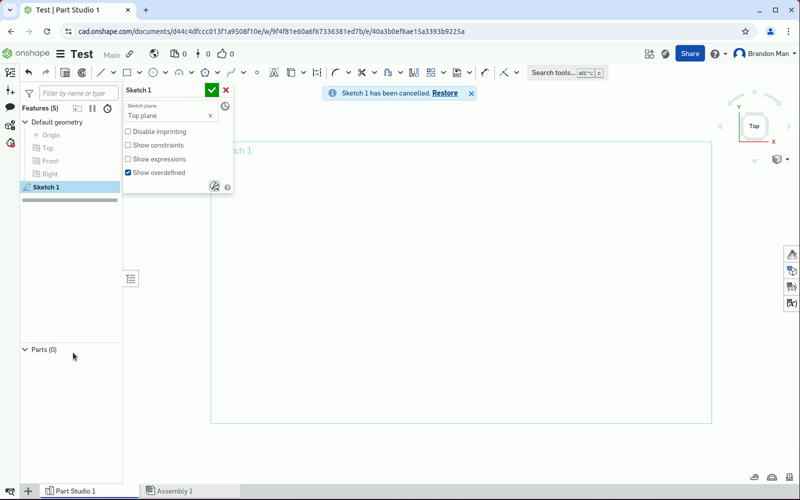
key_down(shift)
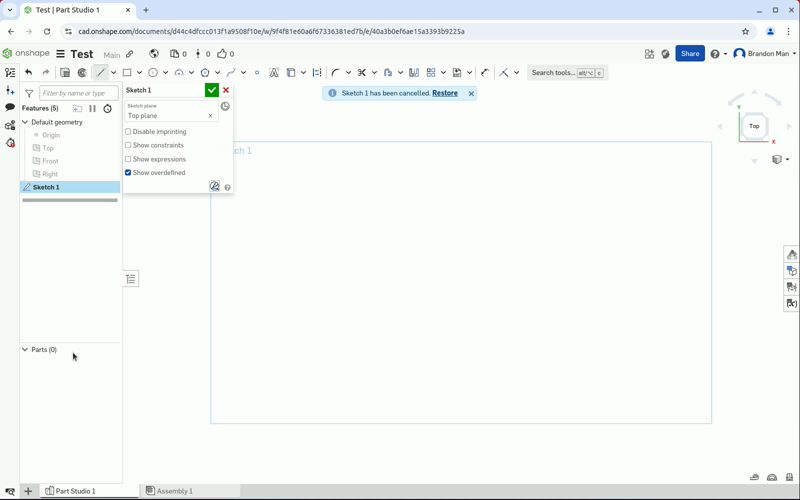
mouse_move(456, 325)
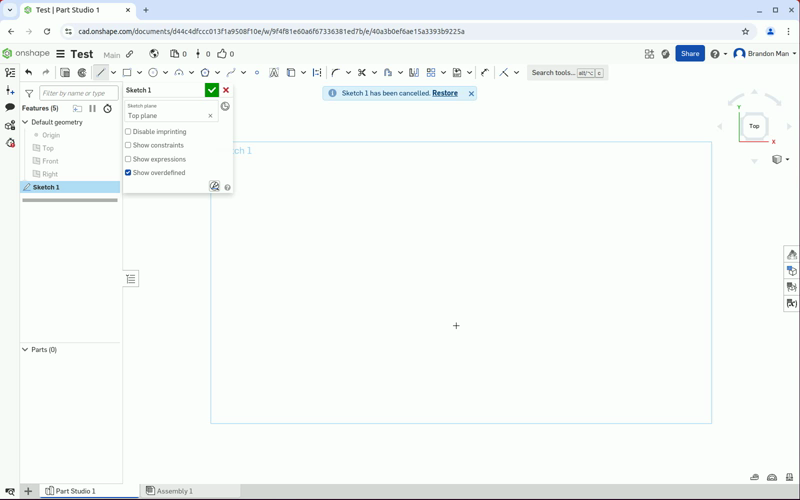
click(456, 325)
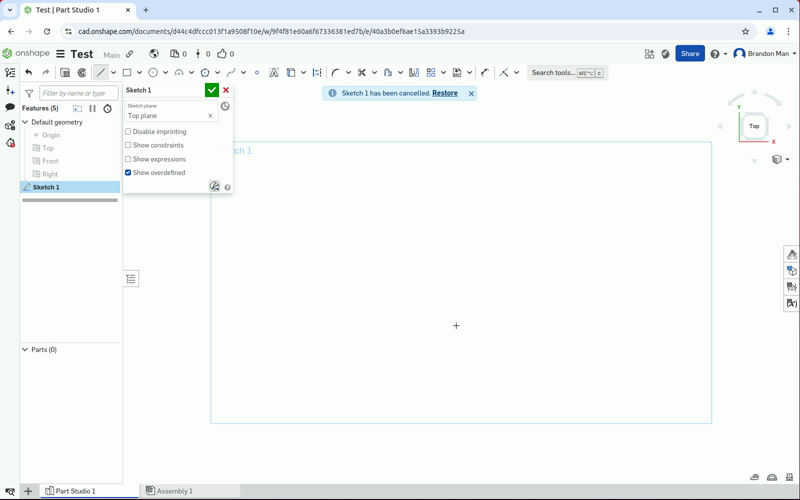
key_up(shift)
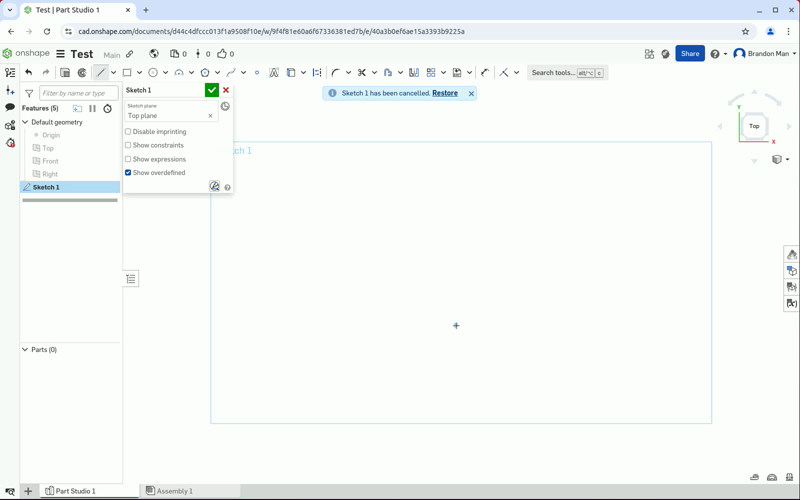
key_down(shift)
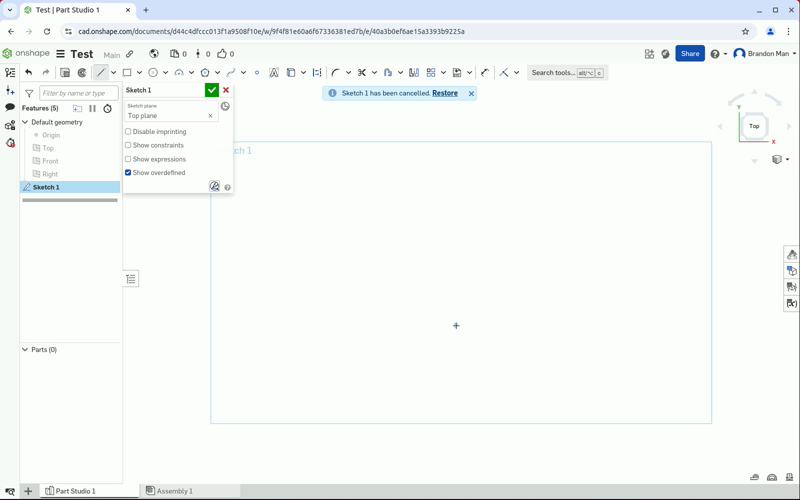
mouse_move(486, 325)
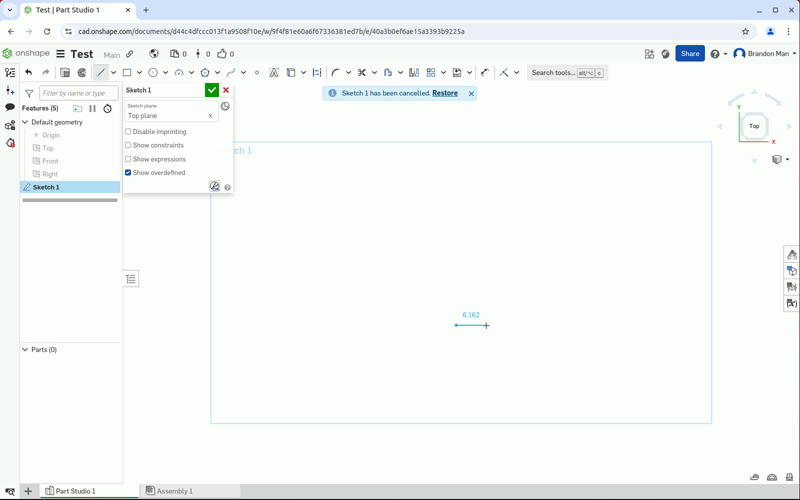
mouse_move(465, 325)
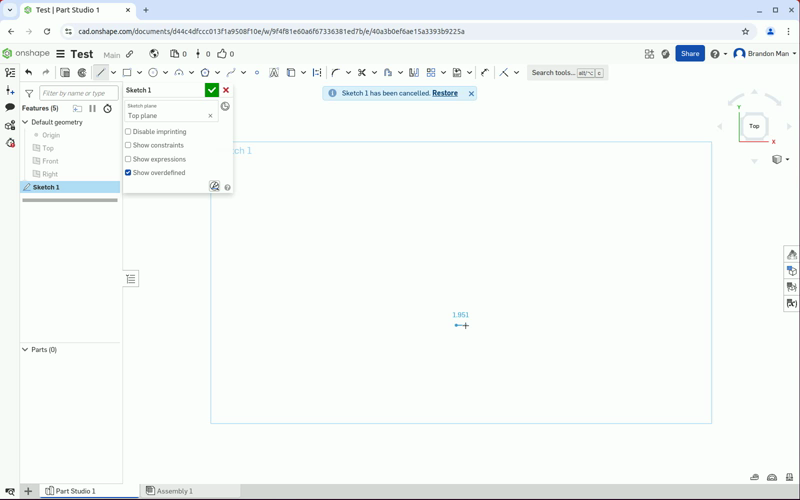
click(465, 325)
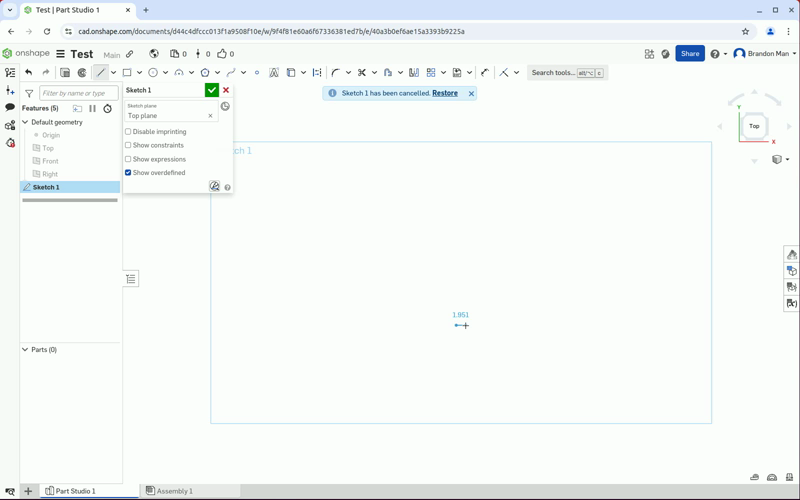
key_up(shift)
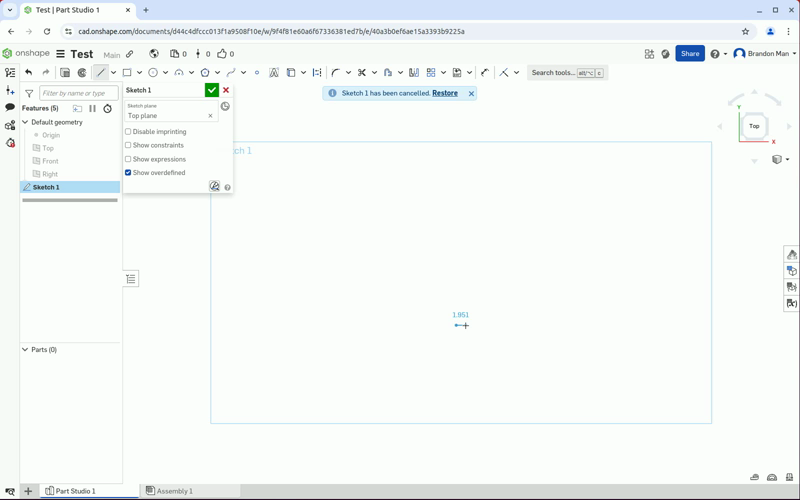
key_down(shift)
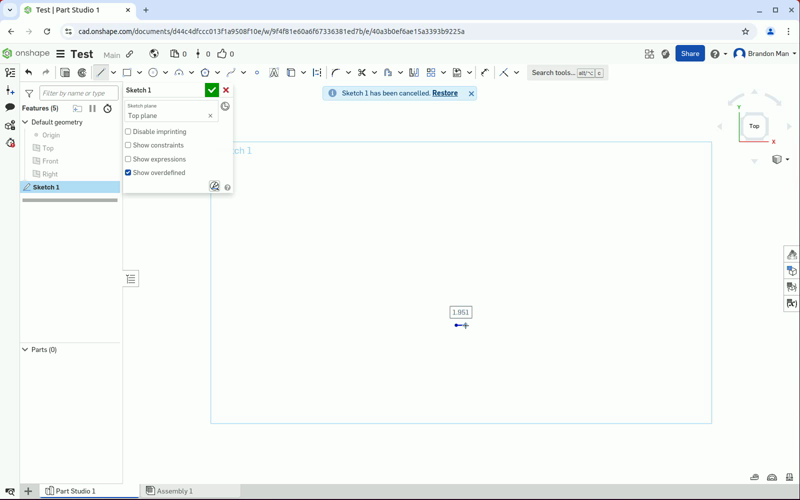
mouse_move(465, 240)
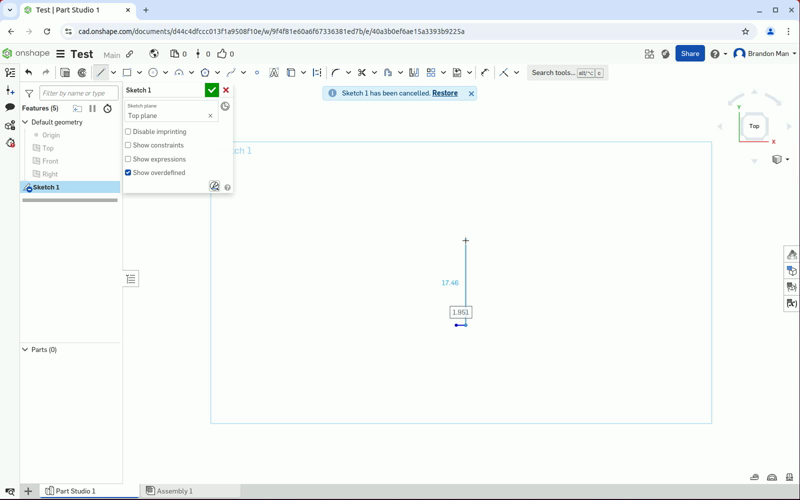
click(465, 240)
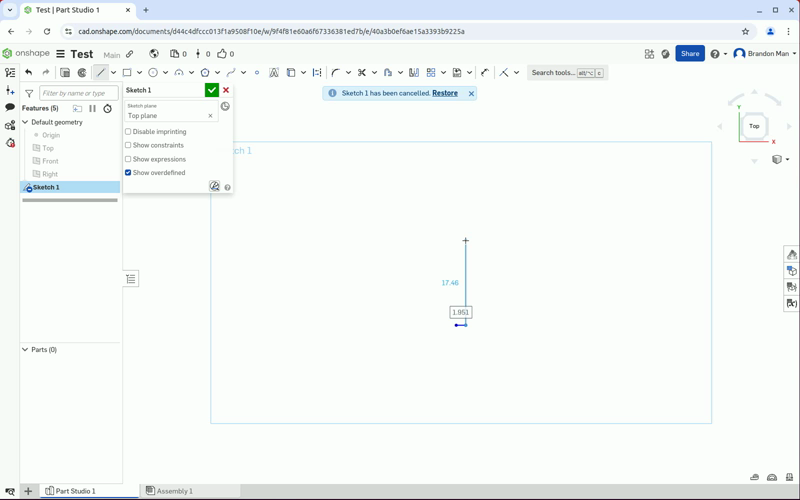
key_up(shift)
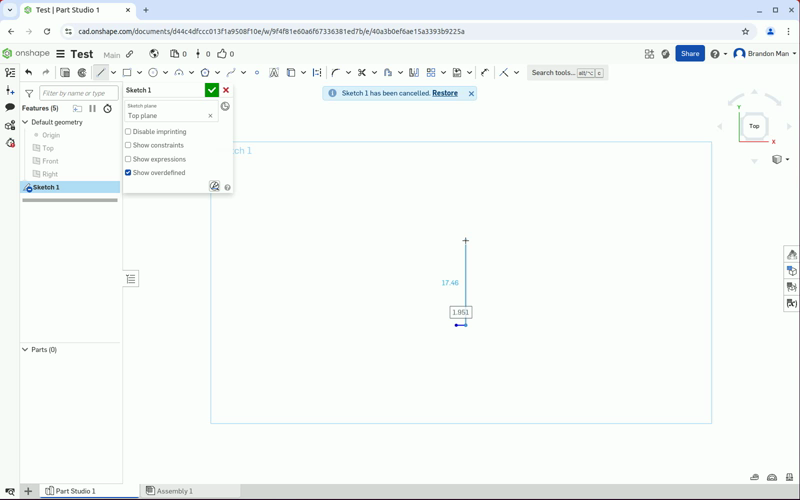
key_down(shift)
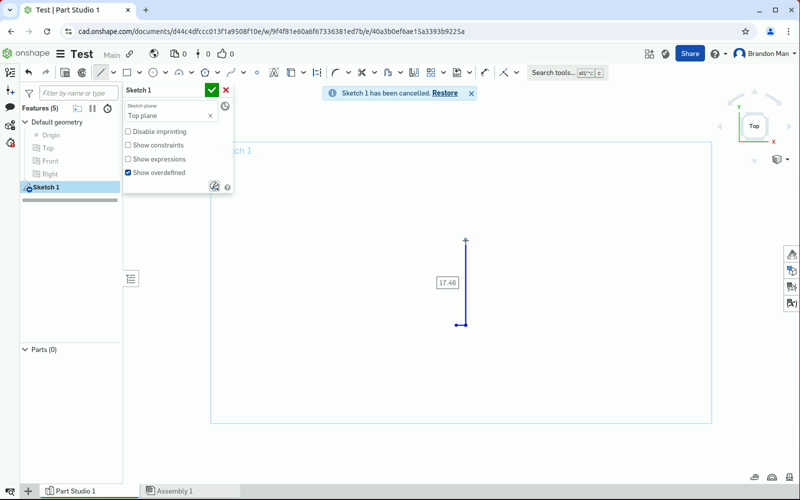
mouse_move(495, 240)
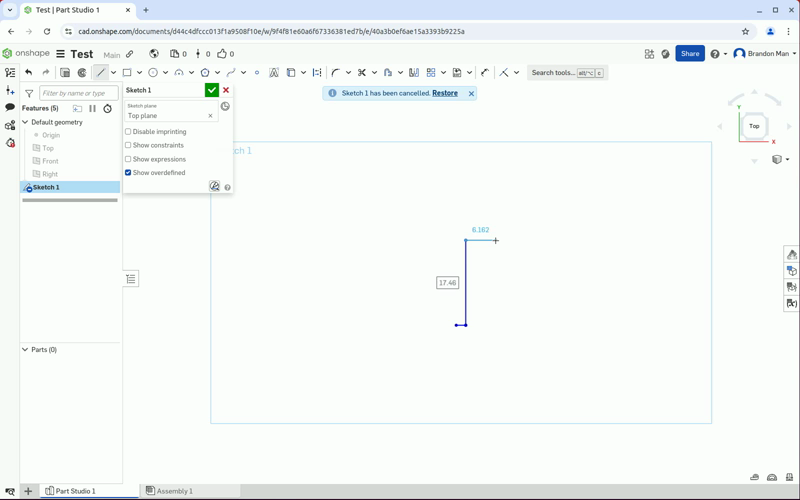
mouse_move(456, 240)
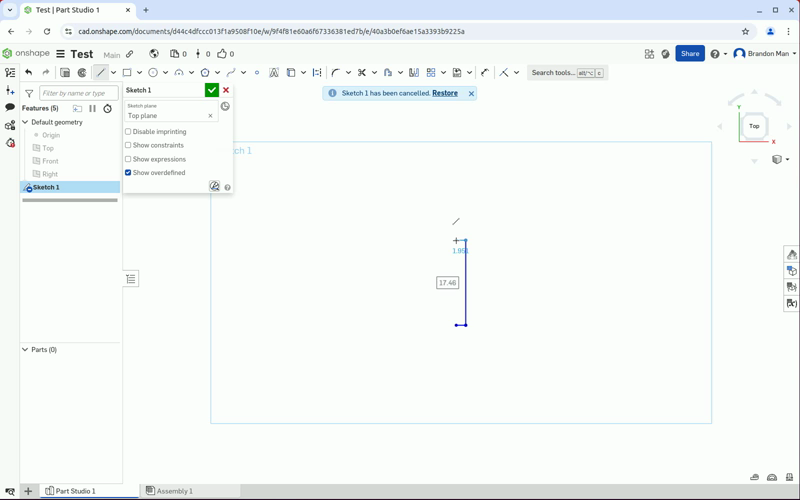
click(456, 240)
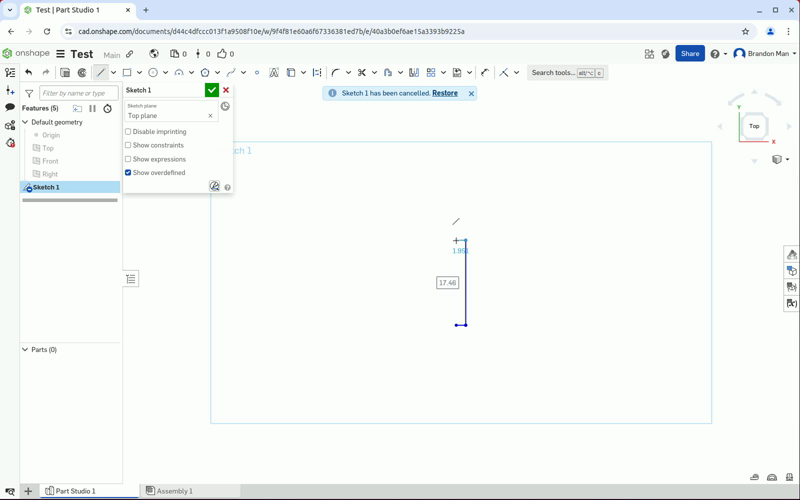
key_up(shift)
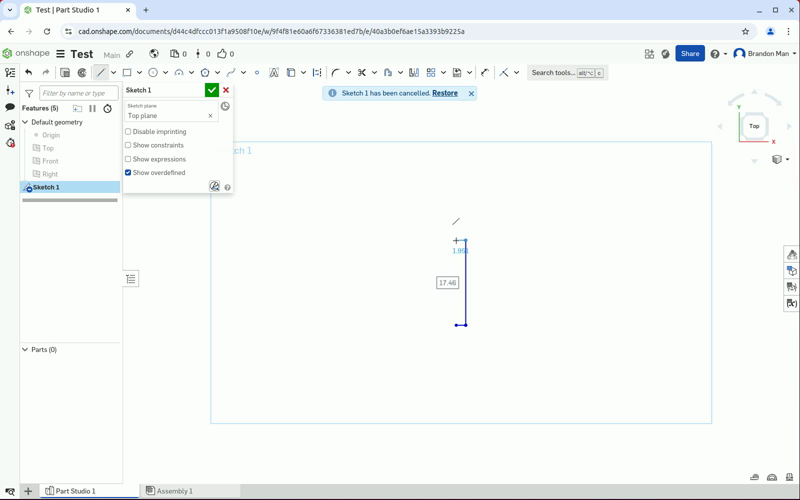
key_down(shift)
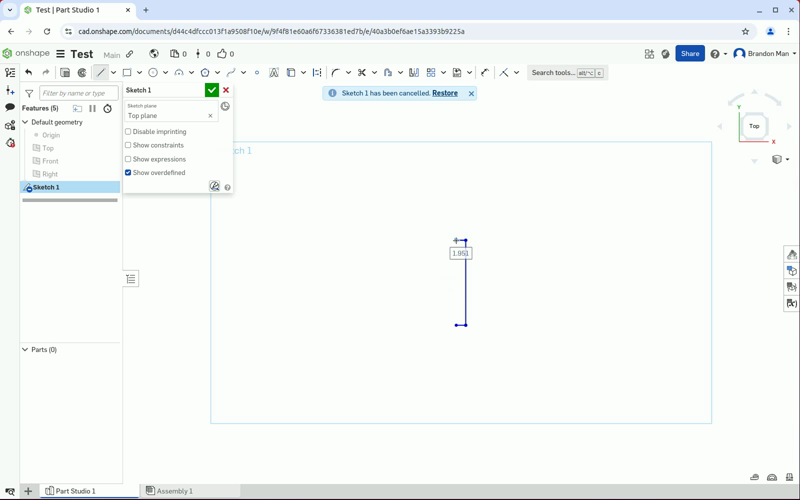
mouse_move(456, 325)
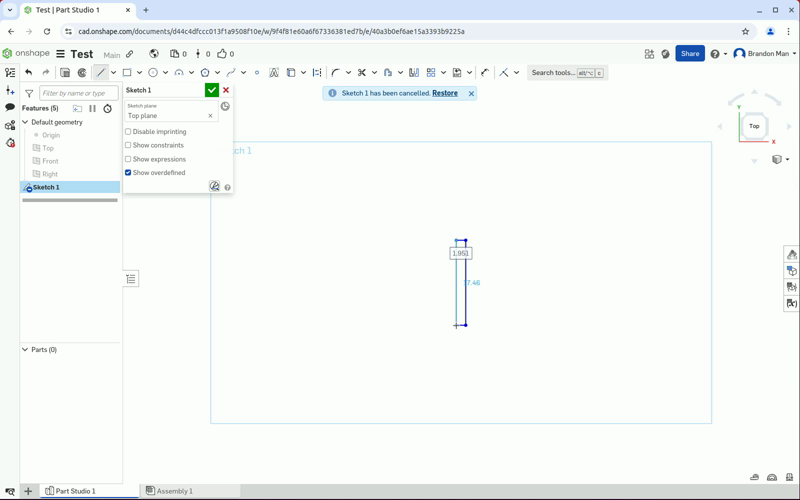
key_up(shift)
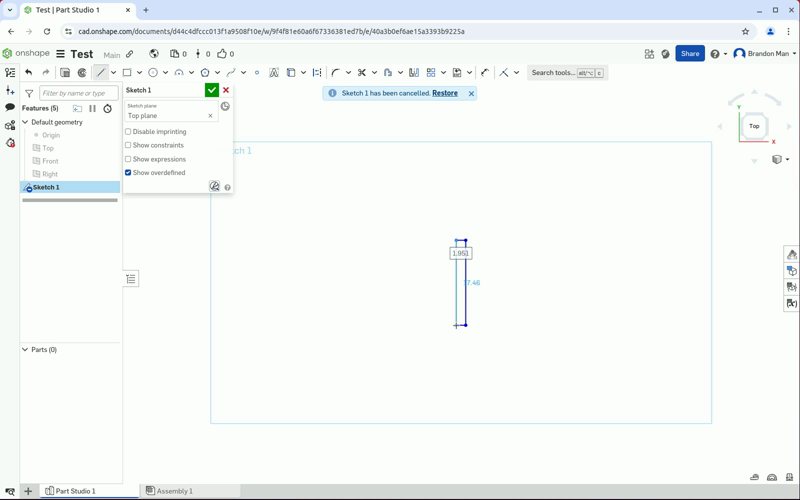
click(456, 325)
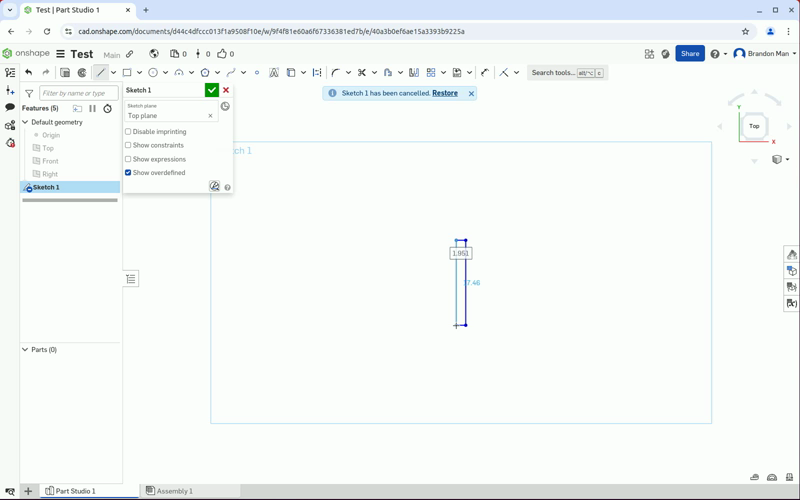
key(esc)
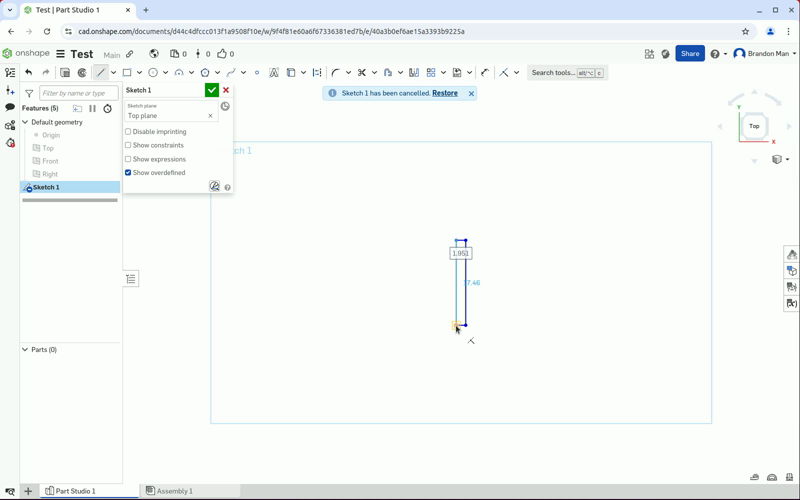
key(l)
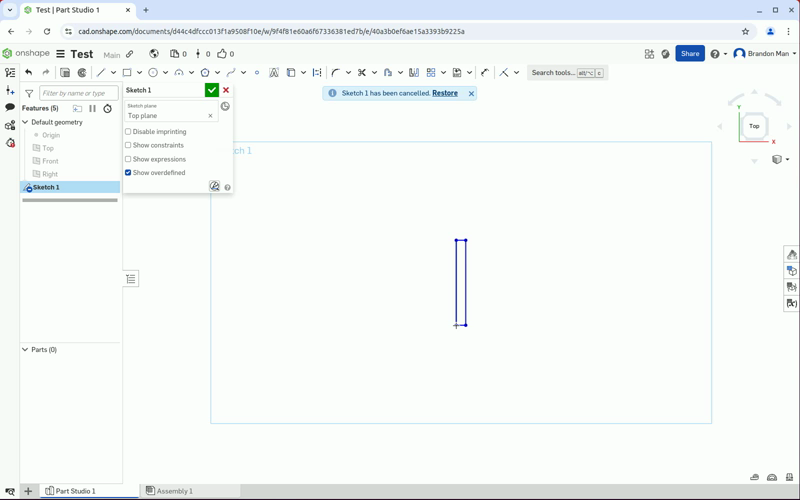
key_down(shift)
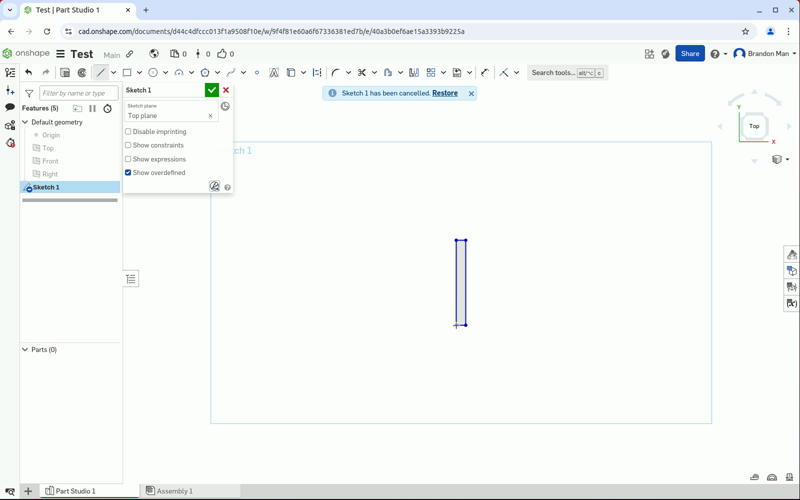
mouse_move(456, 324)
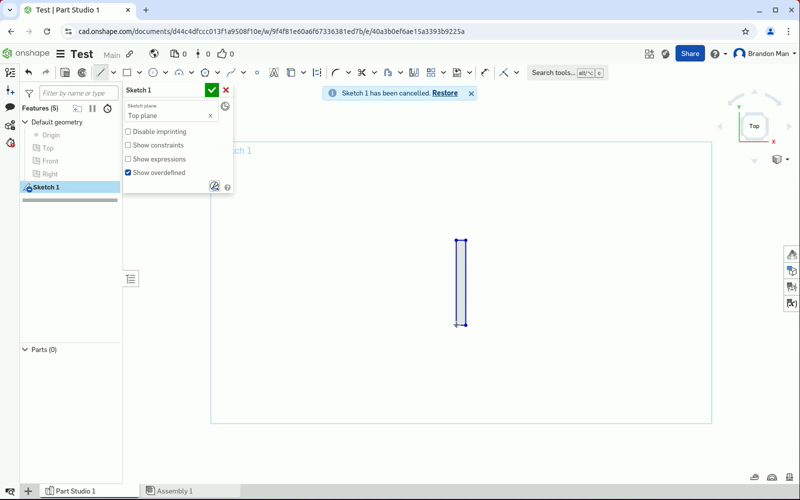
scroll(6)
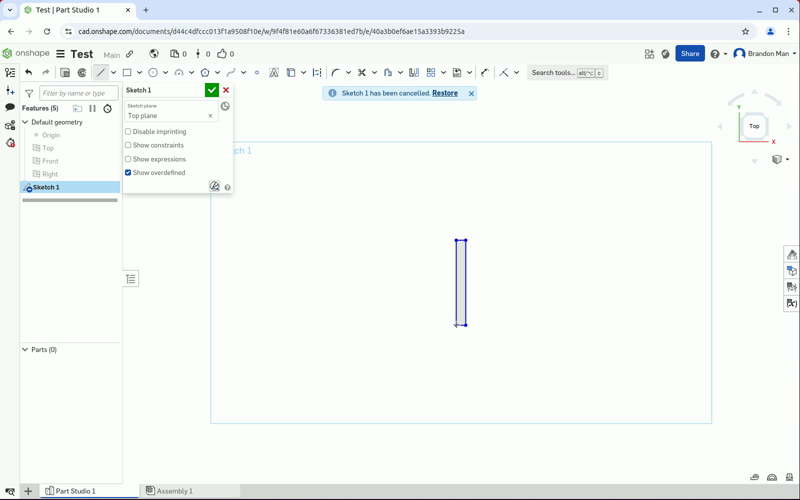
scroll(6)
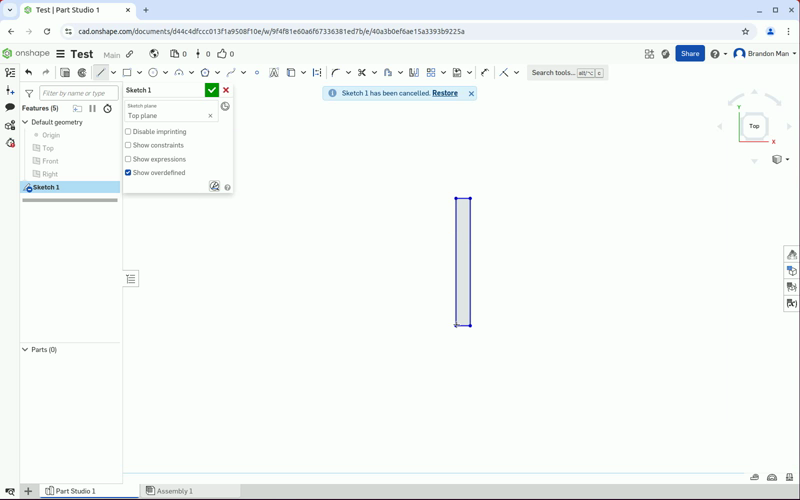
scroll(6)
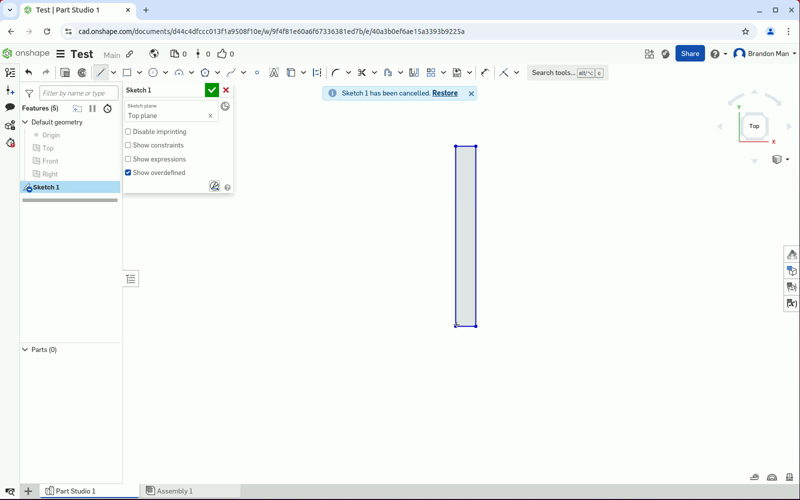
scroll(6)
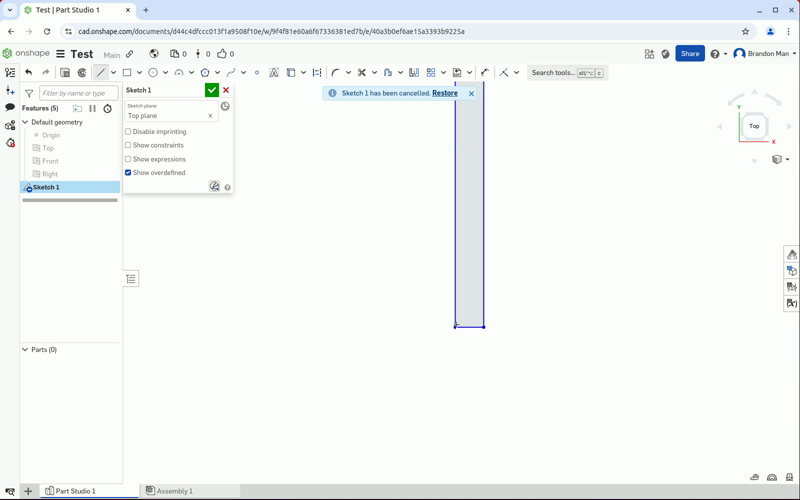
scroll(6)
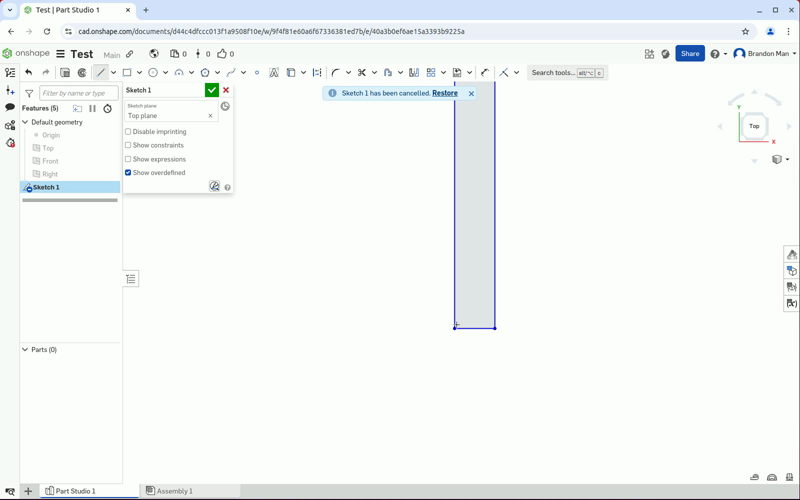
scroll(6)
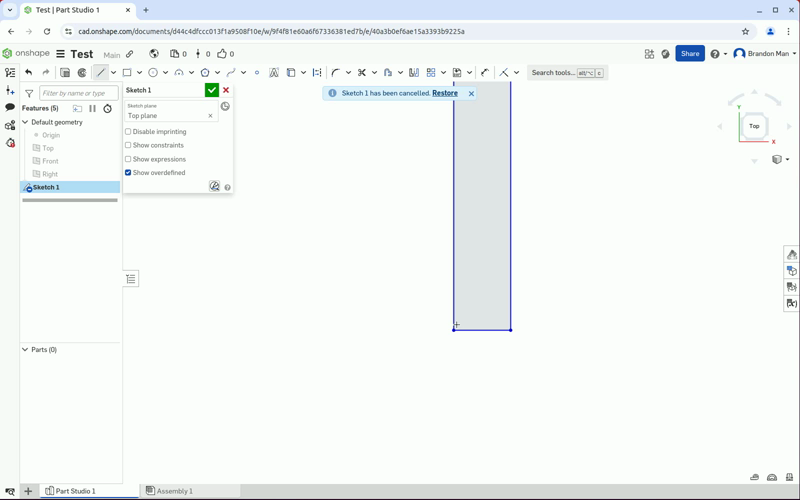
scroll(6)
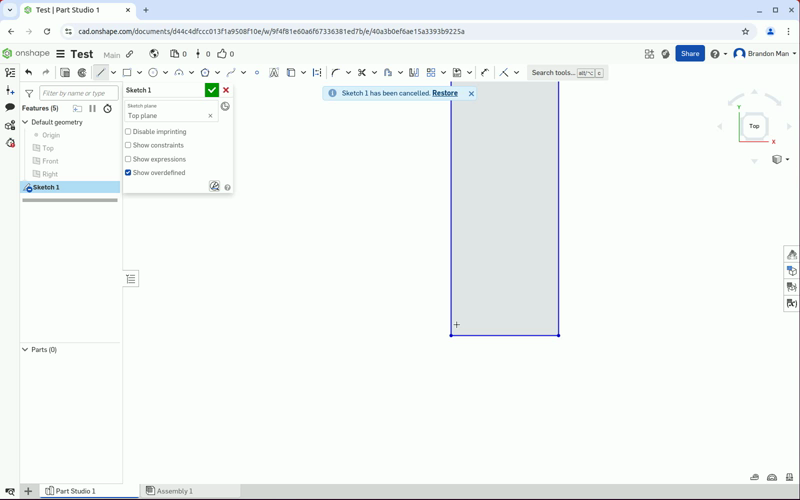
click(456, 324)
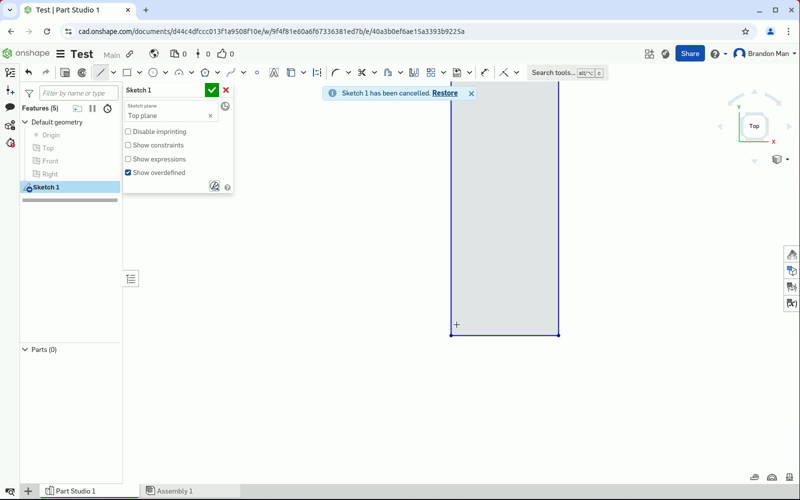
scroll(-6)
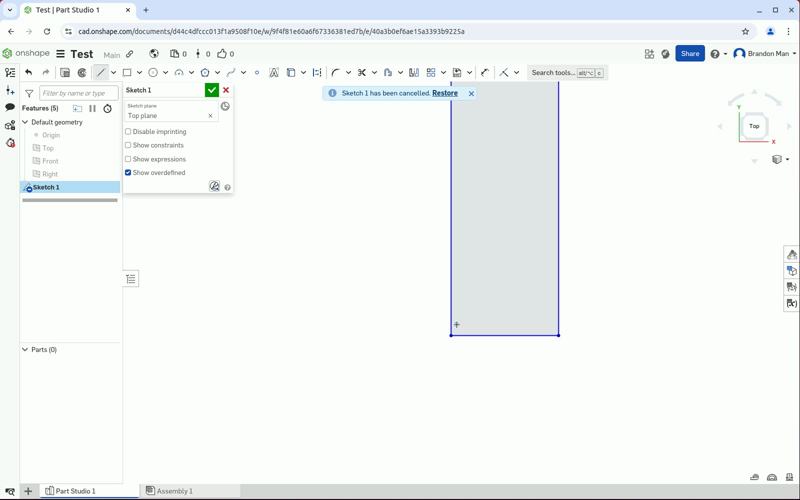
scroll(-6)
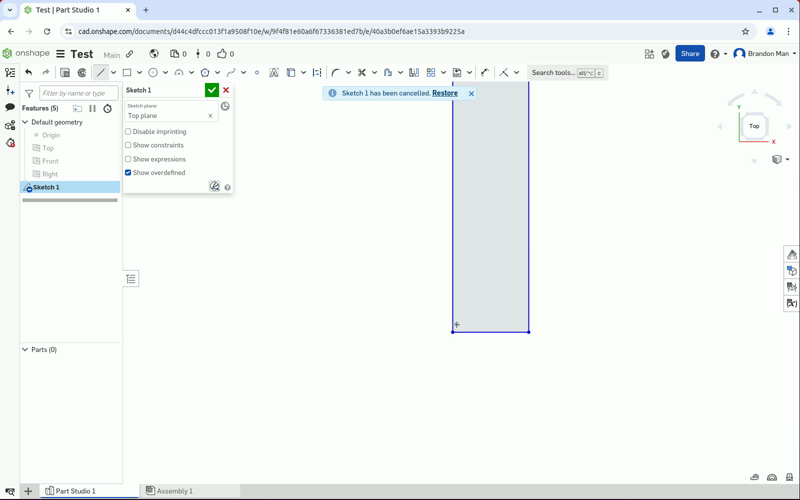
scroll(-6)
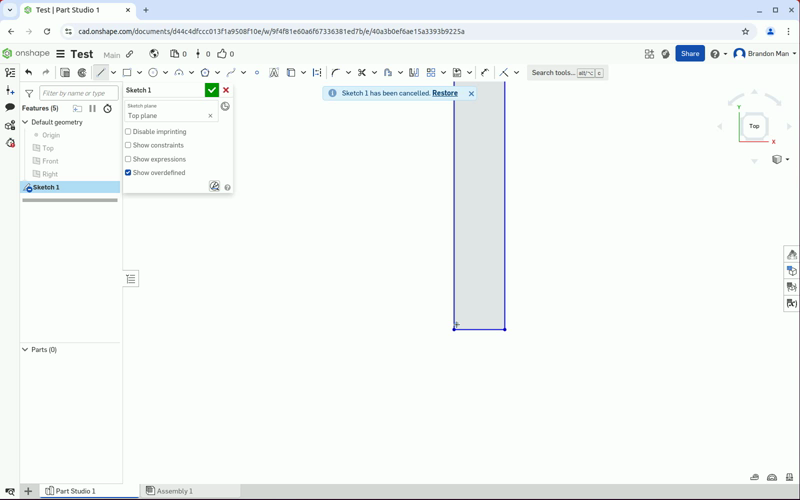
scroll(-6)
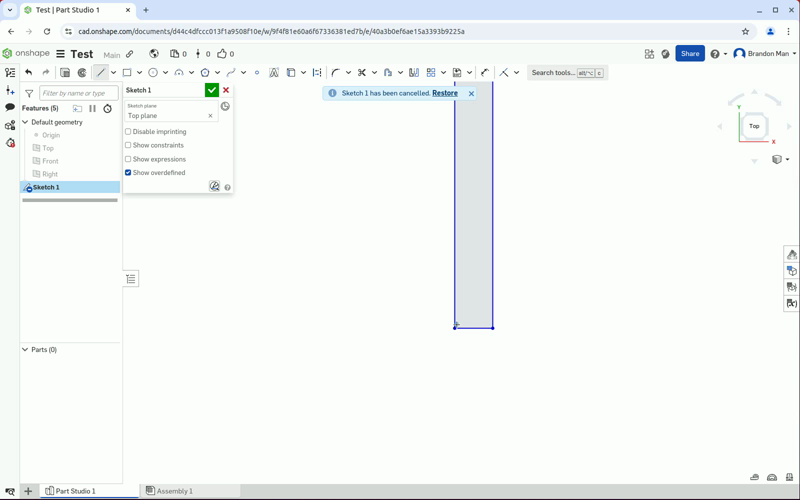
scroll(-6)
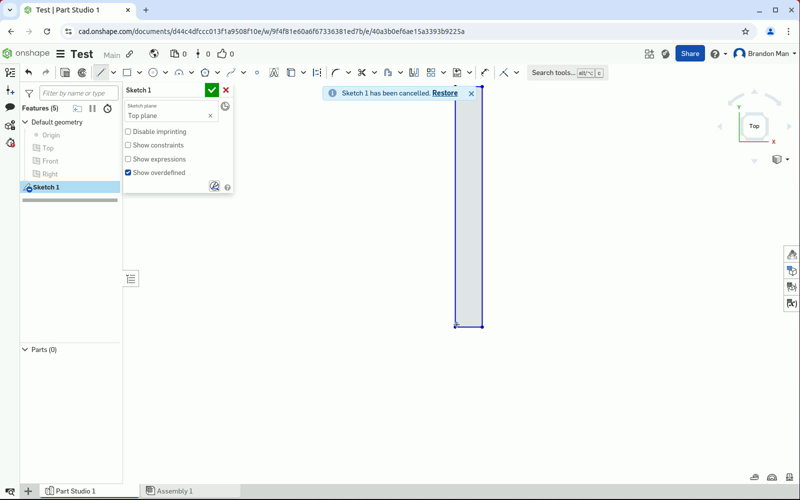
scroll(-6)
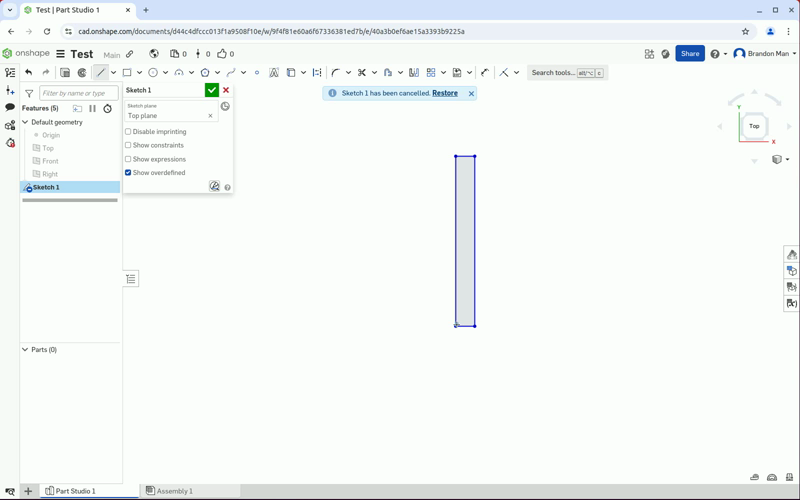
scroll(-6)
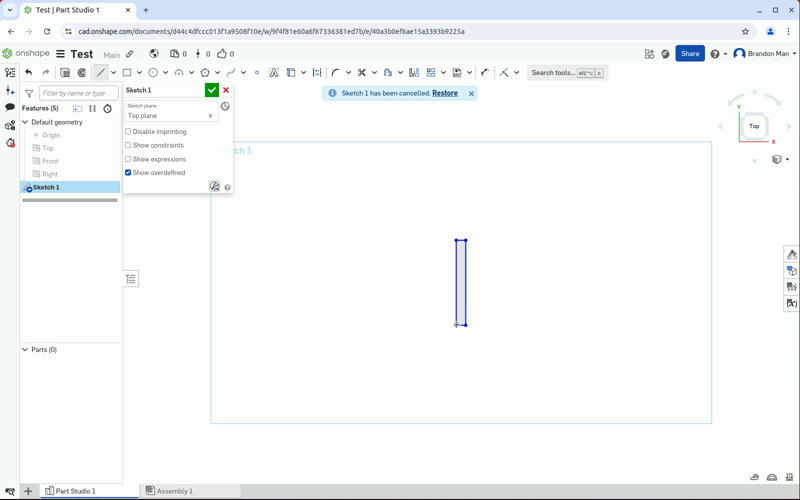
key_up(shift)
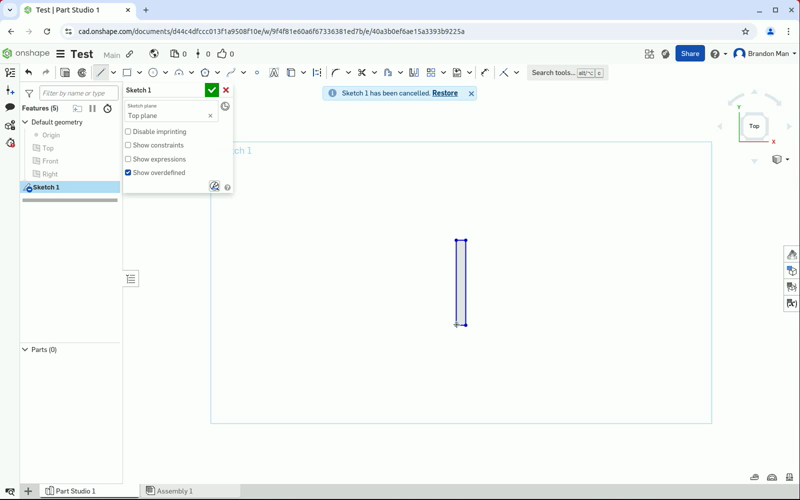
key_down(shift)
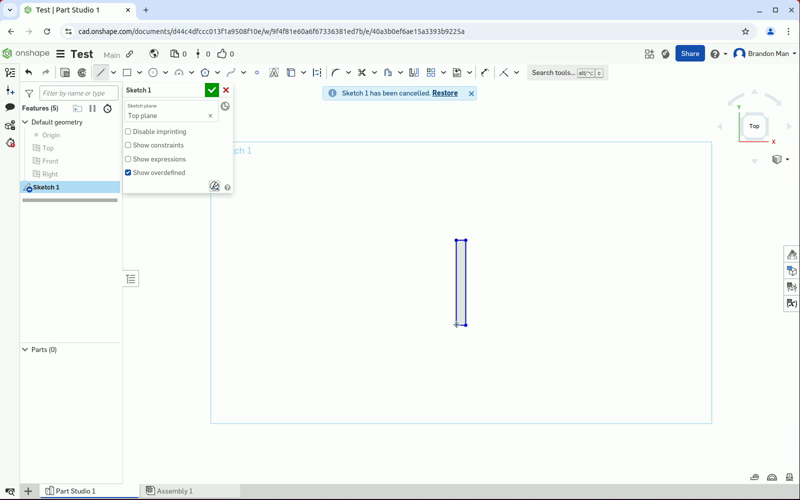
mouse_move(486, 324)
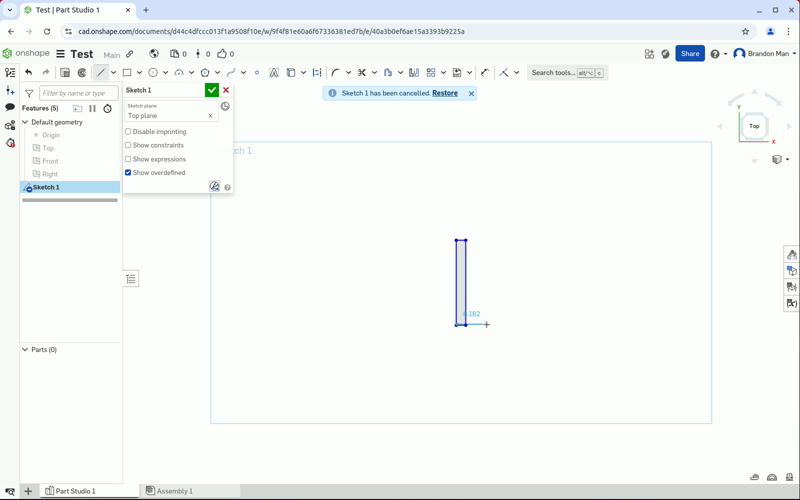
mouse_move(464, 324)
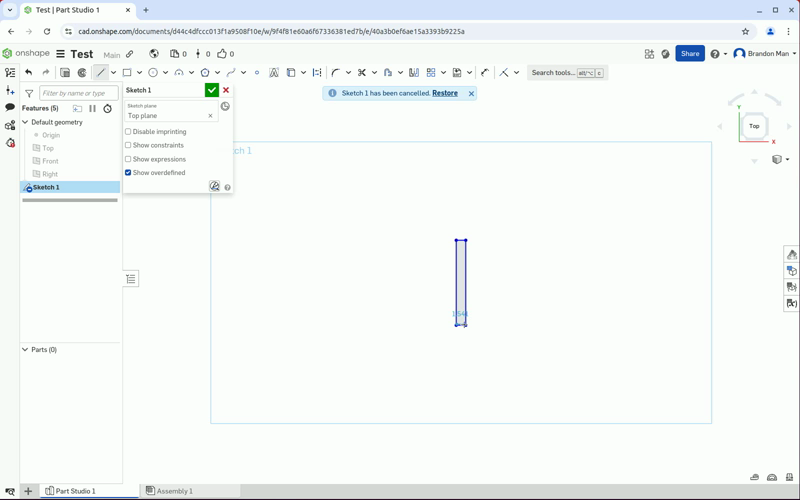
scroll(6)
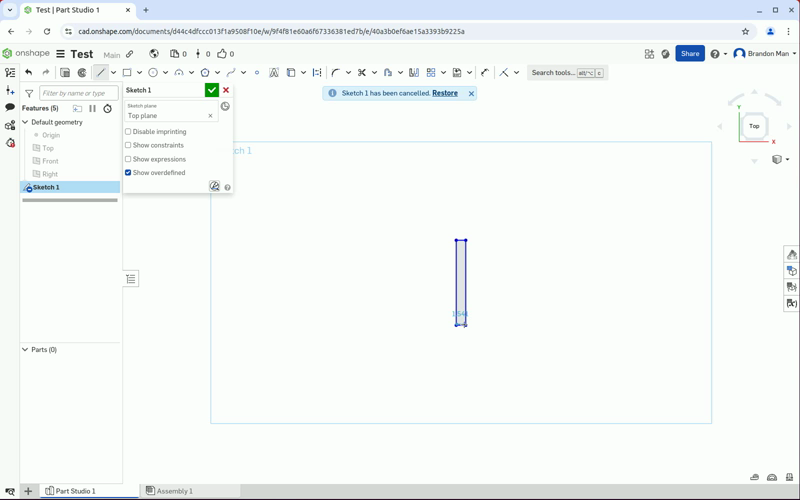
scroll(6)
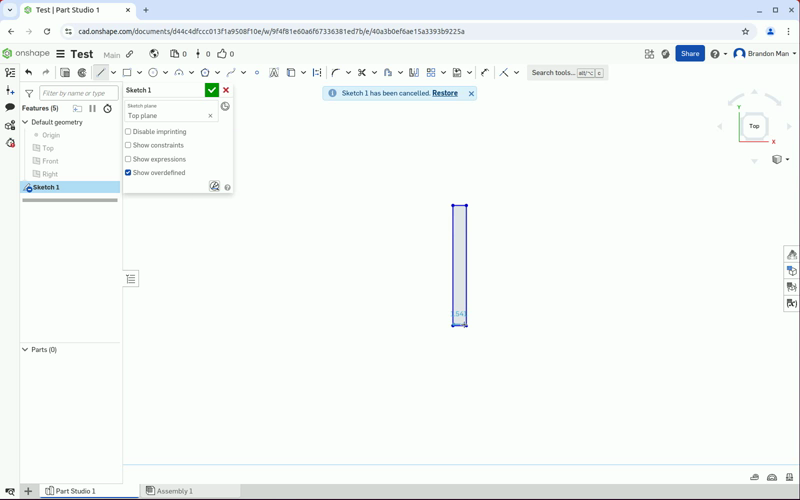
scroll(6)
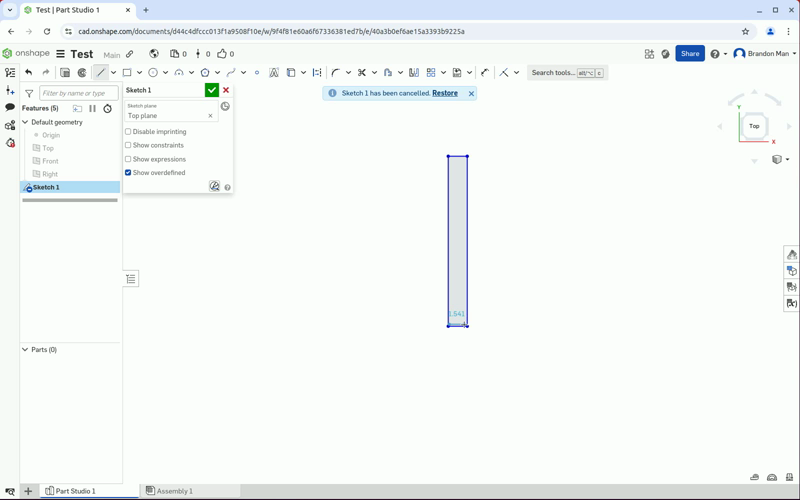
scroll(6)
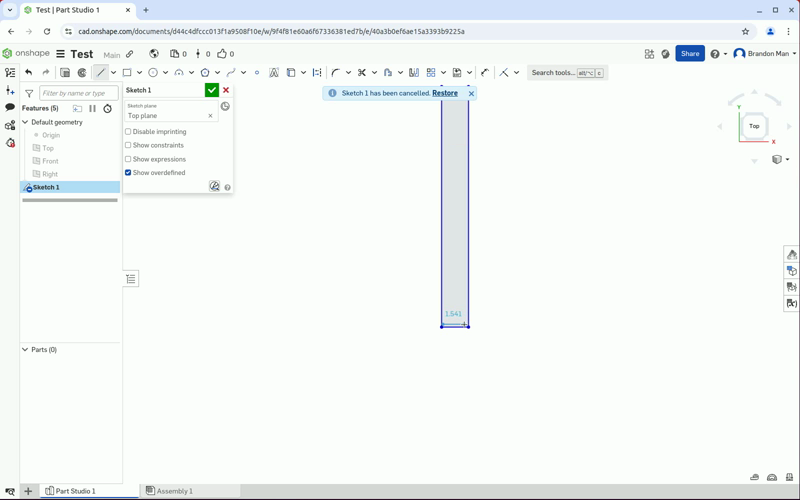
scroll(6)
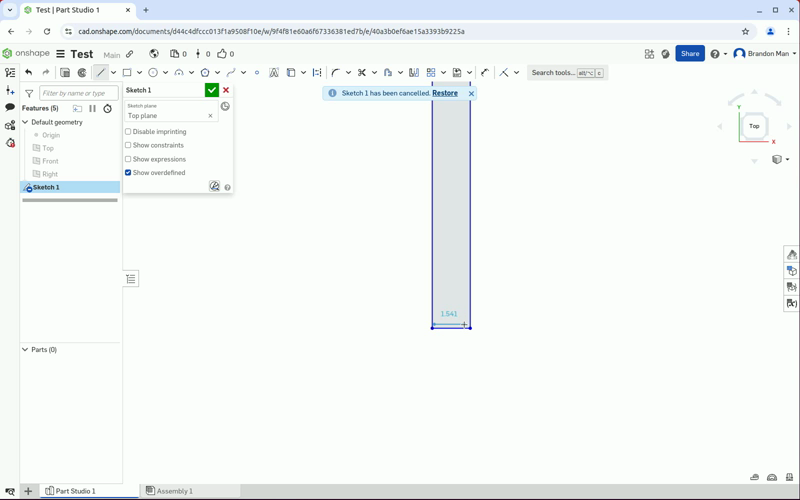
scroll(6)
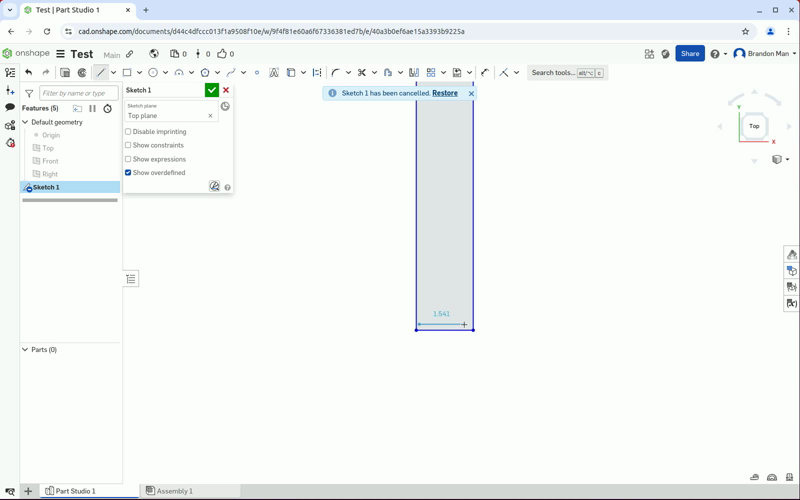
scroll(6)
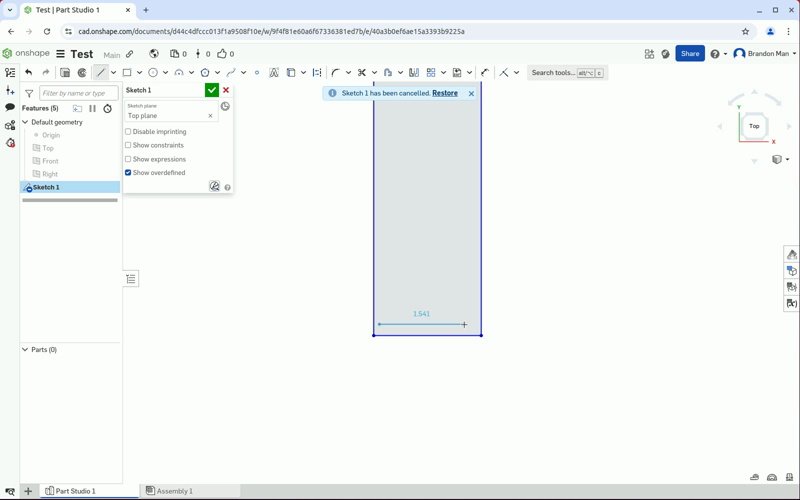
click(464, 324)
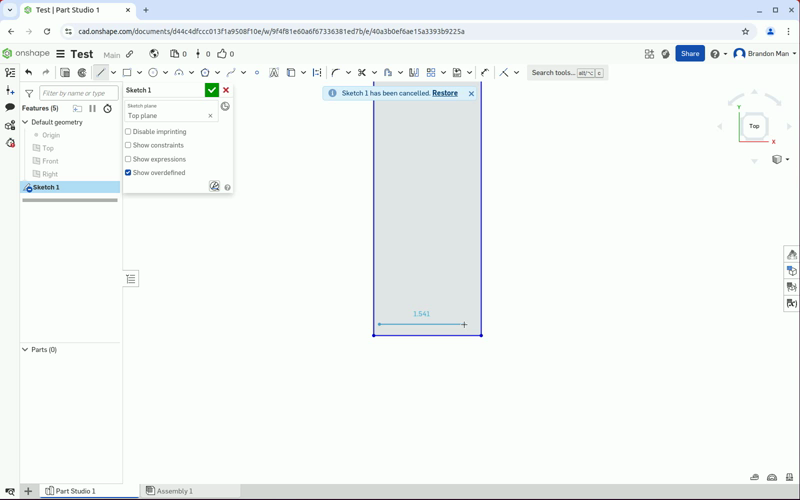
scroll(-6)
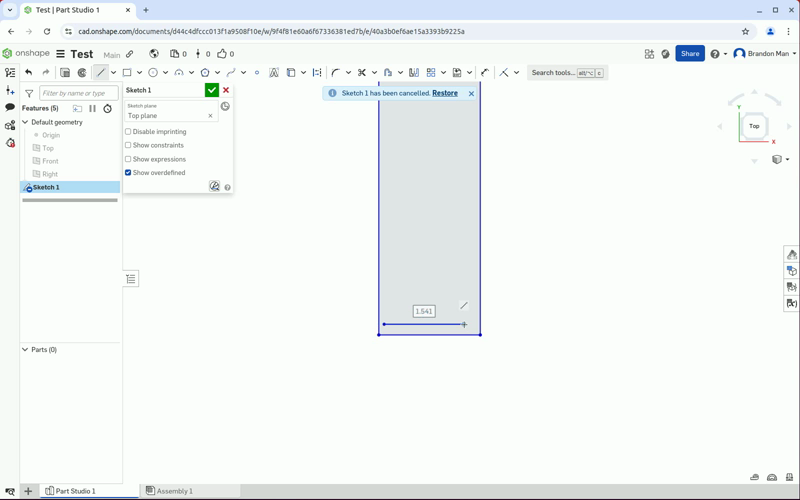
scroll(-6)
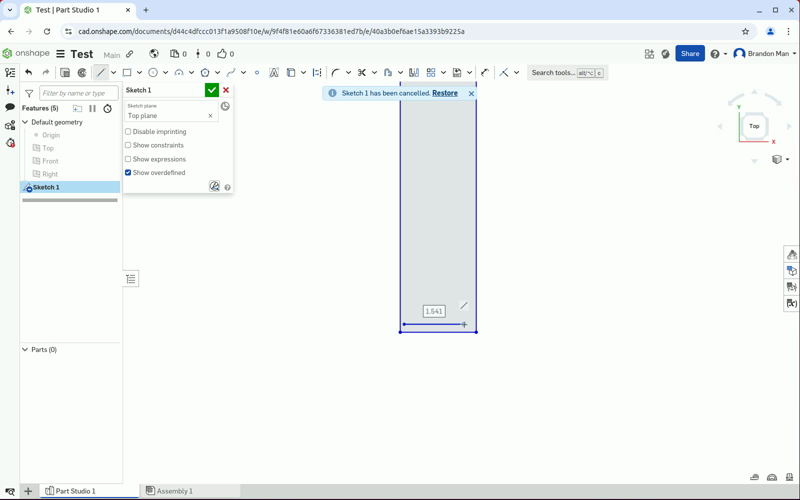
scroll(-6)
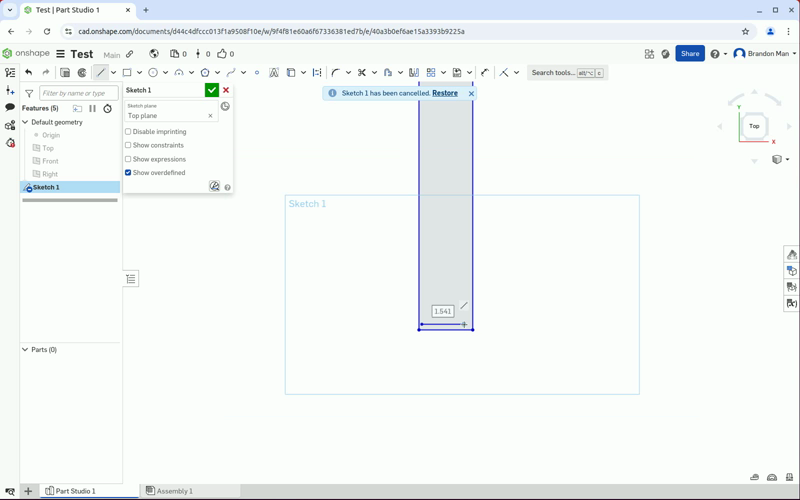
scroll(-6)
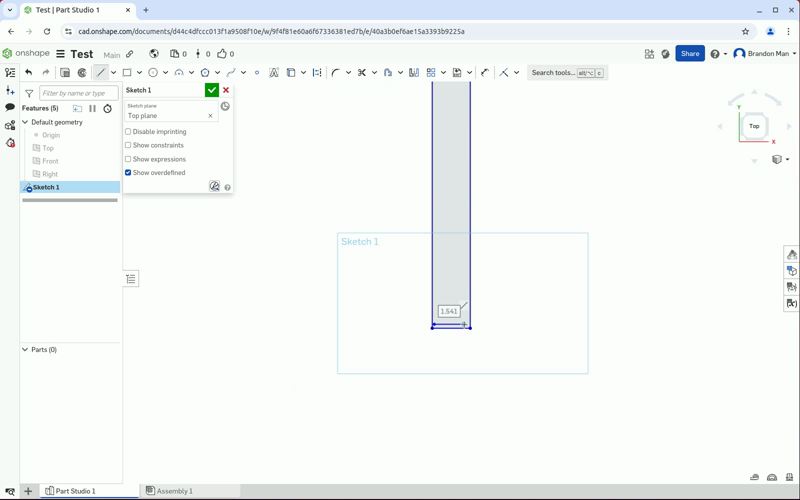
scroll(-6)
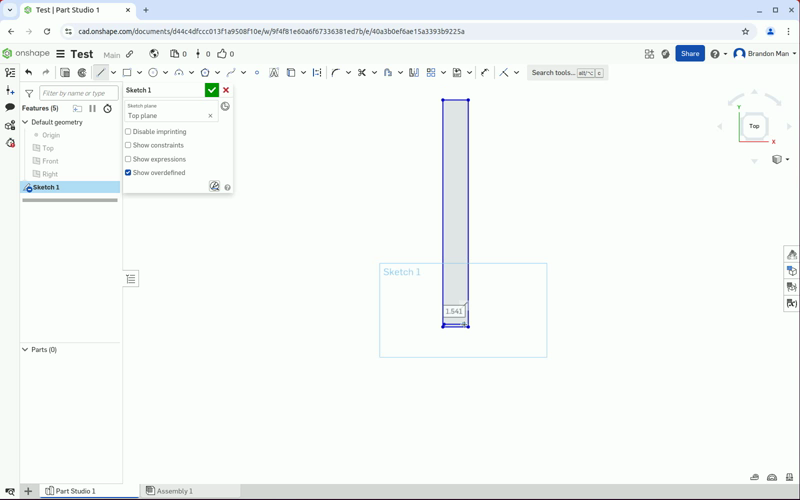
scroll(-6)
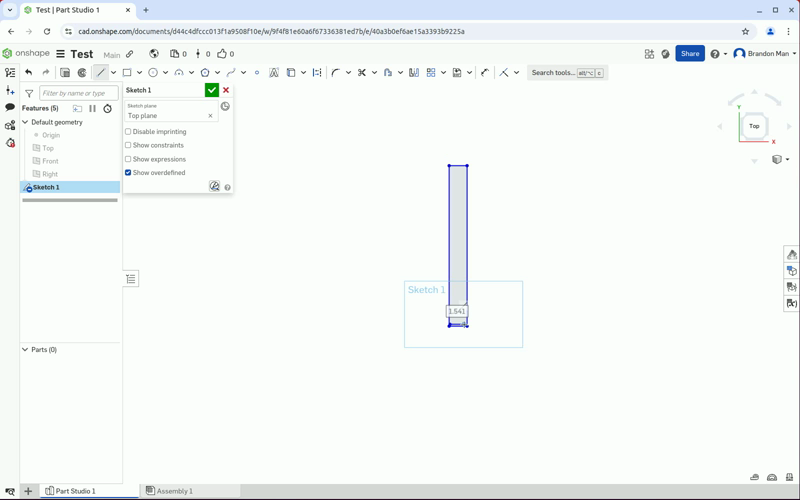
scroll(-6)
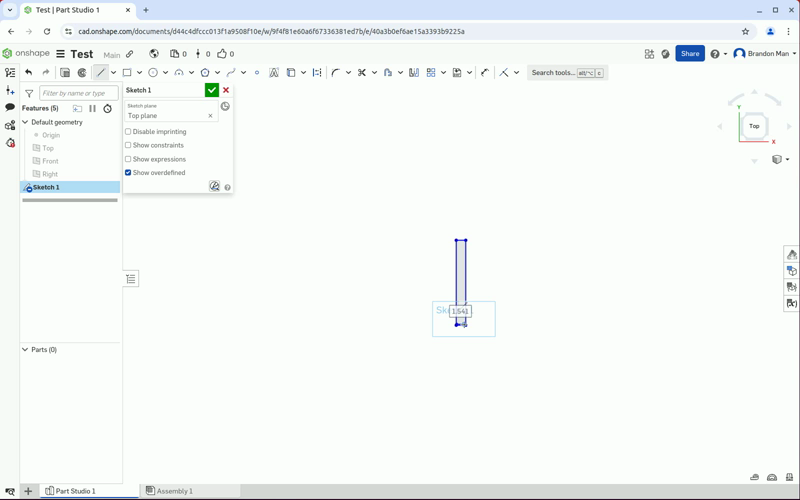
key_up(shift)
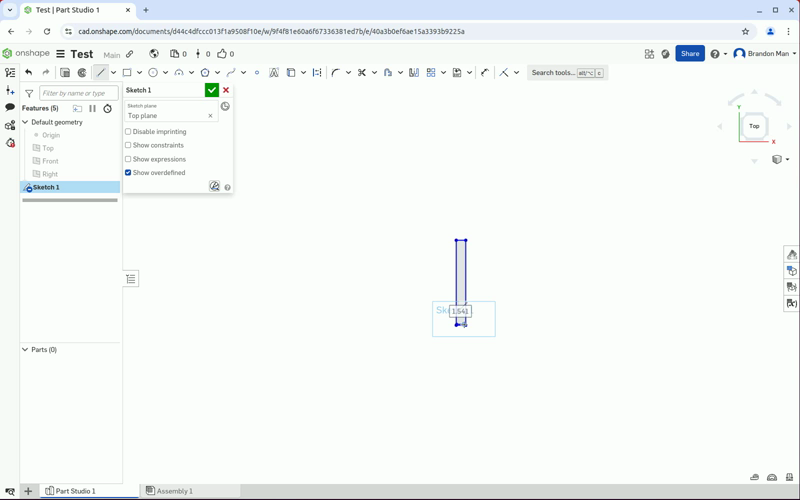
key_down(shift)
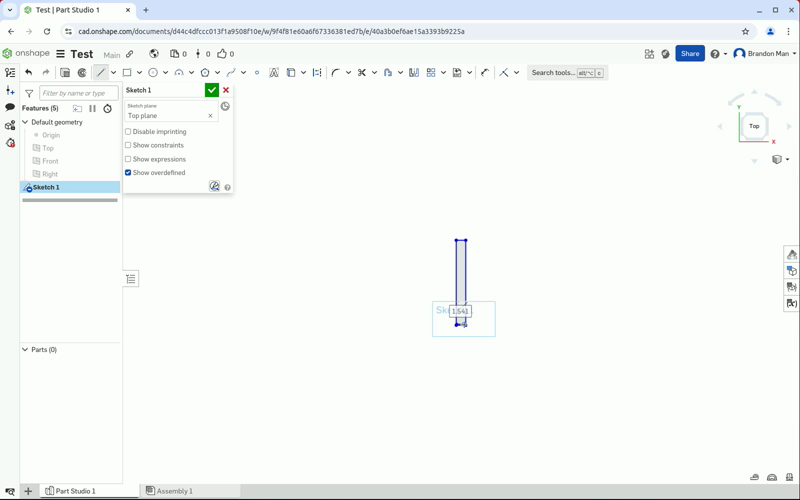
mouse_move(464, 241)
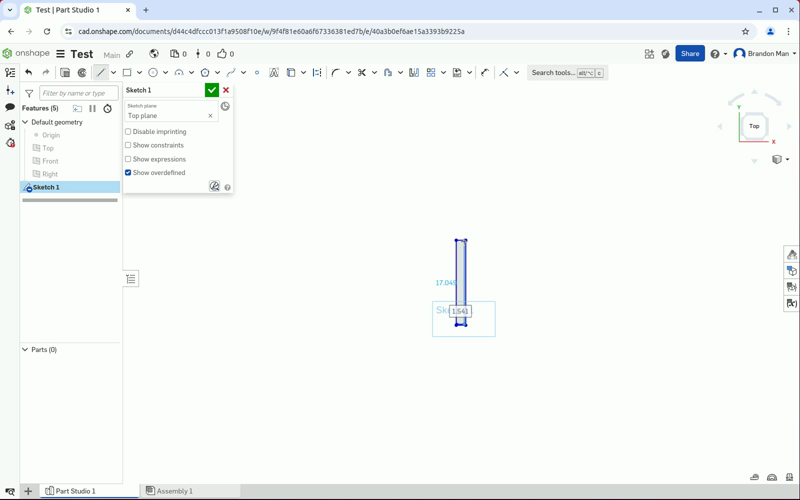
scroll(6)
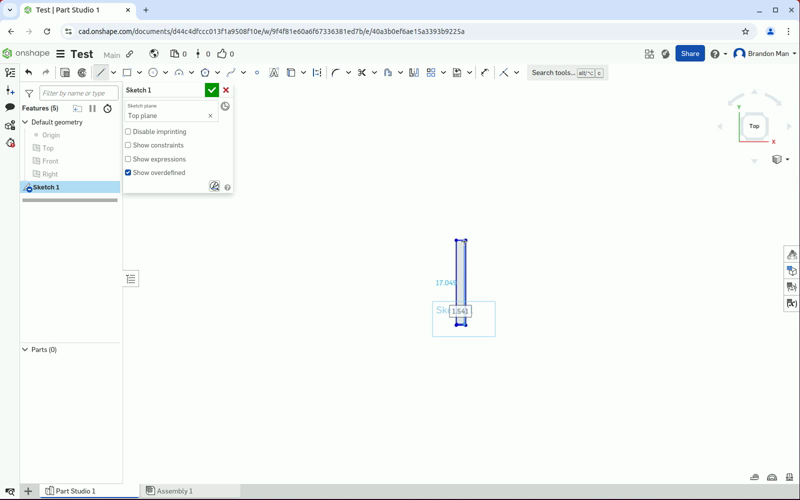
scroll(6)
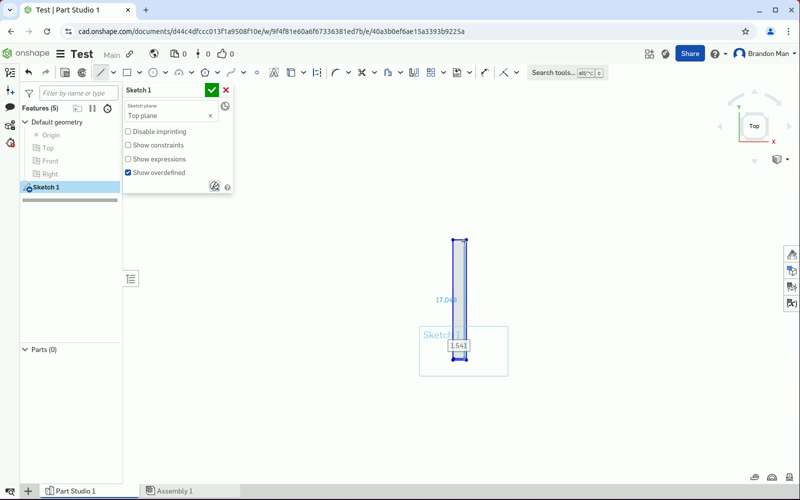
scroll(6)
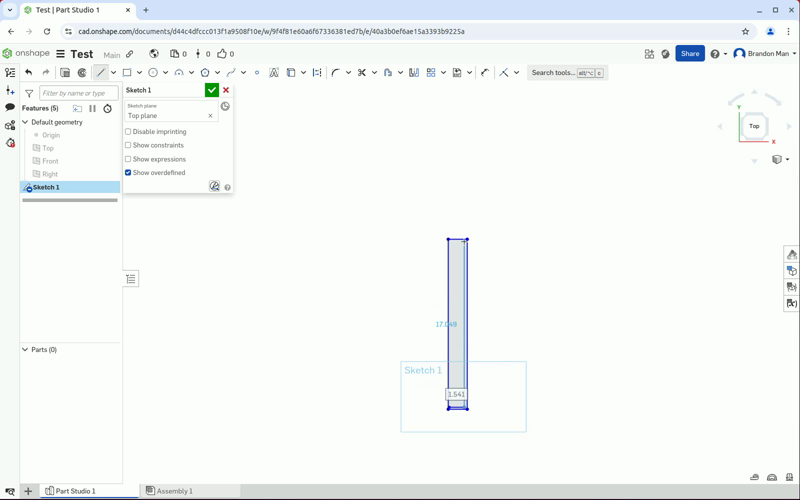
scroll(6)
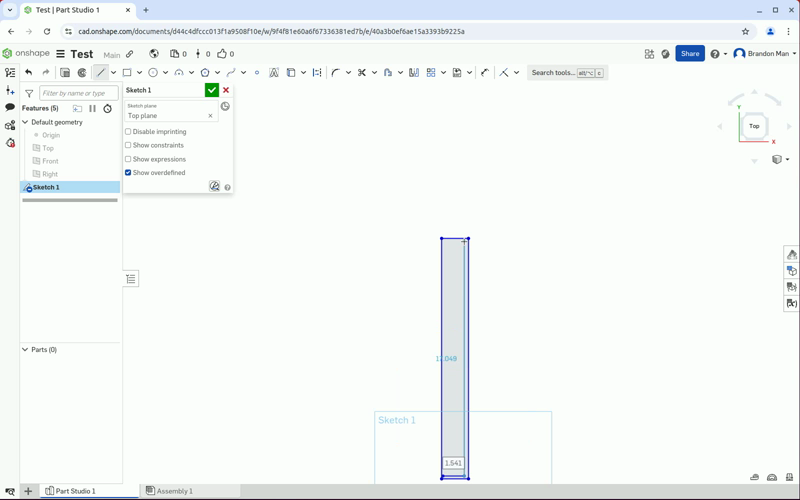
scroll(6)
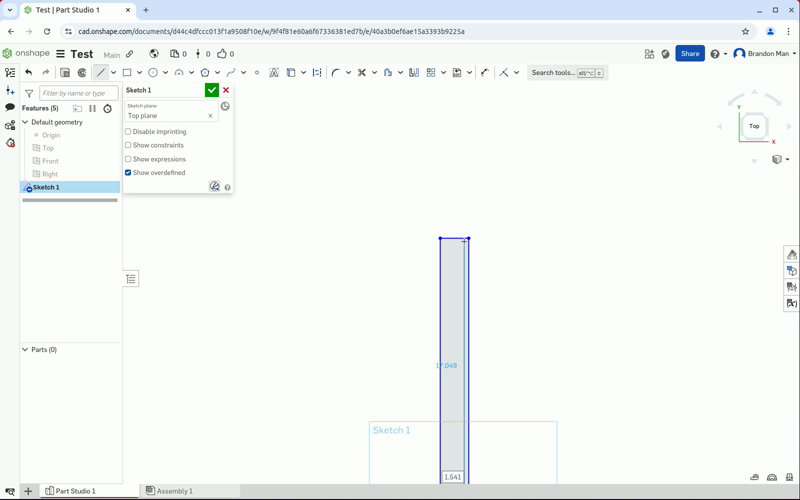
scroll(6)
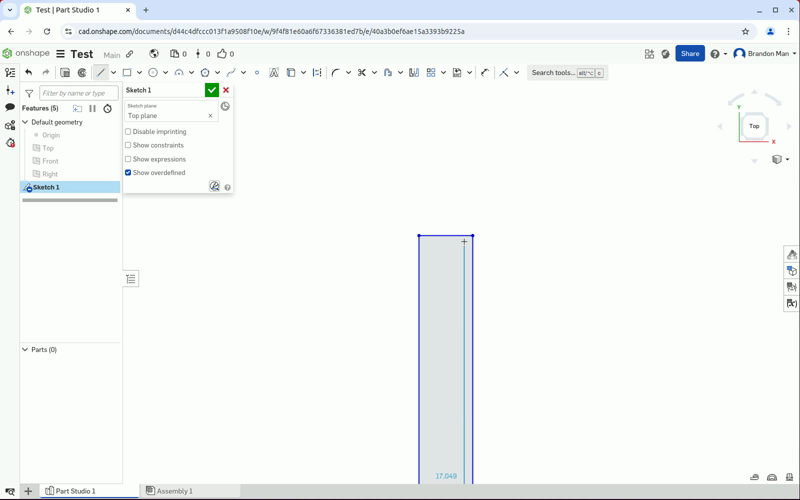
scroll(6)
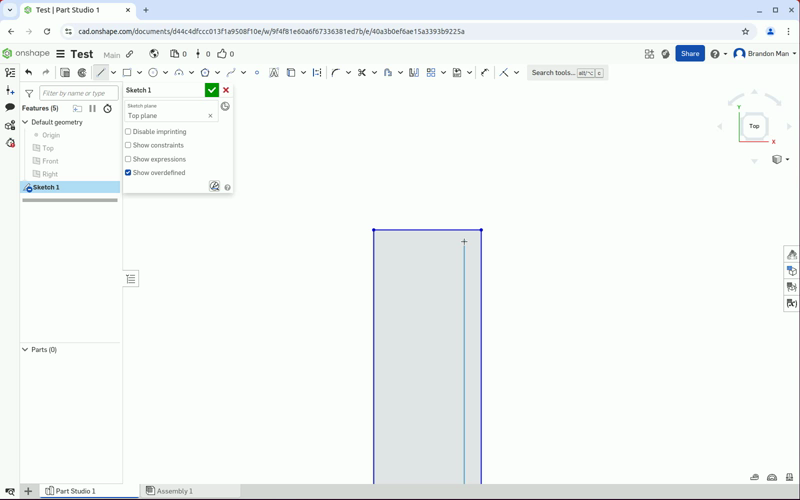
click(464, 241)
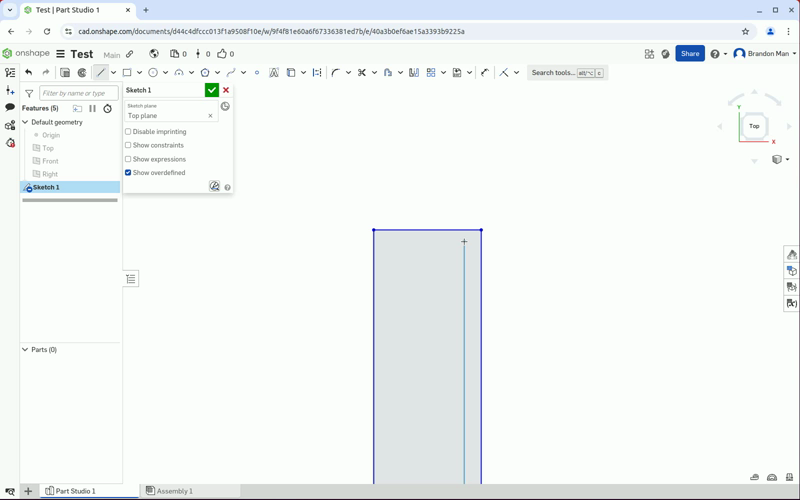
scroll(-6)
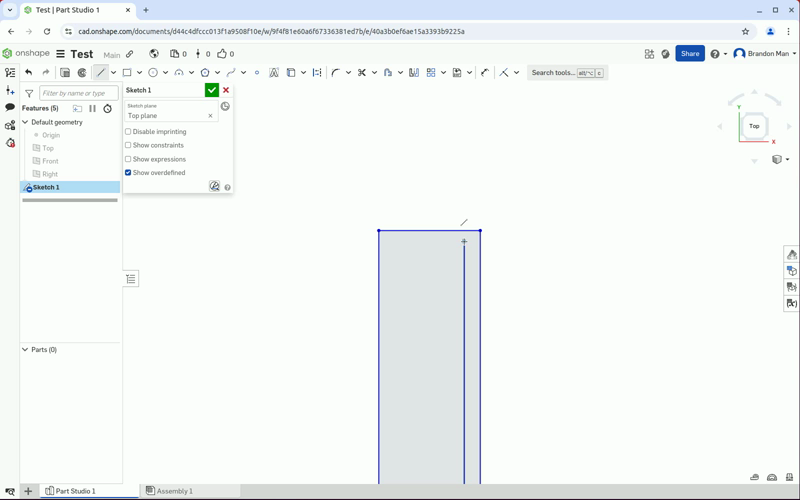
scroll(-6)
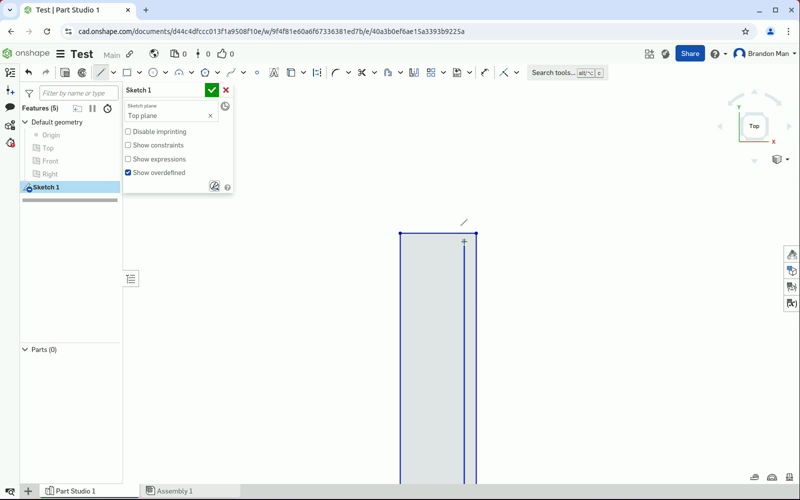
scroll(-6)
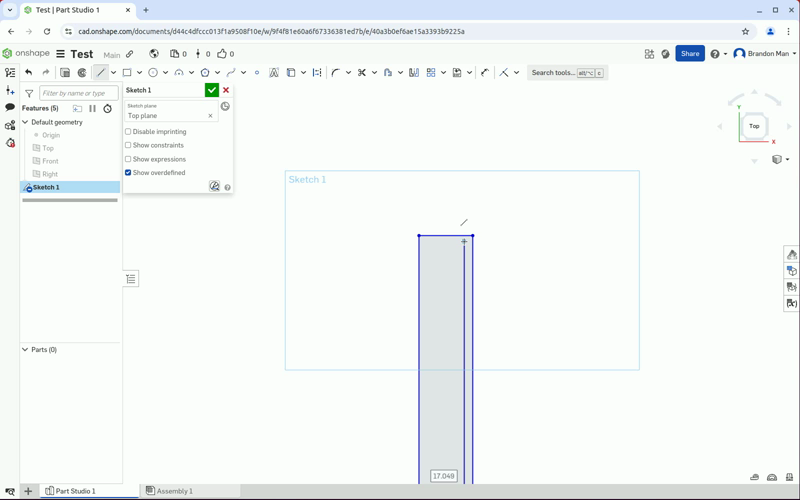
scroll(-6)
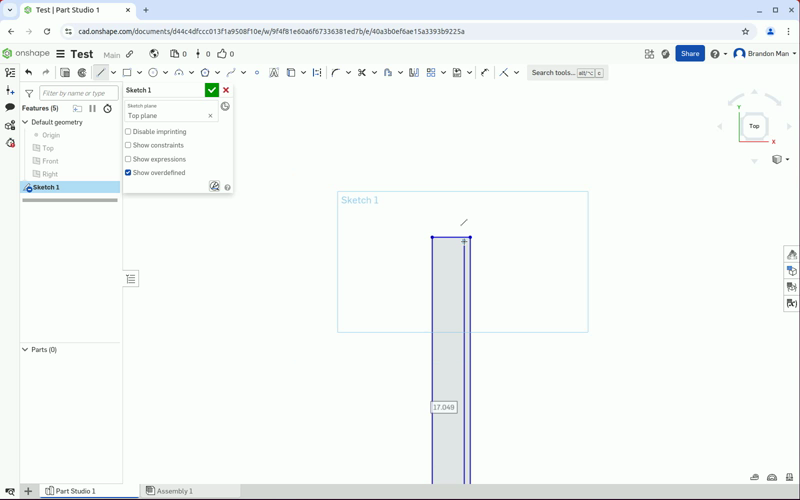
scroll(-6)
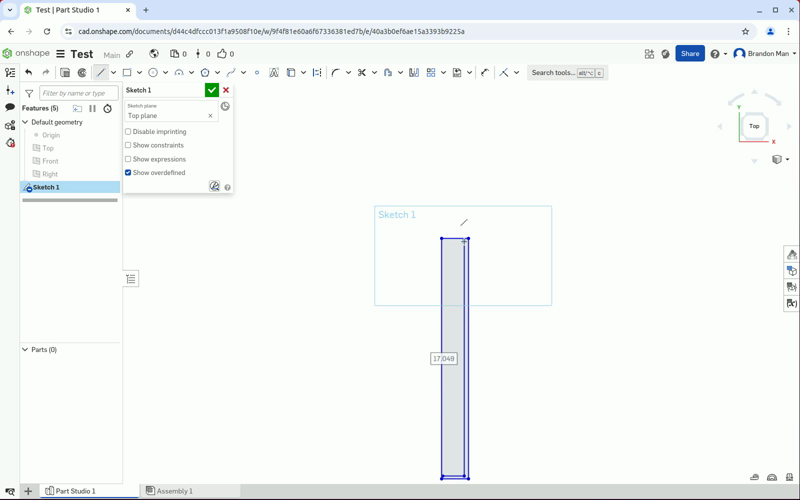
scroll(-6)
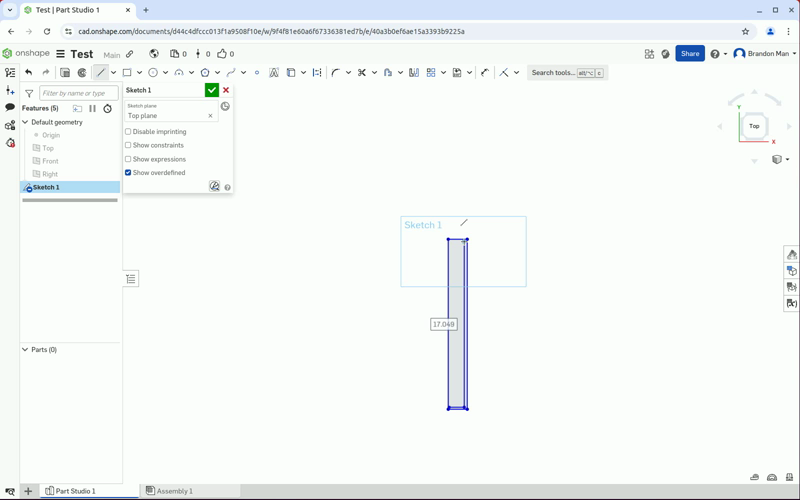
scroll(-6)
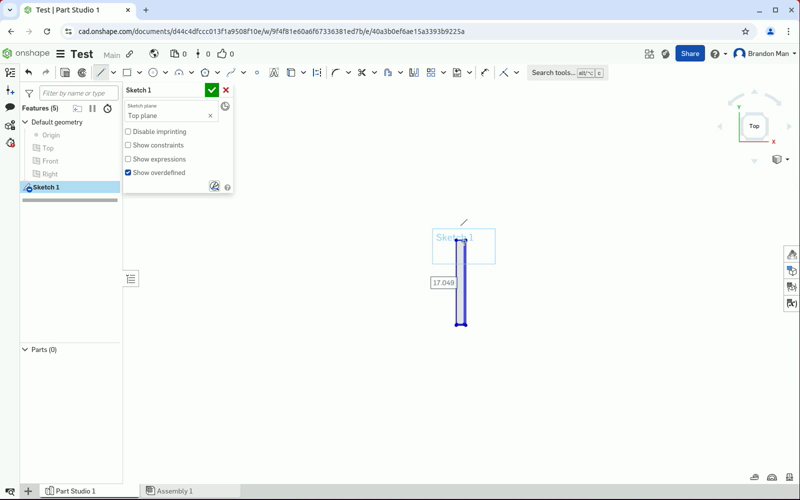
key_up(shift)
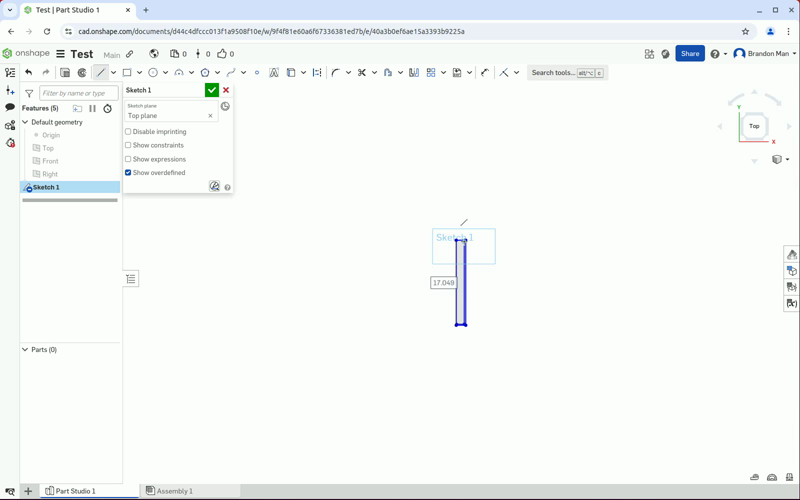
key_down(shift)
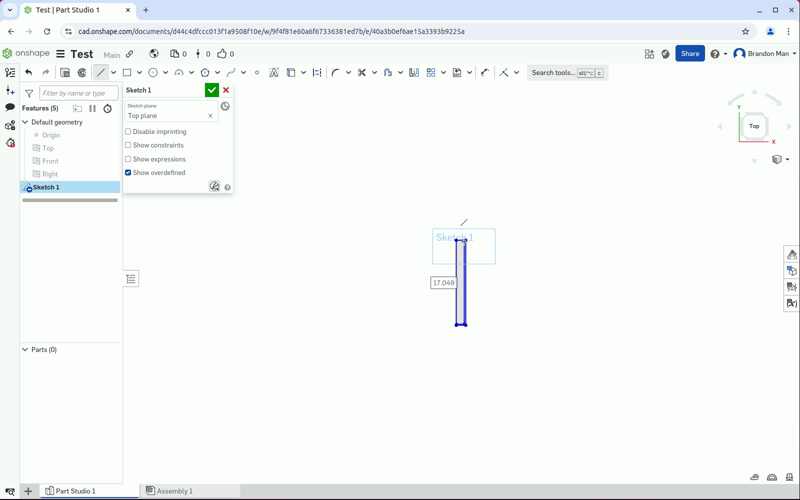
mouse_move(494, 241)
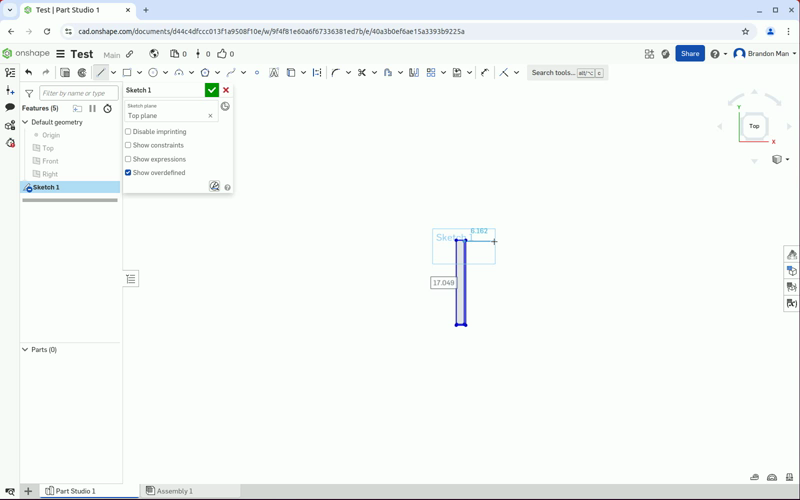
mouse_move(456, 241)
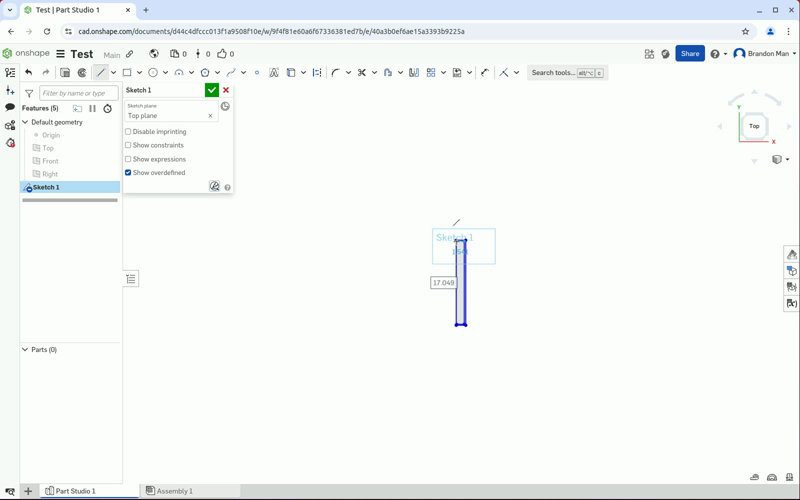
scroll(6)
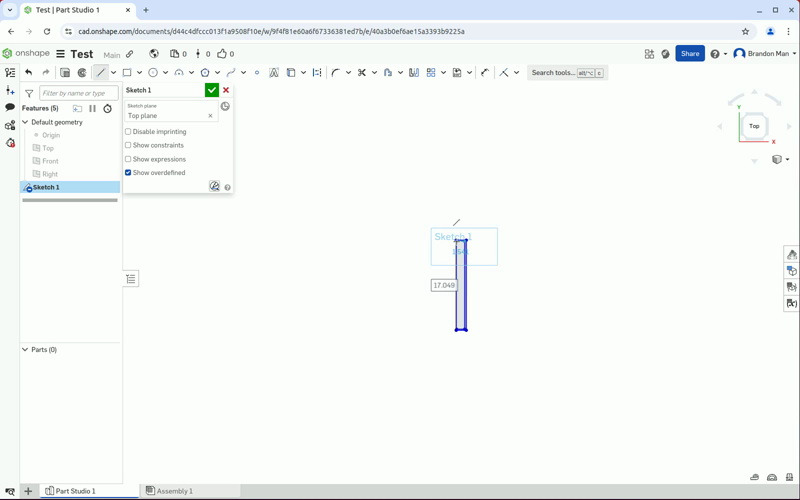
scroll(6)
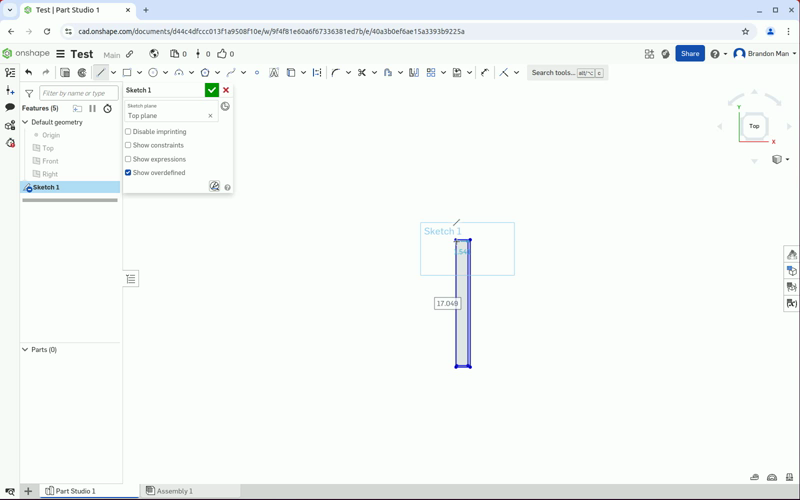
scroll(6)
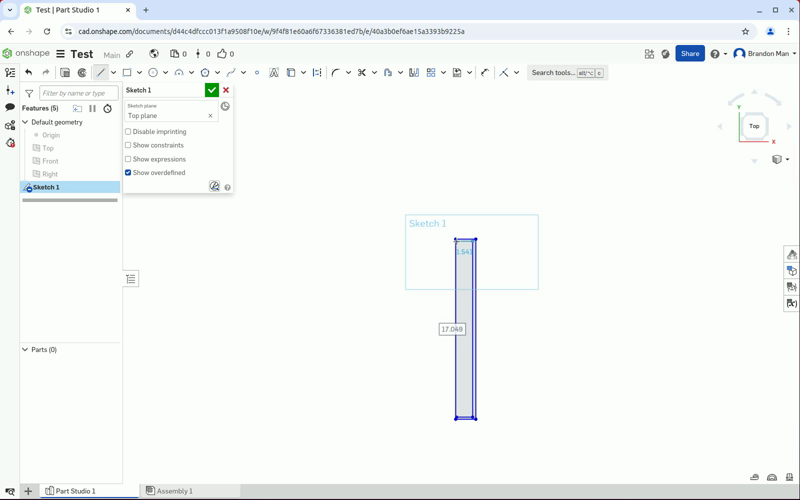
scroll(6)
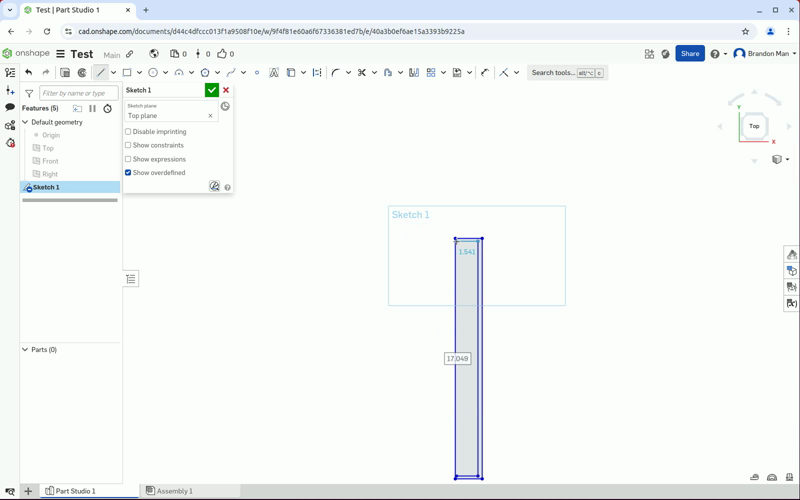
scroll(6)
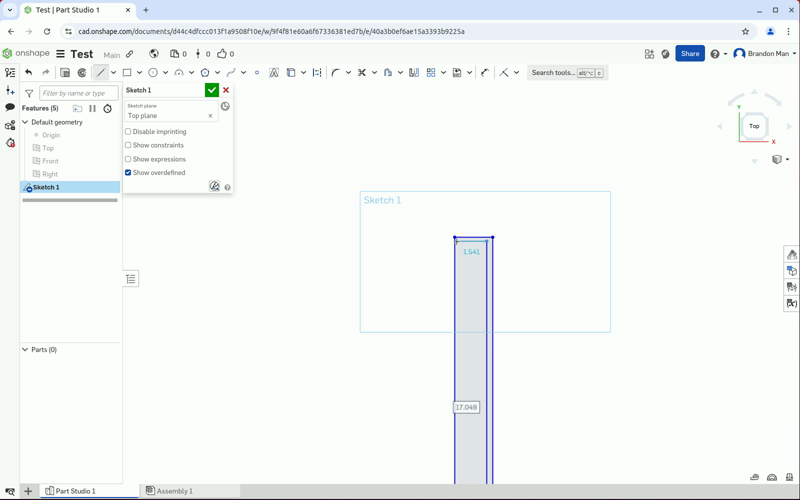
scroll(6)
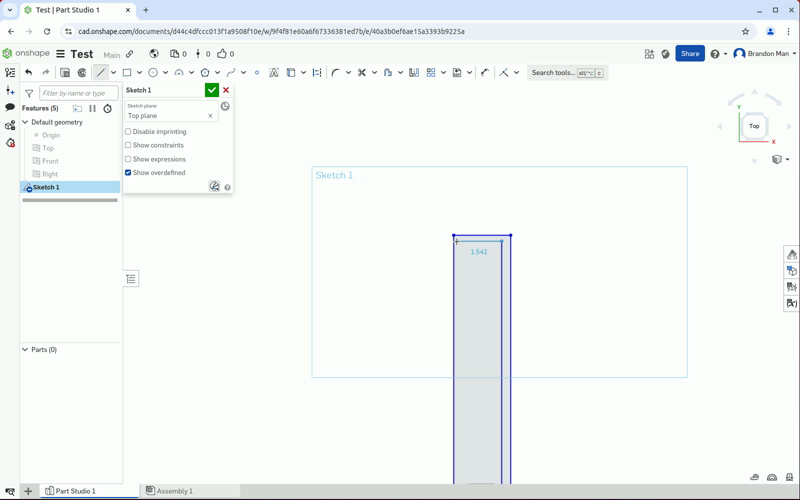
scroll(6)
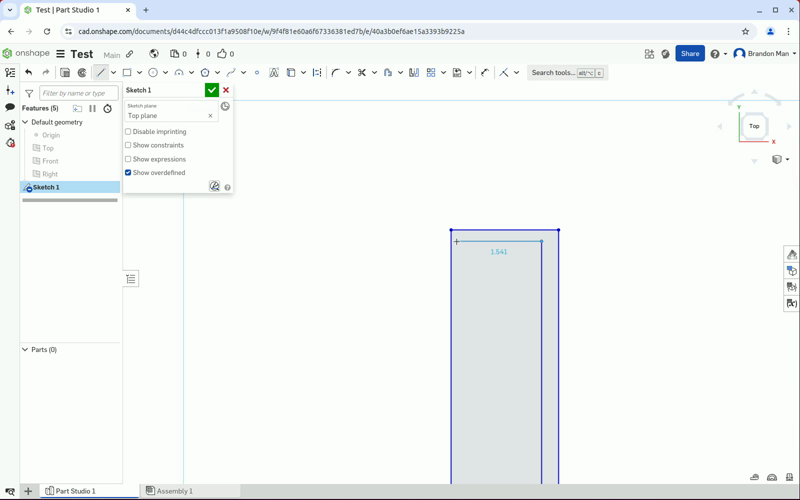
click(456, 241)
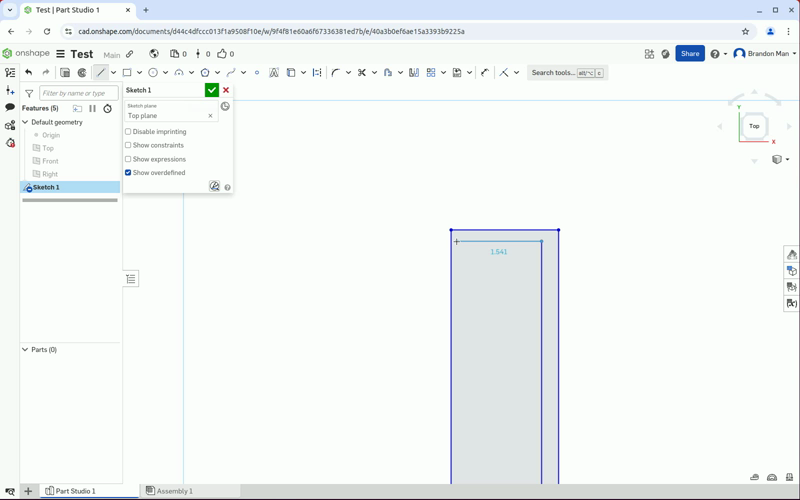
scroll(-6)
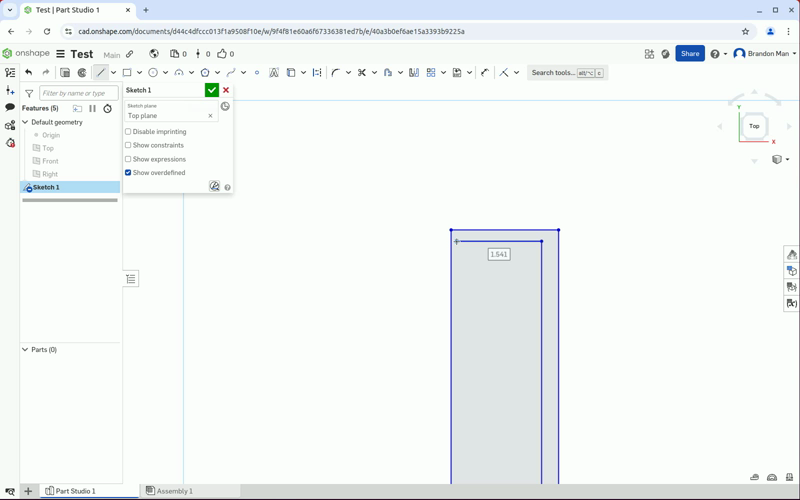
scroll(-6)
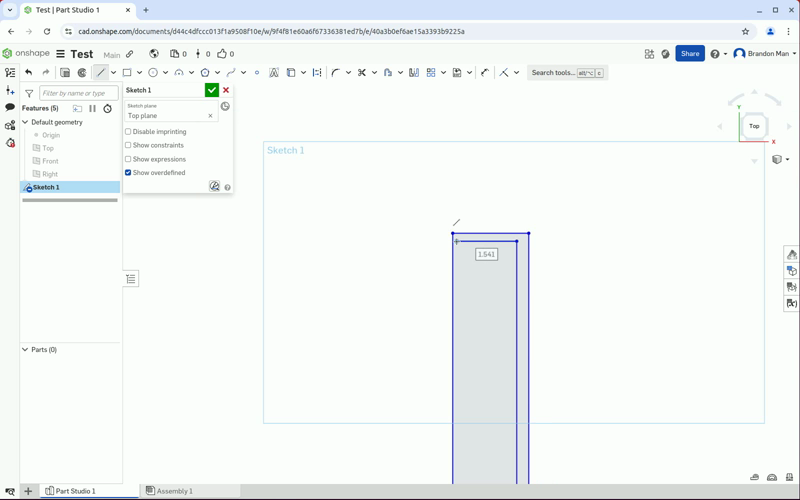
scroll(-6)
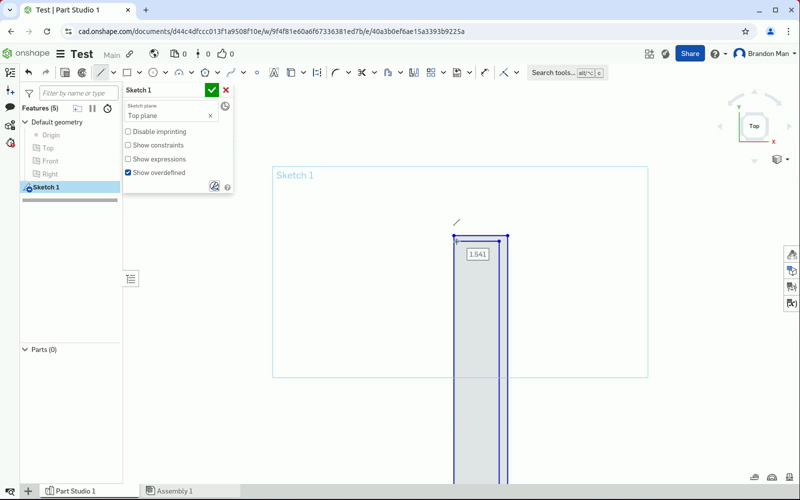
scroll(-6)
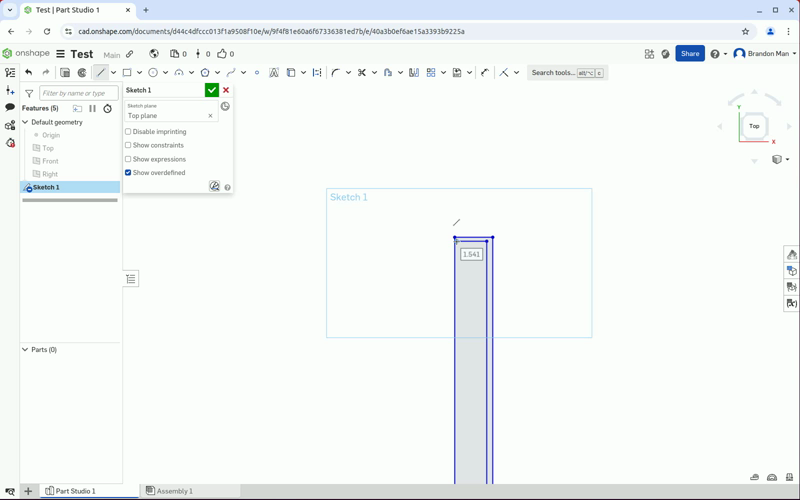
scroll(-6)
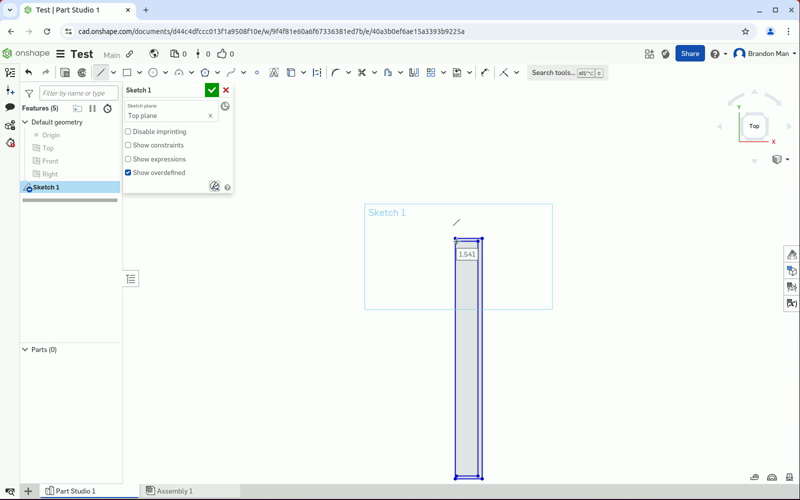
scroll(-6)
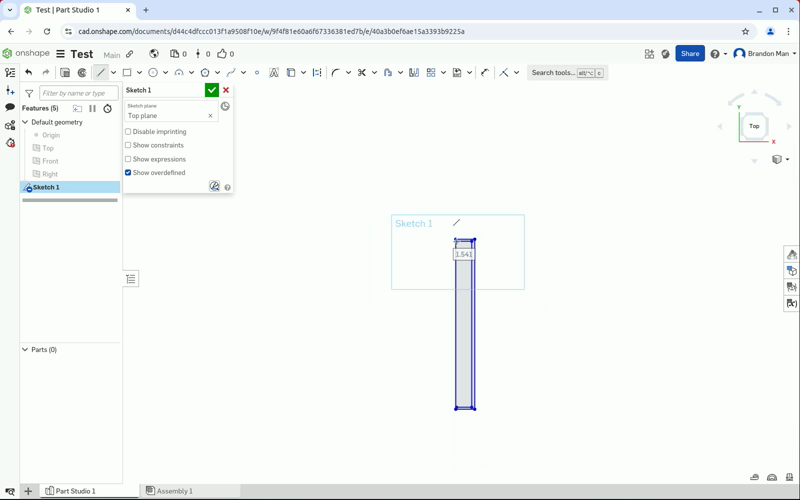
scroll(-6)
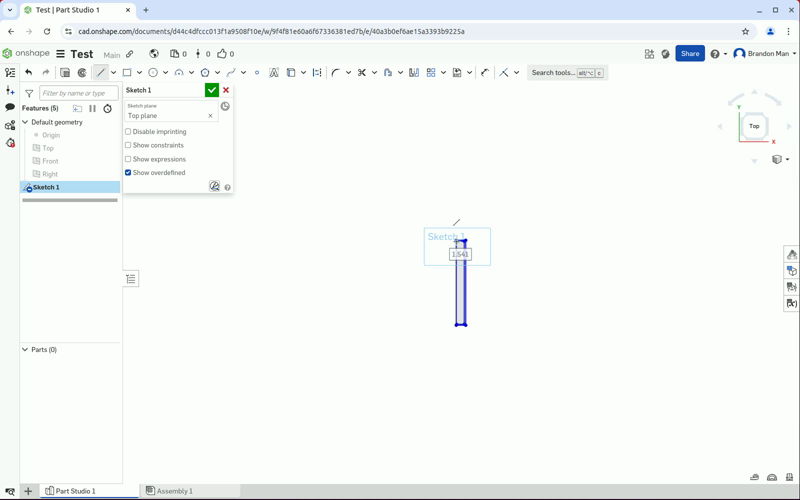
key_up(shift)
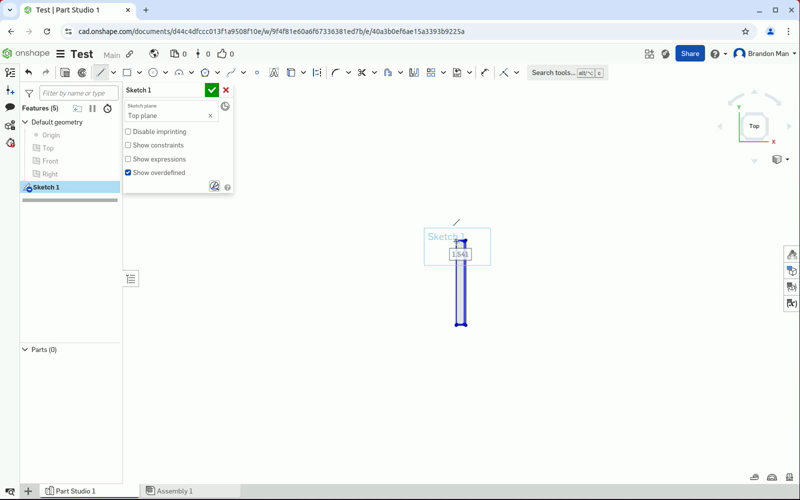
key_down(shift)
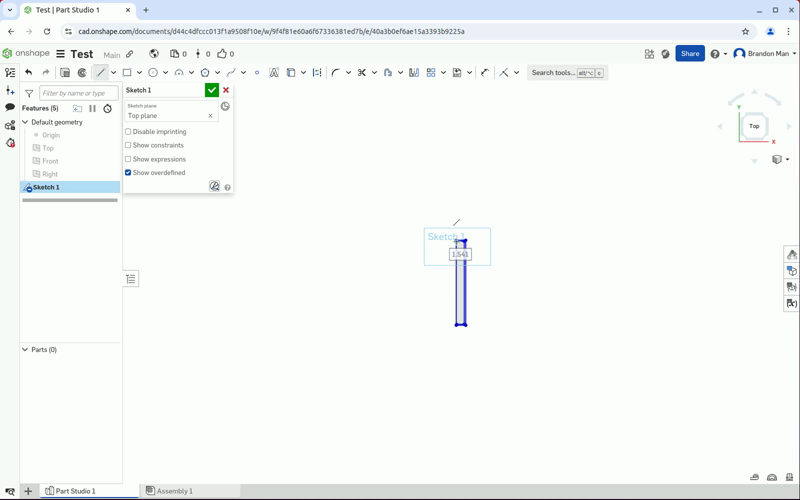
mouse_move(456, 324)
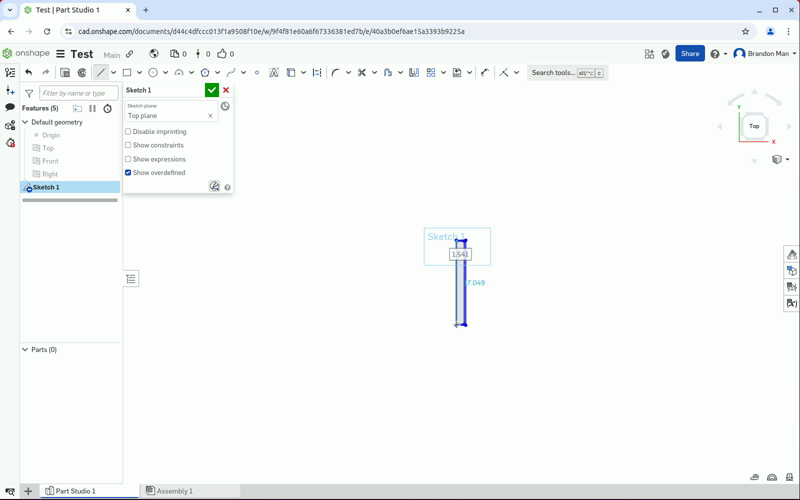
scroll(6)
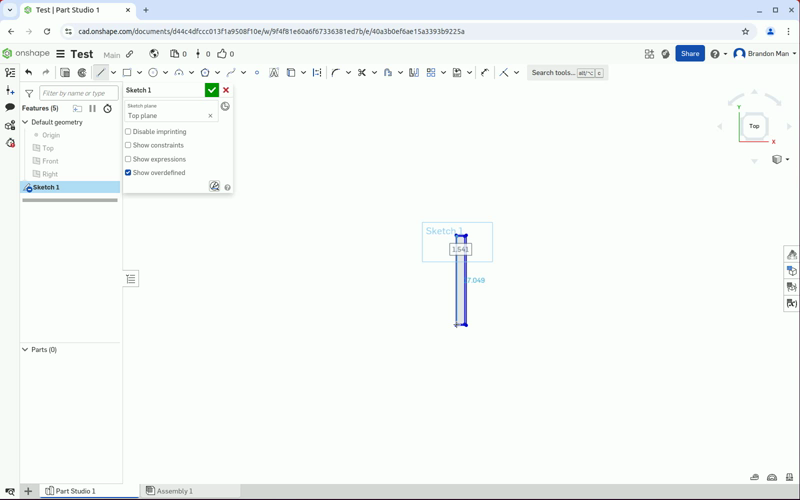
scroll(6)
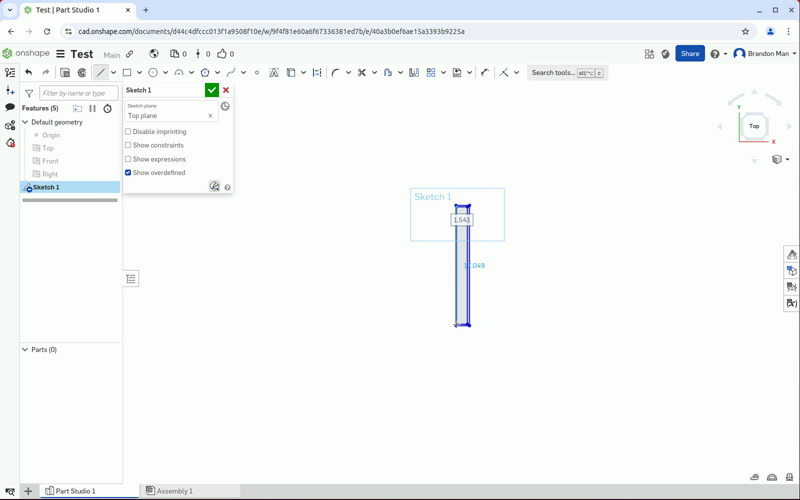
scroll(6)
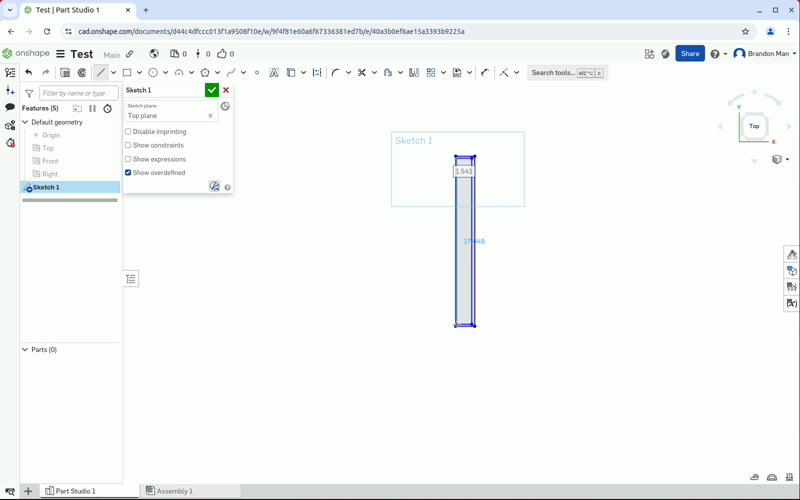
scroll(6)
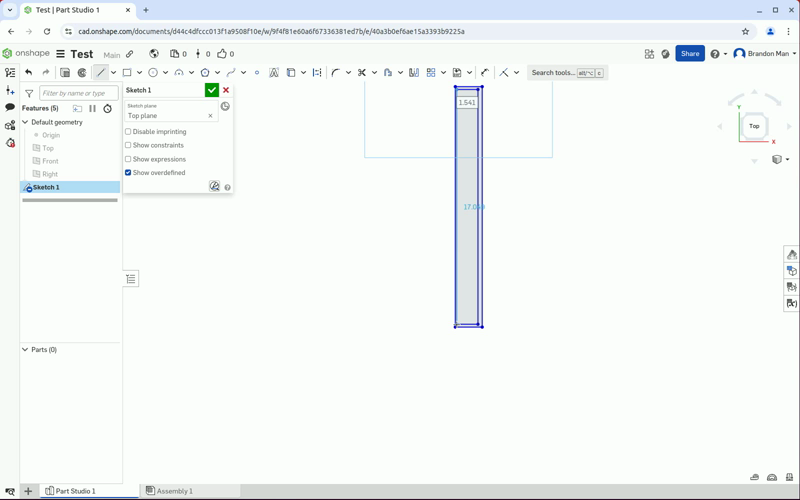
scroll(6)
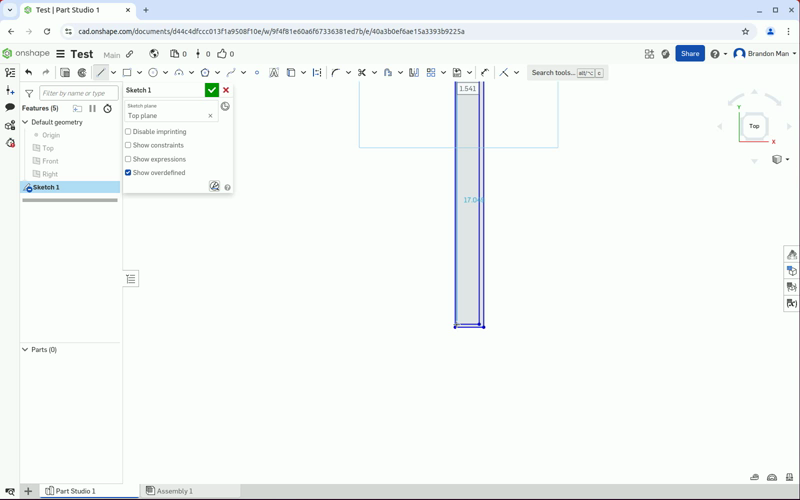
scroll(6)
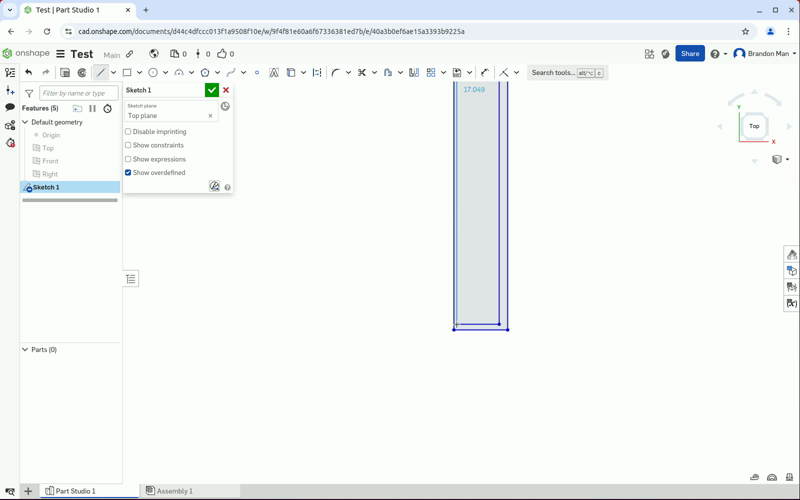
scroll(6)
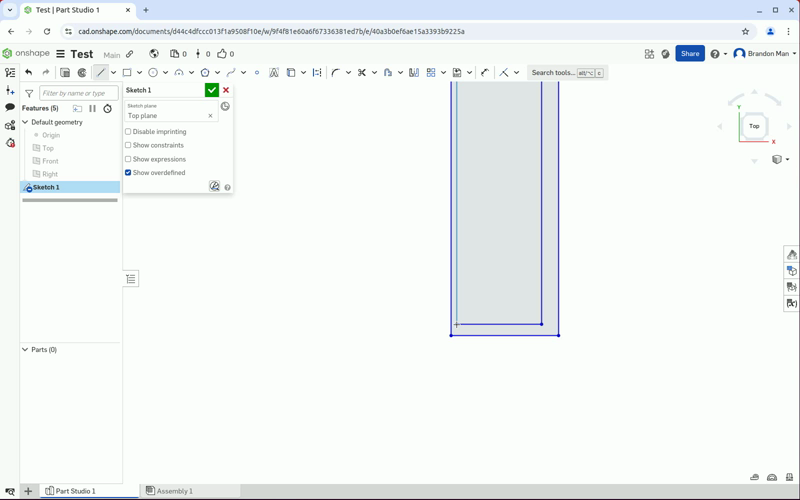
key_up(shift)
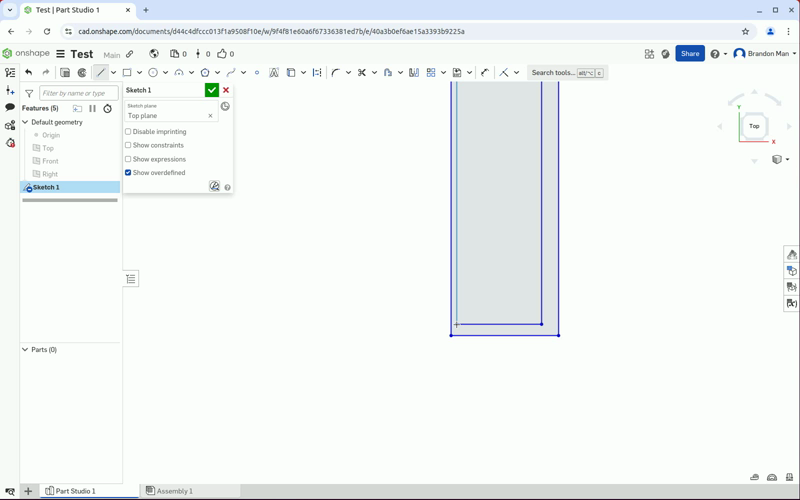
click(456, 324)
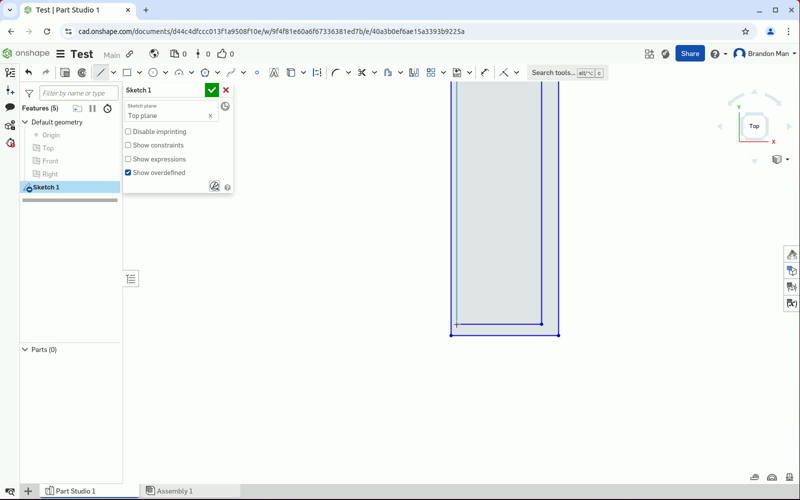
scroll(-6)
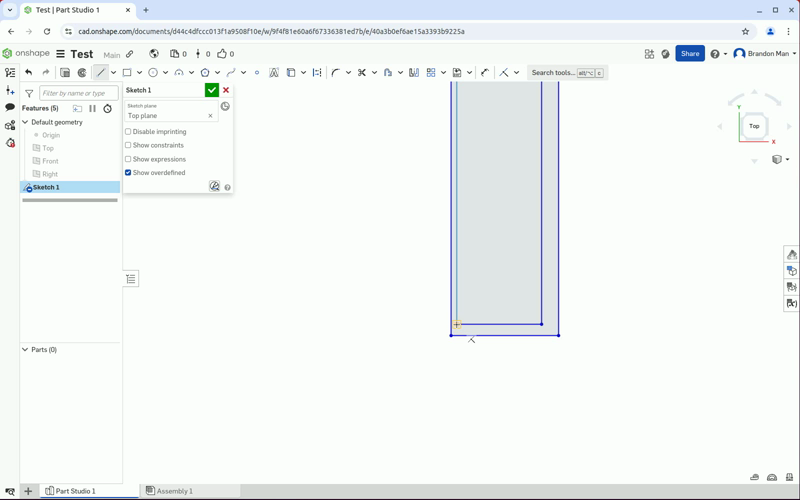
scroll(-6)
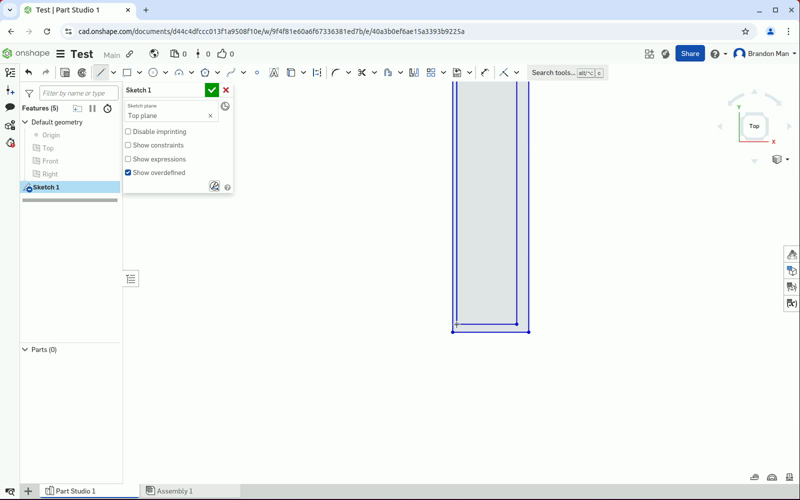
scroll(-6)
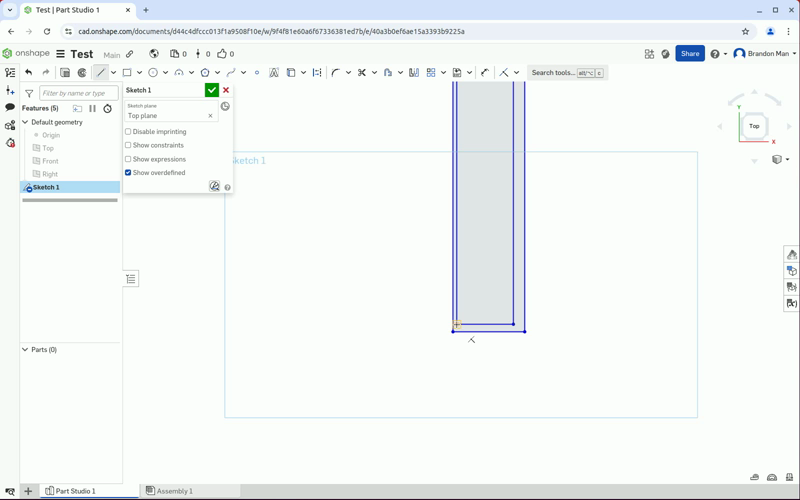
scroll(-6)
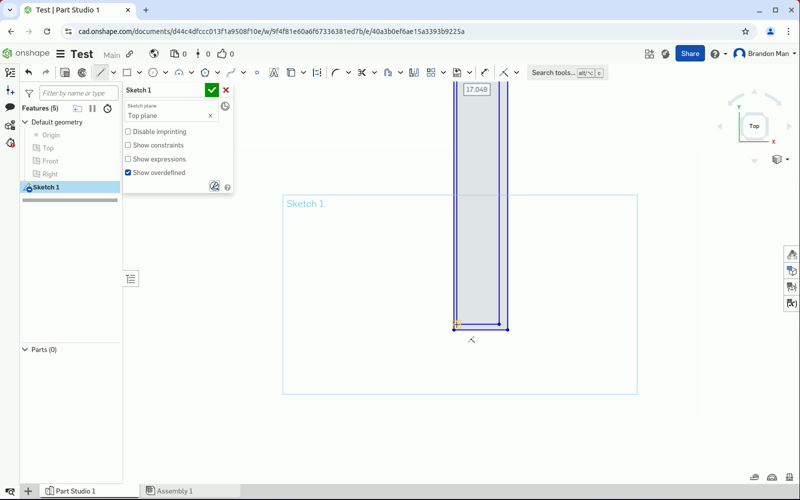
scroll(-6)
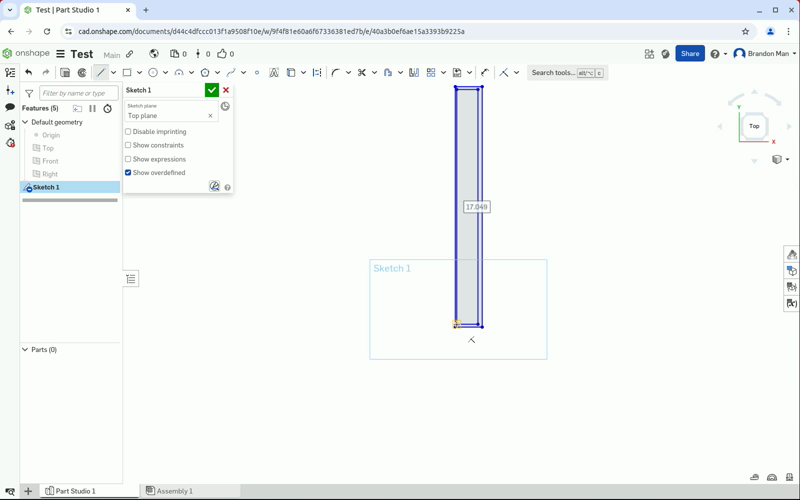
scroll(-6)
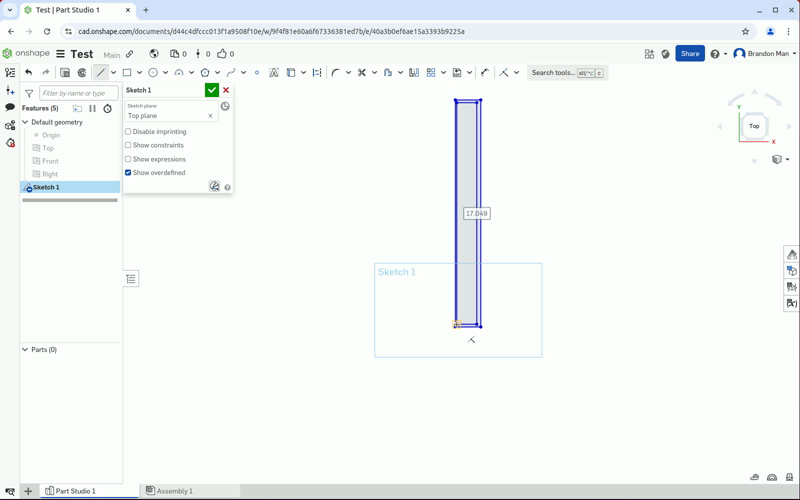
scroll(-6)
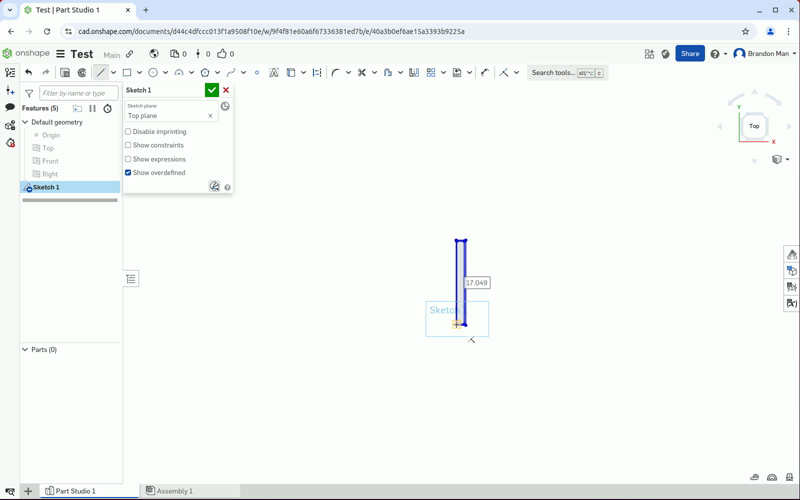
key(esc)
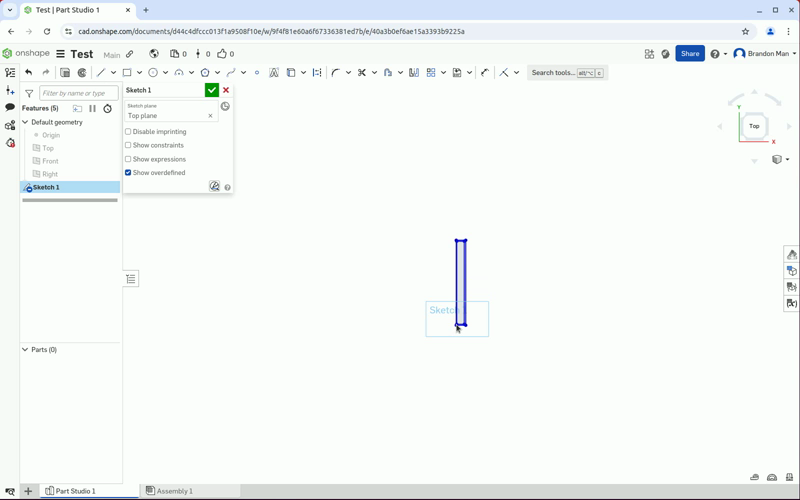
mouse_move(464, 310)
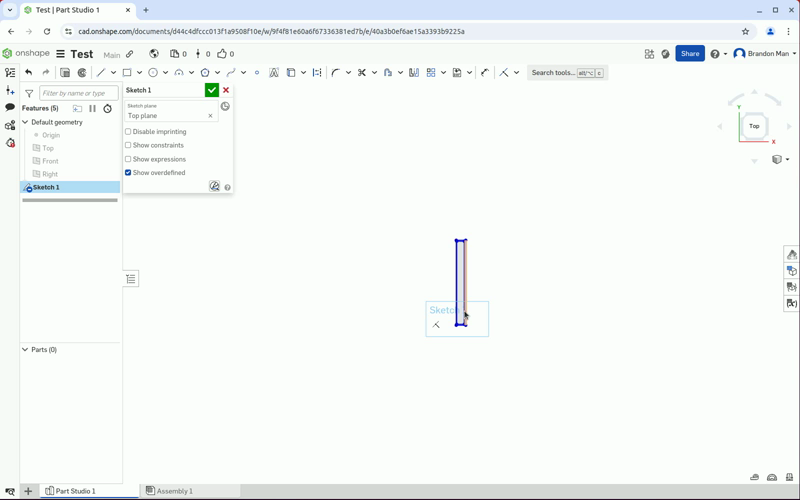
scroll(6)
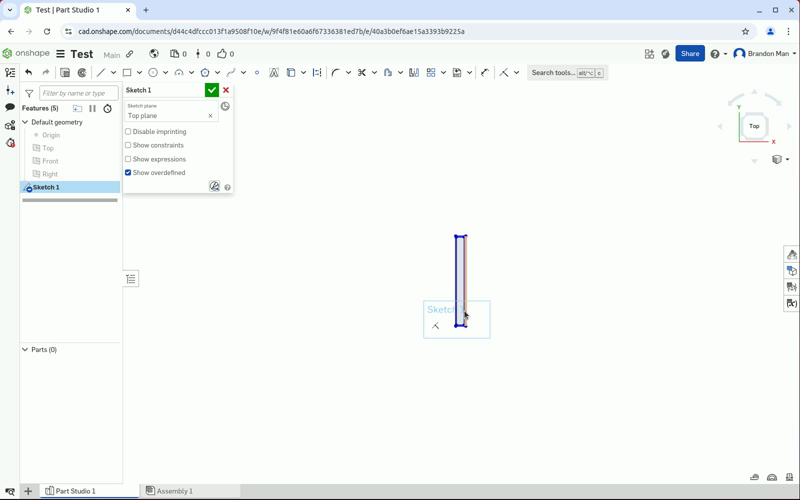
scroll(6)
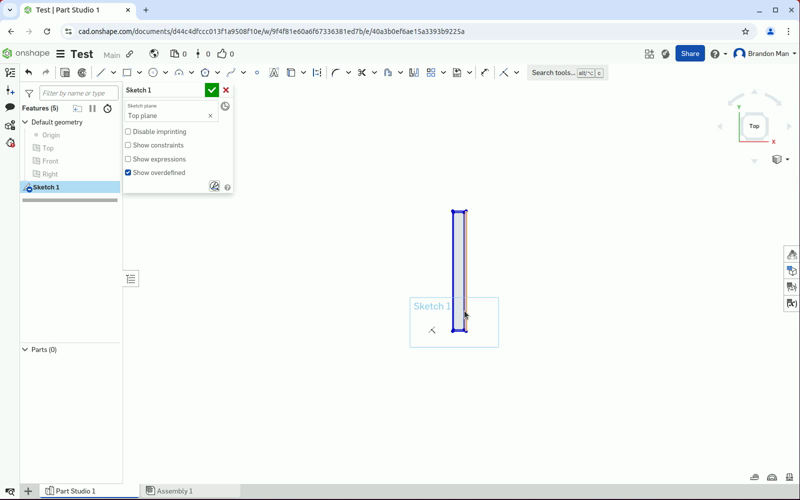
scroll(6)
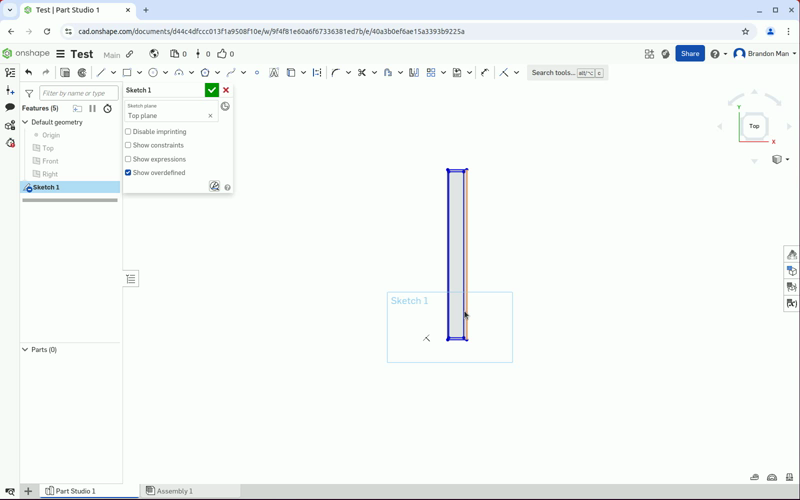
scroll(6)
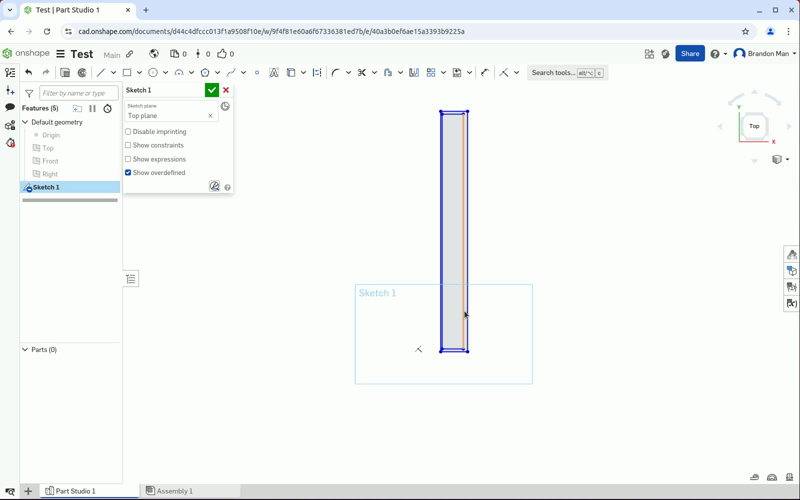
scroll(6)
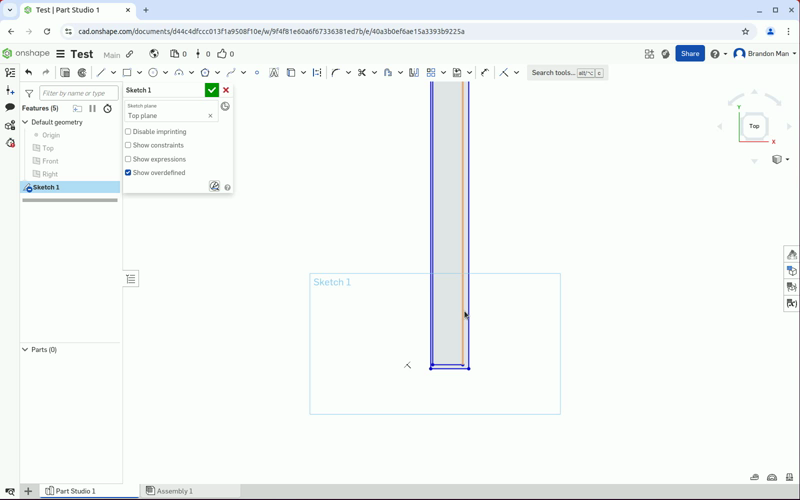
scroll(6)
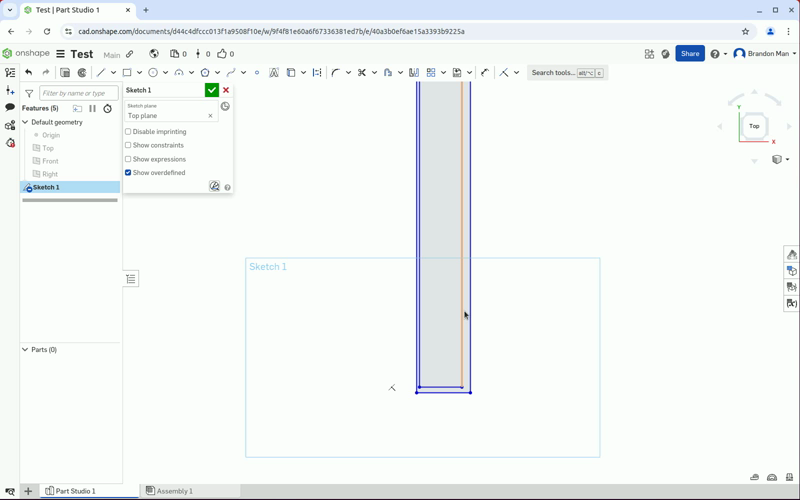
scroll(6)
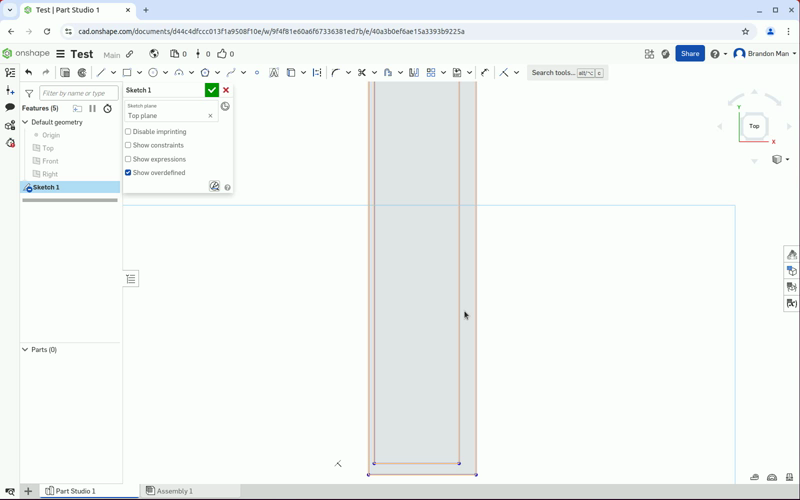
click(464, 310)
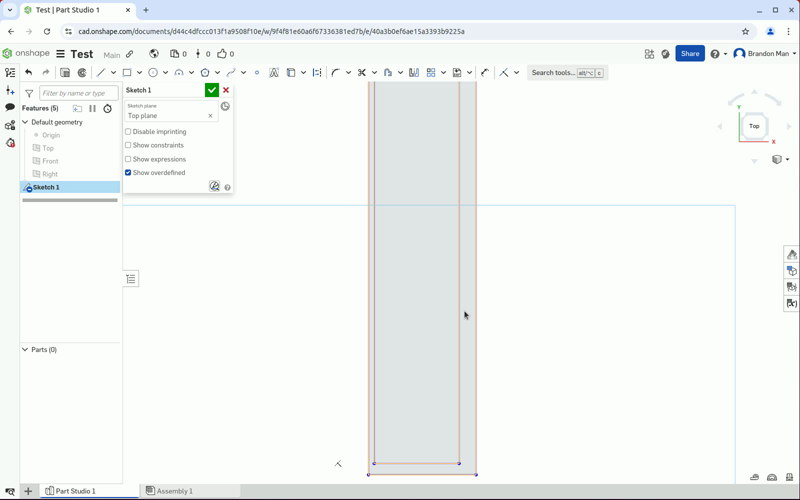
scroll(-6)
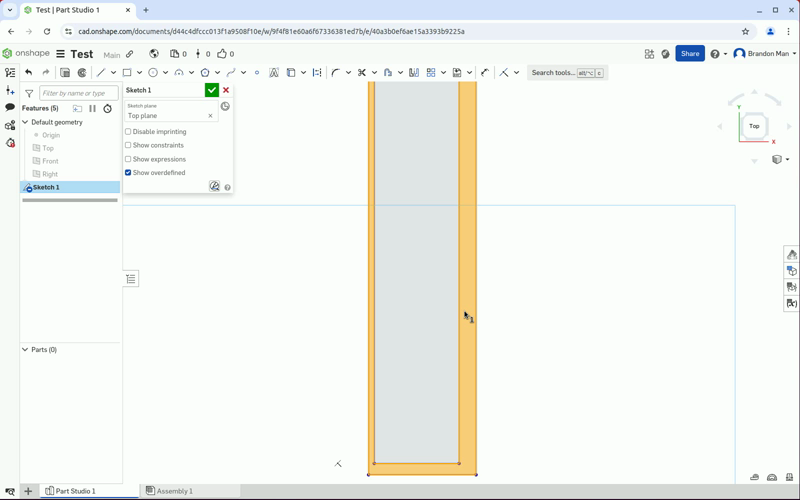
scroll(-6)
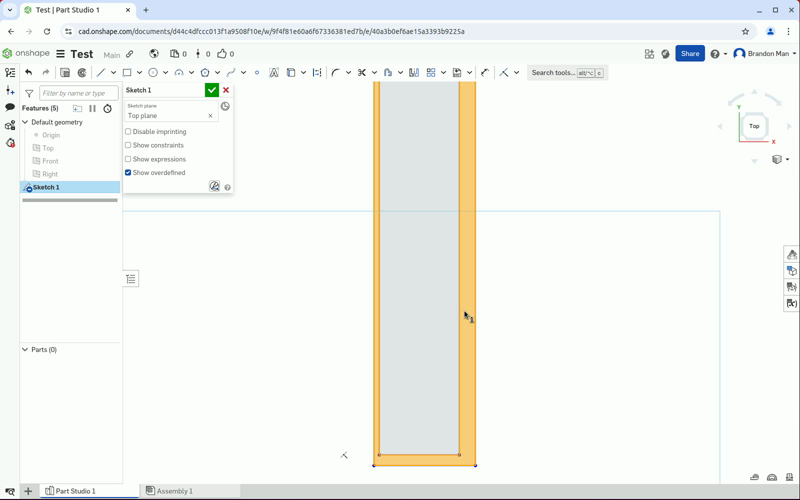
scroll(-6)
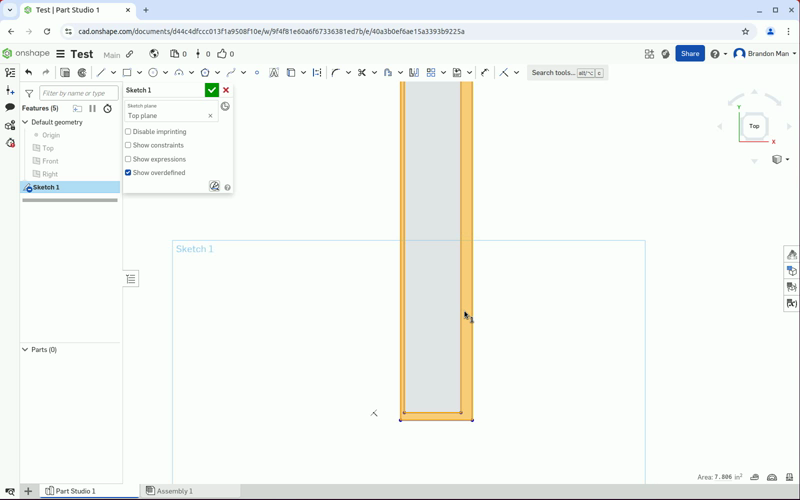
scroll(-6)
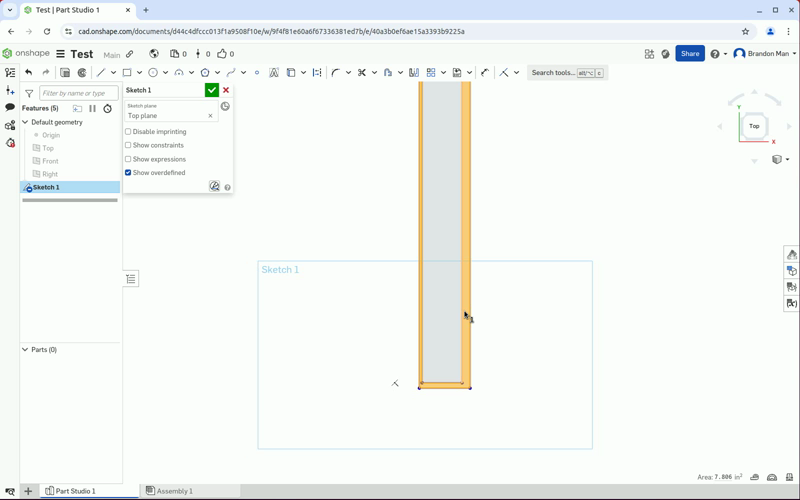
scroll(-6)
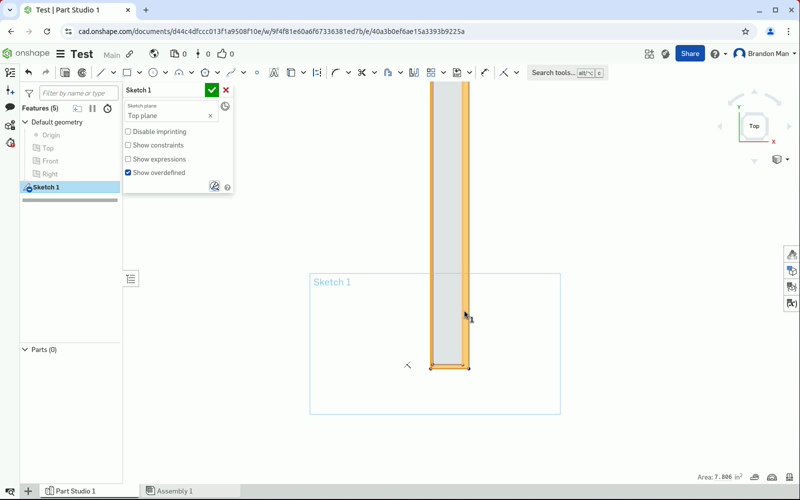
scroll(-6)
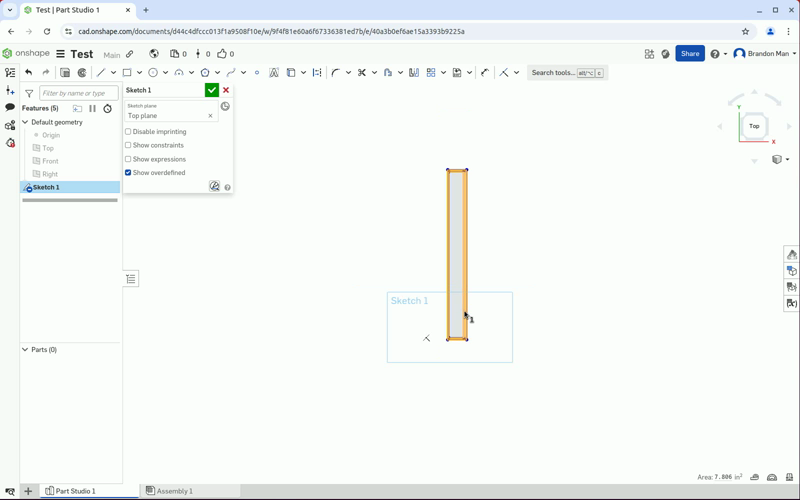
scroll(-6)
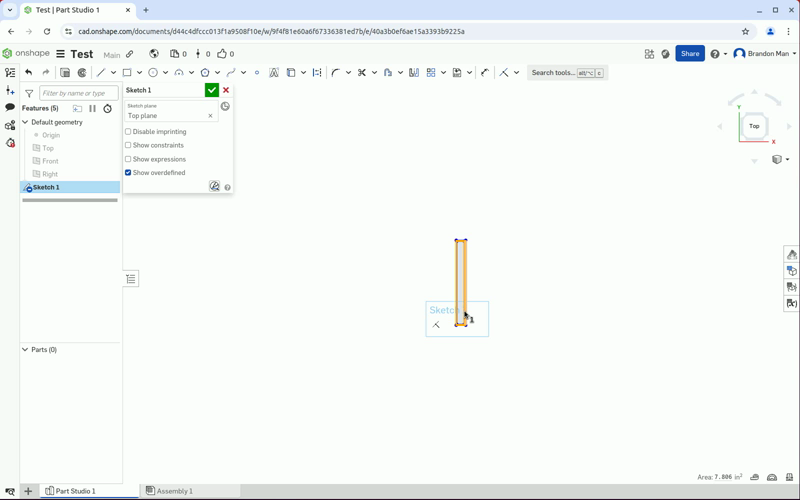
mouse_move(73, 352)
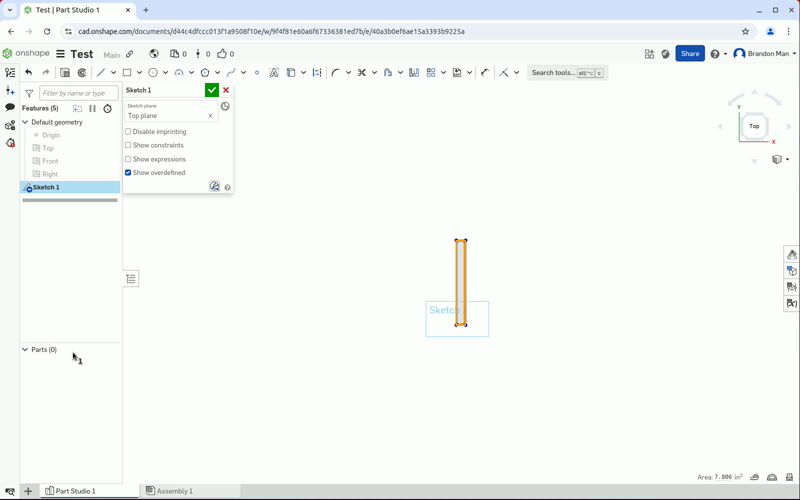
key(shift+y)
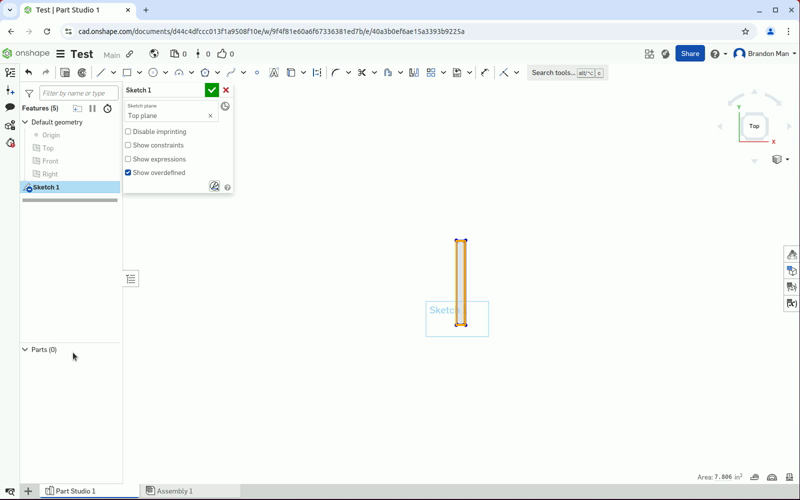
key(shift+e)
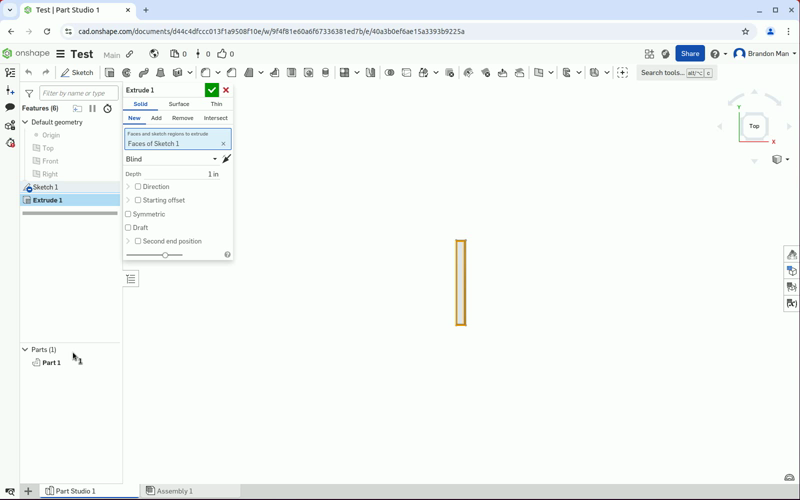
mouse_move(143, 106)
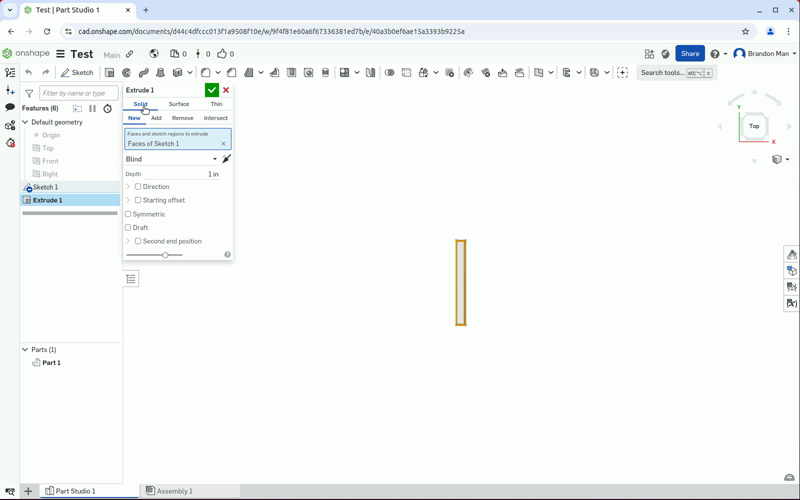
click(143, 106)
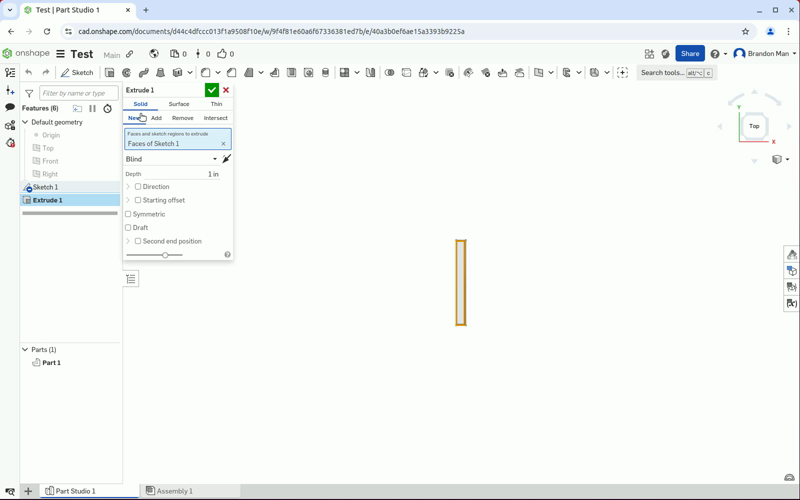
mouse_move(137, 120)
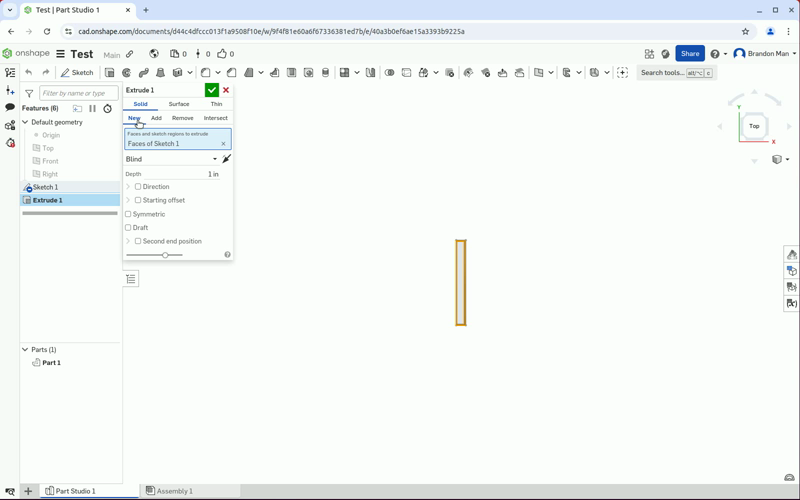
click(137, 120)
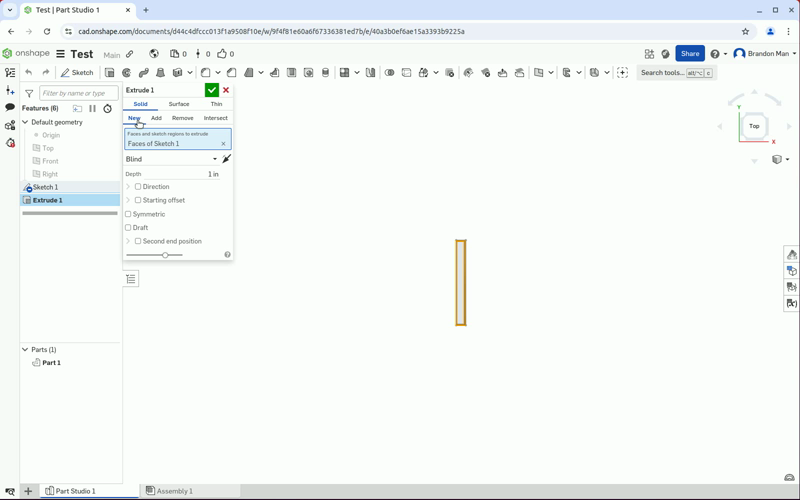
key(tab, 4)
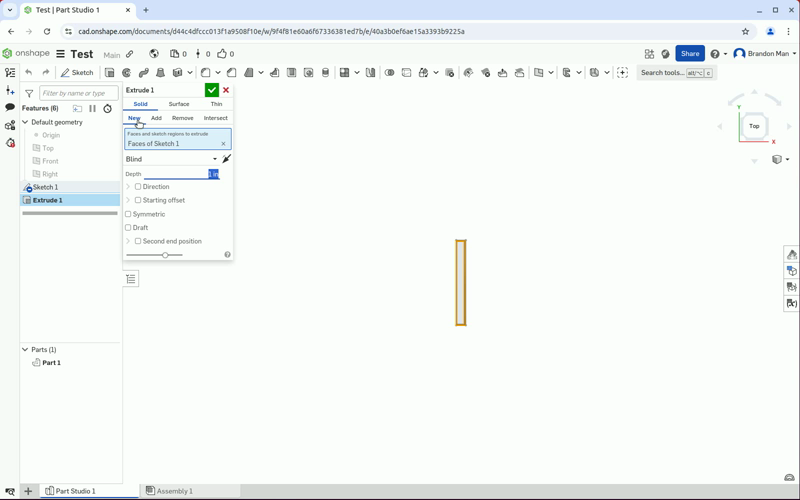
text(23.108)
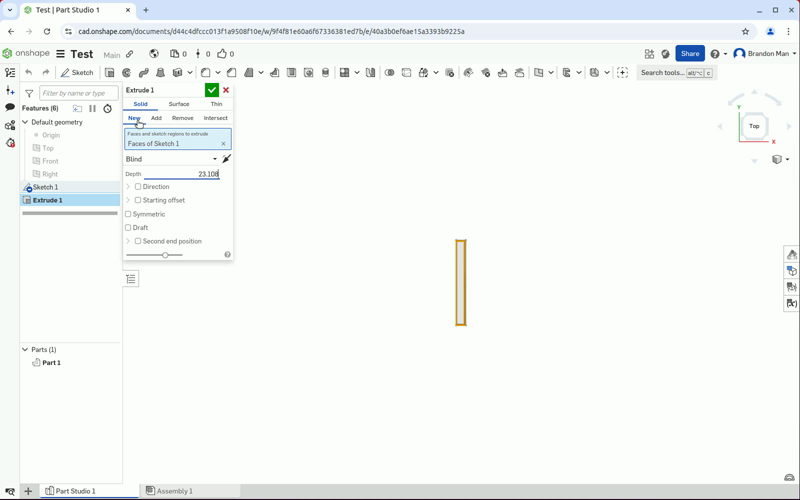
key(enter)
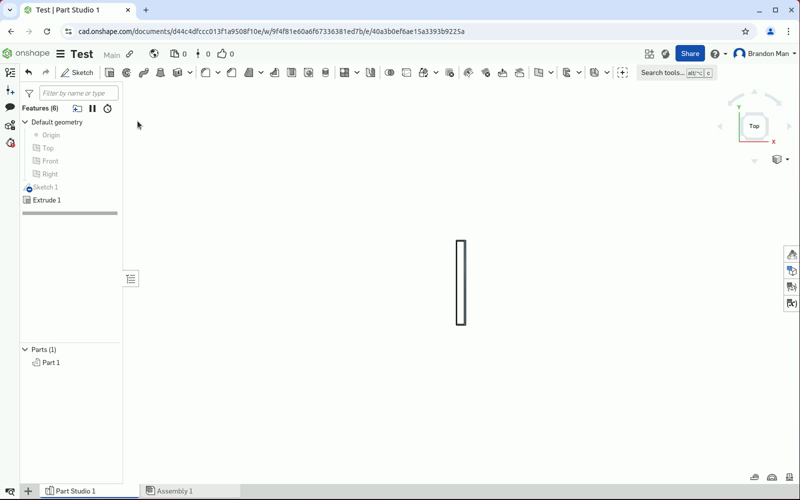
key(shift+h)
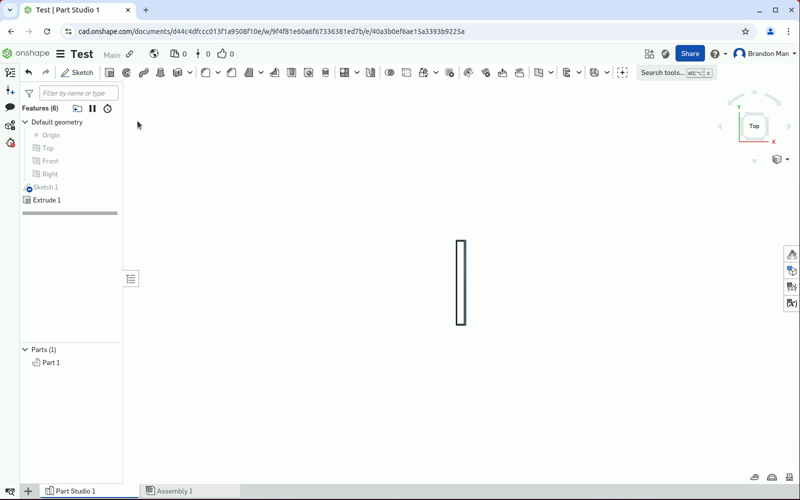
key(shift+h)
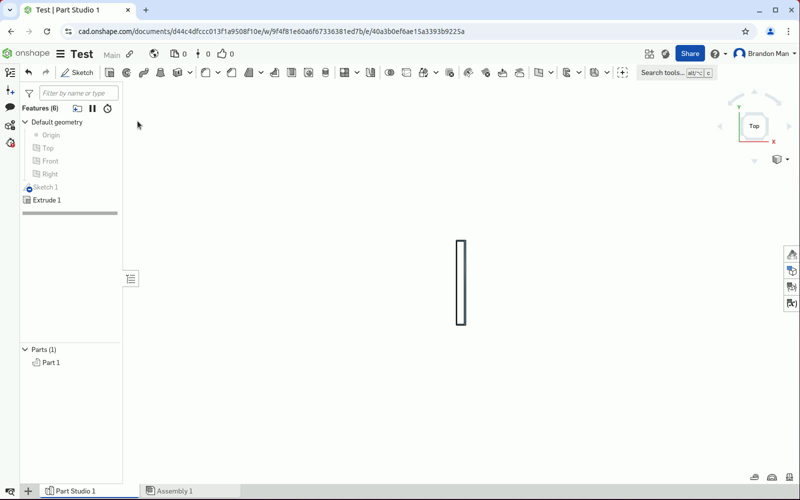
mouse_move(73, 189)
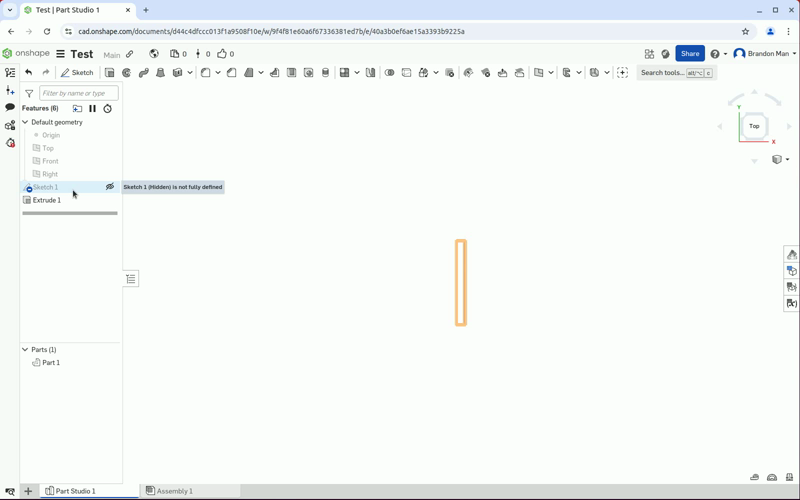
click(73, 189)
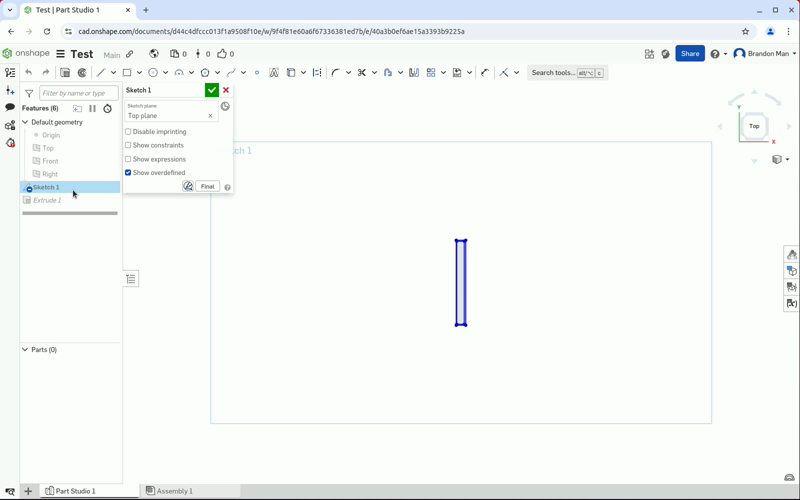
mouse_move(229, 92)
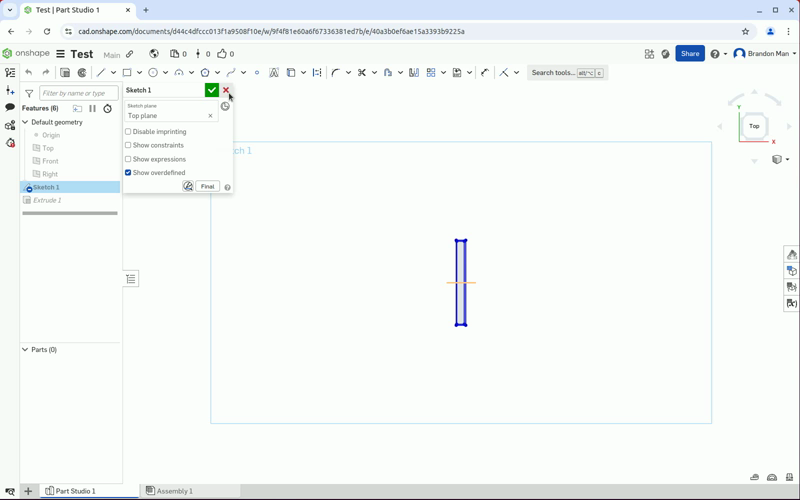
click(229, 92)
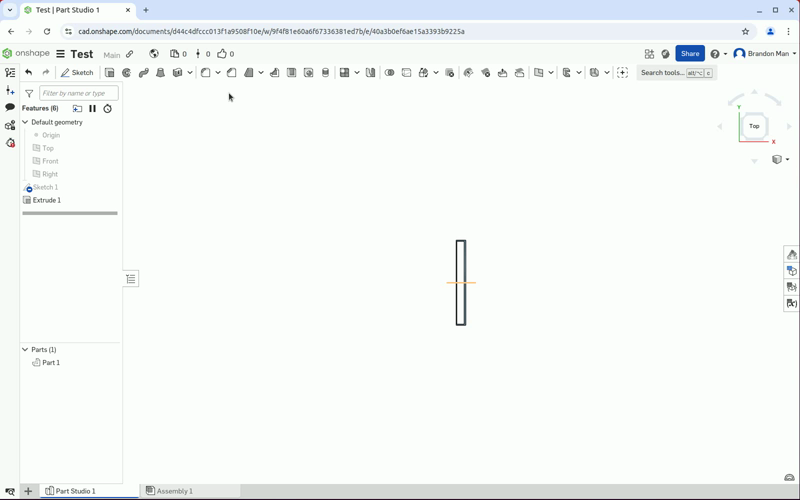
mouse_move(73, 352)
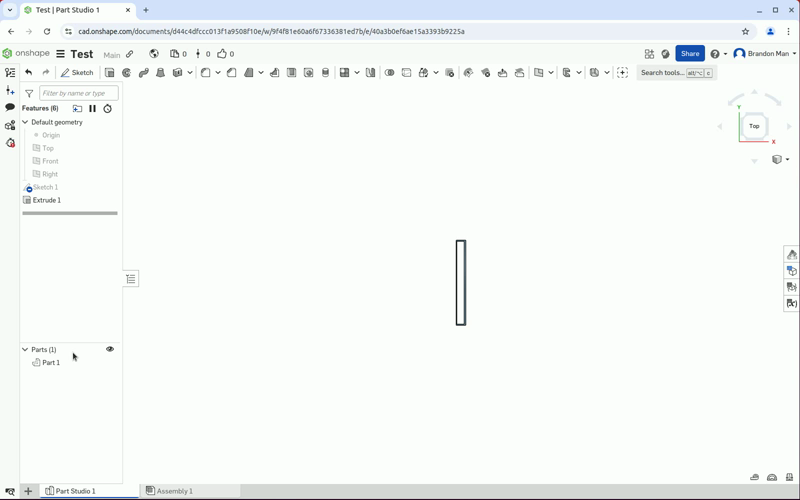
key(y)
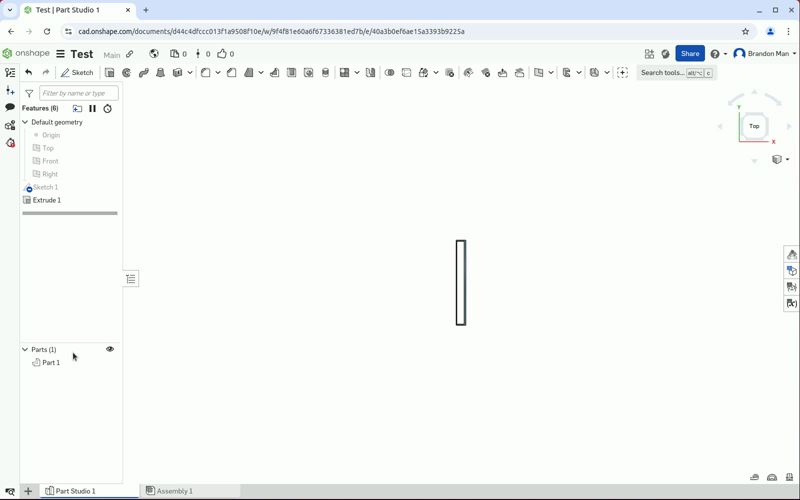
key(shift+p)
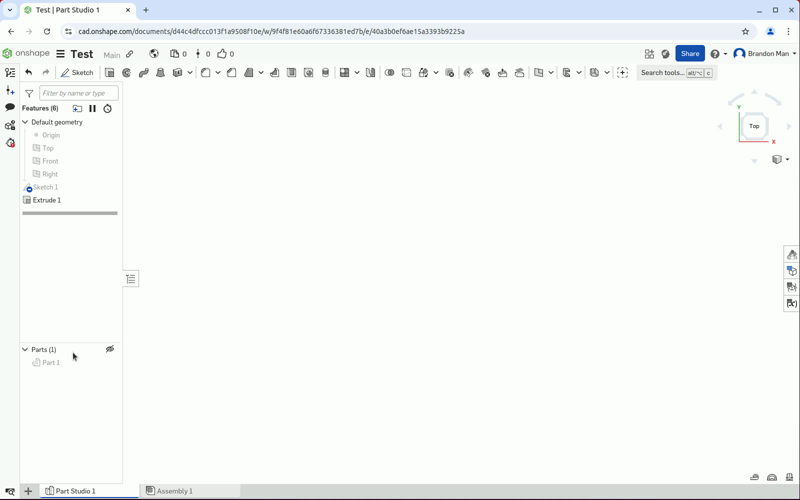
key(space)
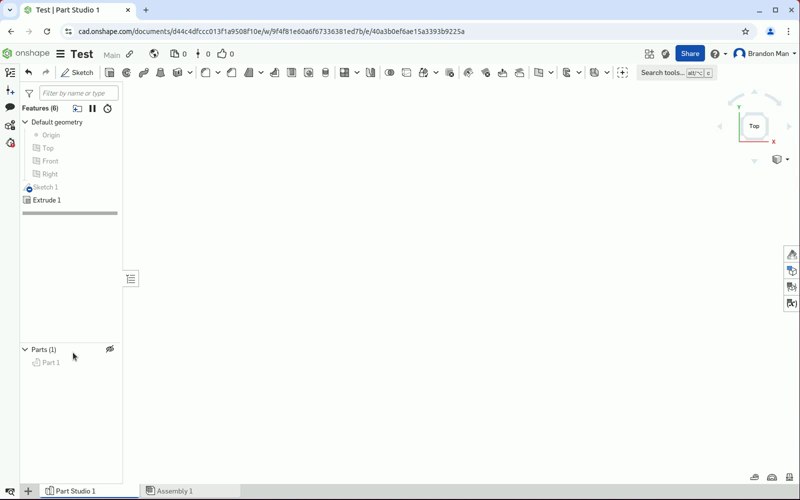
key_down(shift)
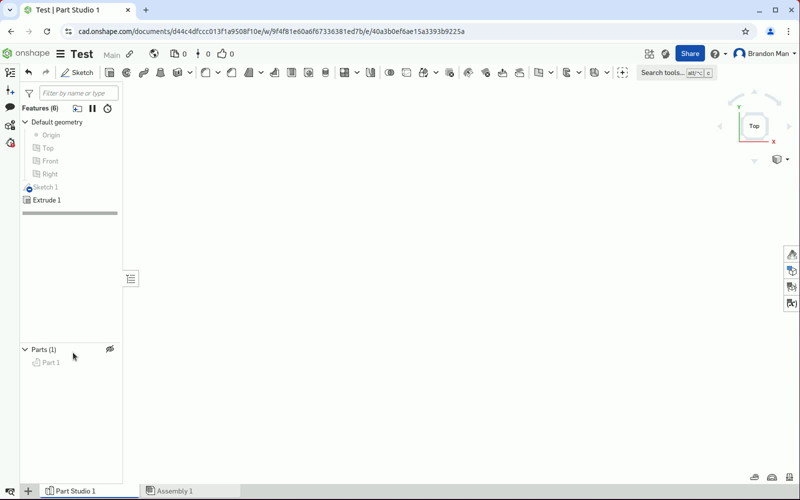
key(up)
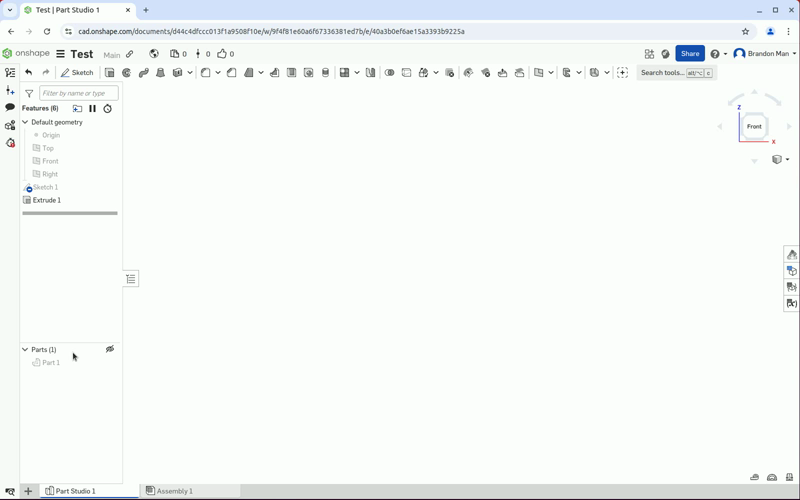
key_up(shift)
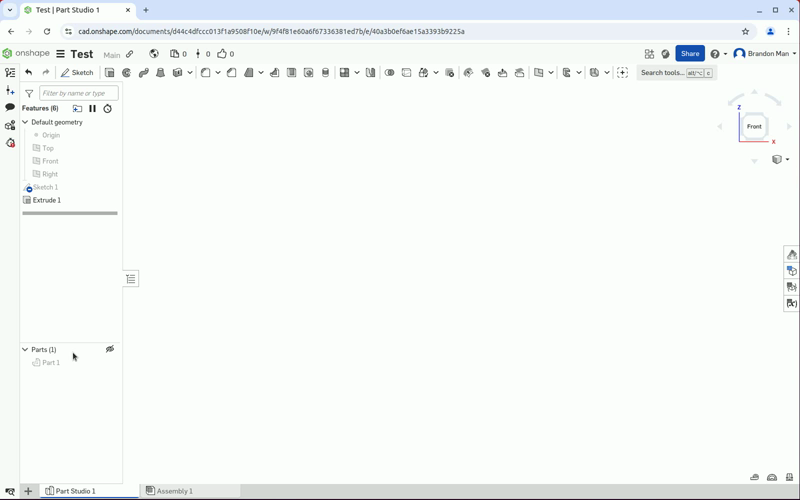
key(space)
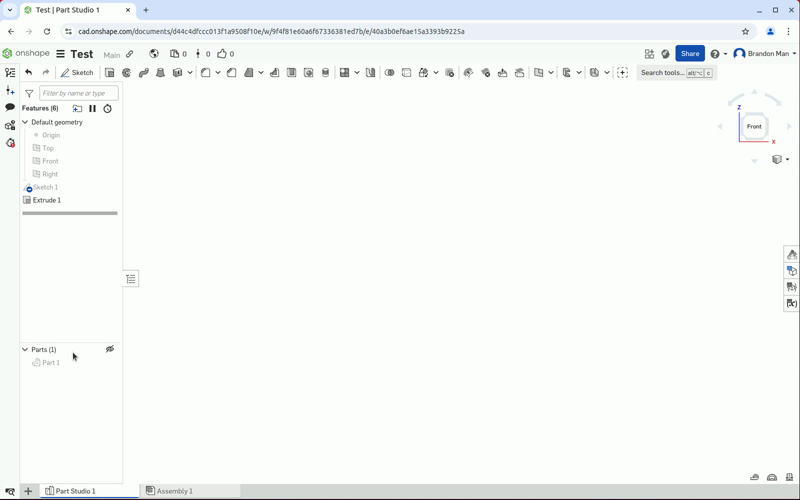
key_down(shift)
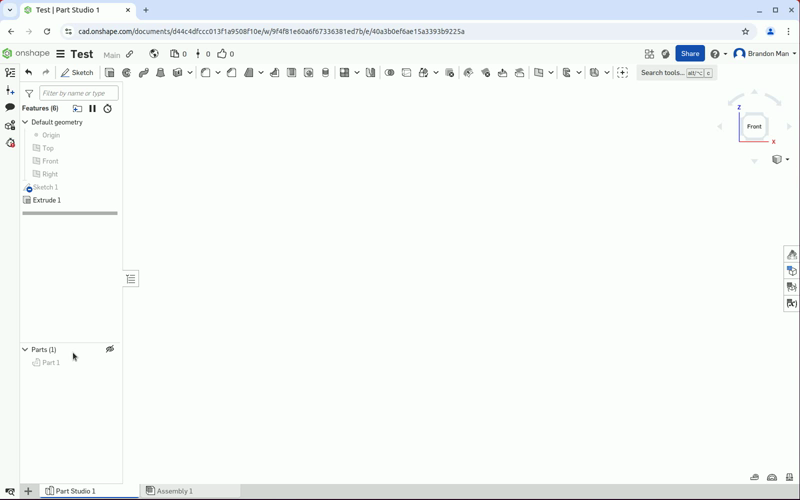
key(left)
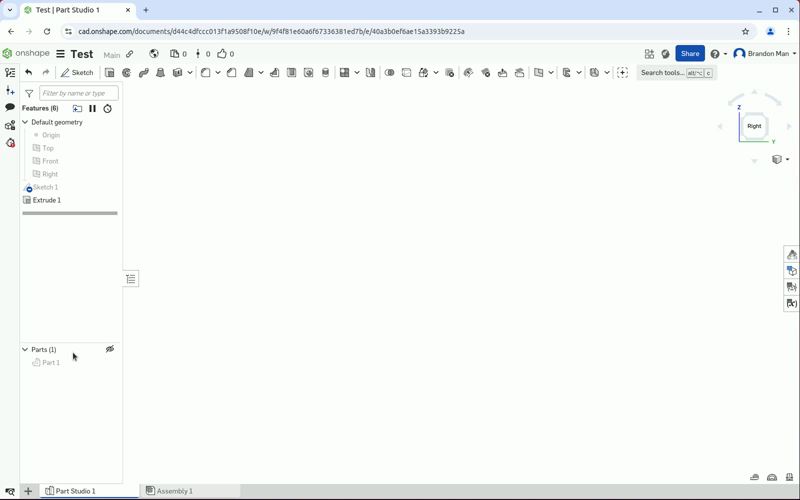
key_up(shift)
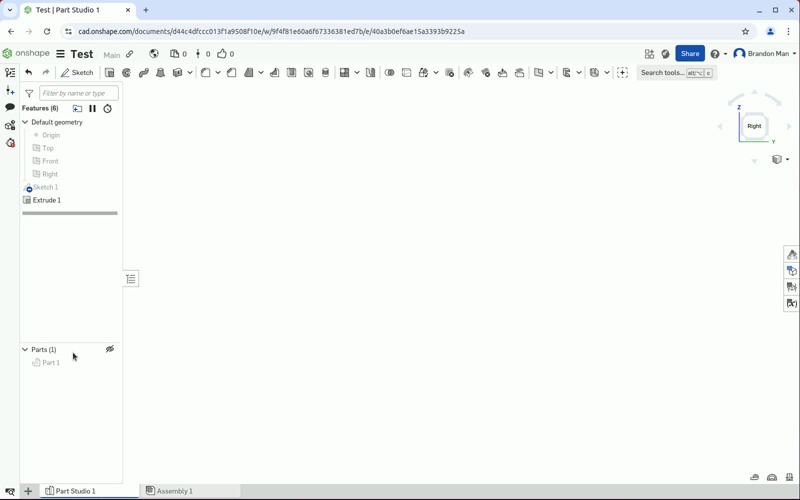
mouse_move(73, 352)
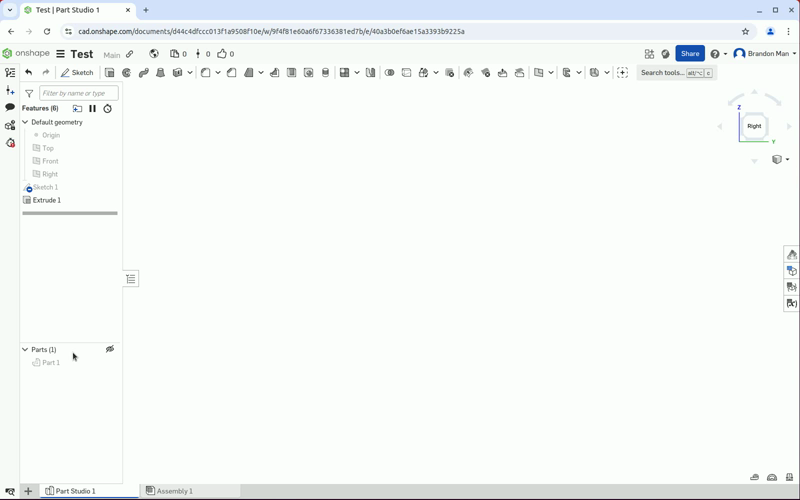
key(shift+y)
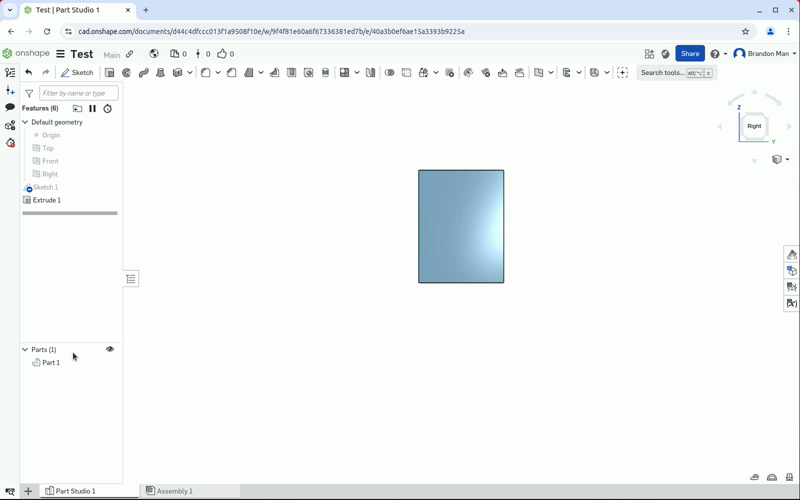
mouse_move(541, 75)
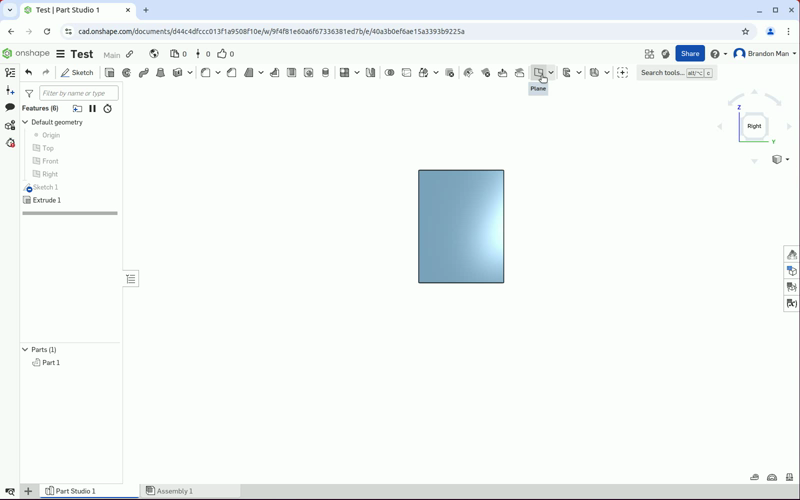
click(541, 75)
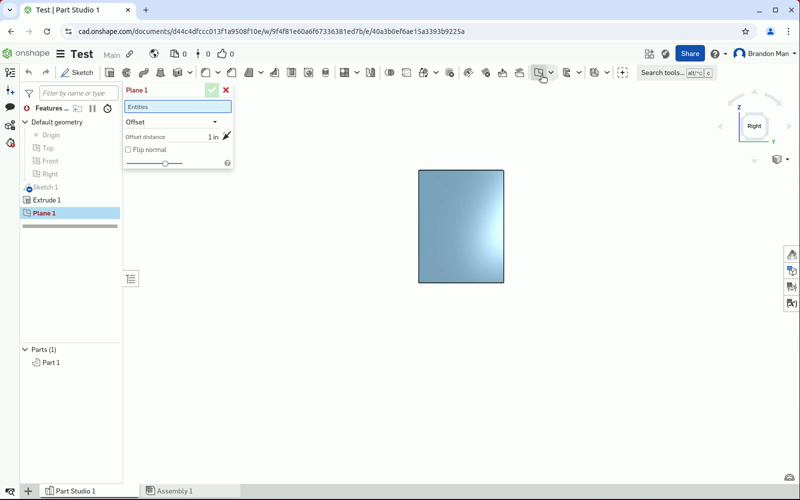
mouse_move(73, 176)
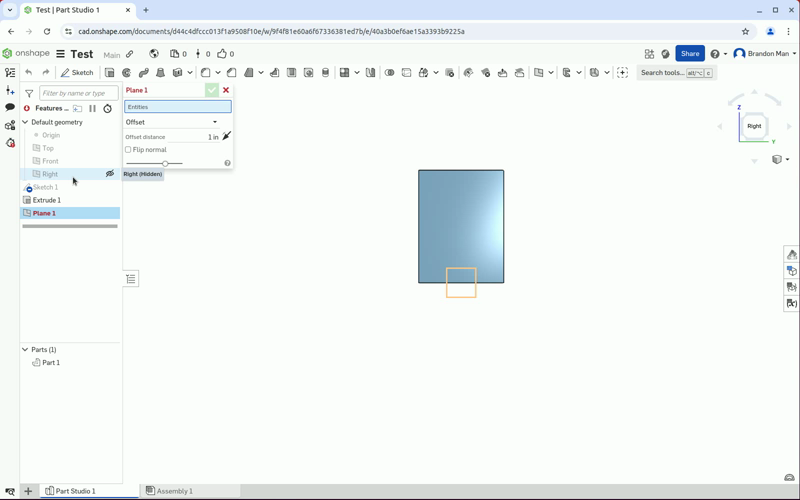
click(73, 176)
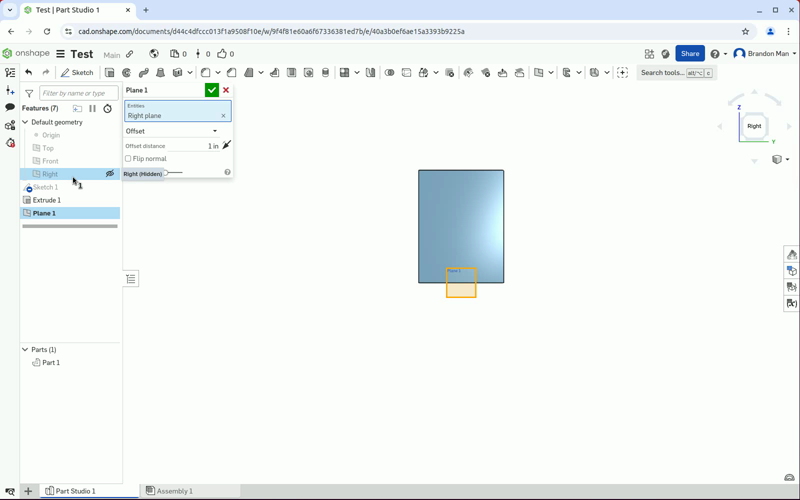
key(tab, 2)
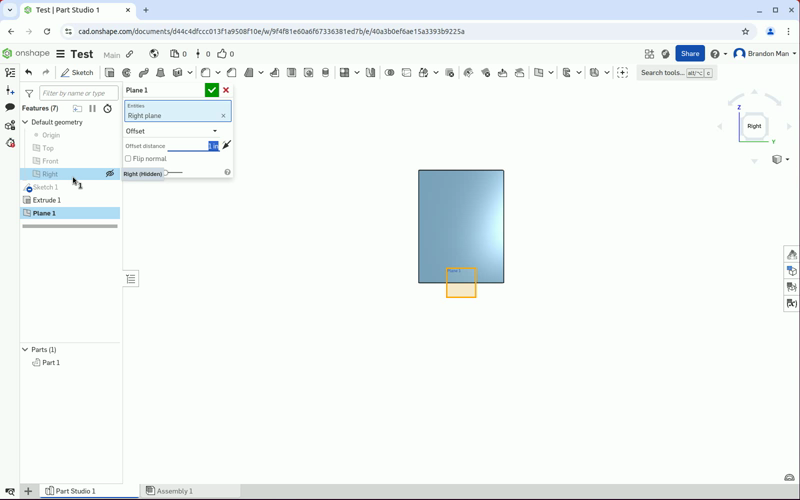
text(0.955)
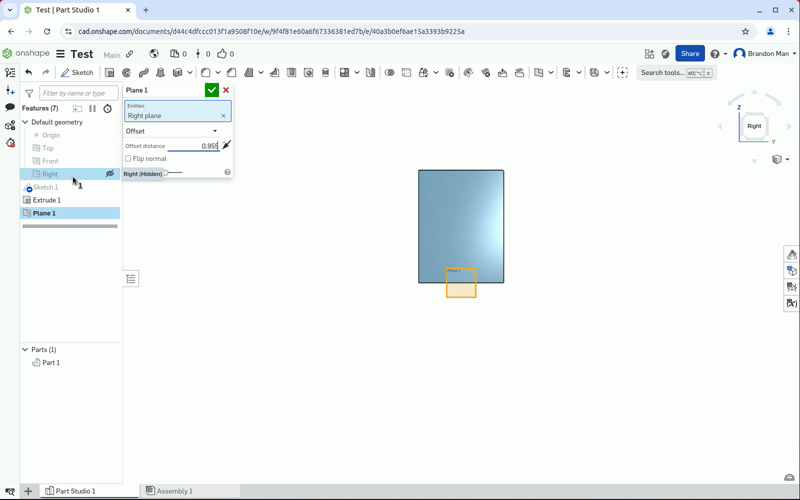
key(enter, 2)
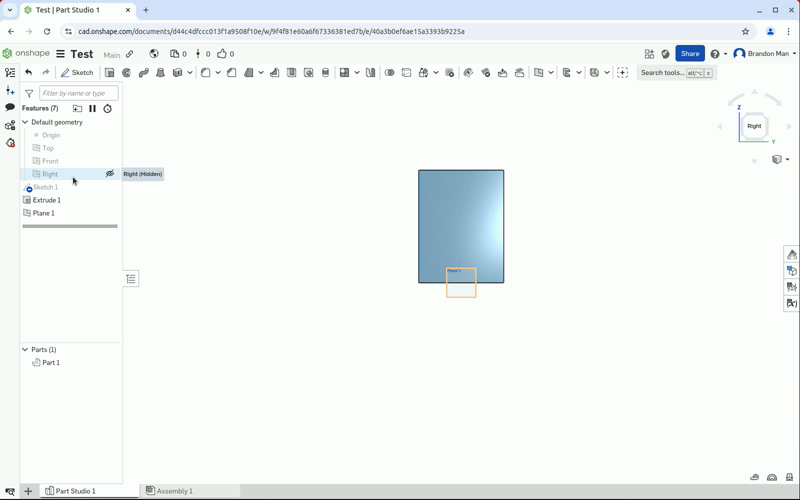
key(shift+s)
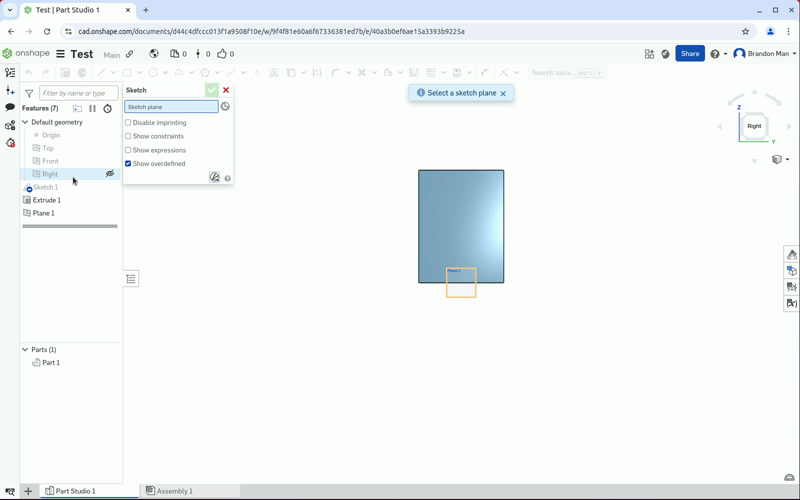
mouse_move(73, 215)
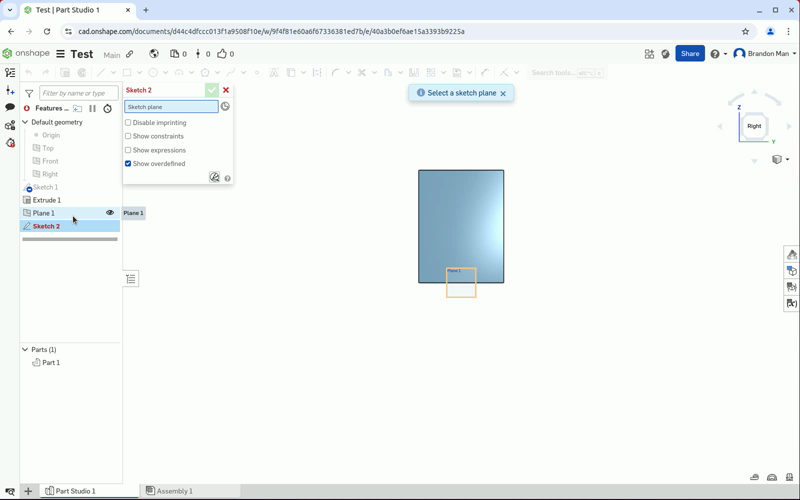
click(73, 215)
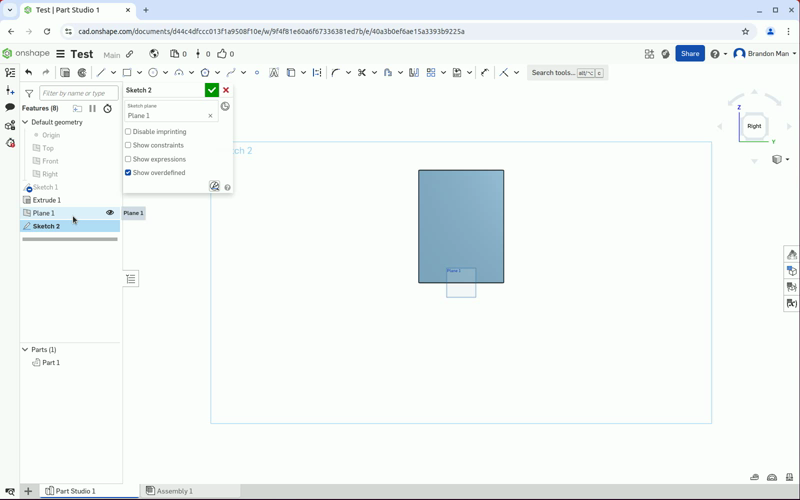
mouse_move(73, 352)
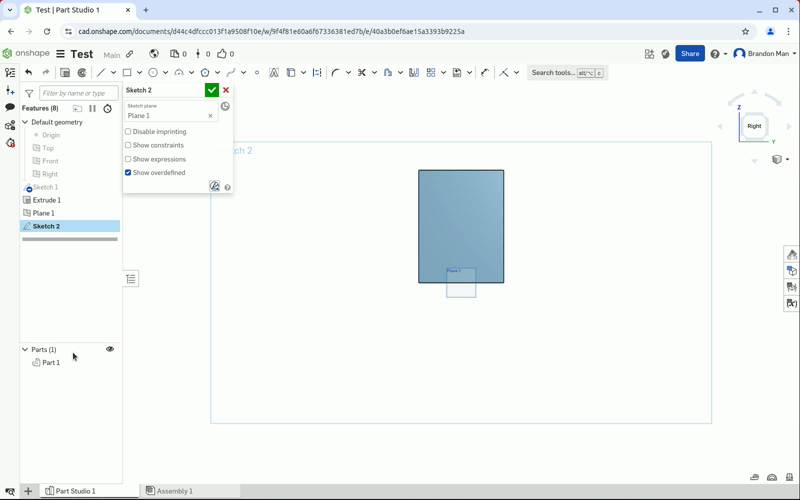
key(y)
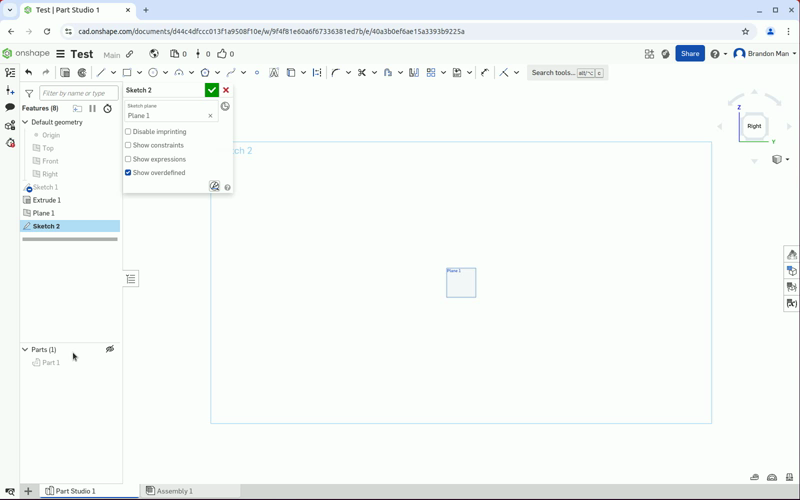
key(c)
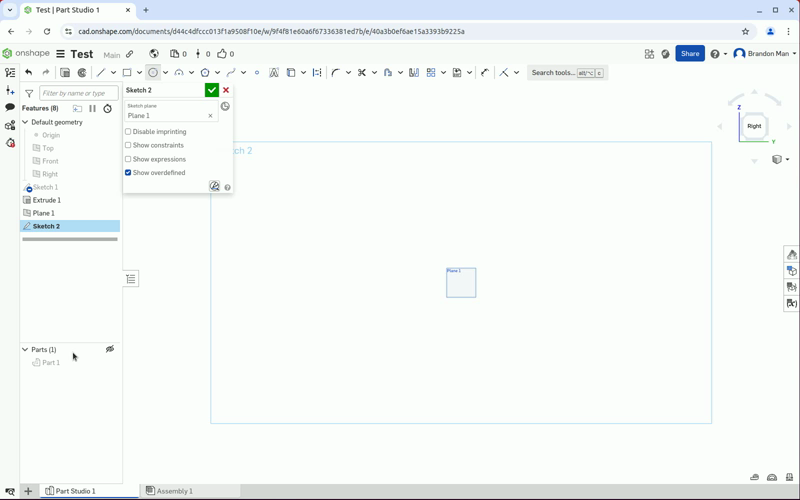
key_down(shift)
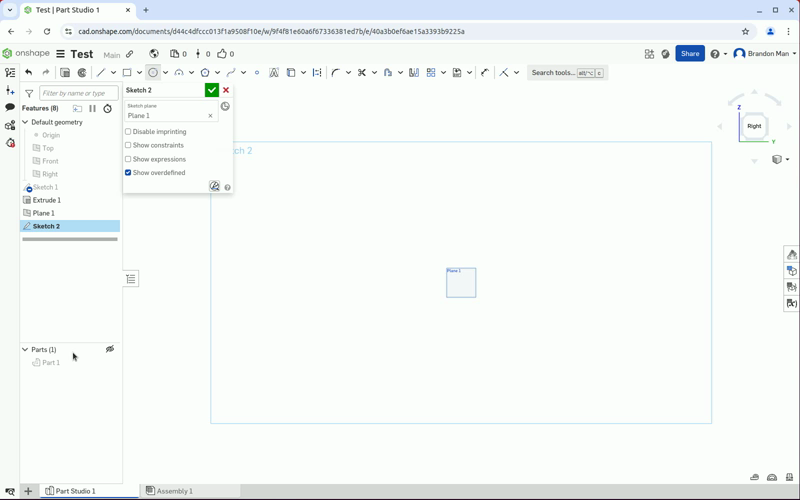
mouse_move(460, 201)
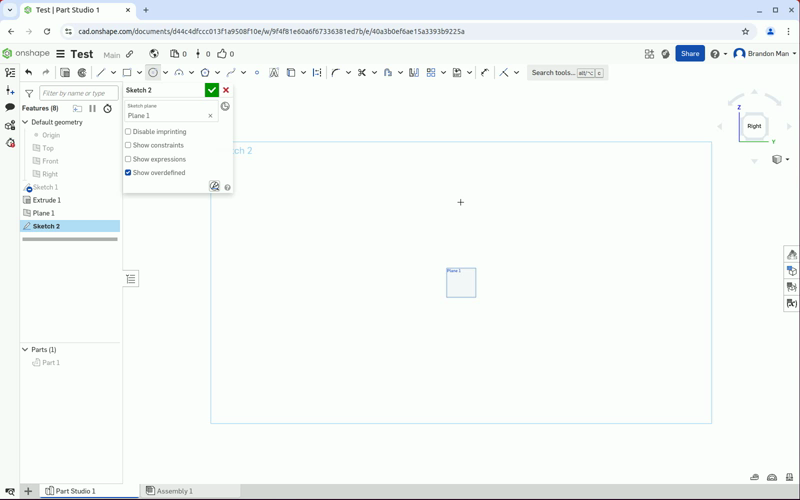
click(460, 201)
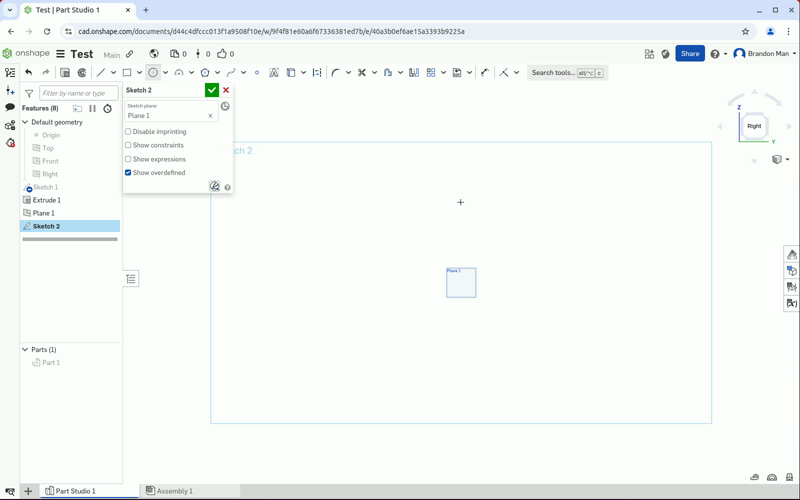
key_up(shift)
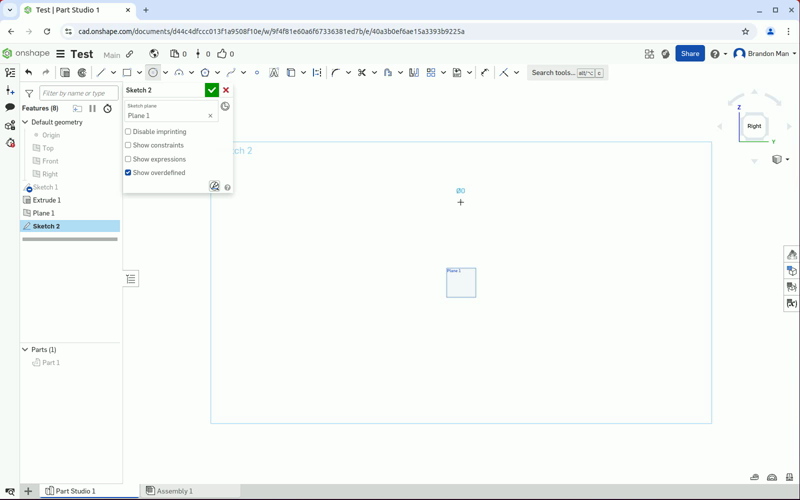
mouse_move(463, 201)
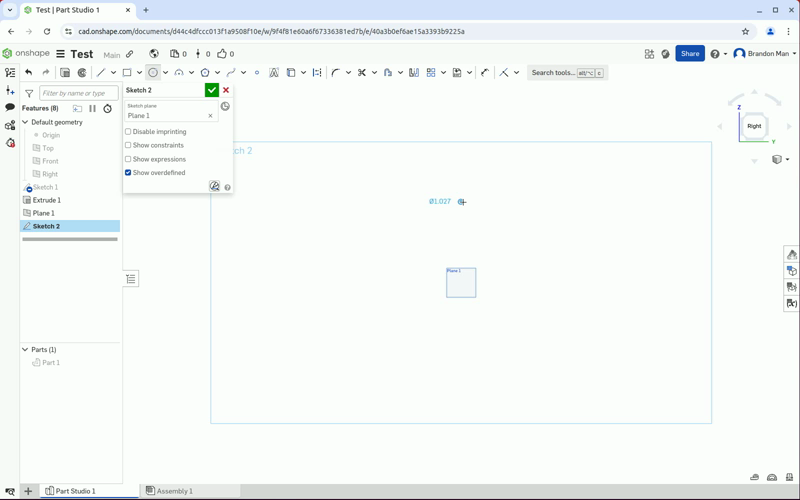
scroll(6)
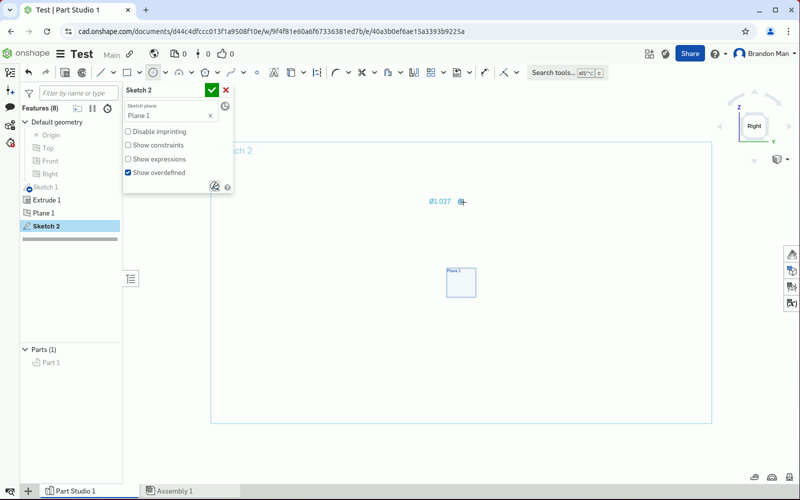
scroll(6)
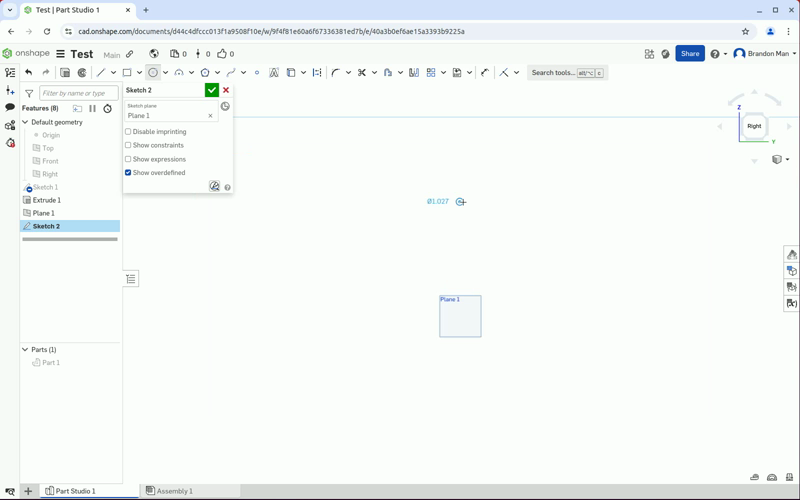
scroll(6)
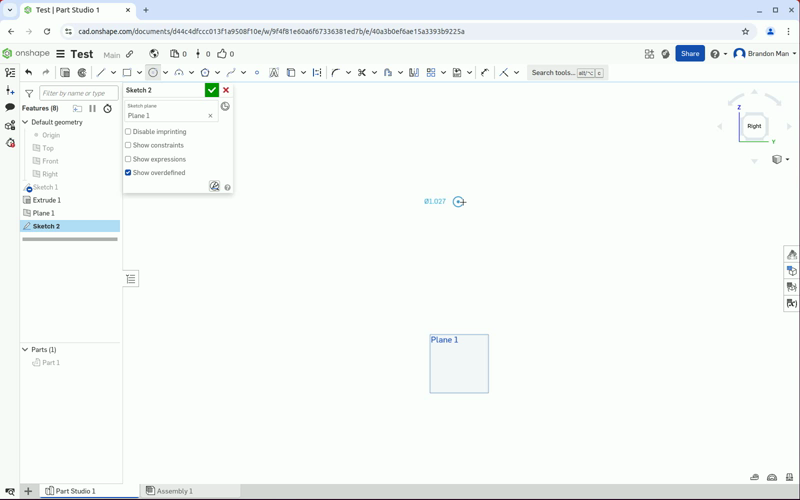
scroll(6)
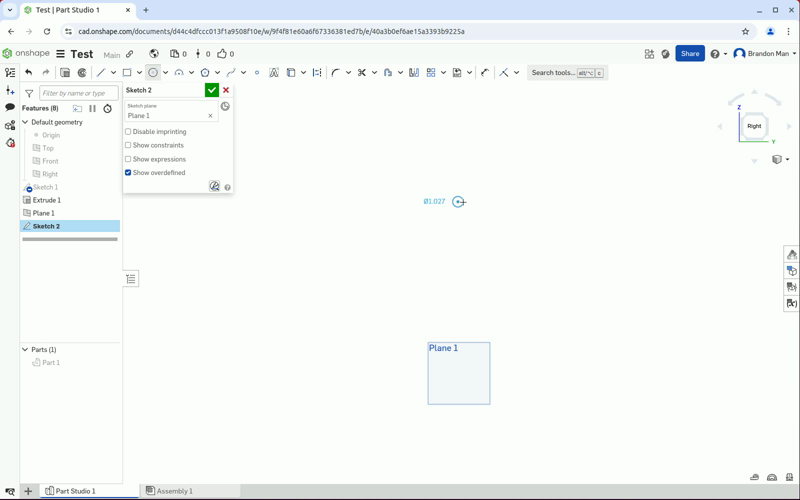
scroll(6)
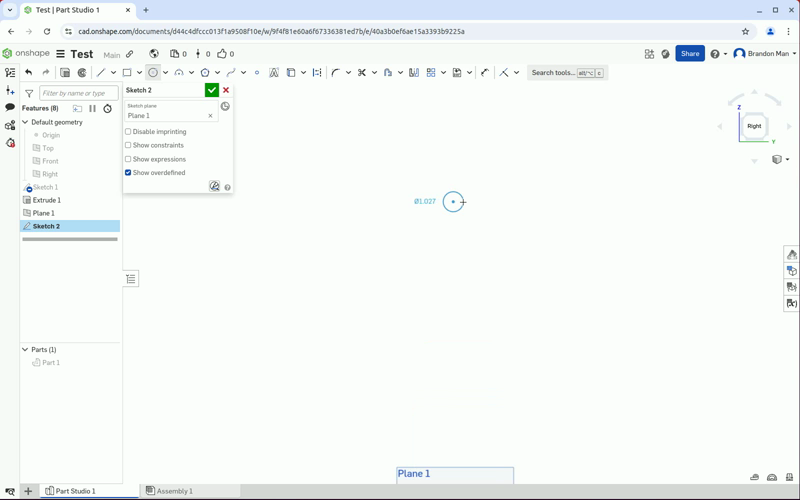
scroll(6)
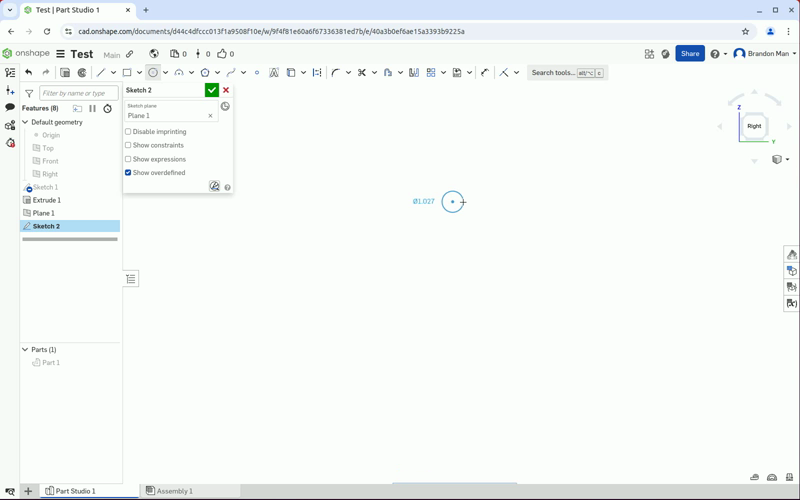
scroll(6)
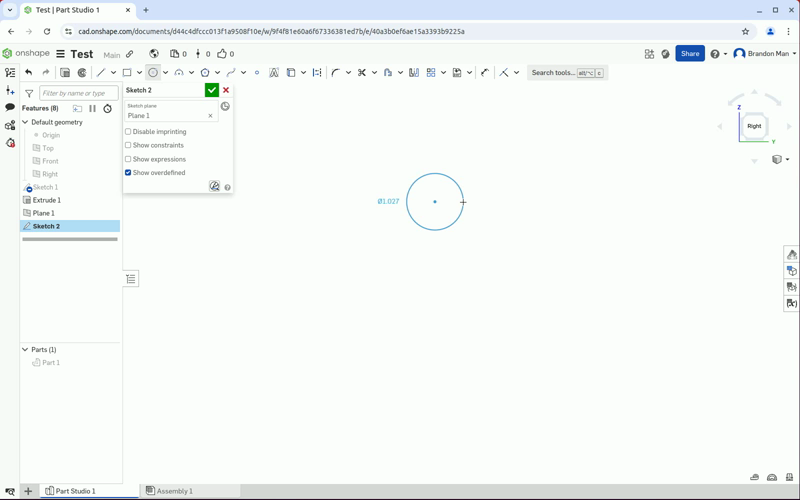
click(463, 201)
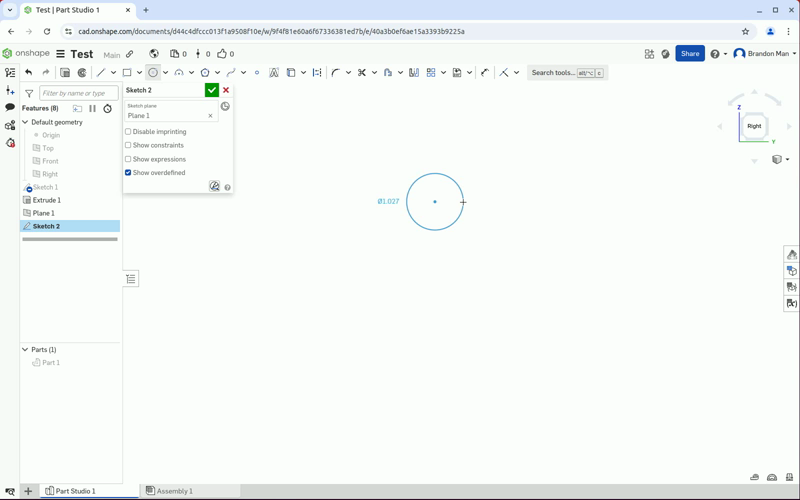
scroll(-6)
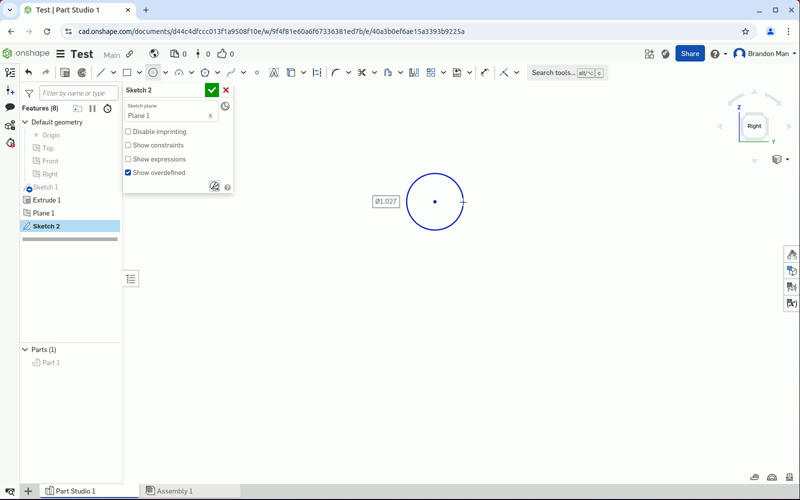
scroll(-6)
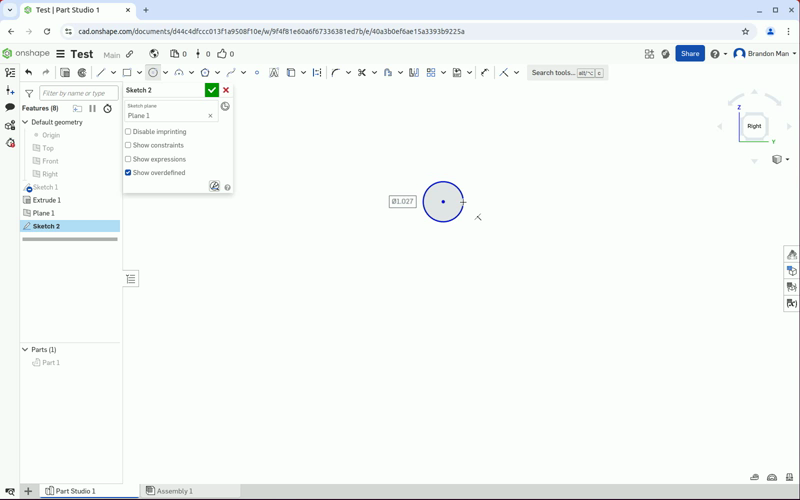
scroll(-6)
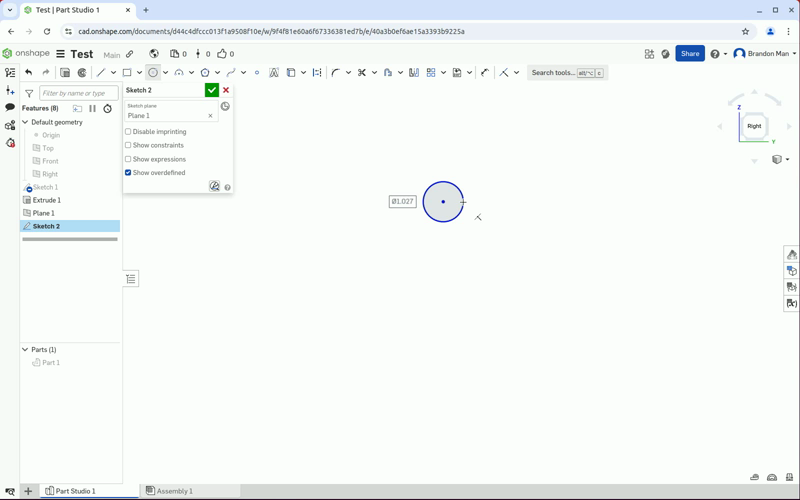
scroll(-6)
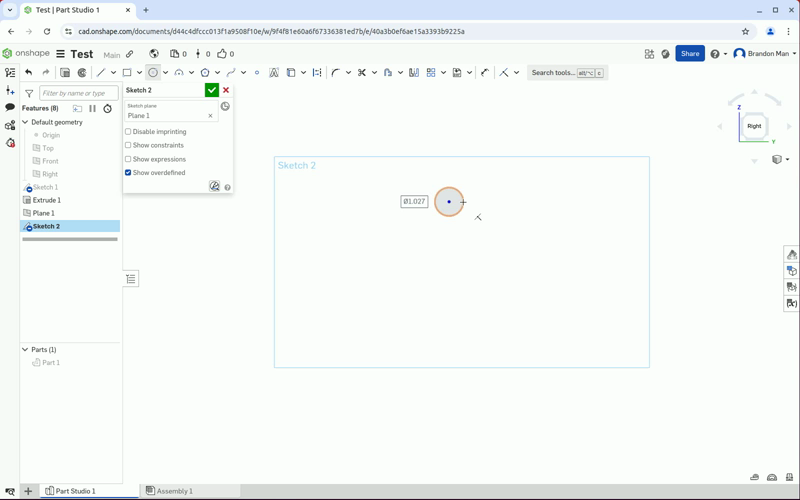
scroll(-6)
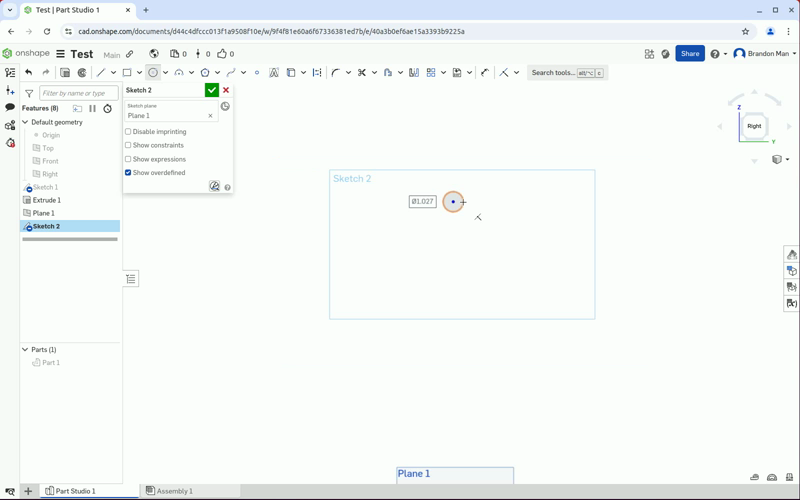
scroll(-6)
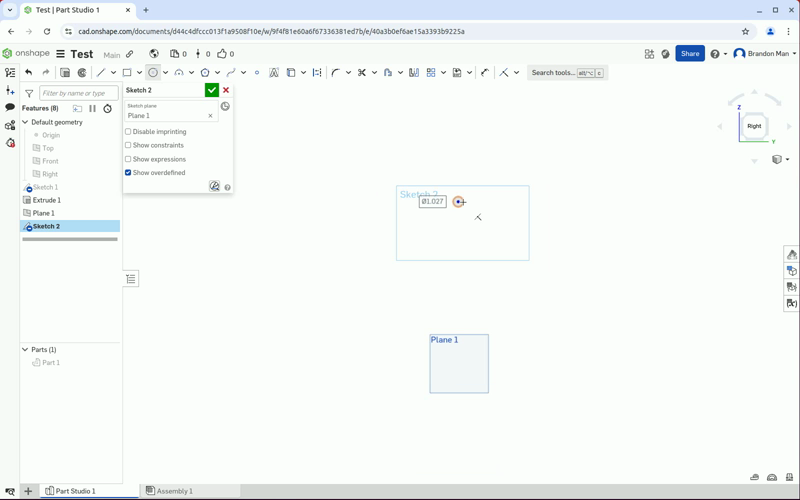
scroll(-6)
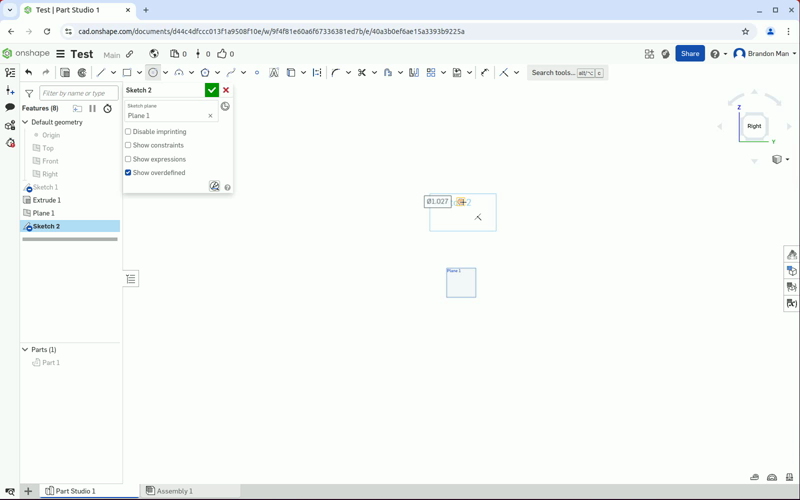
key(esc)
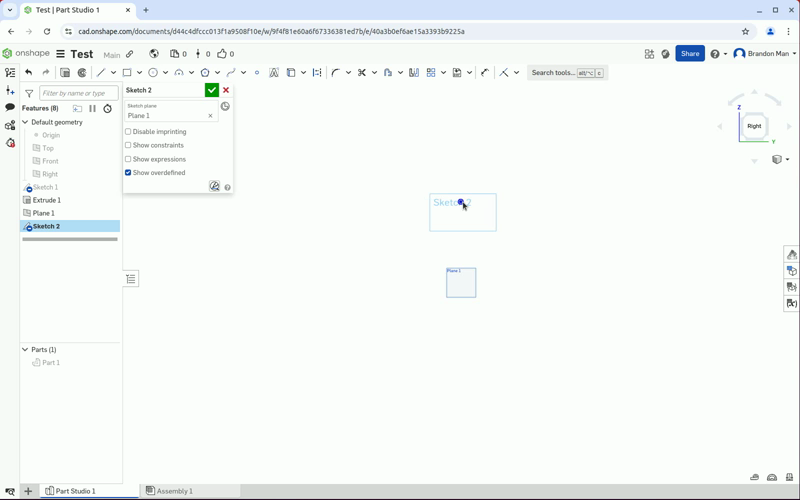
mouse_move(461, 199)
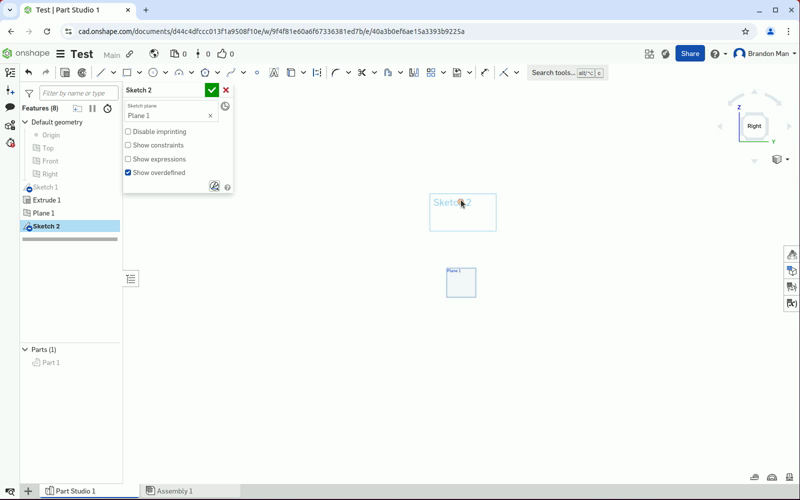
scroll(6)
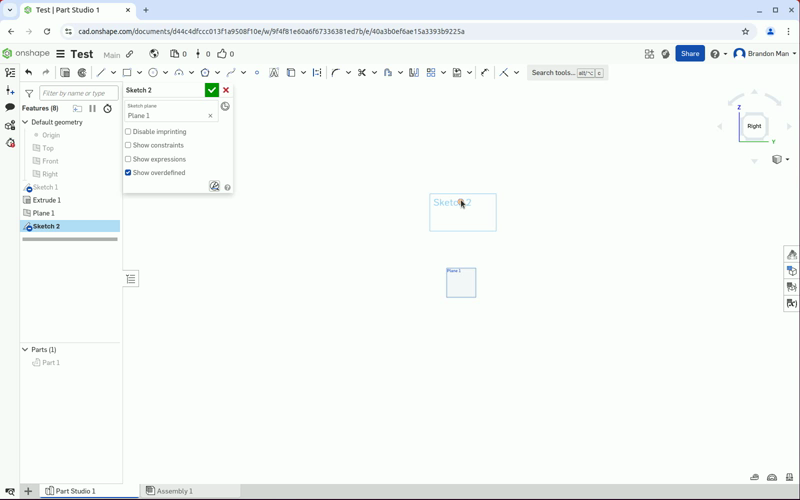
scroll(6)
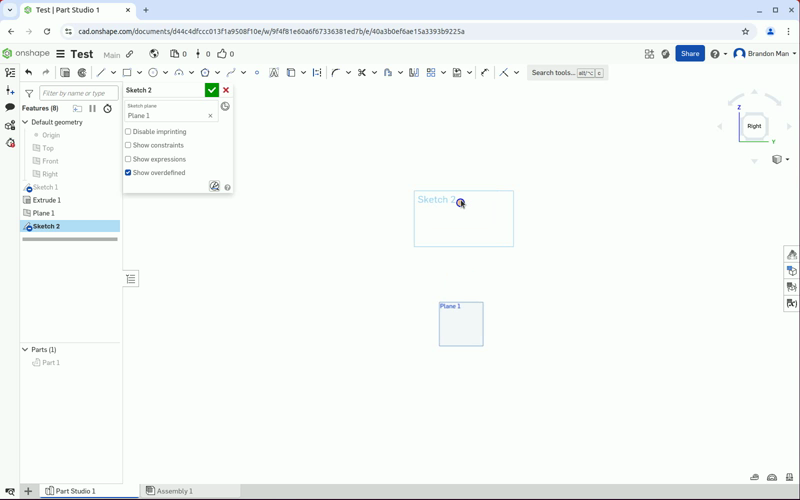
scroll(6)
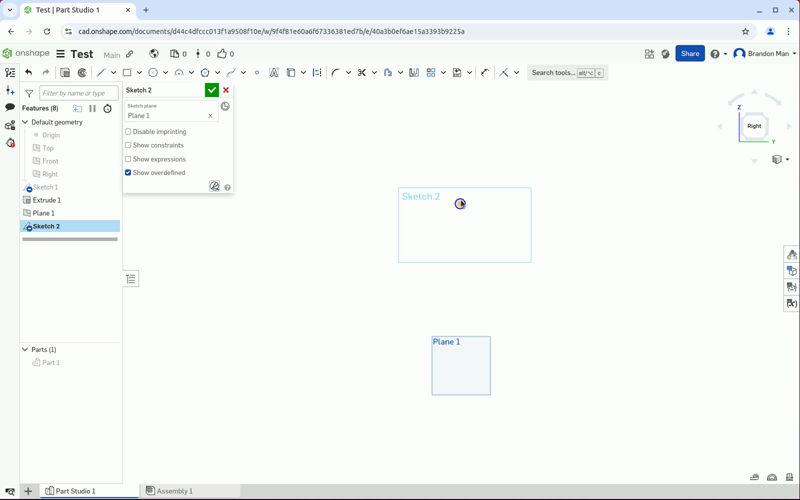
scroll(6)
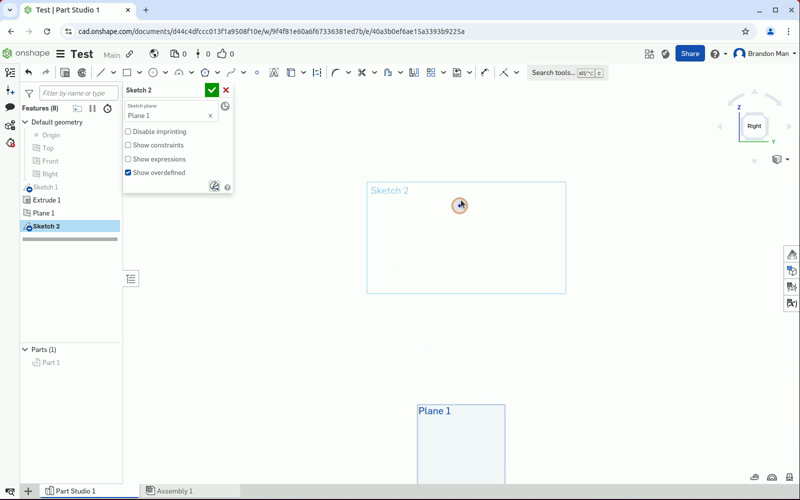
scroll(6)
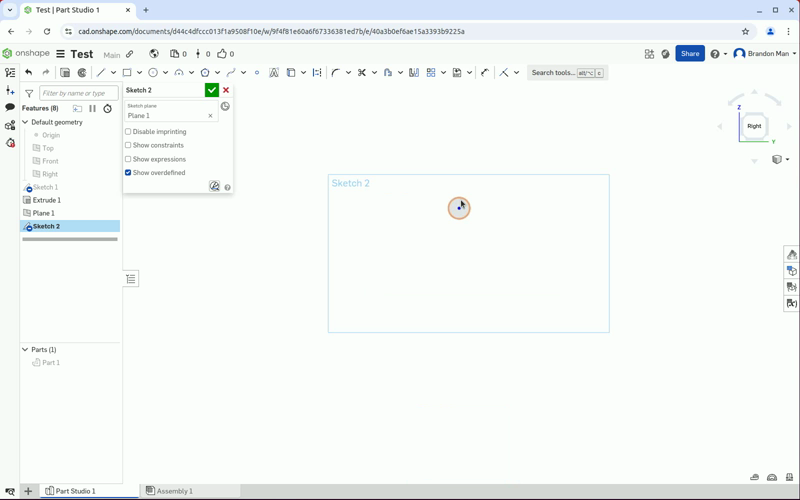
scroll(6)
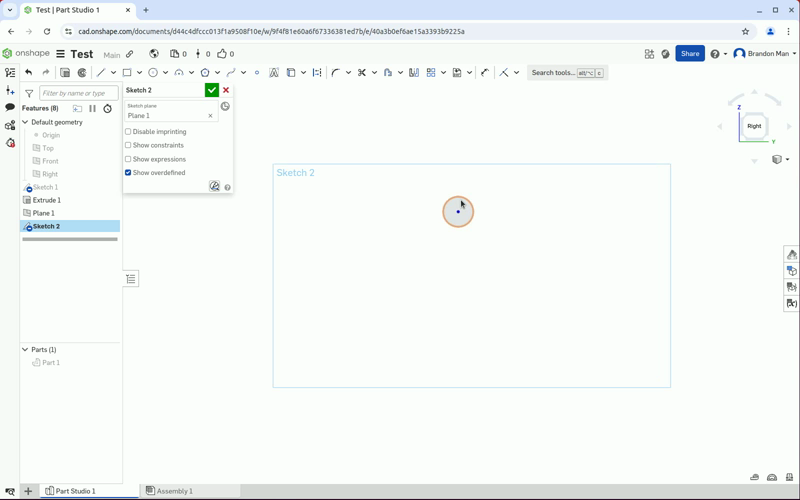
scroll(6)
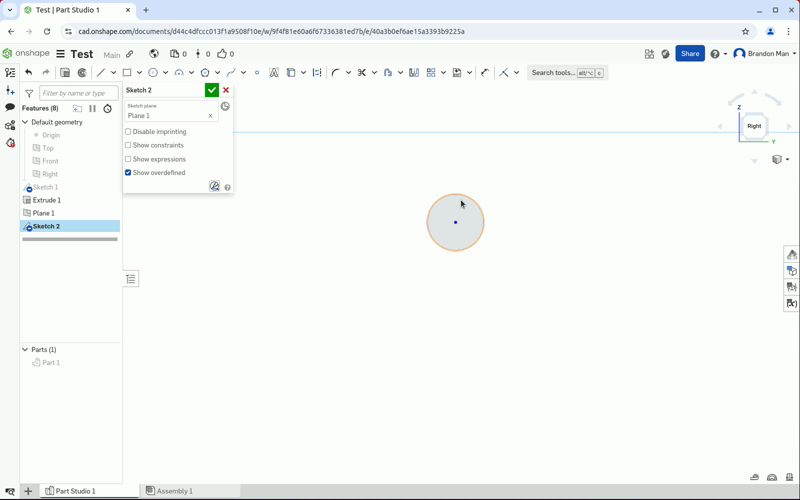
click(461, 199)
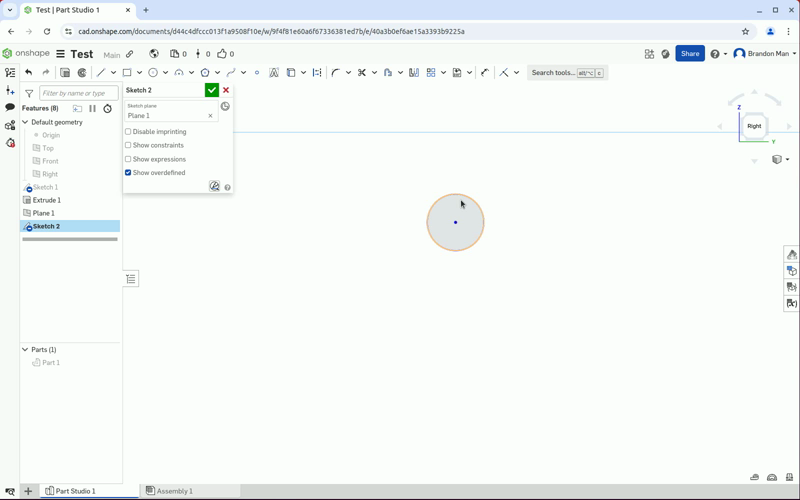
scroll(-6)
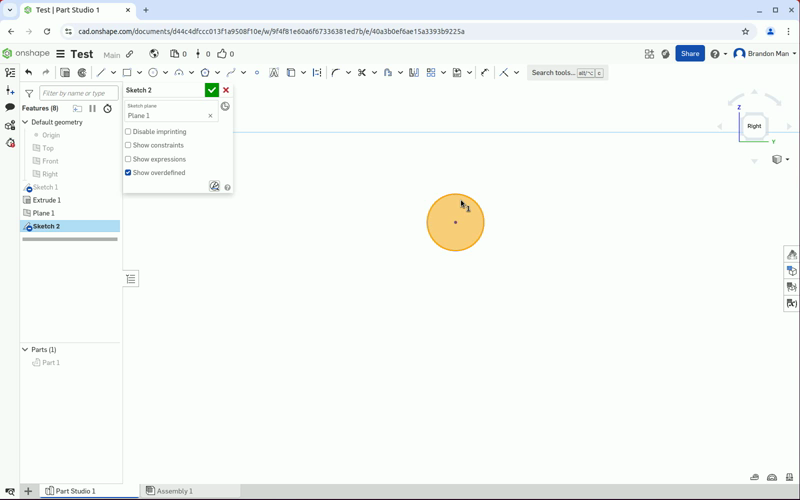
scroll(-6)
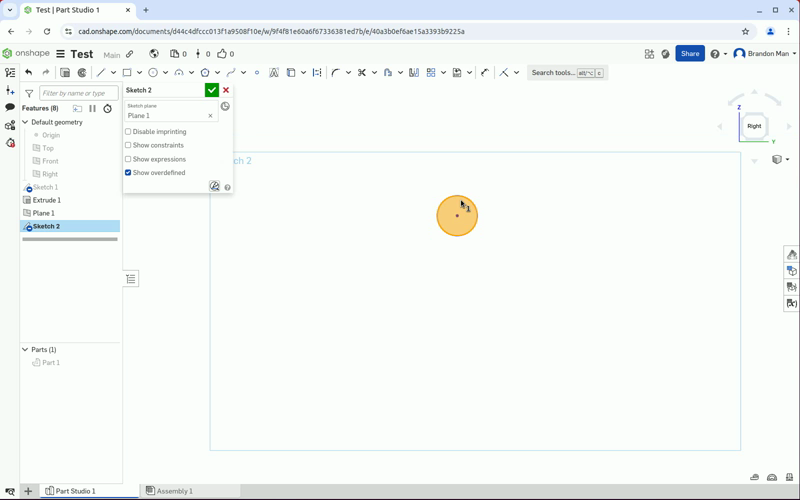
scroll(-6)
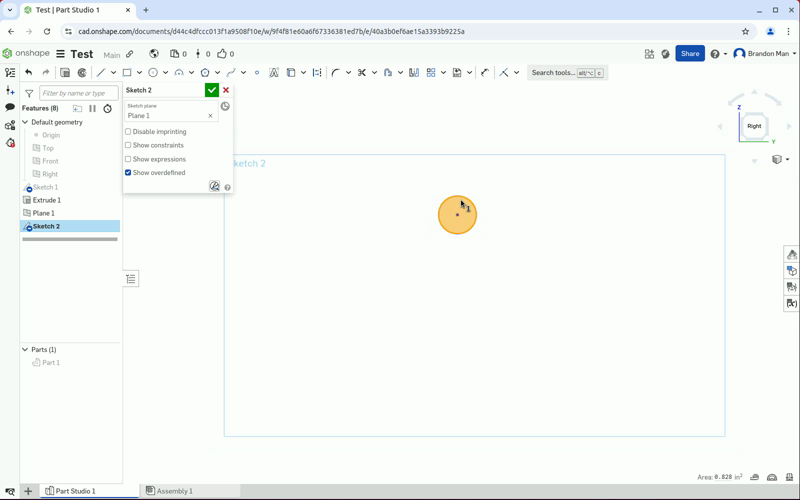
scroll(-6)
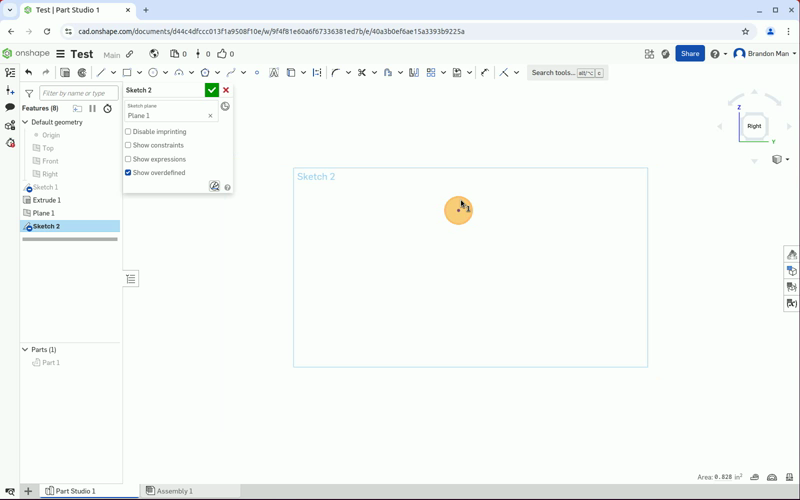
scroll(-6)
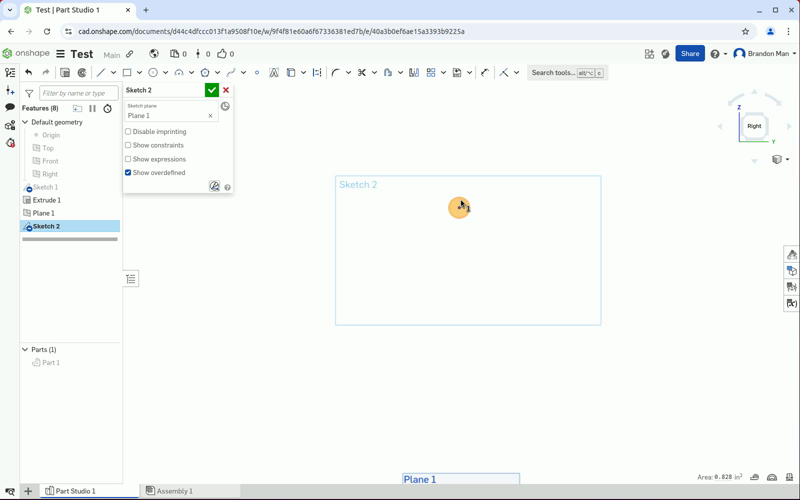
scroll(-6)
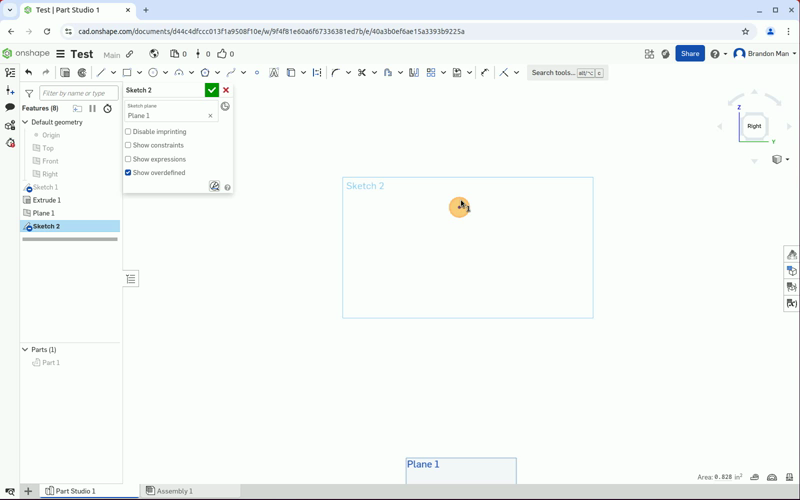
scroll(-6)
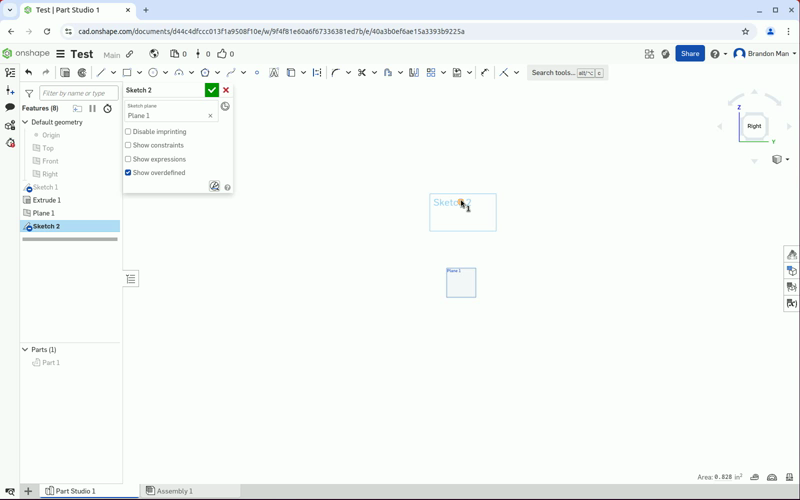
mouse_move(73, 352)
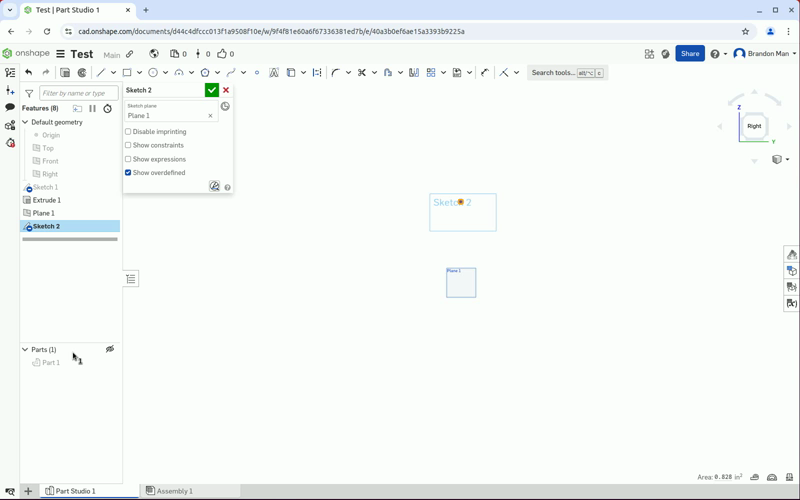
key(shift+y)
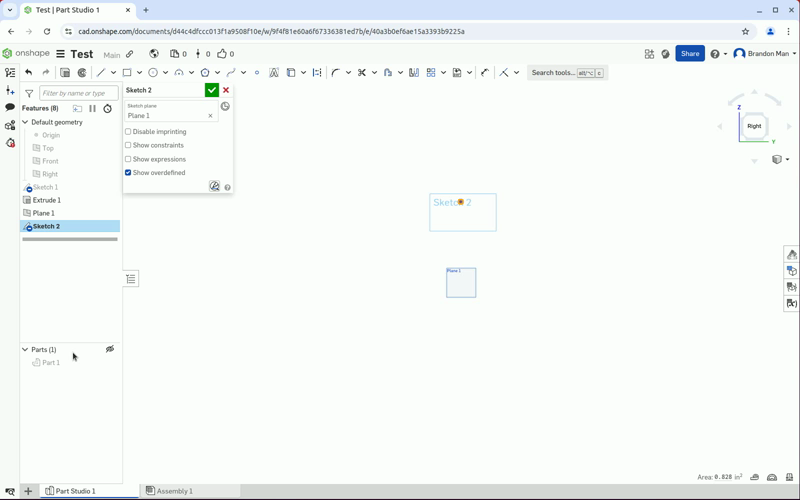
key(shift+e)
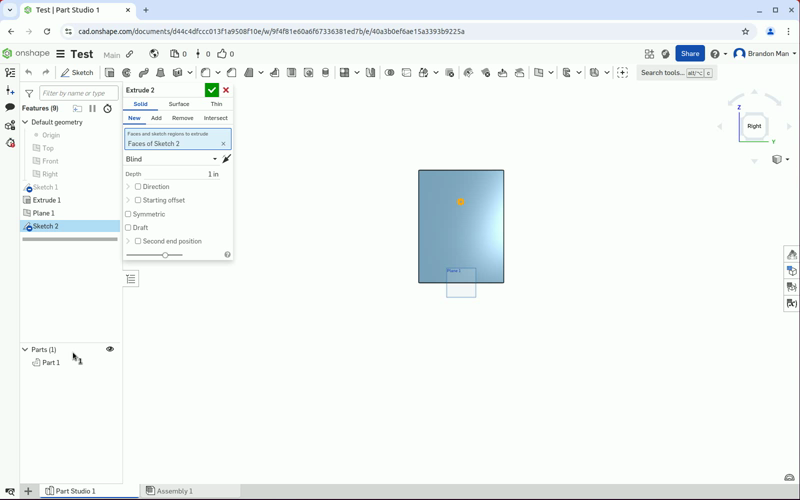
mouse_move(143, 106)
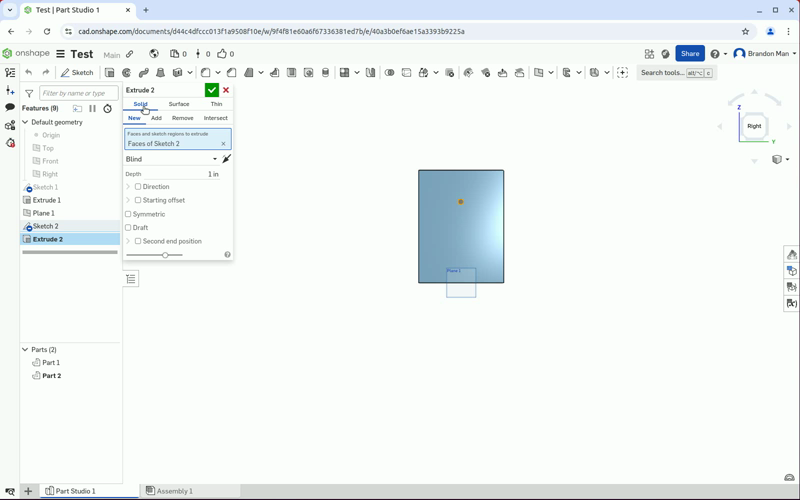
click(143, 106)
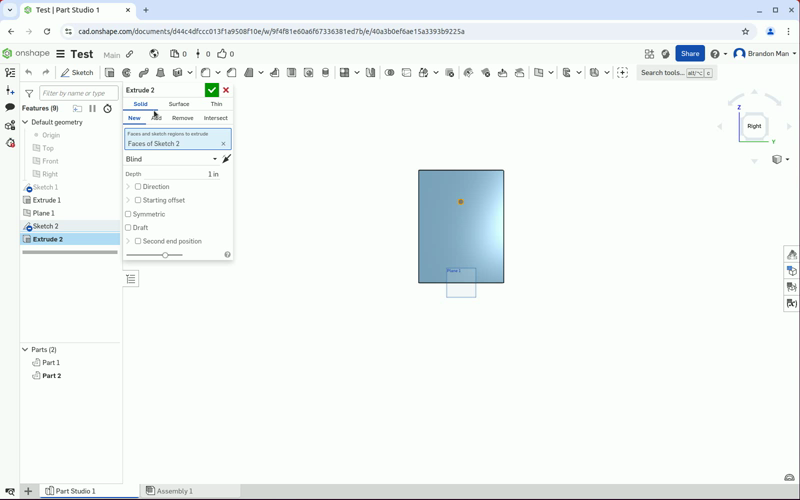
mouse_move(186, 120)
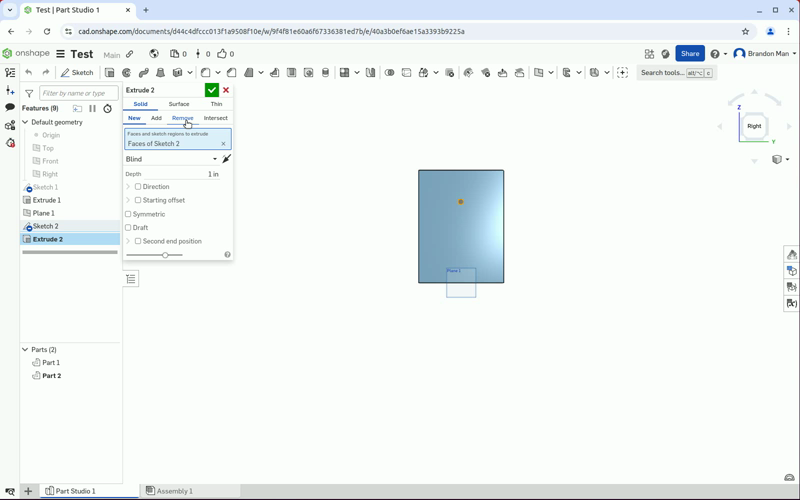
click(186, 120)
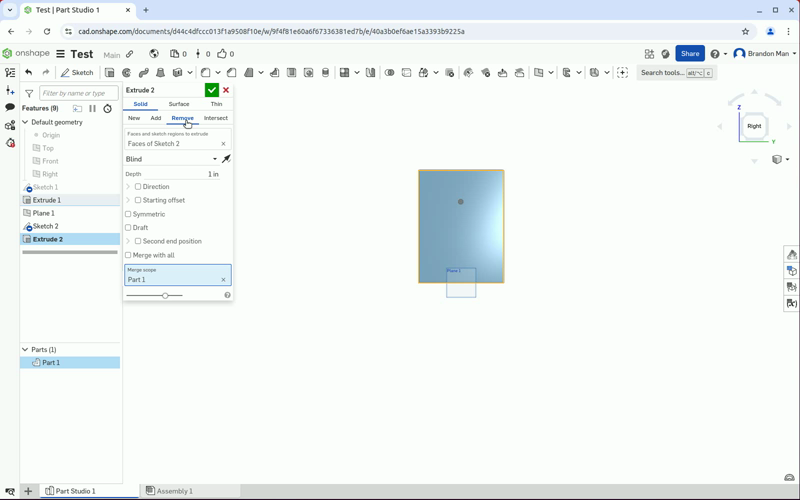
key(tab, 4)
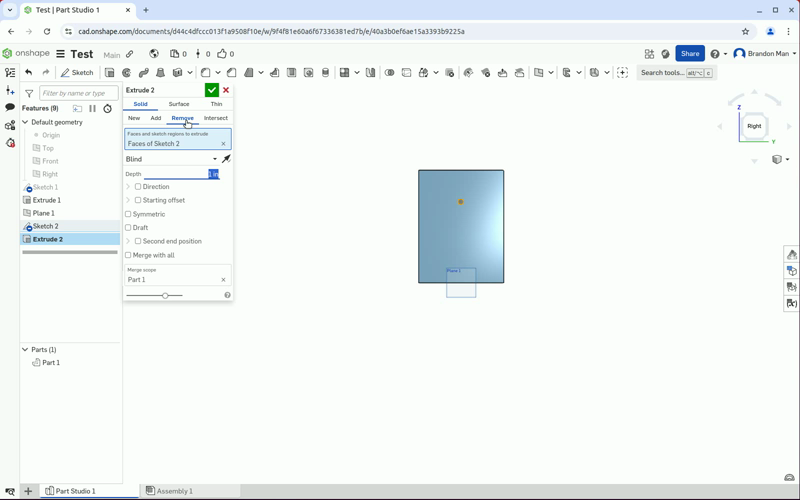
text(0.241)
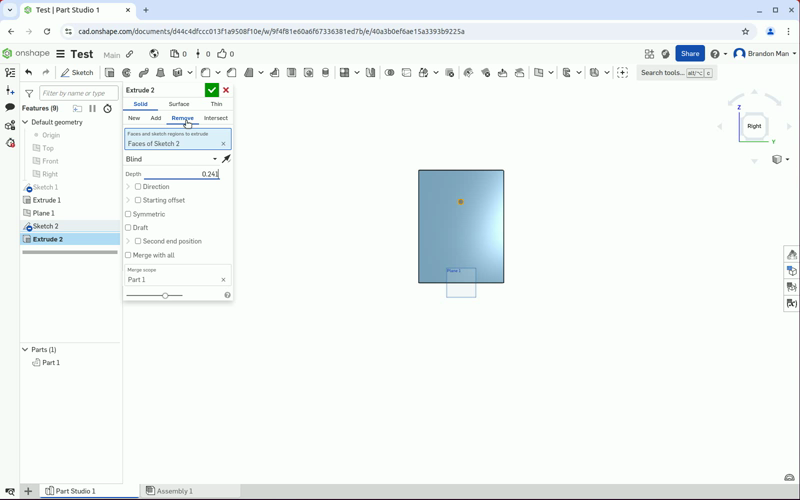
key(tab, 6)
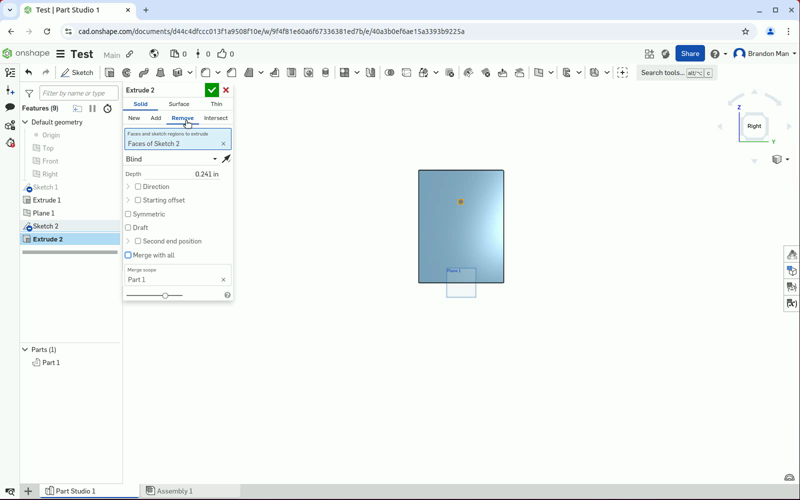
key(space)
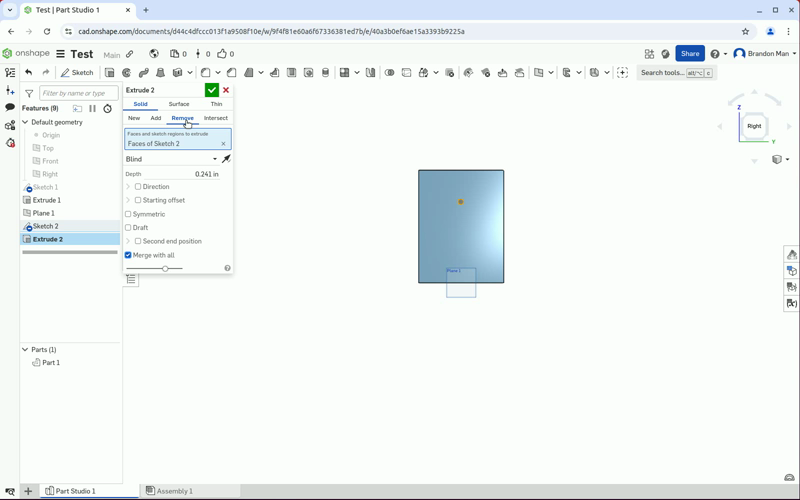
key(enter)
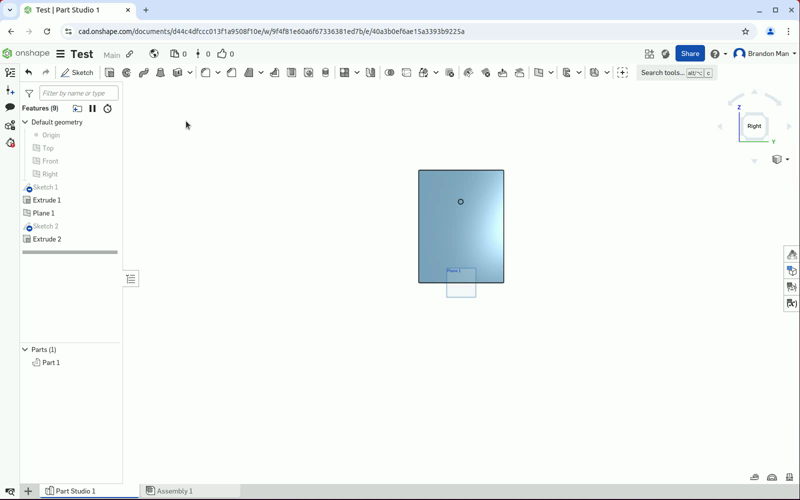
key(shift+h)
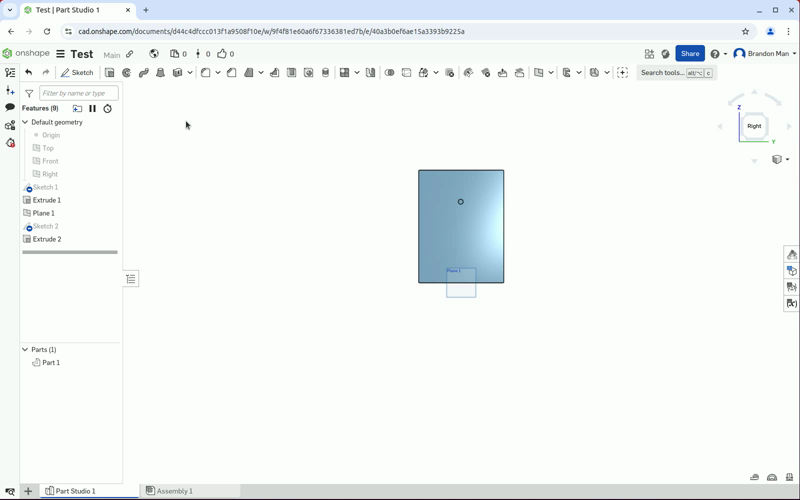
key(shift+h)
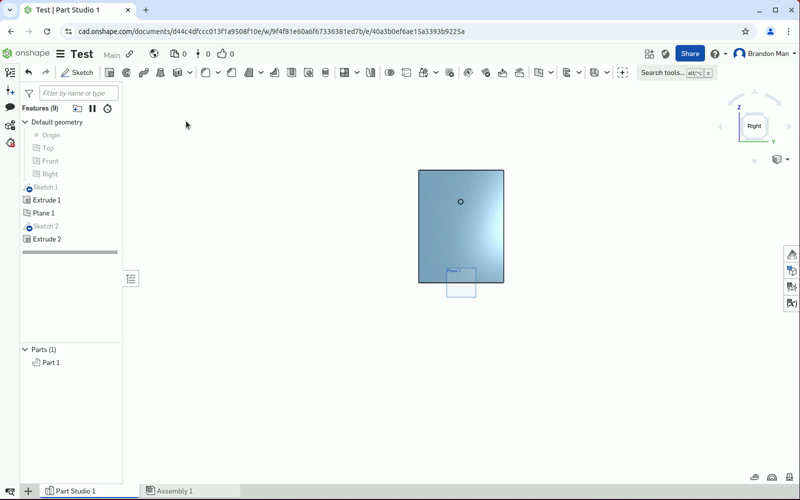
mouse_move(73, 189)
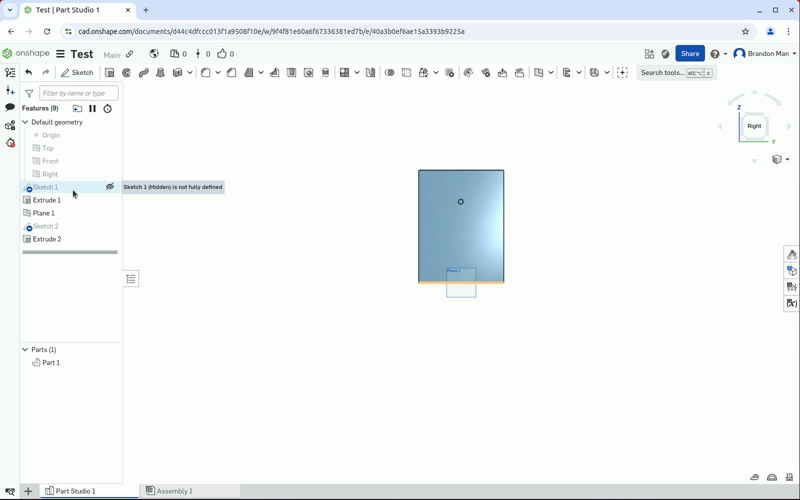
click(73, 189)
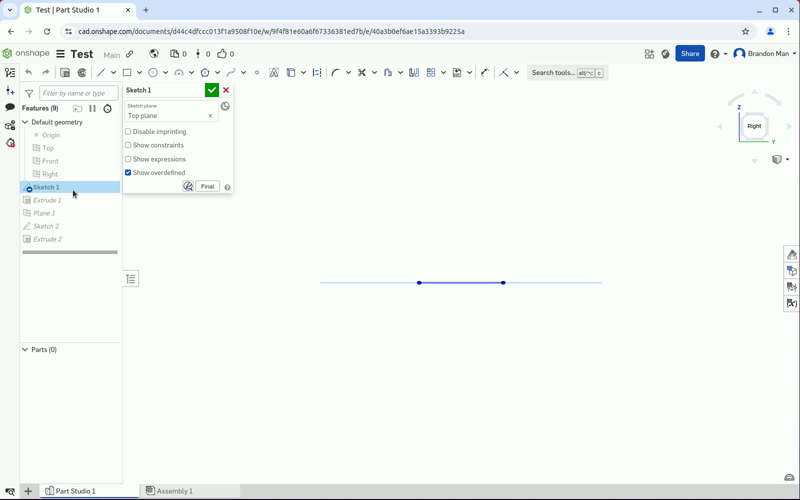
mouse_move(229, 92)
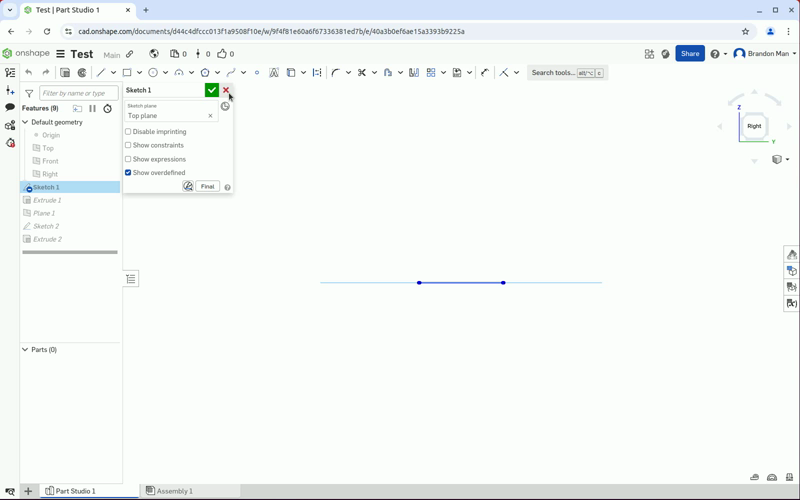
click(229, 92)
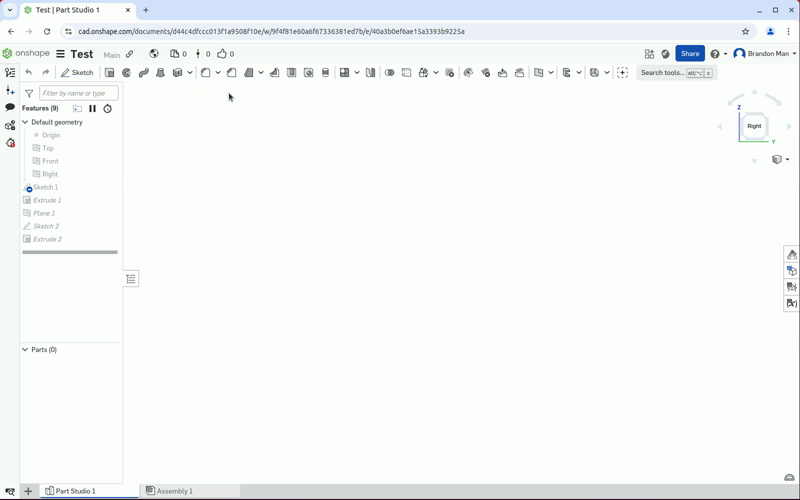
key(shift+s)
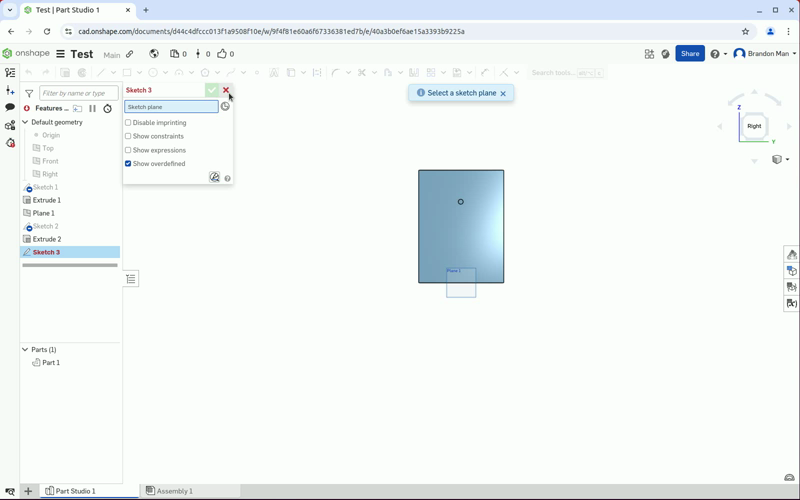
mouse_move(73, 215)
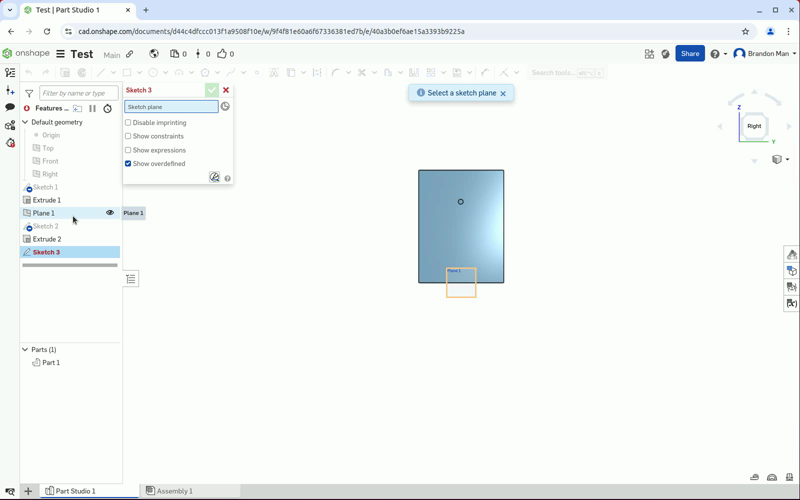
click(73, 215)
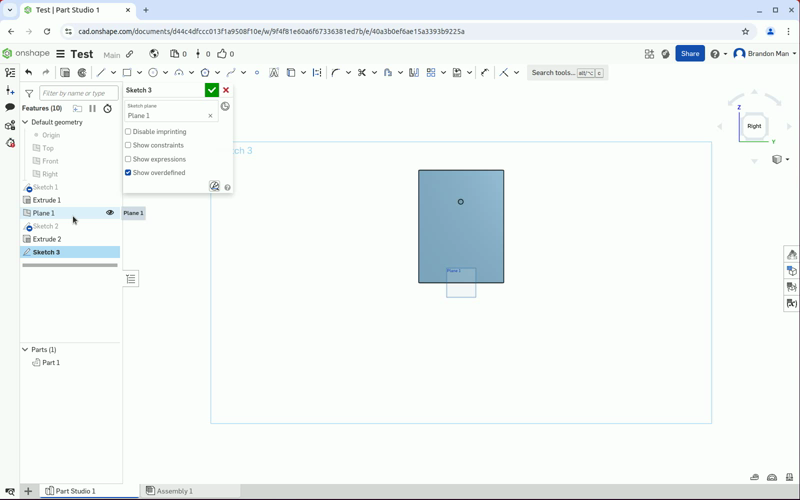
mouse_move(73, 352)
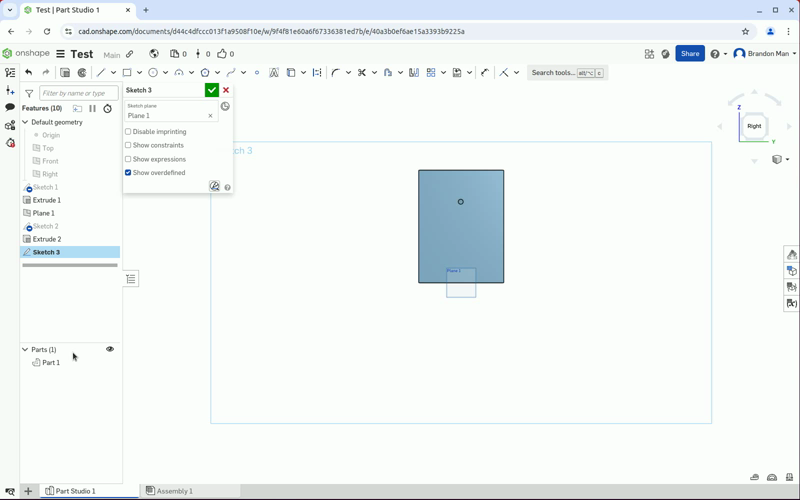
key(y)
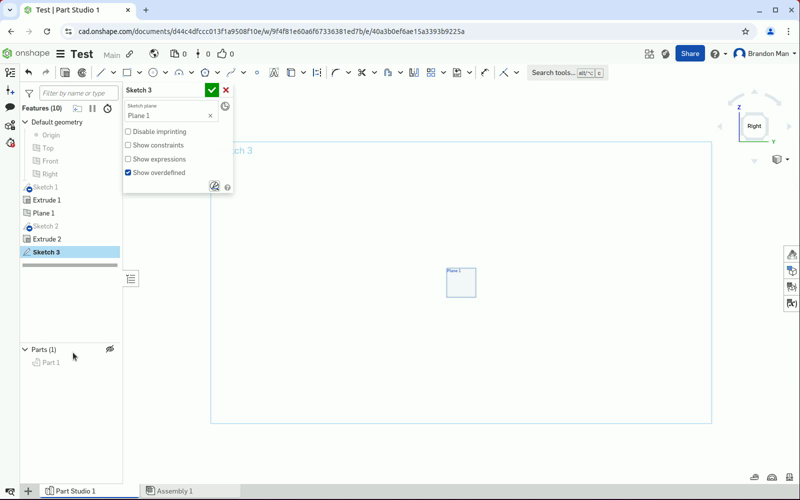
key(c)
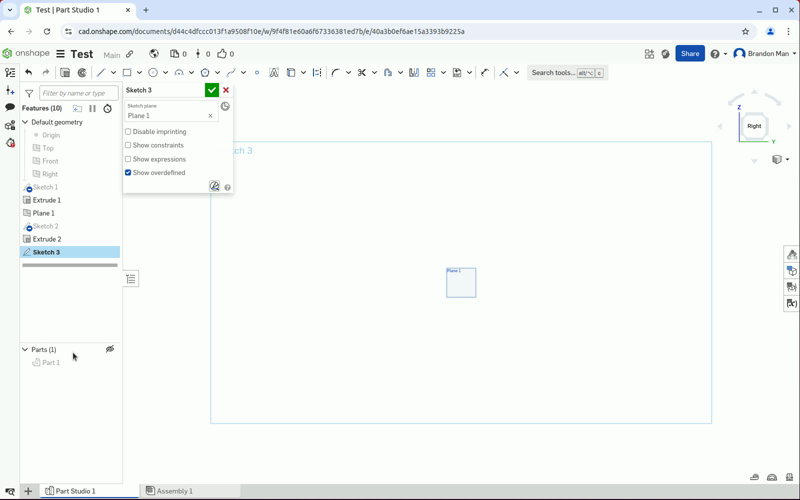
key_down(shift)
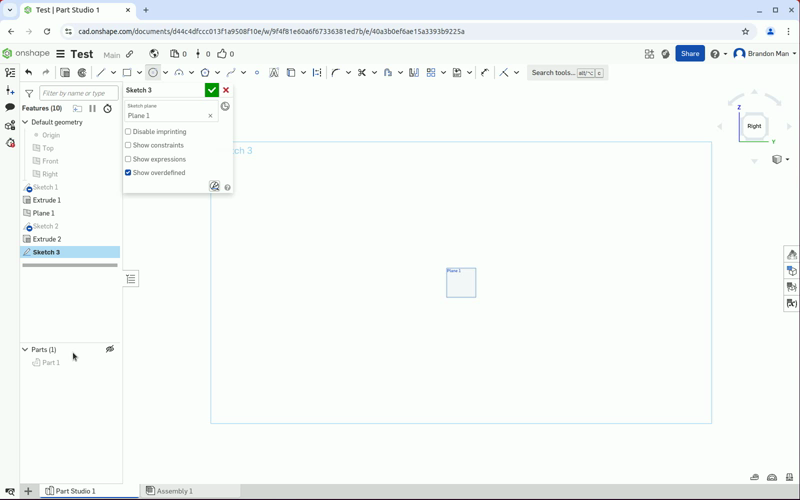
mouse_move(460, 245)
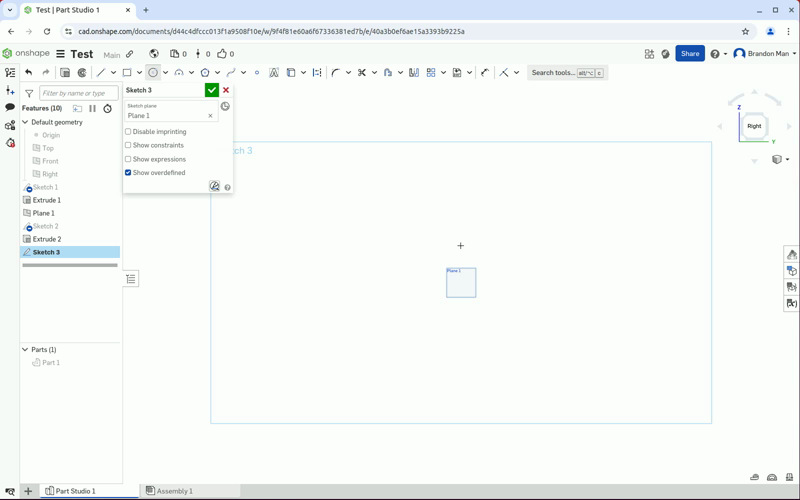
click(460, 245)
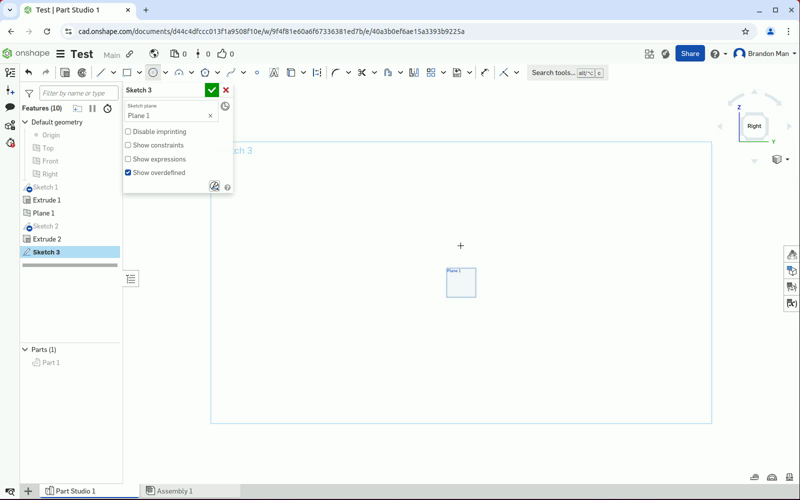
key_up(shift)
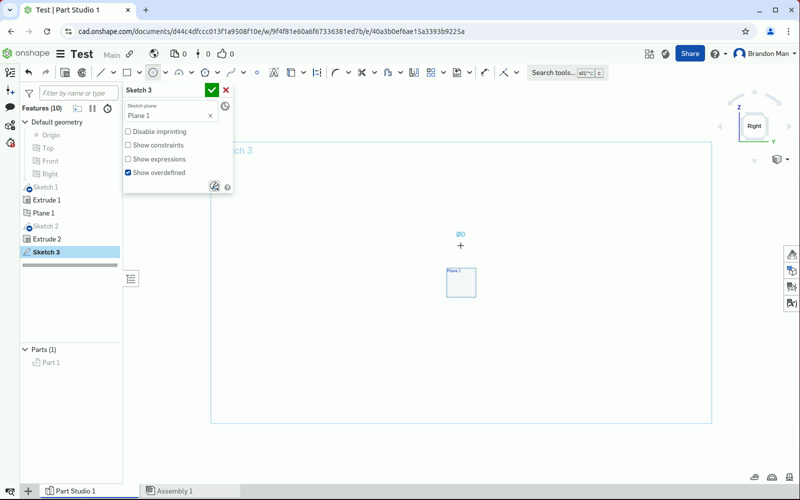
mouse_move(463, 245)
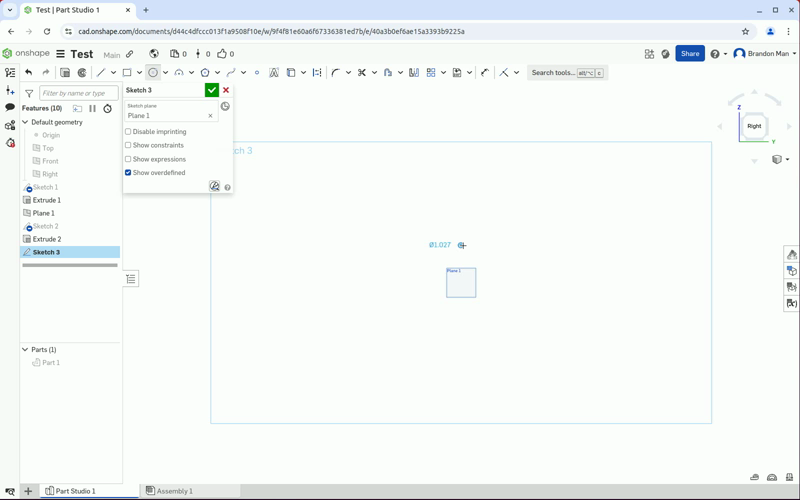
scroll(6)
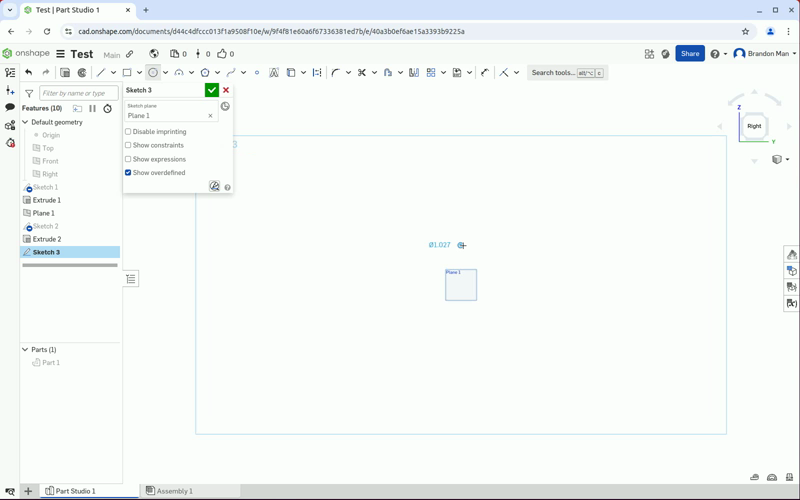
scroll(6)
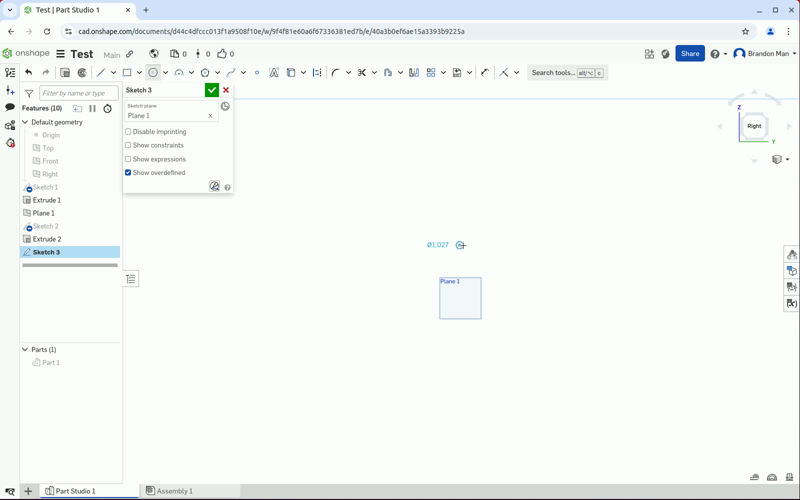
scroll(6)
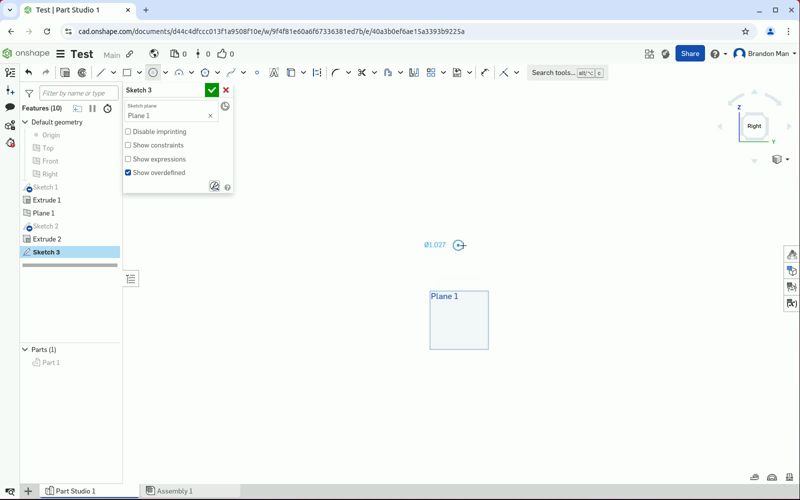
scroll(6)
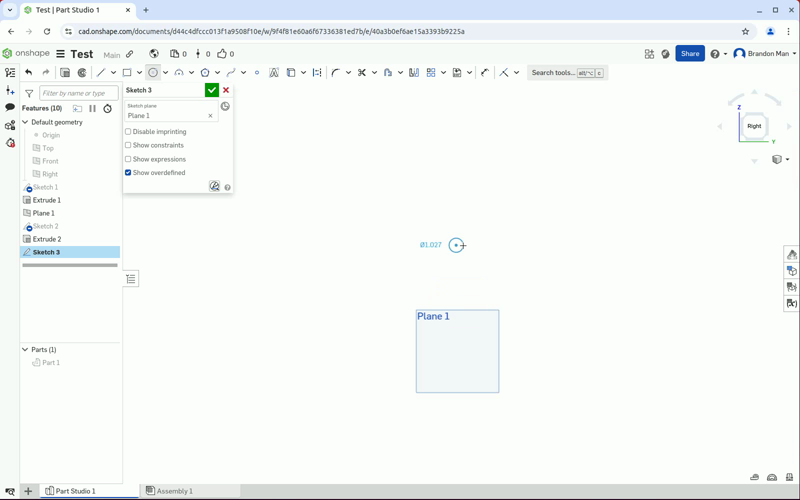
scroll(6)
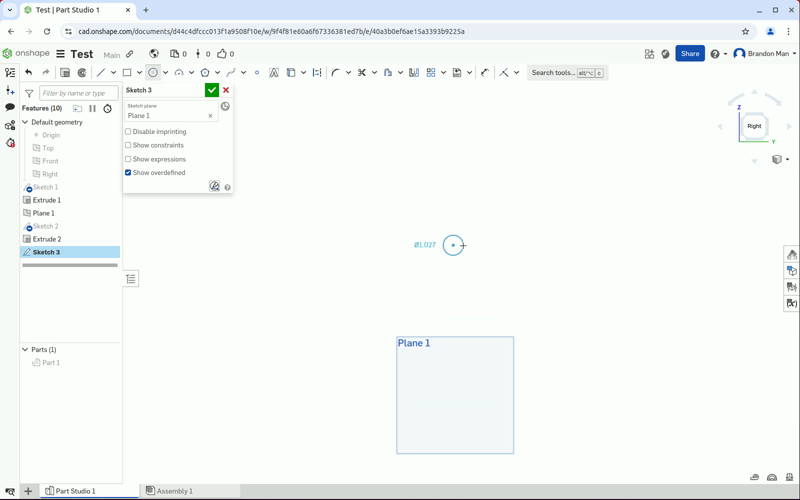
scroll(6)
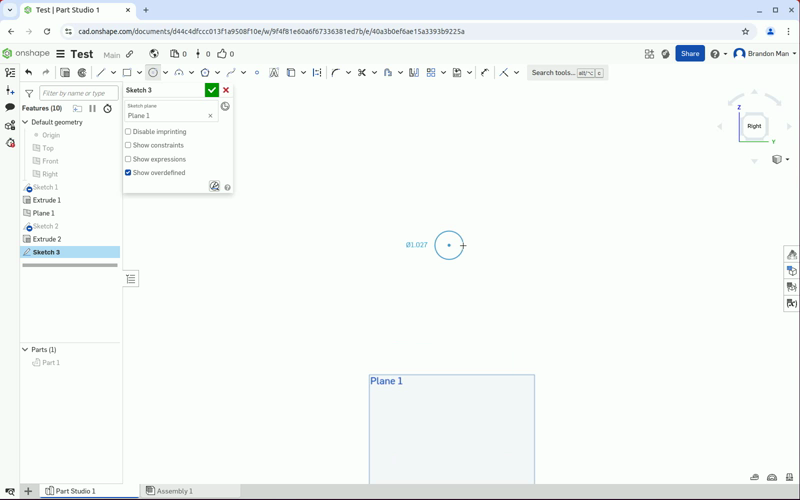
scroll(6)
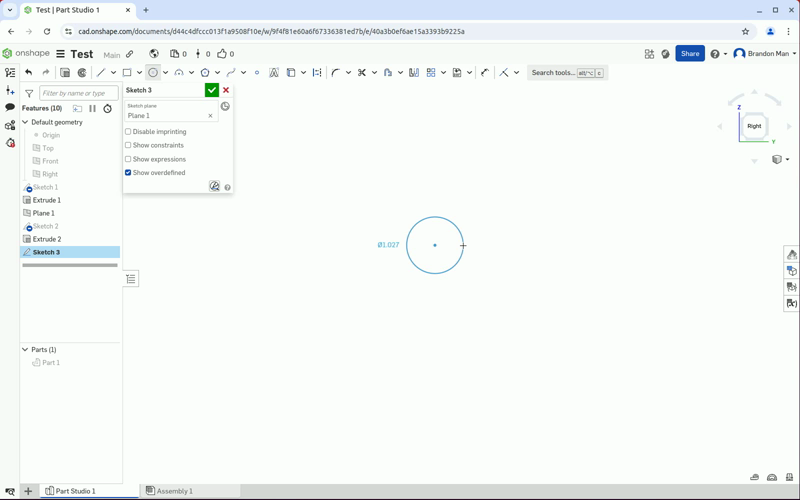
click(463, 245)
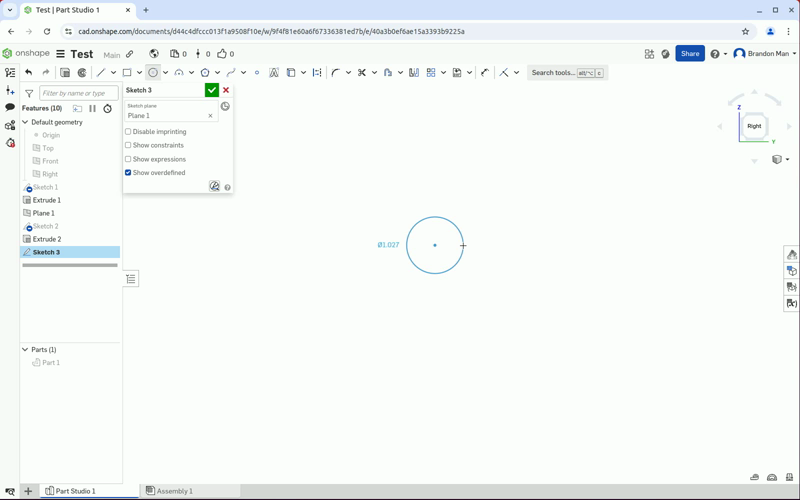
scroll(-6)
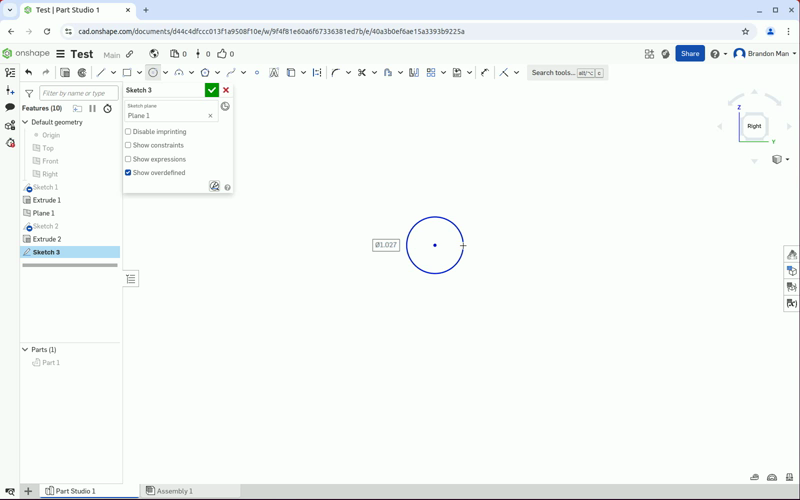
scroll(-6)
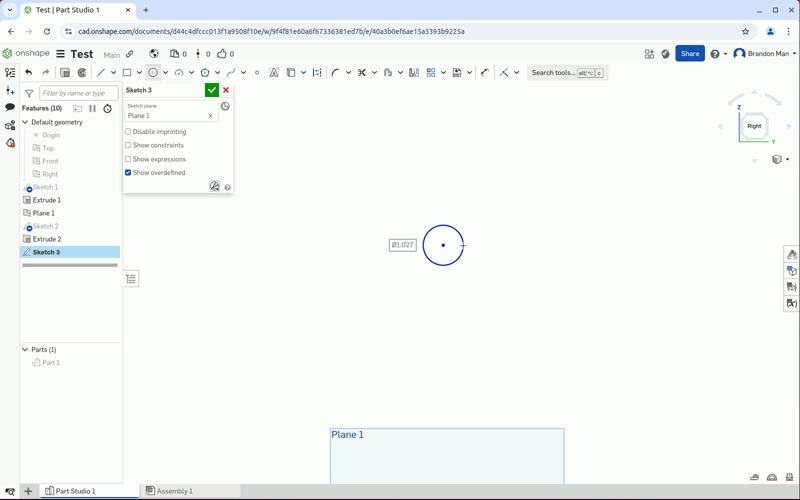
scroll(-6)
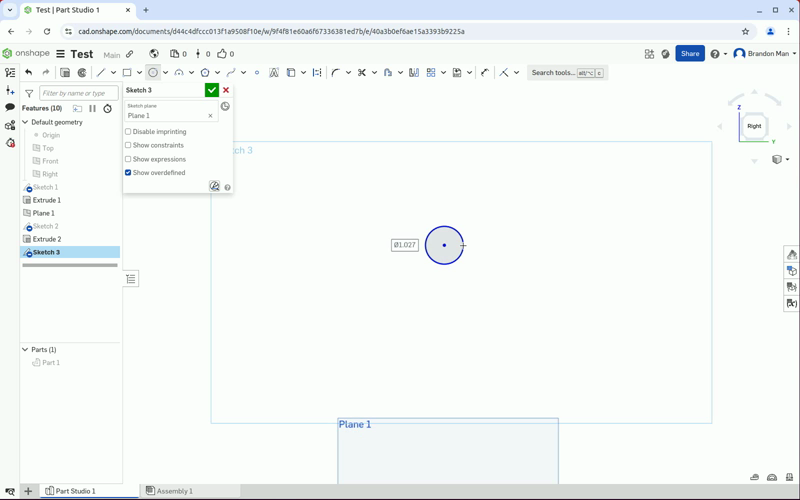
scroll(-6)
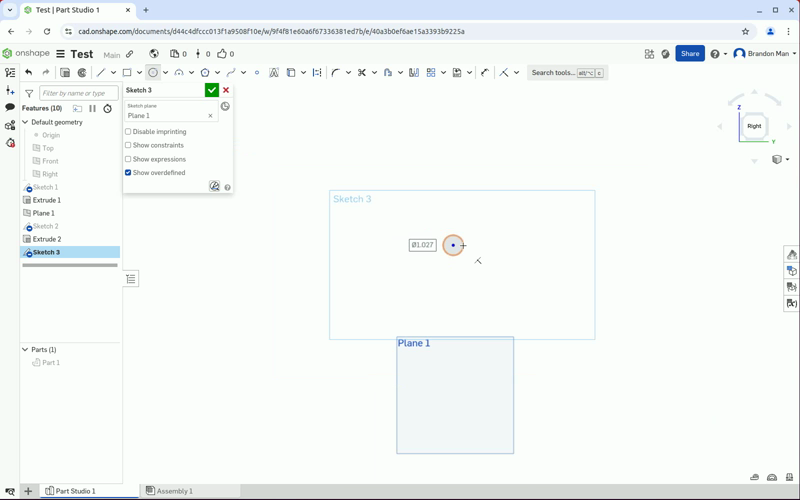
scroll(-6)
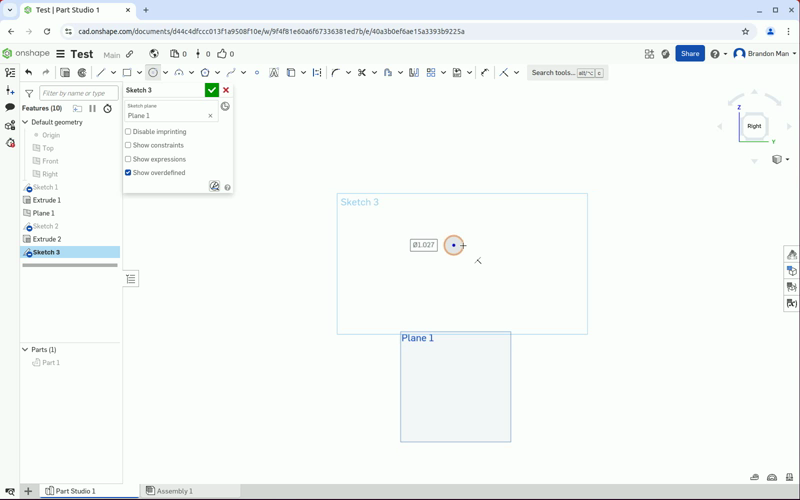
scroll(-6)
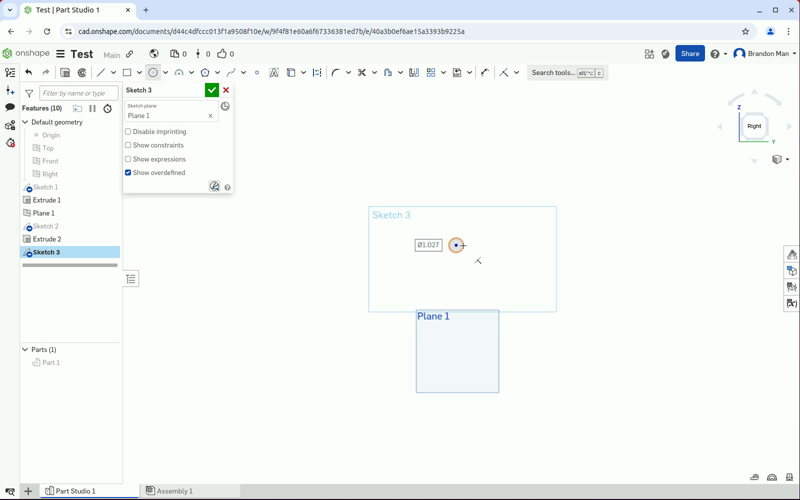
scroll(-6)
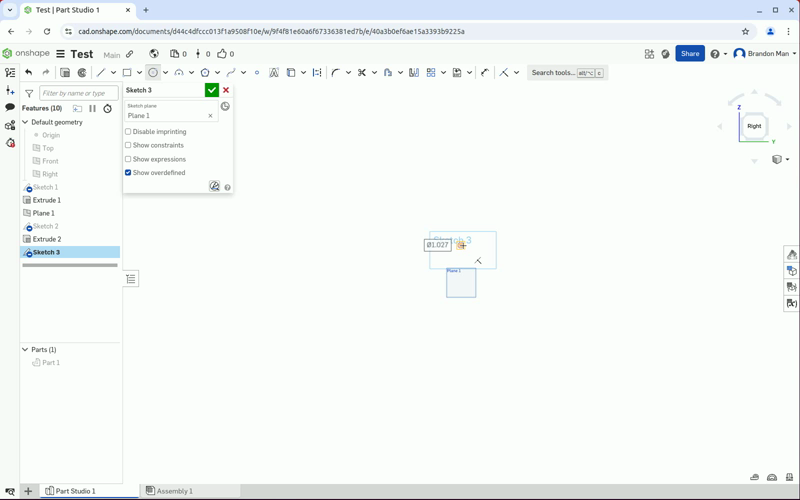
key(esc)
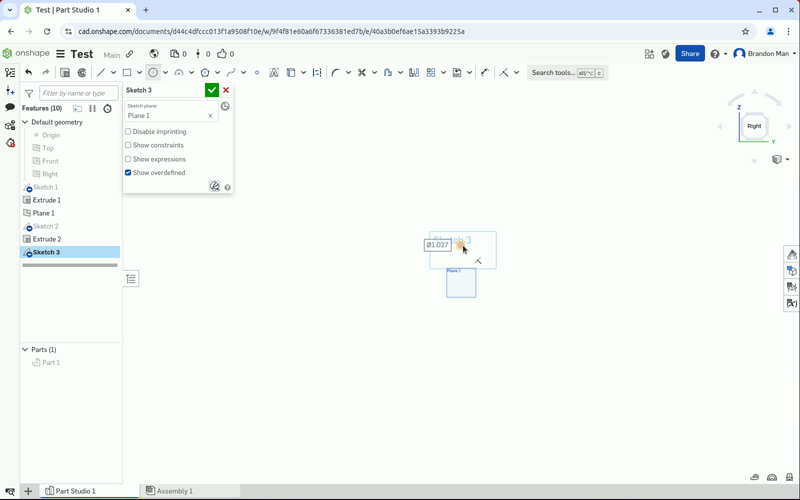
mouse_move(460, 247)
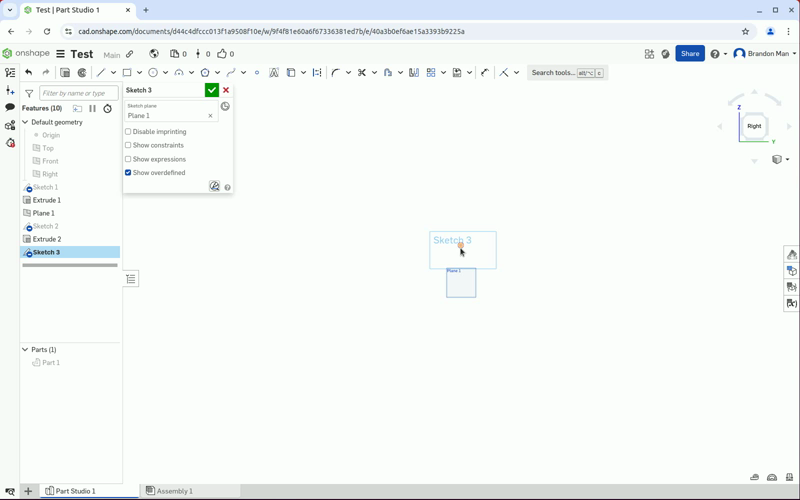
scroll(6)
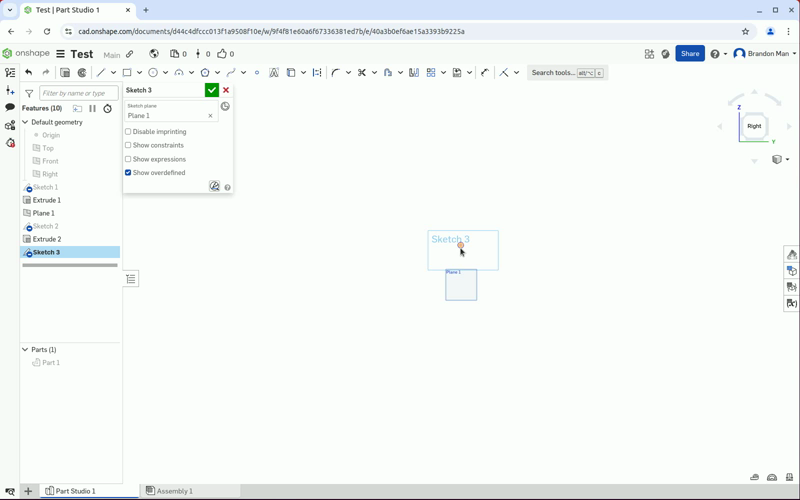
scroll(6)
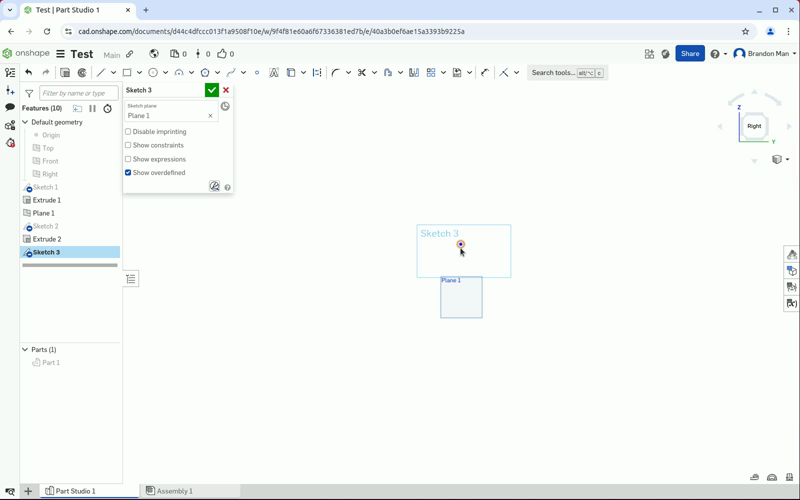
scroll(6)
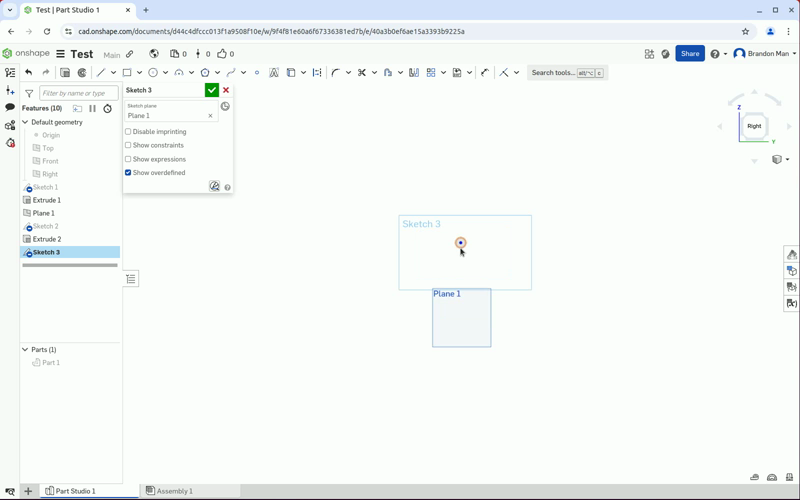
scroll(6)
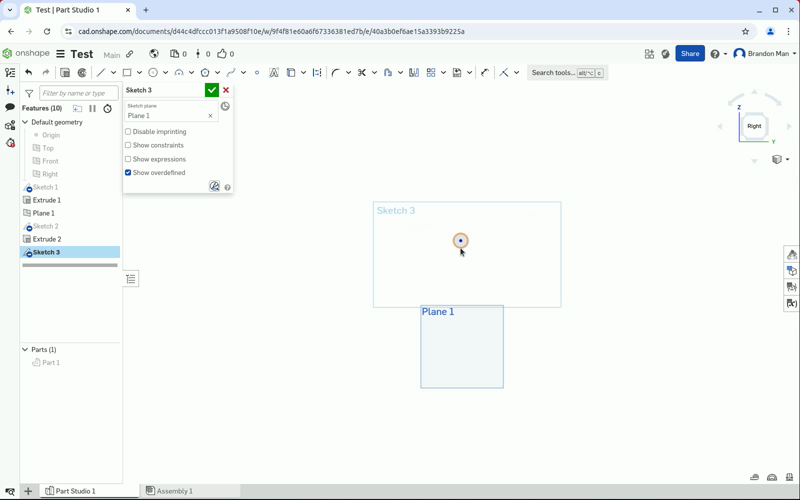
scroll(6)
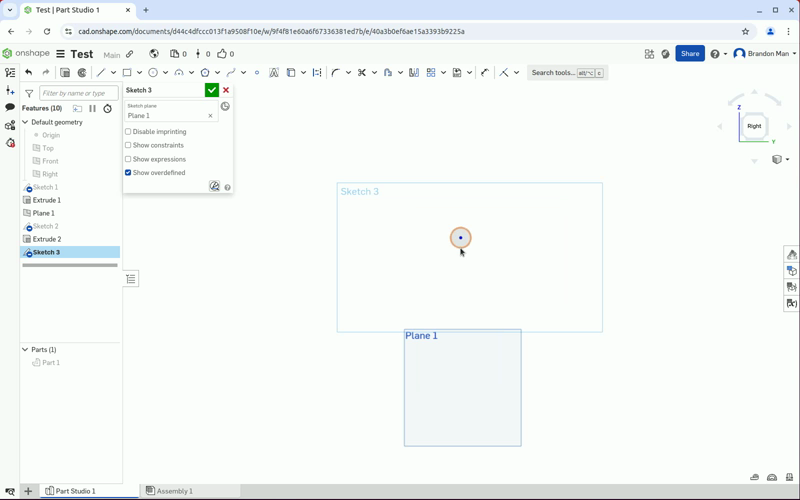
scroll(6)
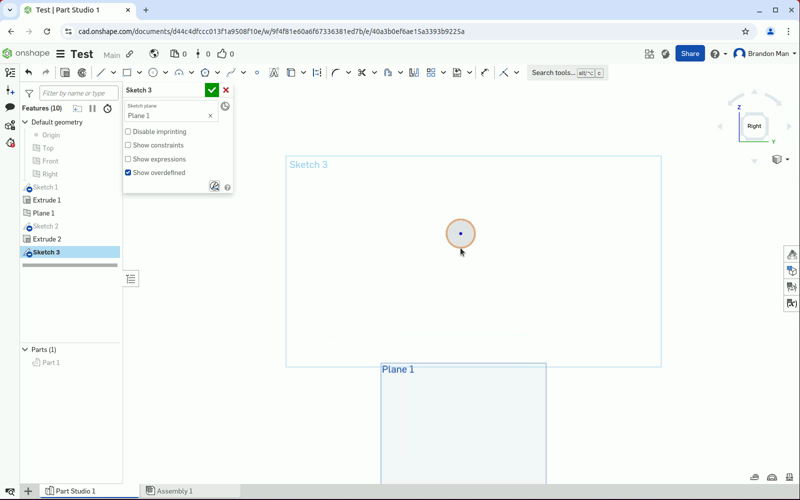
scroll(6)
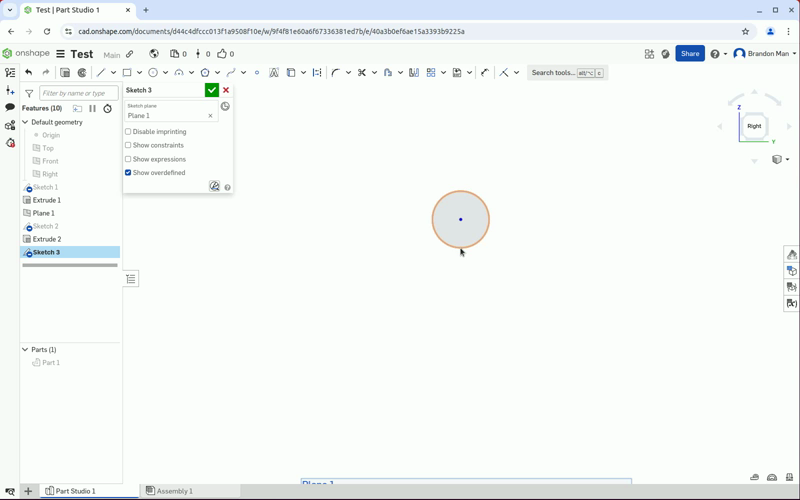
click(460, 247)
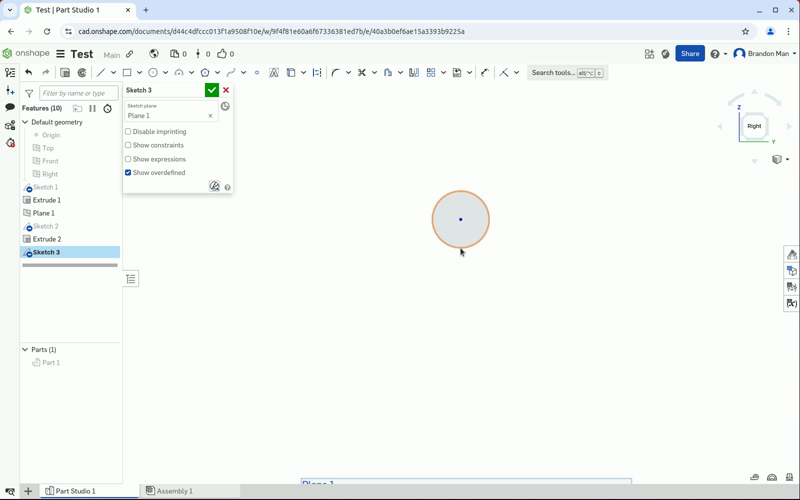
scroll(-6)
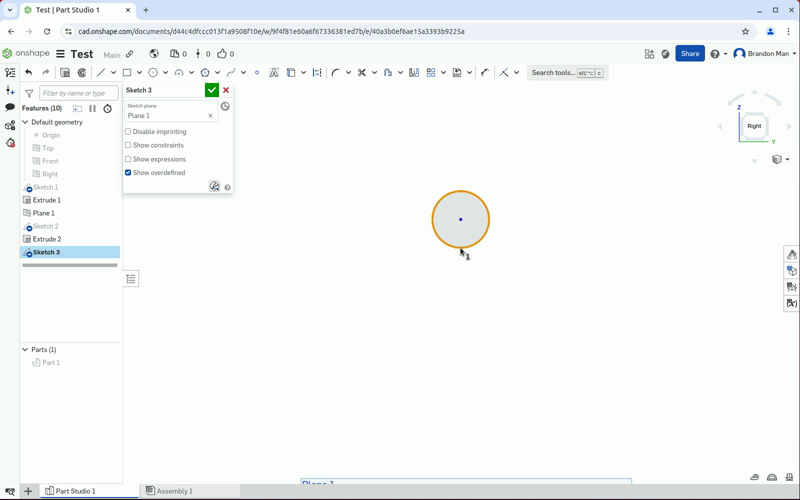
scroll(-6)
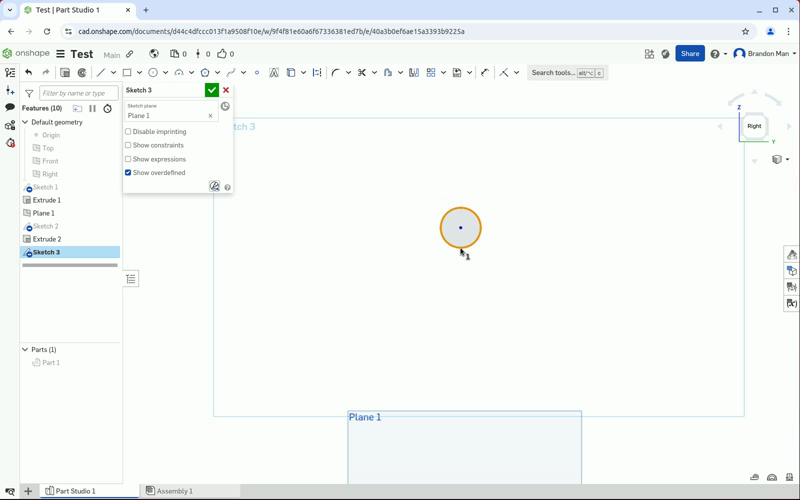
scroll(-6)
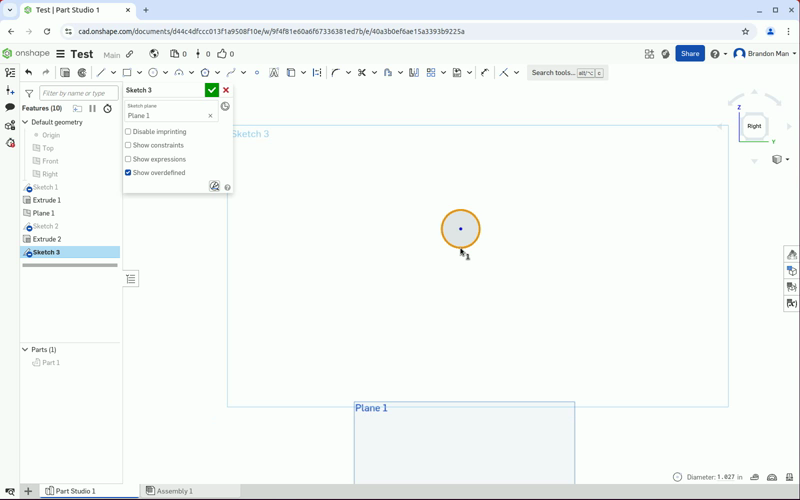
scroll(-6)
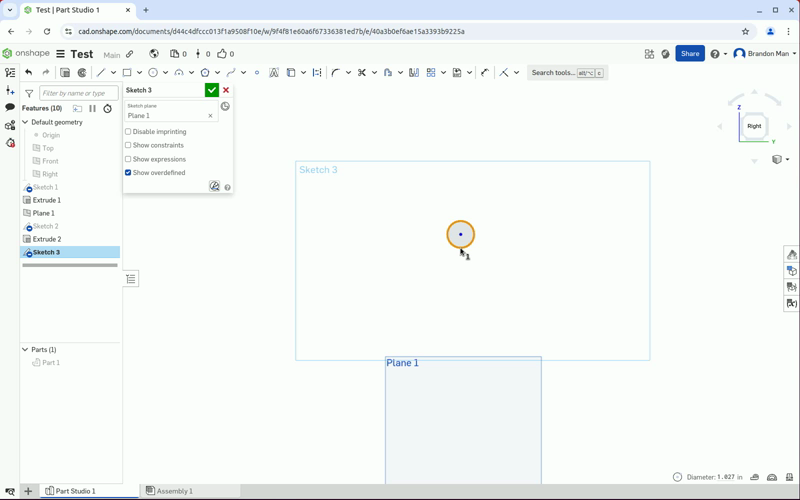
scroll(-6)
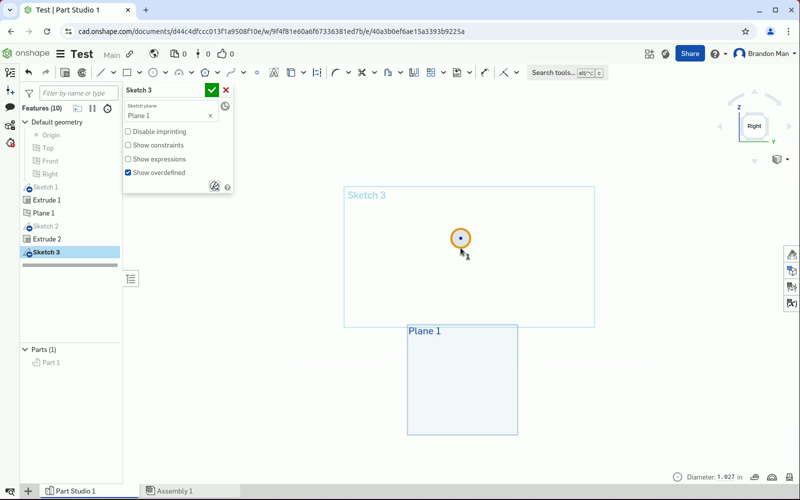
scroll(-6)
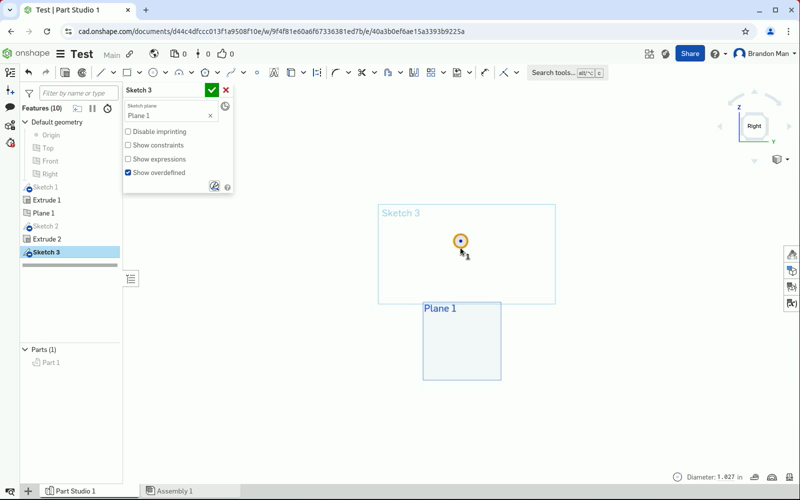
scroll(-6)
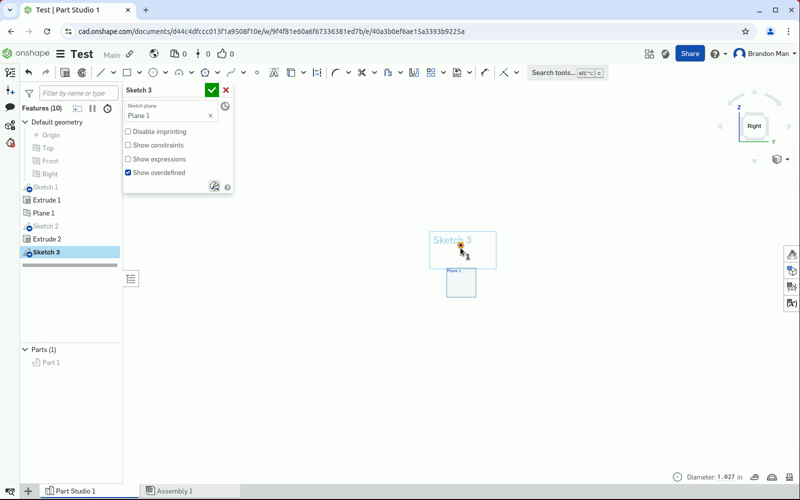
mouse_move(73, 352)
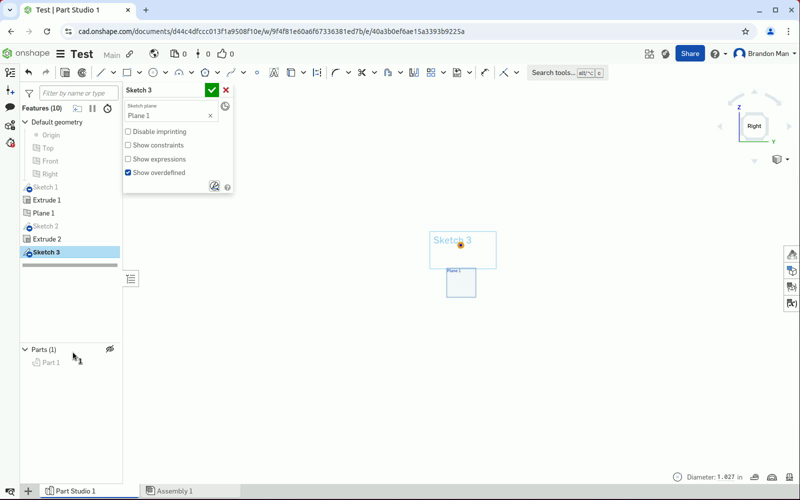
key(shift+y)
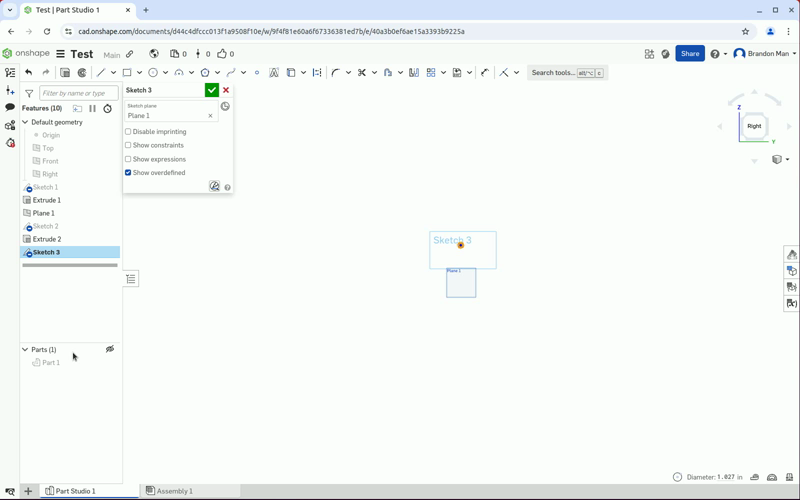
key(shift+e)
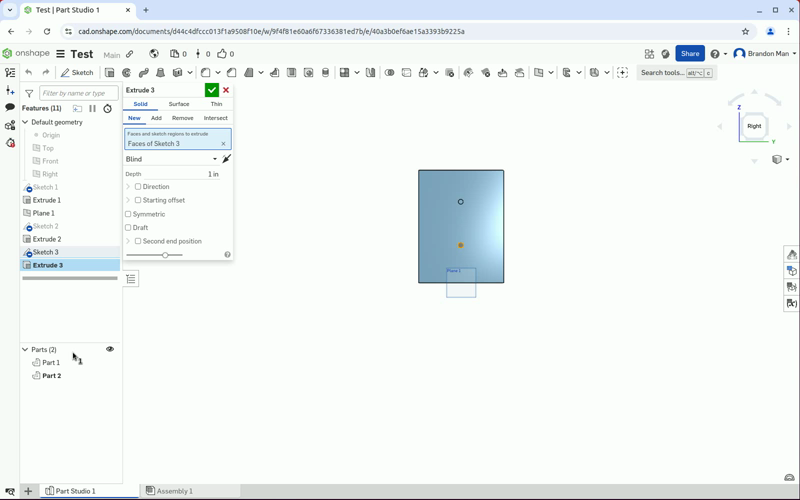
mouse_move(143, 106)
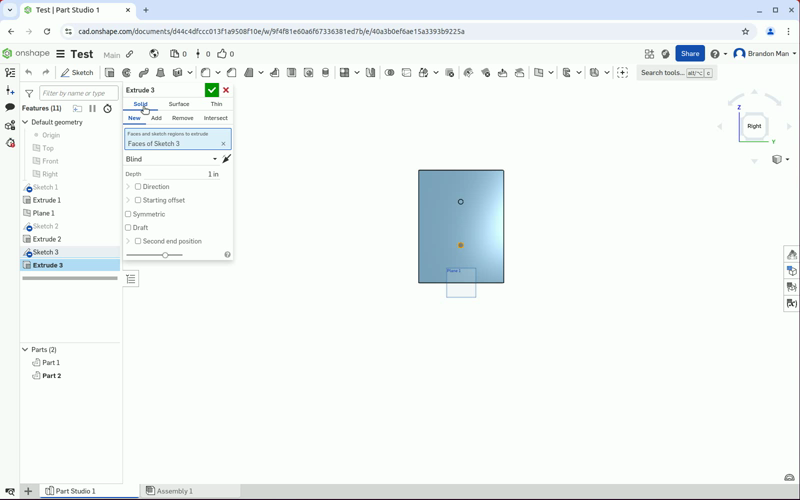
click(143, 106)
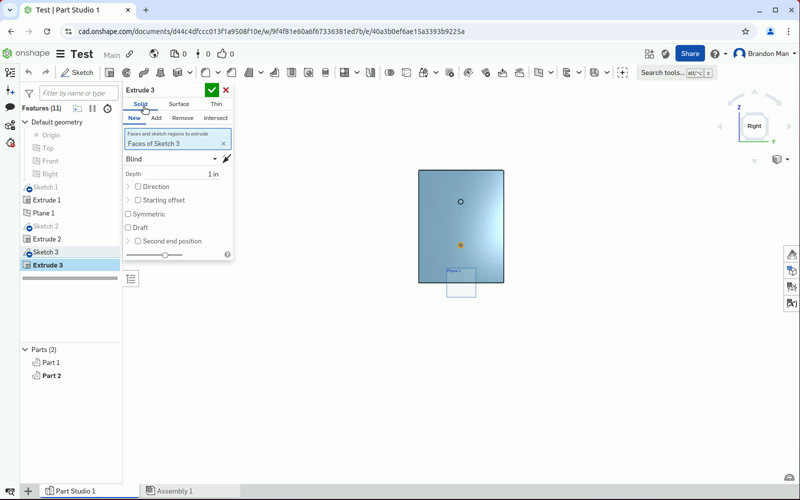
mouse_move(186, 120)
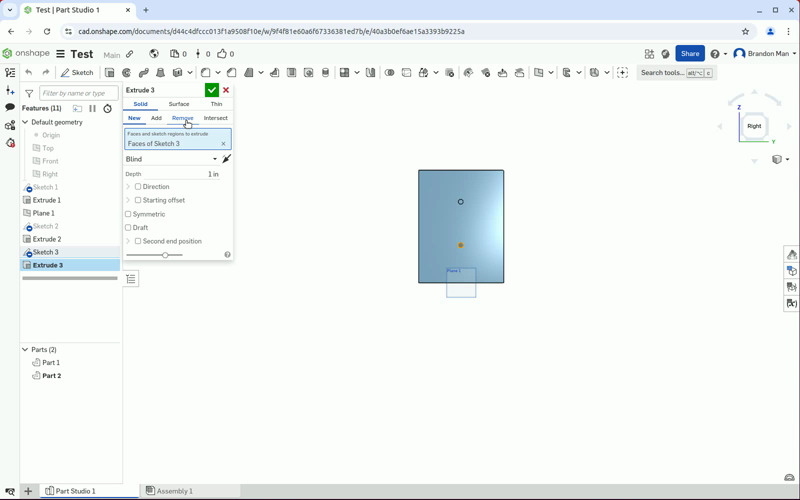
click(186, 120)
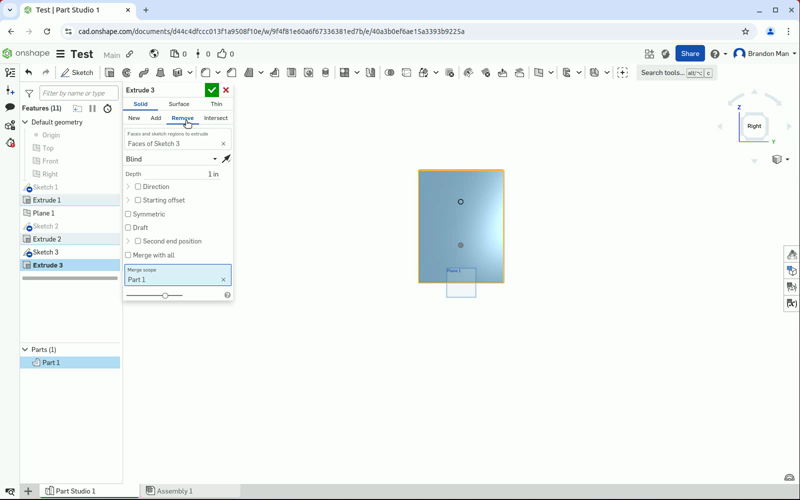
key(tab, 4)
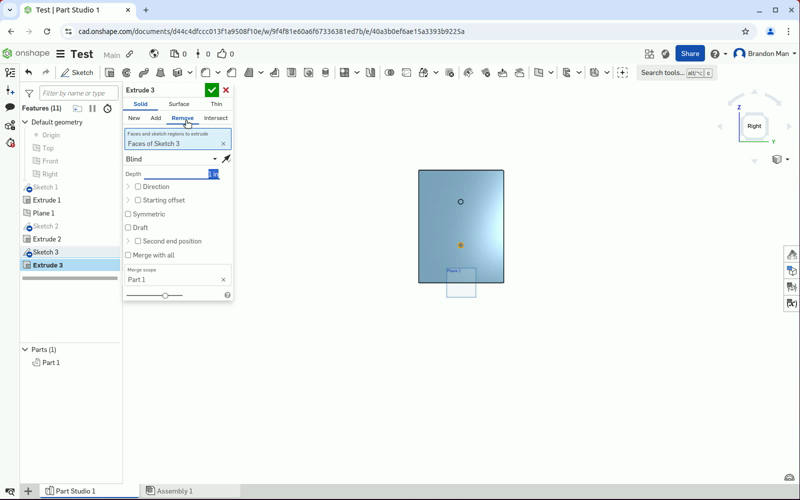
text(0.241)
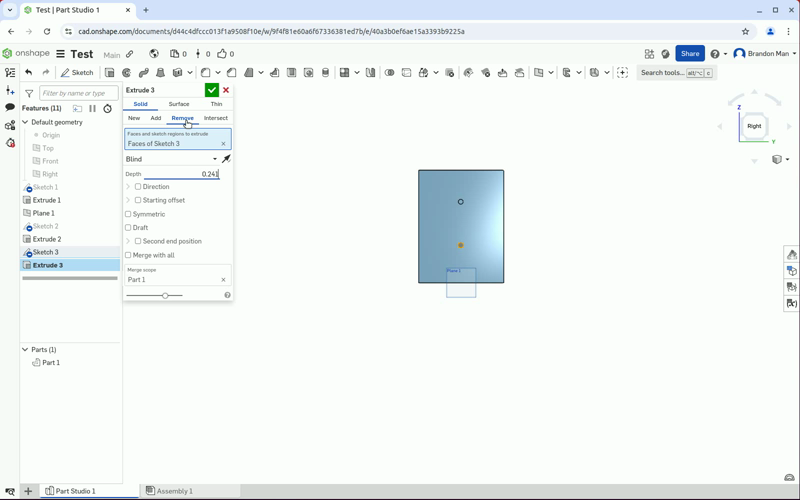
key(tab, 6)
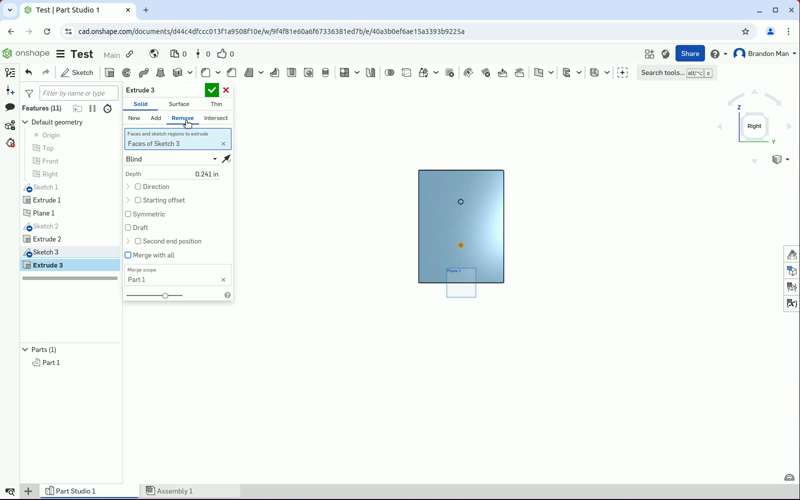
key(space)
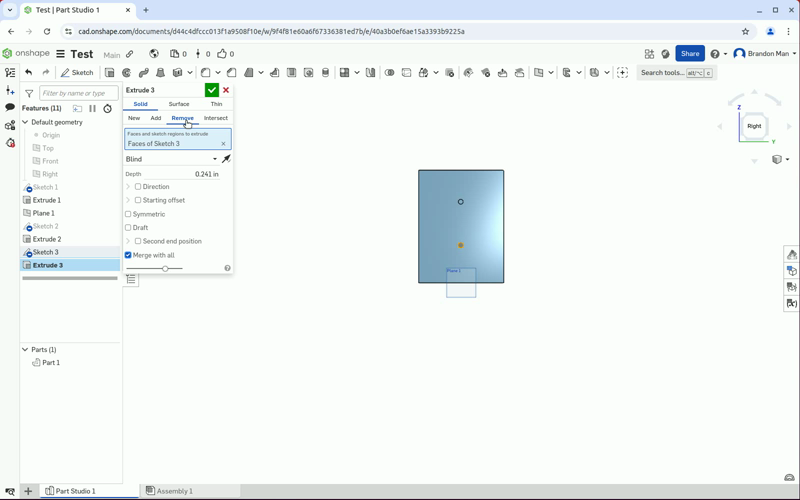
key(enter)
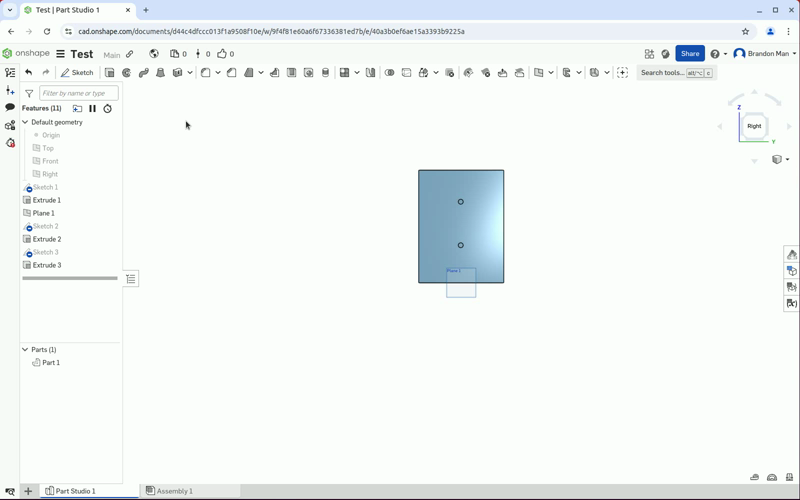
key(shift+h)
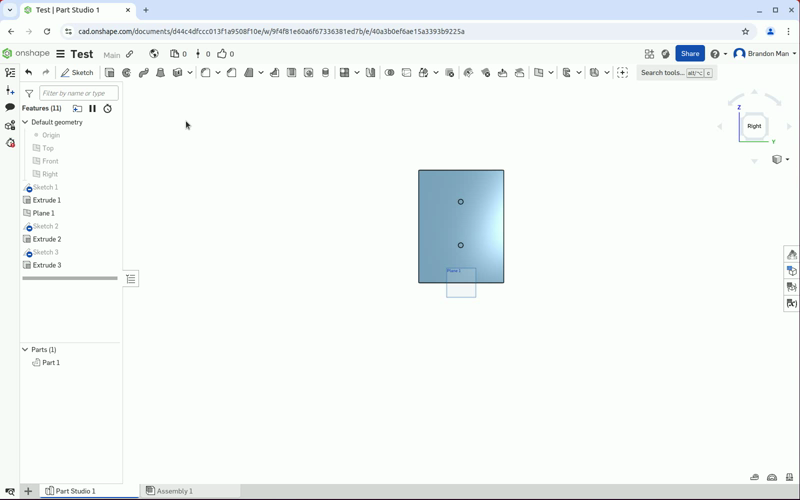
key(shift+h)
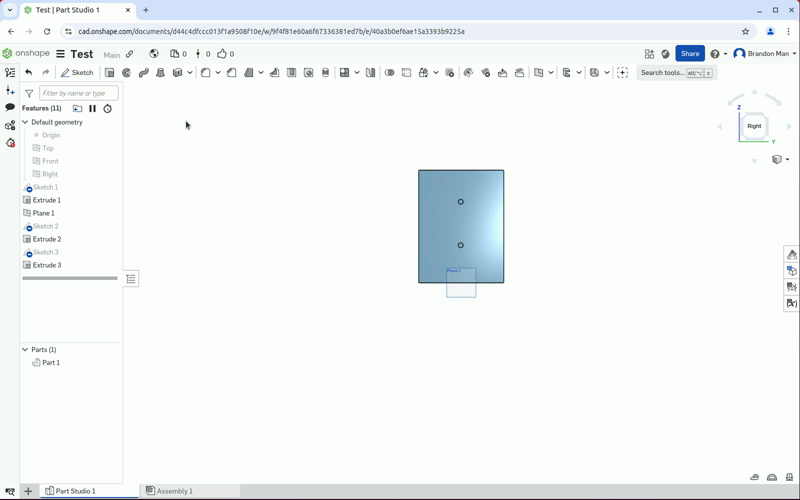
mouse_move(73, 189)
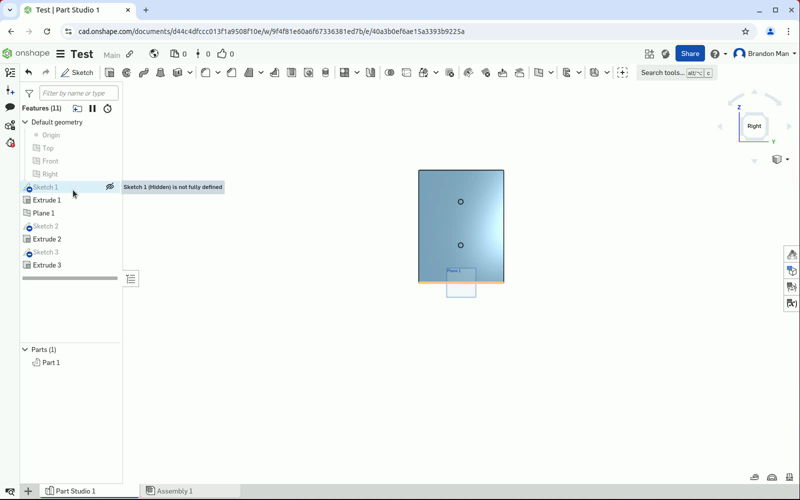
click(73, 189)
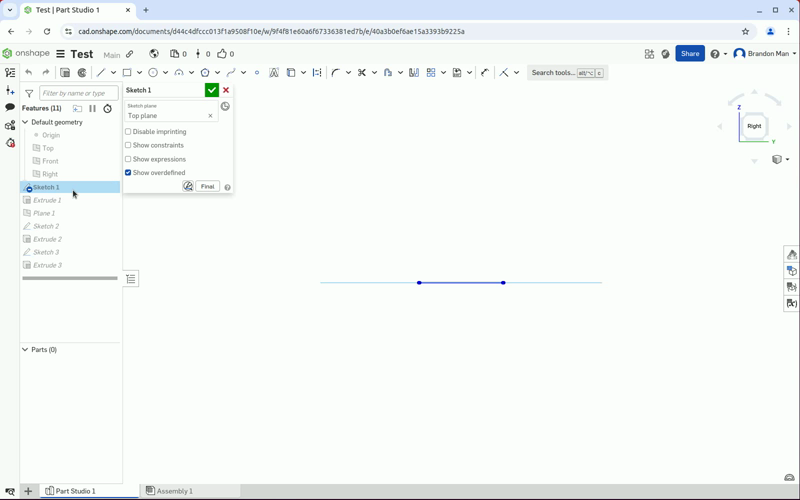
mouse_move(229, 92)
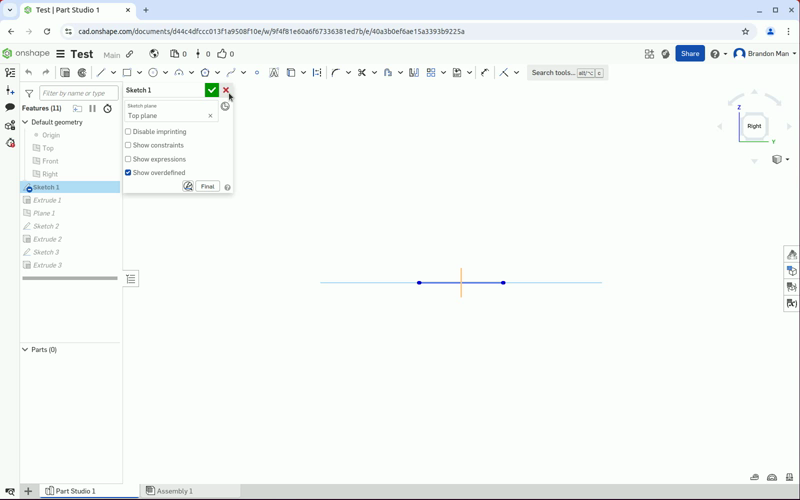
click(229, 92)
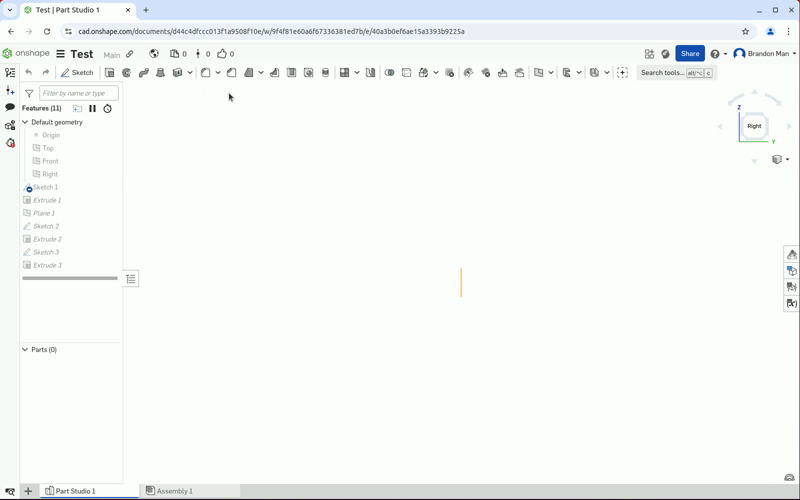
key(shift+s)
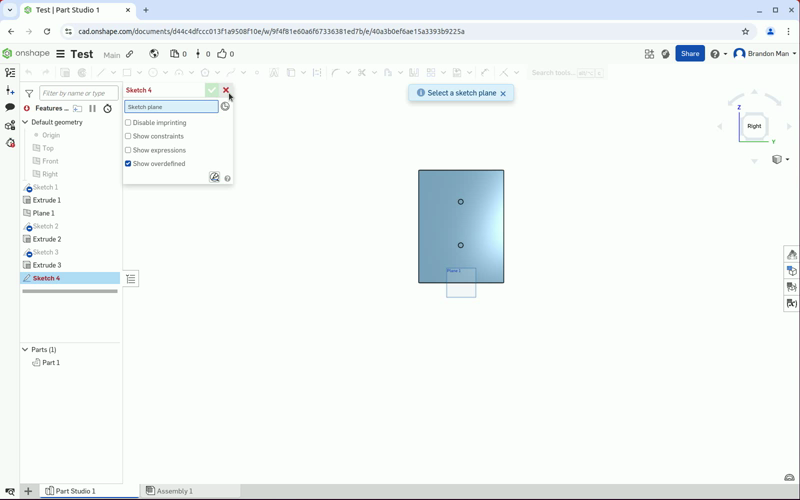
mouse_move(73, 215)
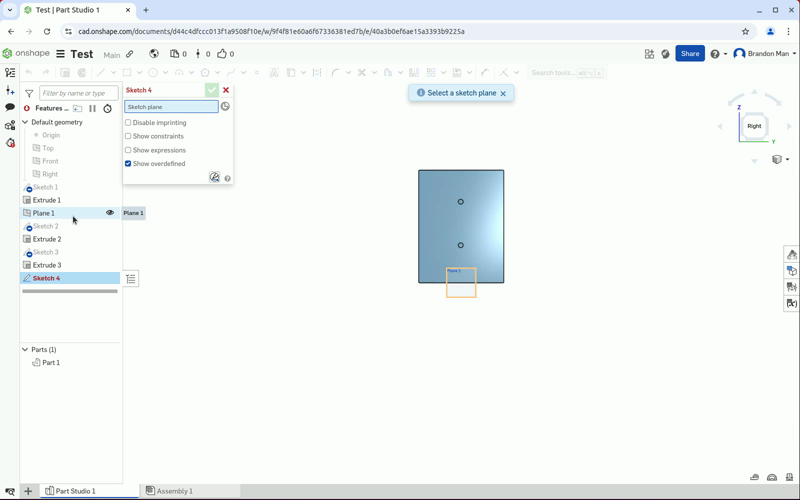
click(73, 215)
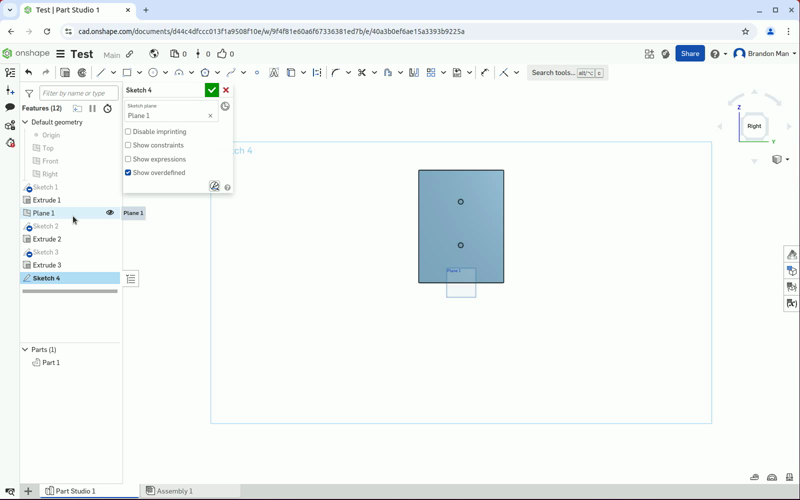
mouse_move(73, 352)
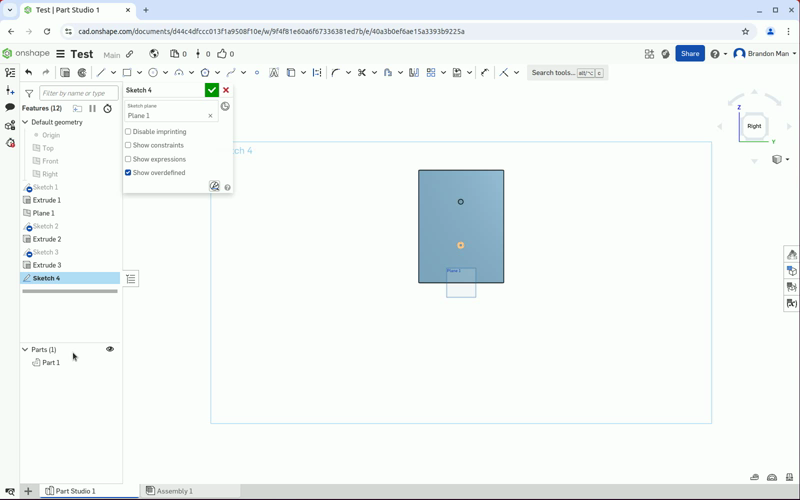
key(y)
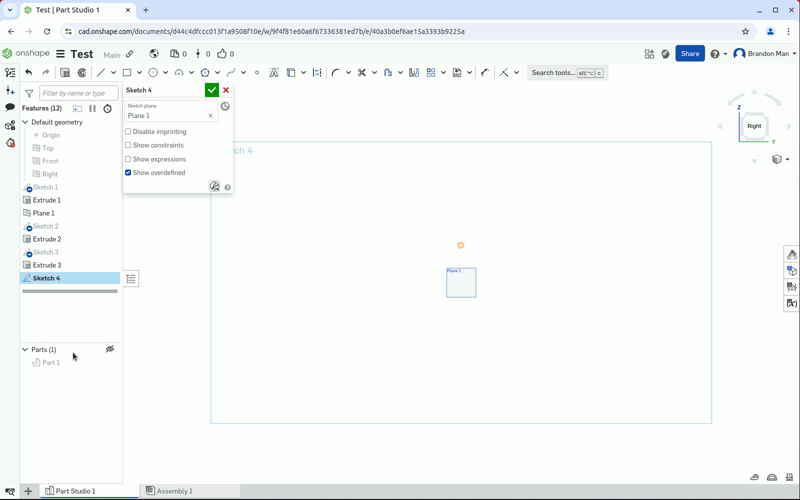
key(l)
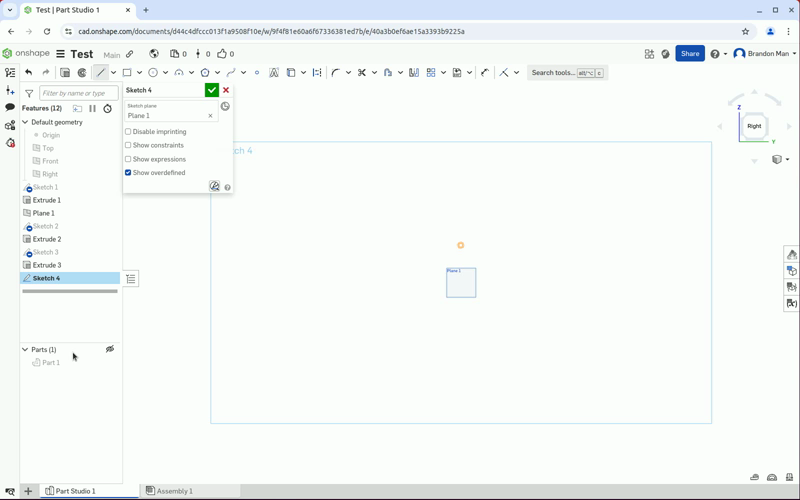
key_down(shift)
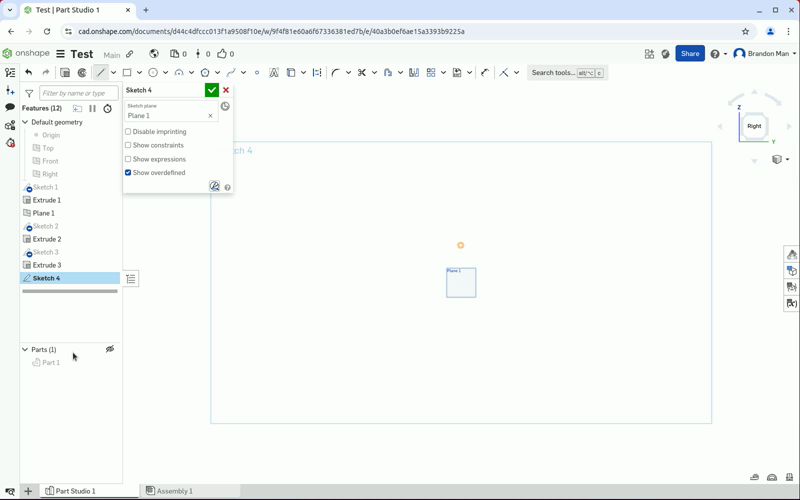
mouse_move(452, 276)
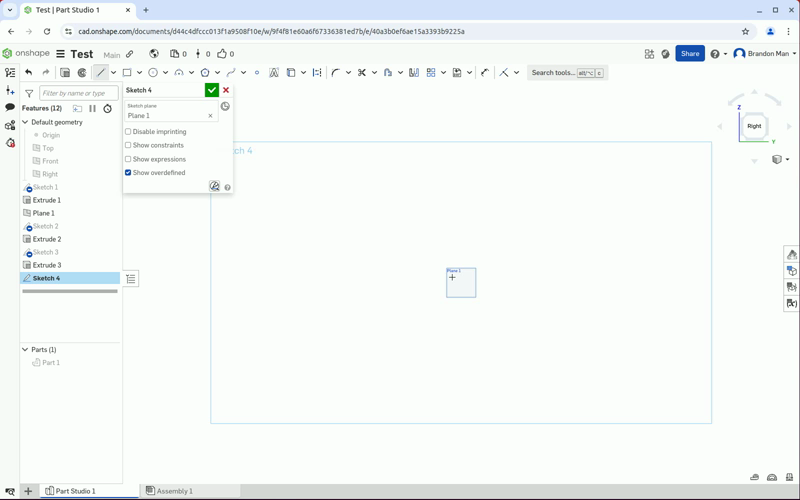
click(452, 276)
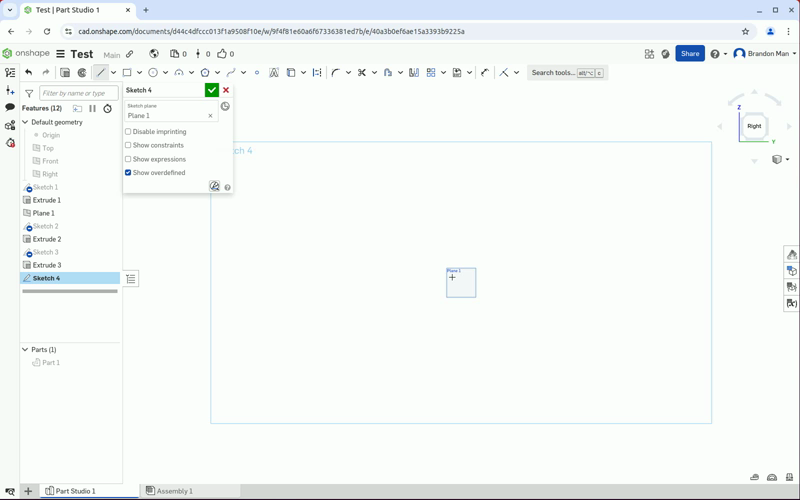
key_up(shift)
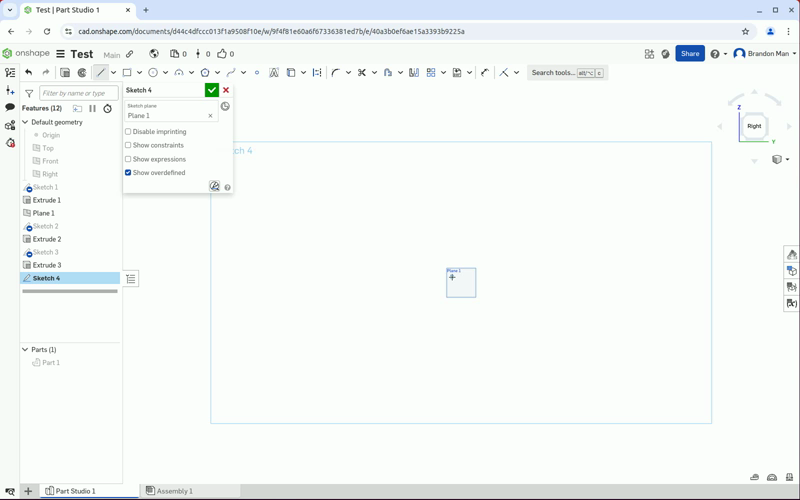
key_down(shift)
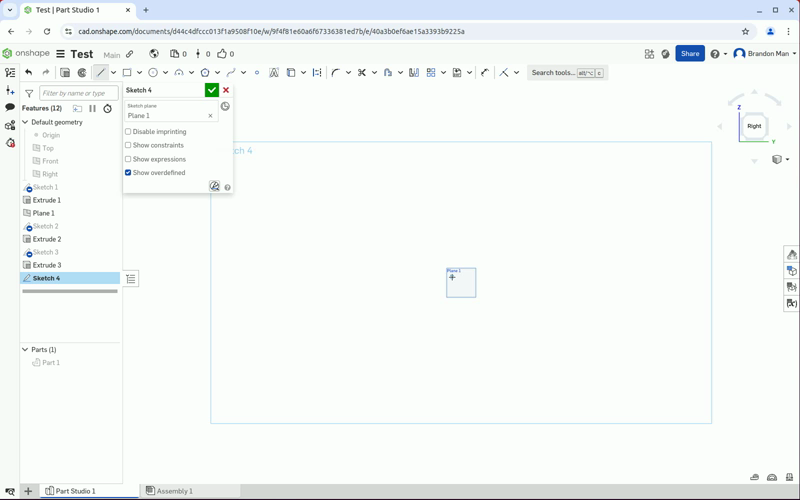
mouse_move(482, 276)
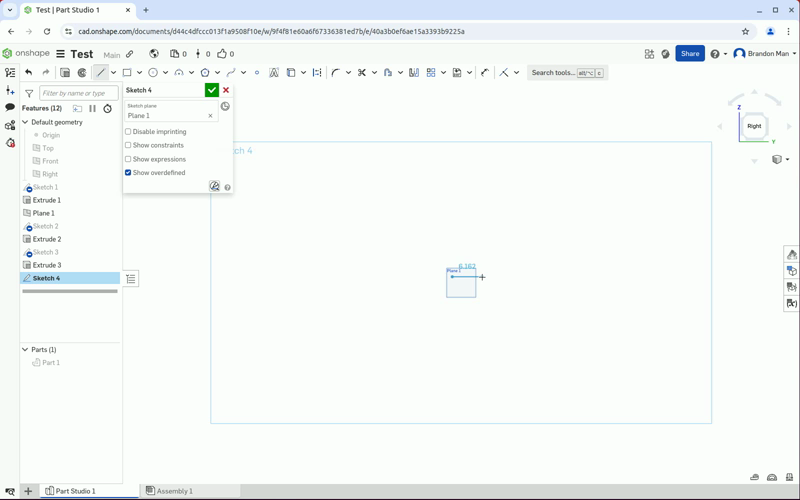
mouse_move(461, 276)
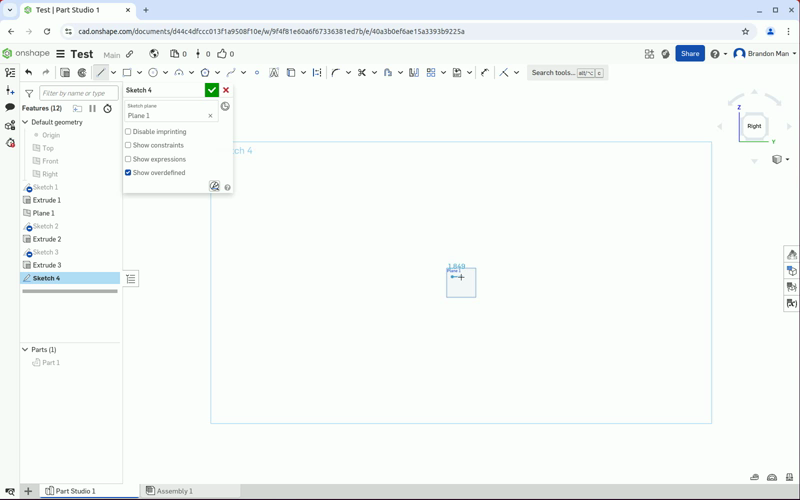
click(461, 276)
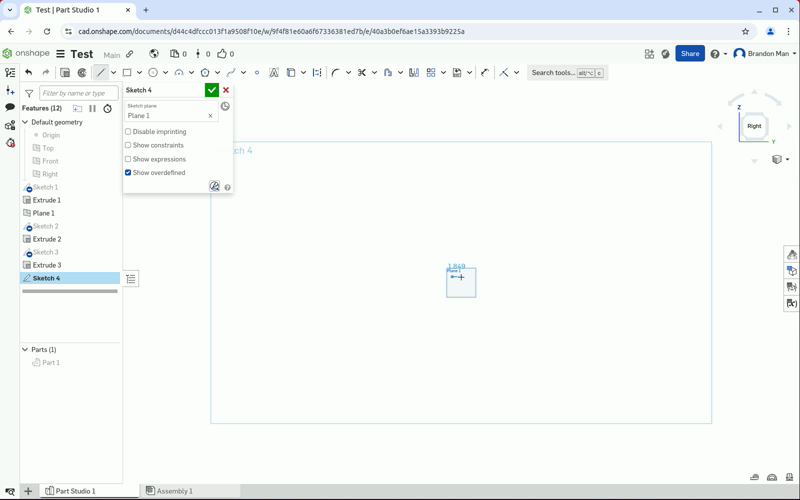
key_up(shift)
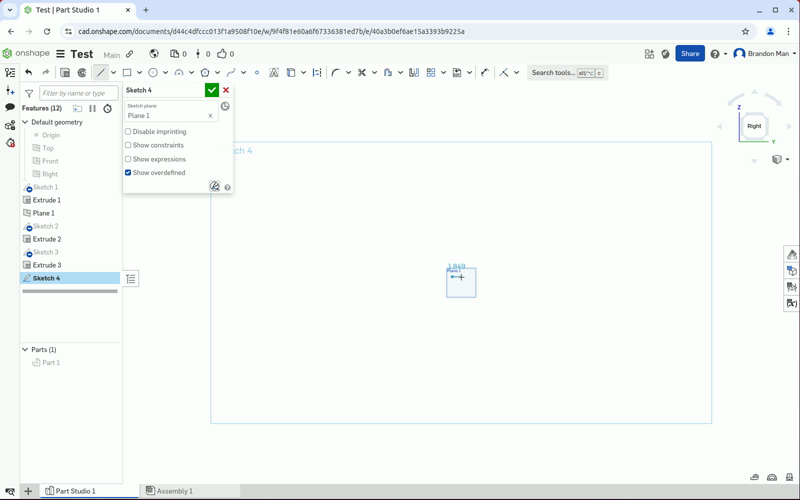
key_down(shift)
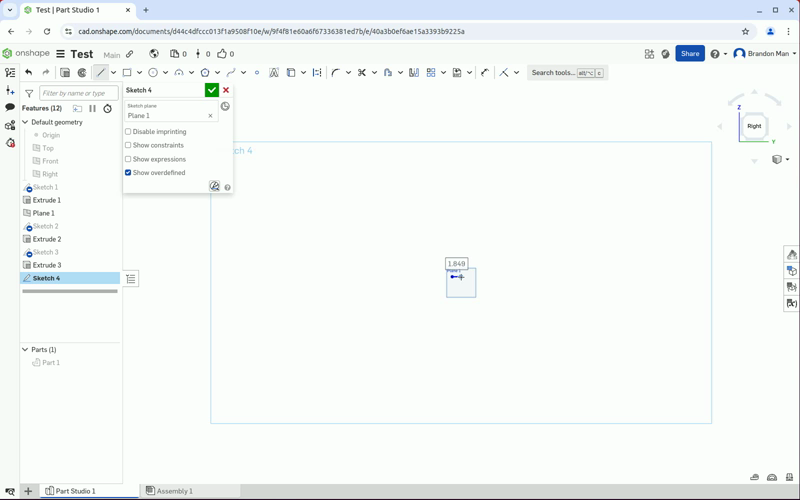
mouse_move(491, 276)
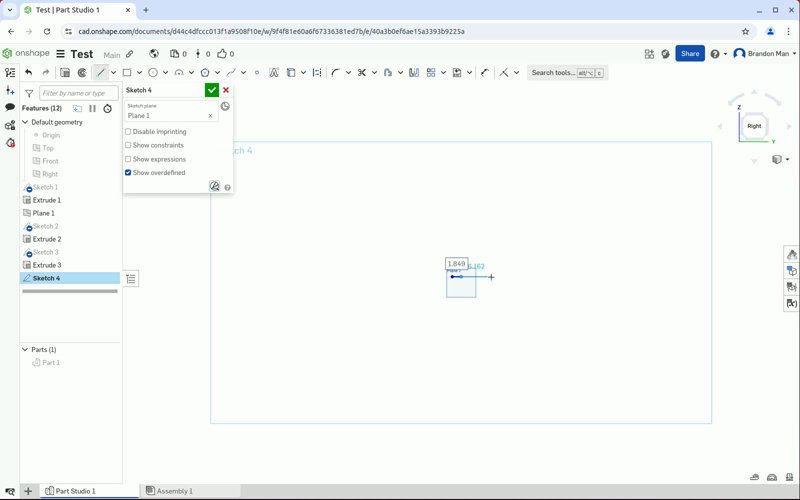
mouse_move(461, 256)
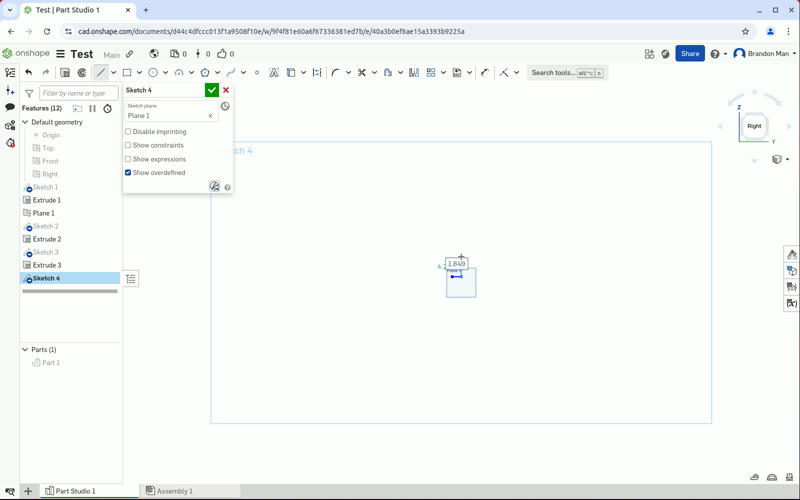
click(461, 256)
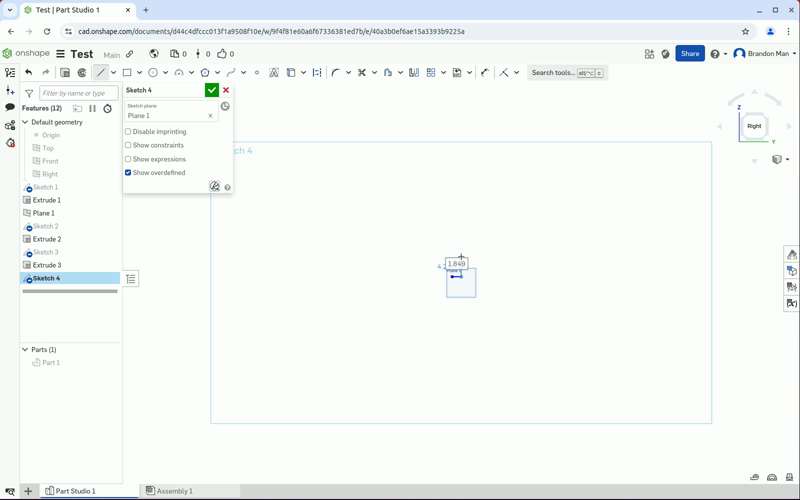
key_up(shift)
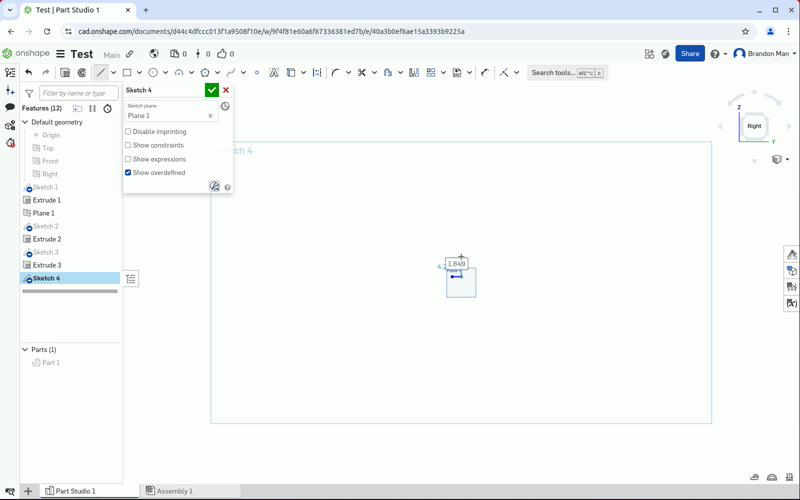
key_down(shift)
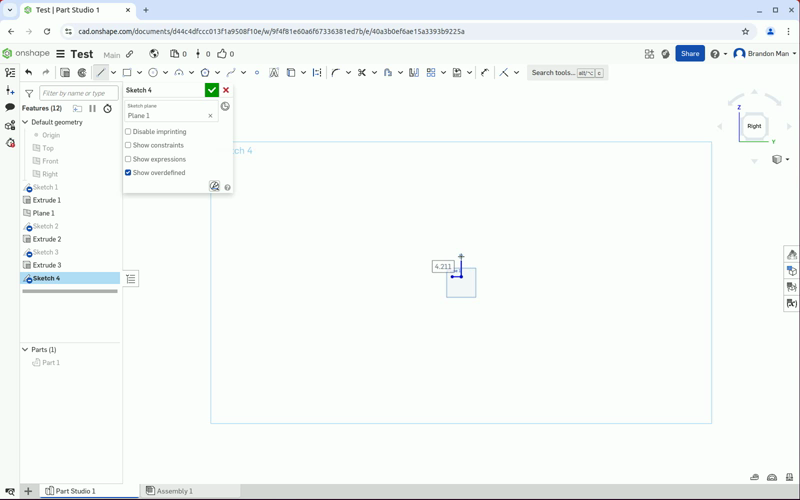
mouse_move(491, 256)
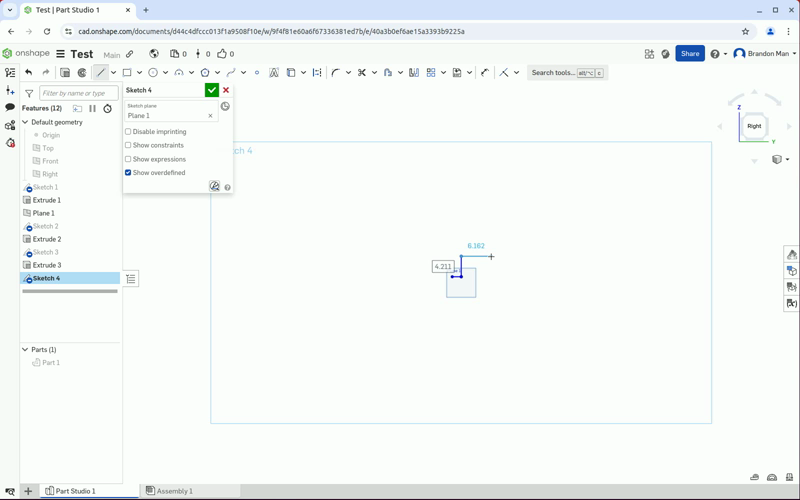
mouse_move(452, 256)
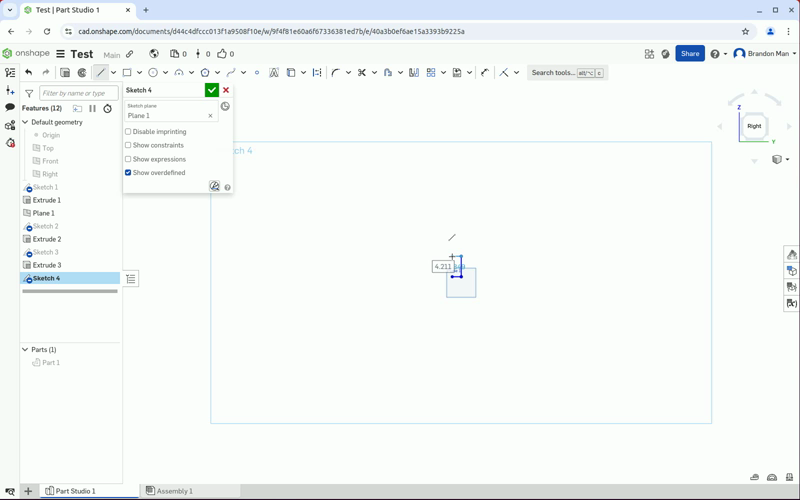
click(452, 256)
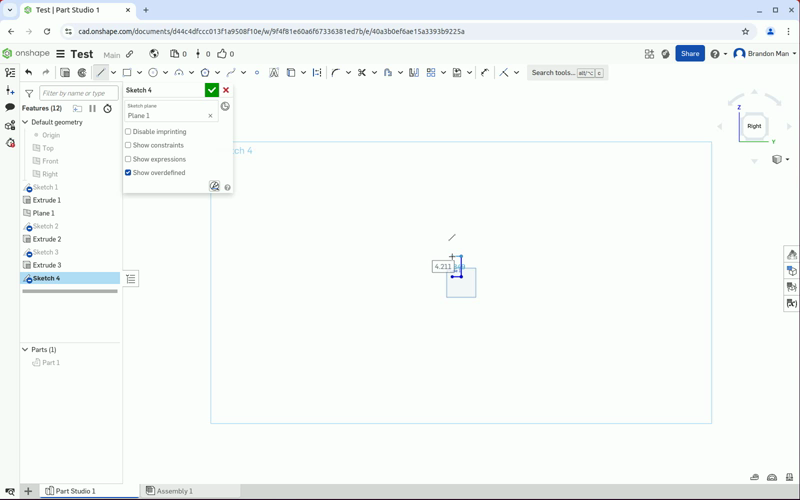
key_up(shift)
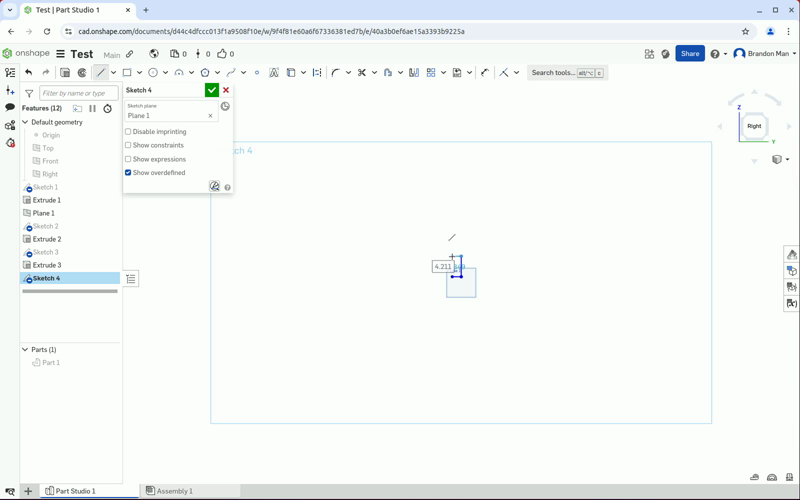
mouse_move(482, 256)
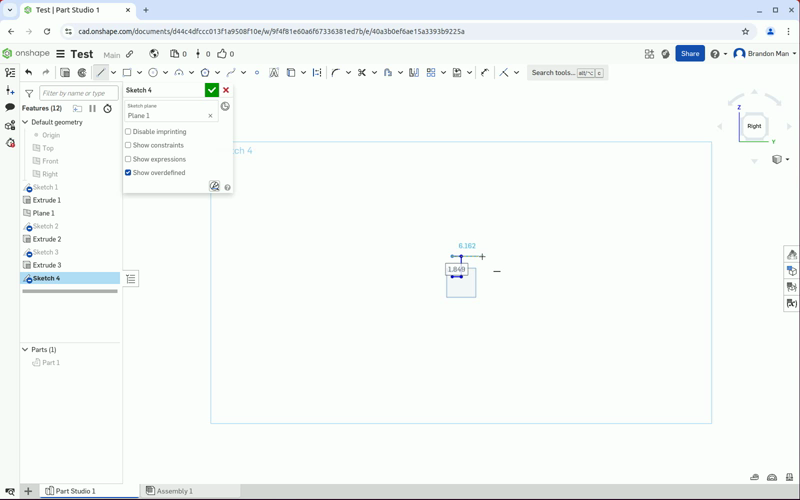
key_down(shift)
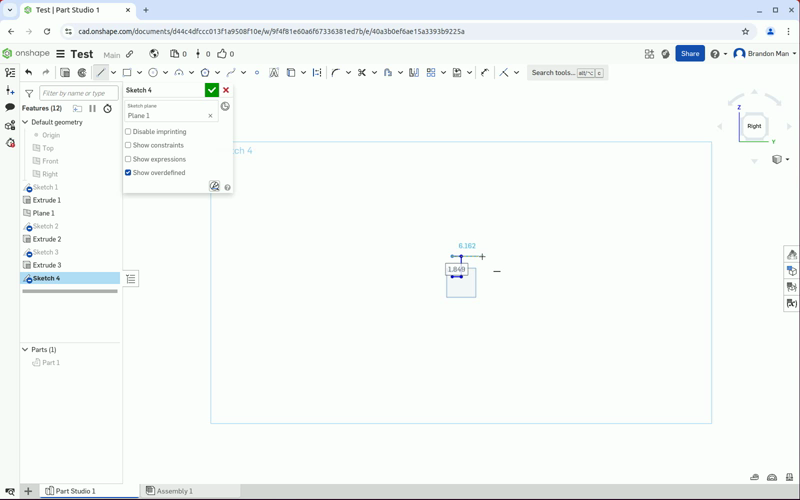
mouse_move(452, 276)
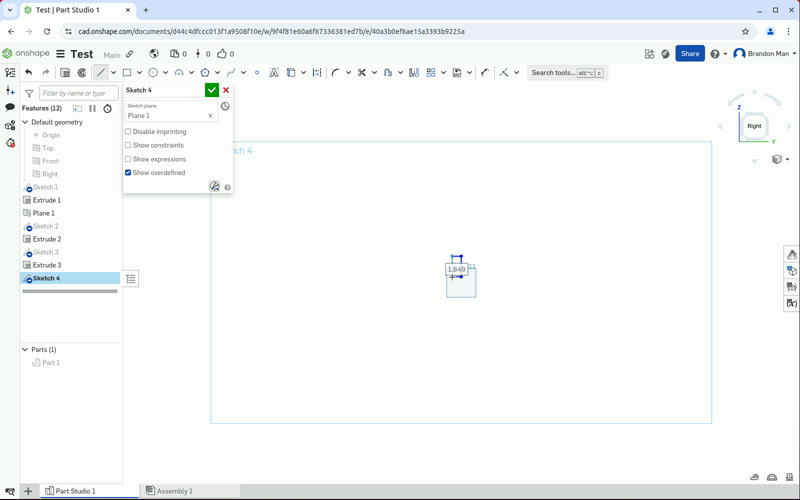
key_up(shift)
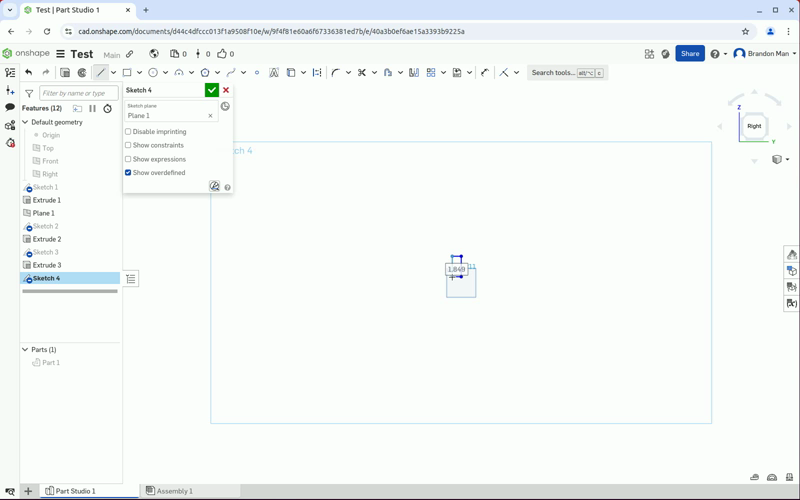
click(452, 276)
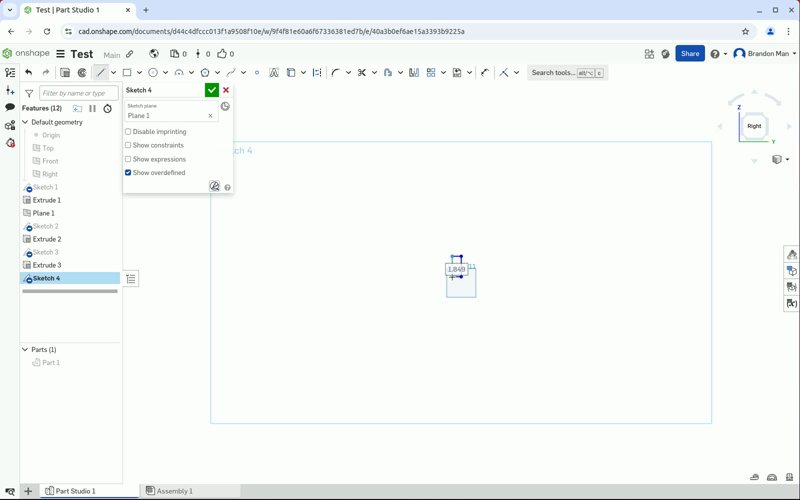
key(esc)
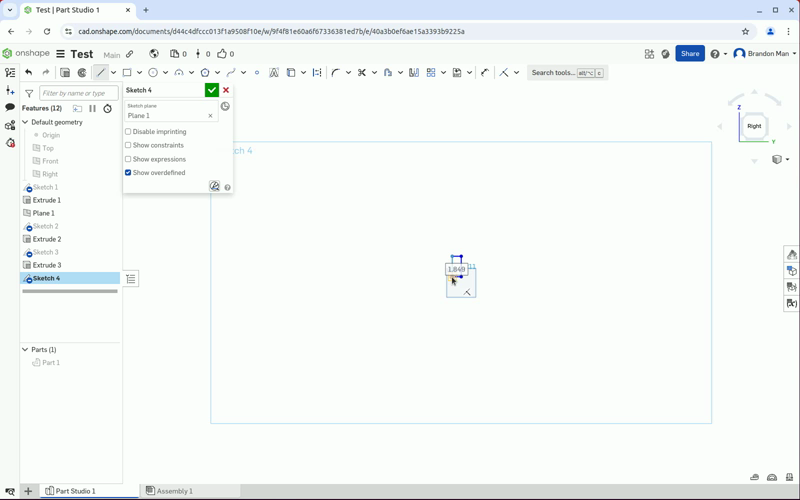
mouse_move(454, 271)
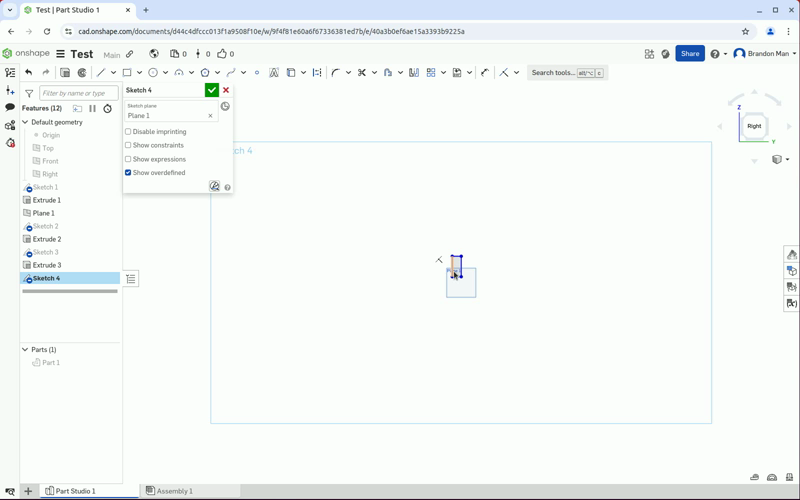
scroll(6)
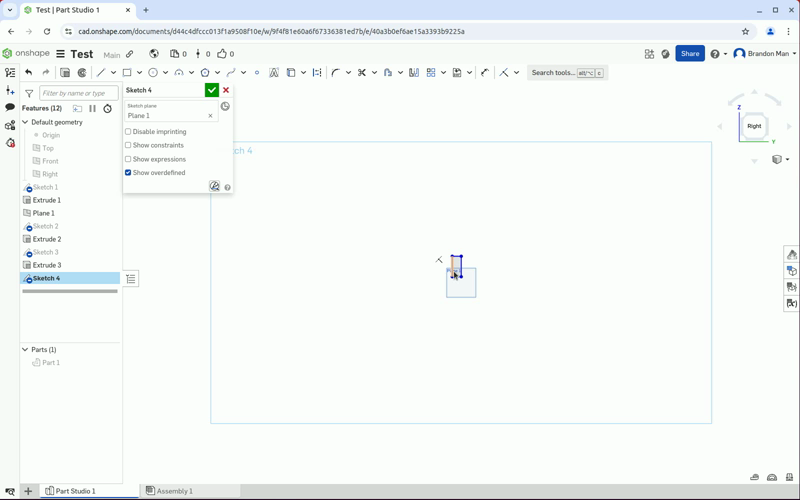
scroll(6)
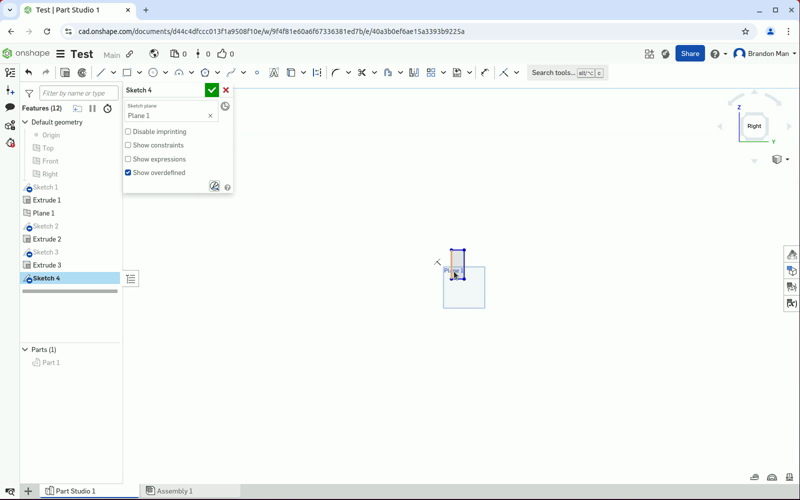
scroll(6)
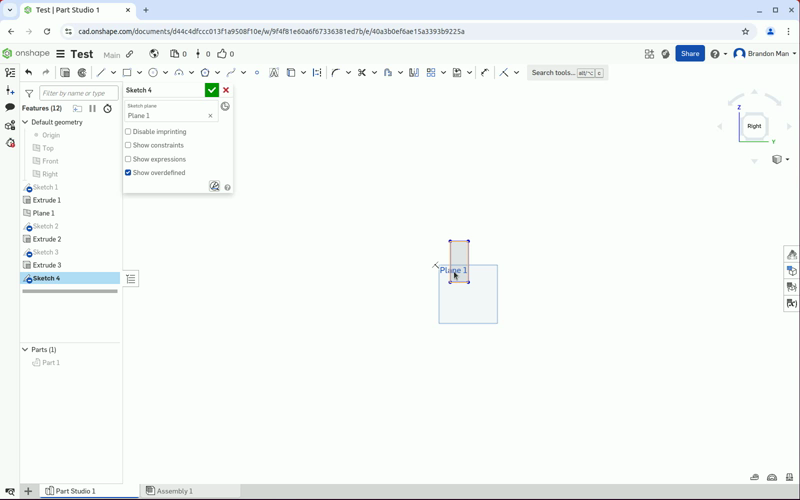
scroll(6)
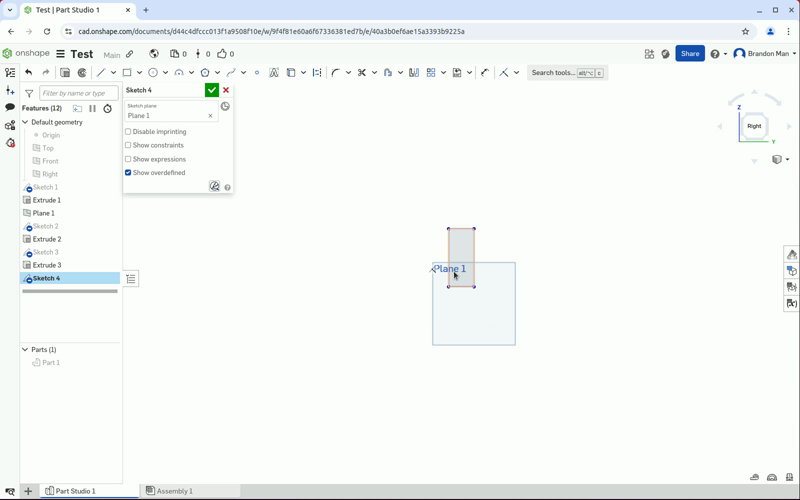
scroll(6)
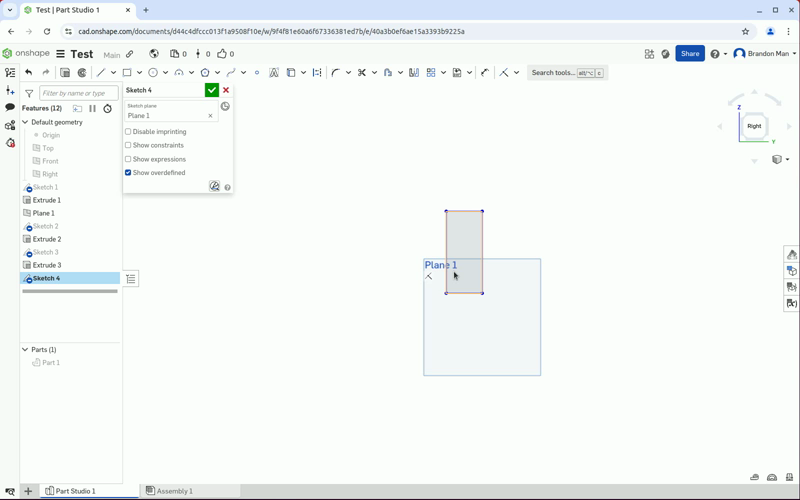
scroll(6)
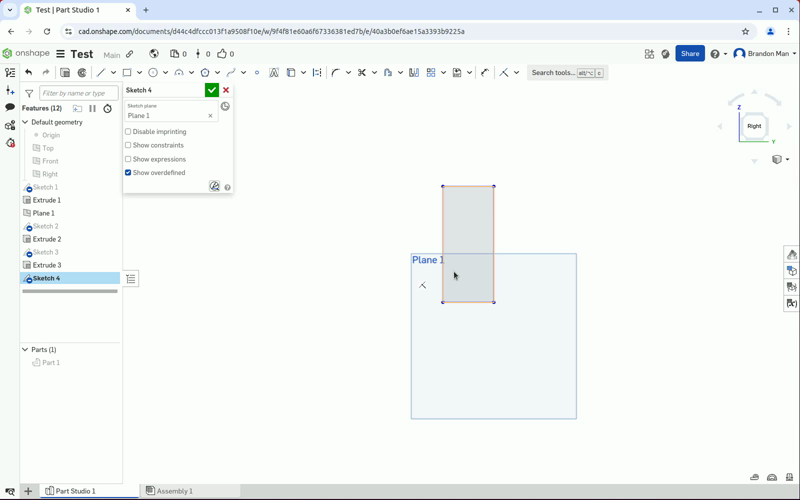
scroll(6)
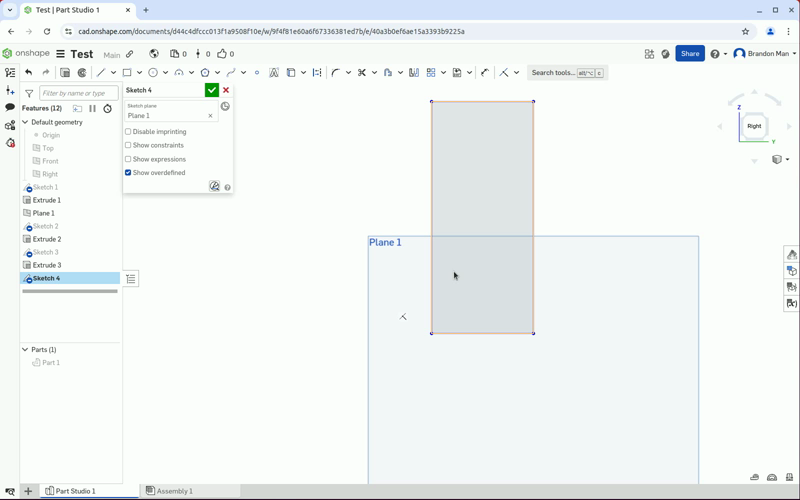
click(454, 271)
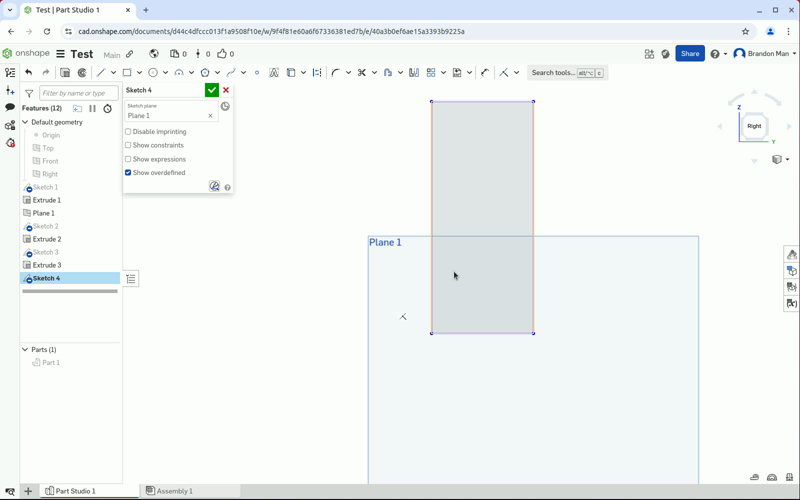
scroll(-6)
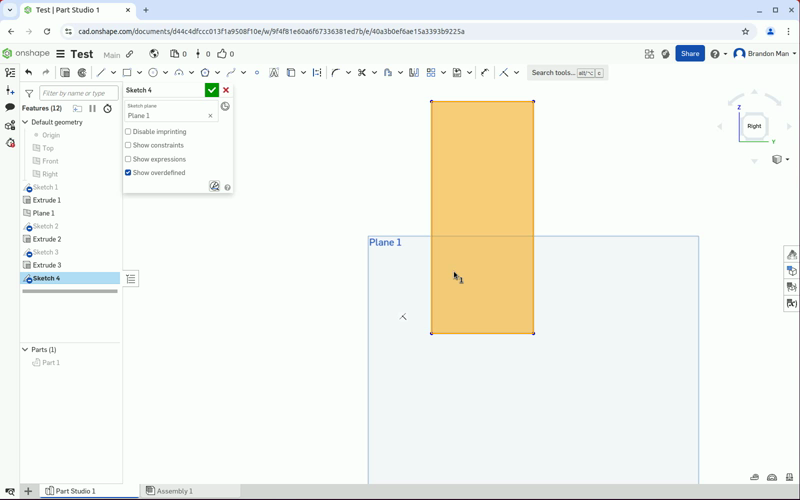
scroll(-6)
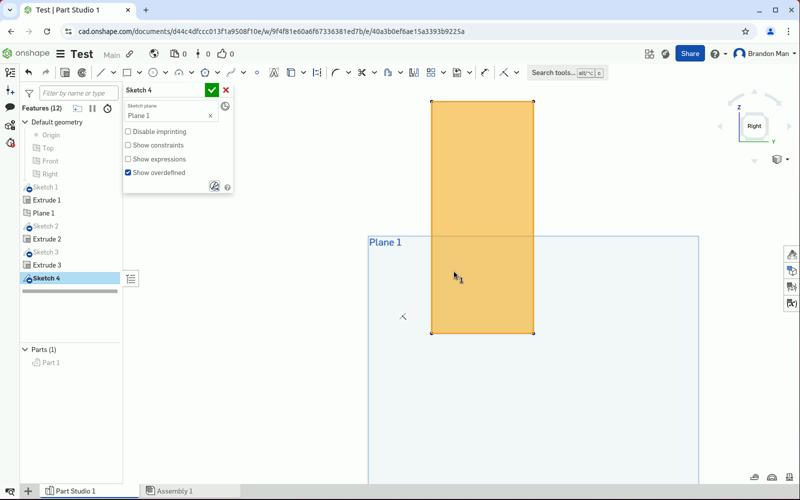
scroll(-6)
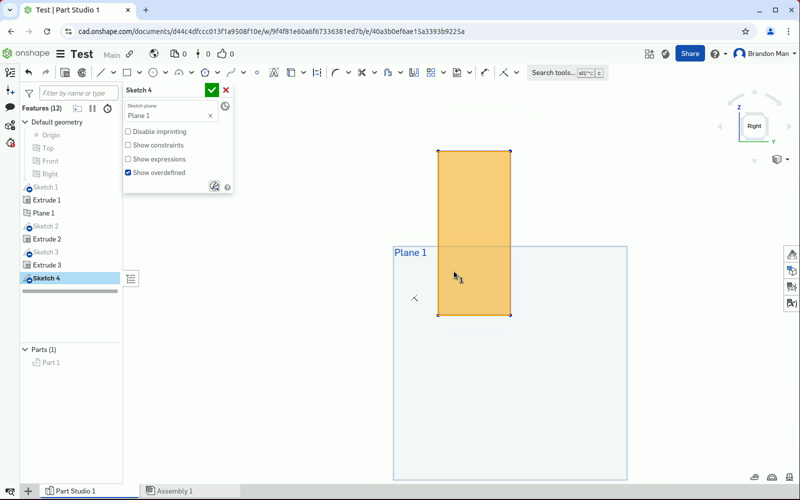
scroll(-6)
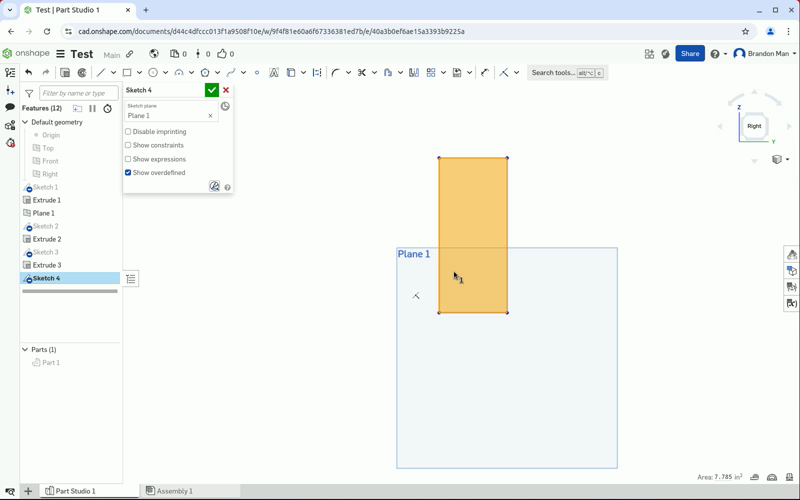
scroll(-6)
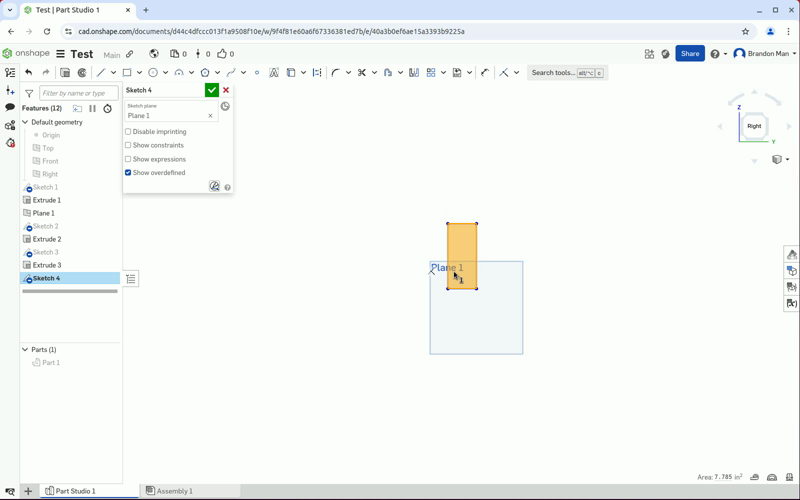
scroll(-6)
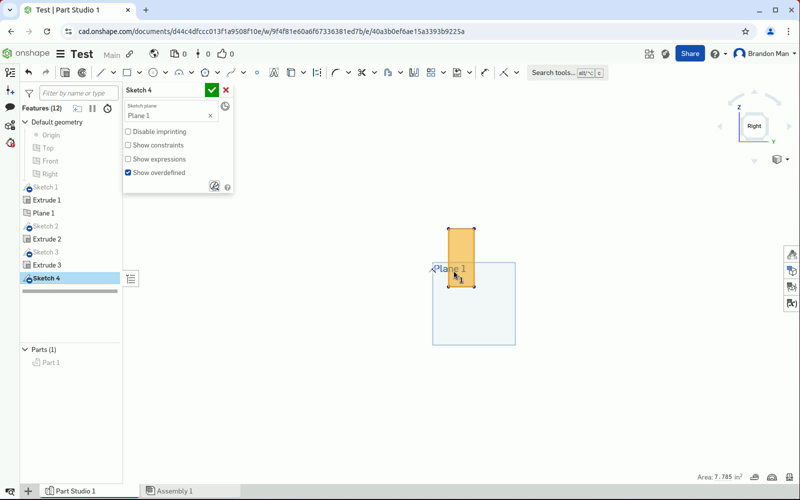
scroll(-6)
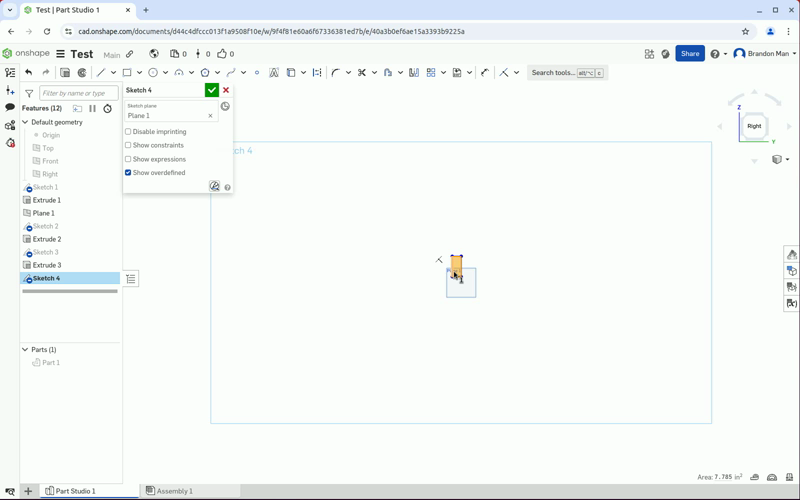
mouse_move(73, 352)
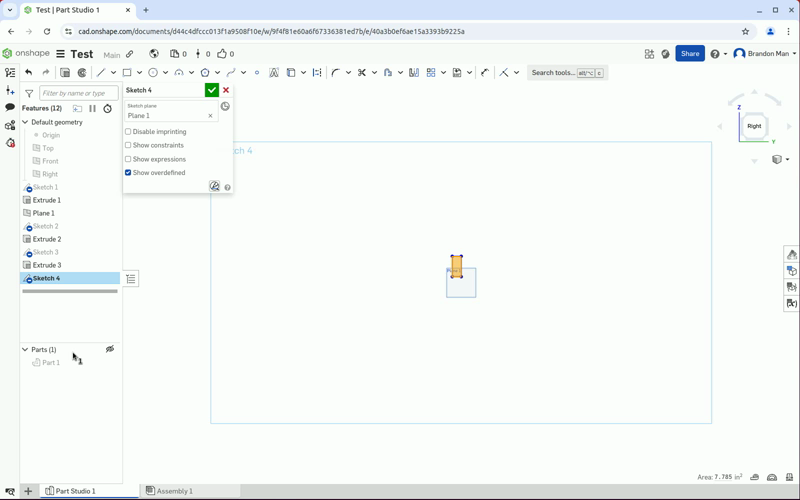
key(shift+y)
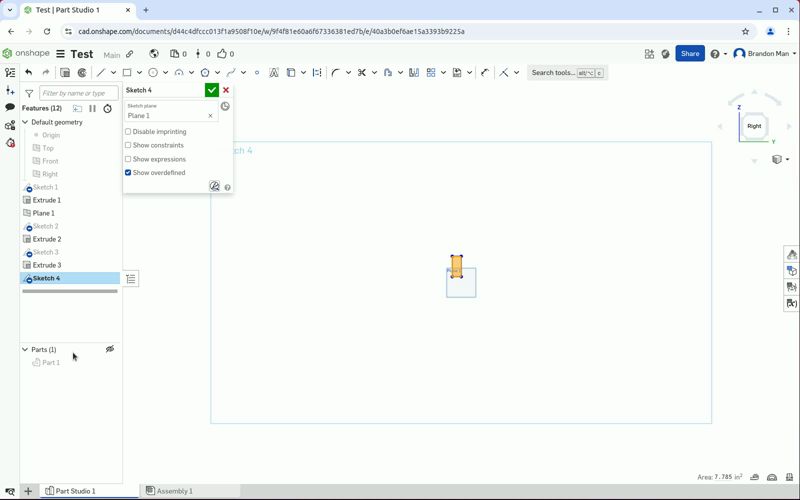
key(shift+e)
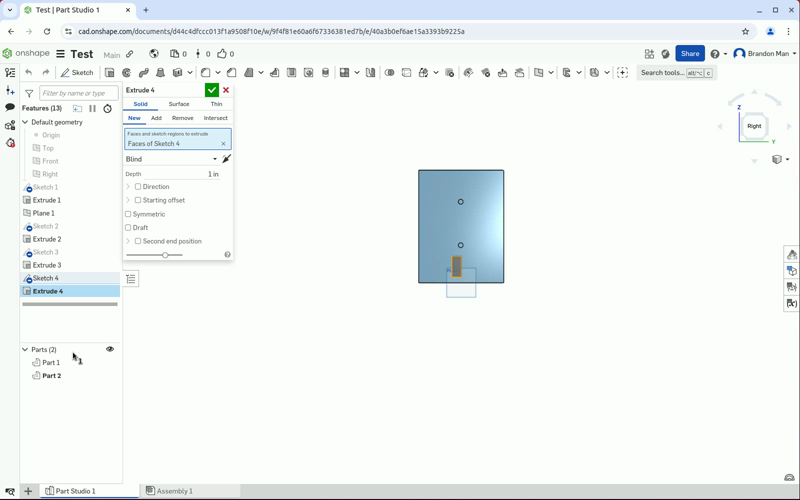
mouse_move(143, 106)
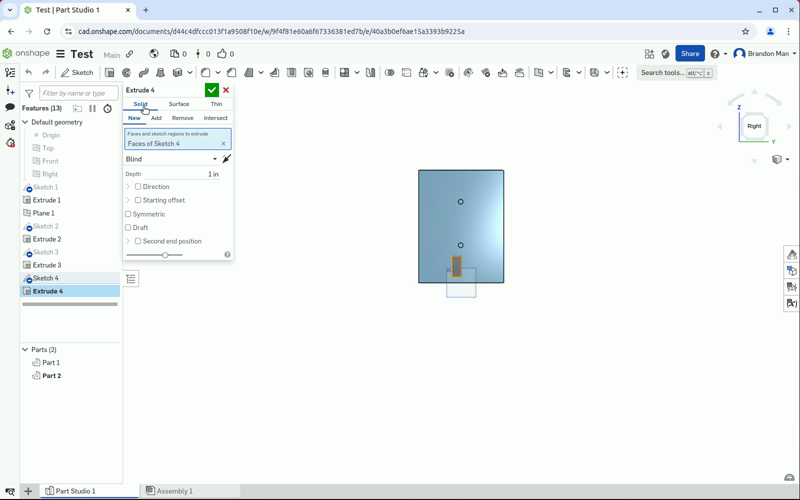
click(143, 106)
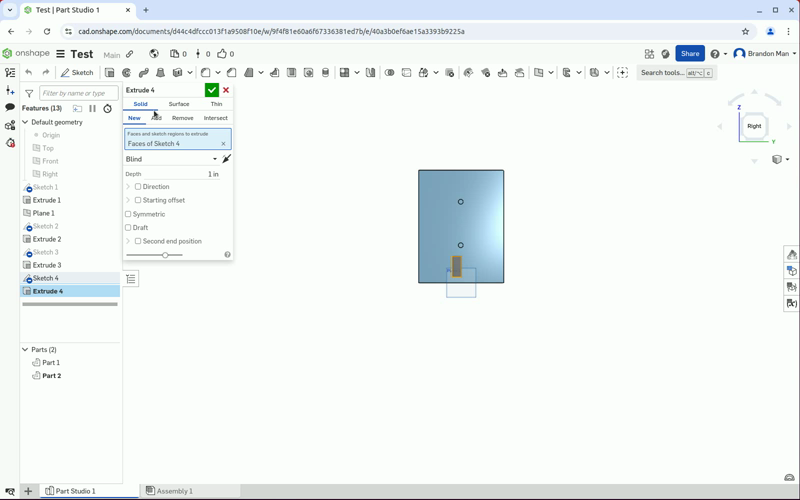
mouse_move(186, 120)
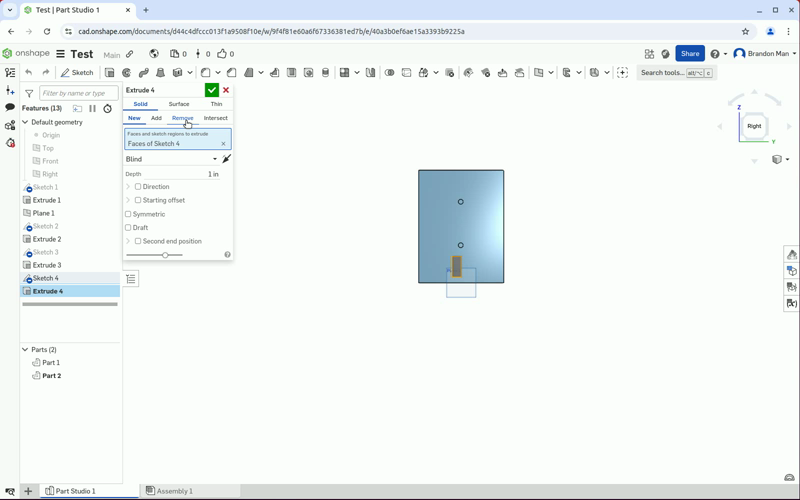
click(186, 120)
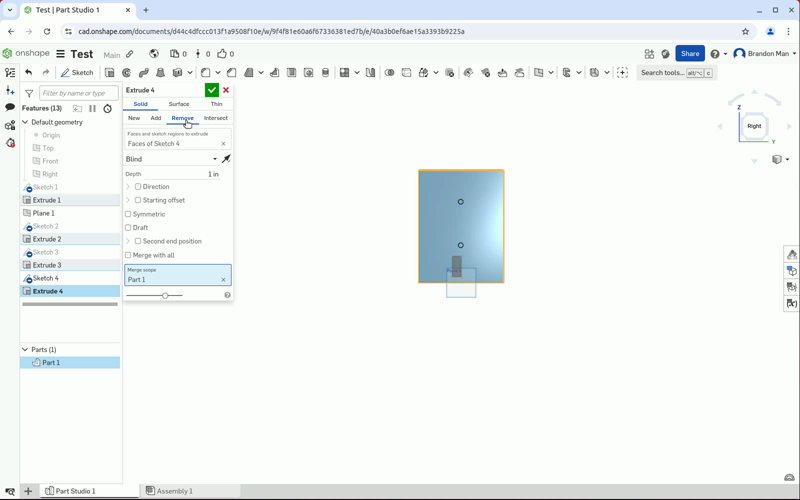
key(tab, 4)
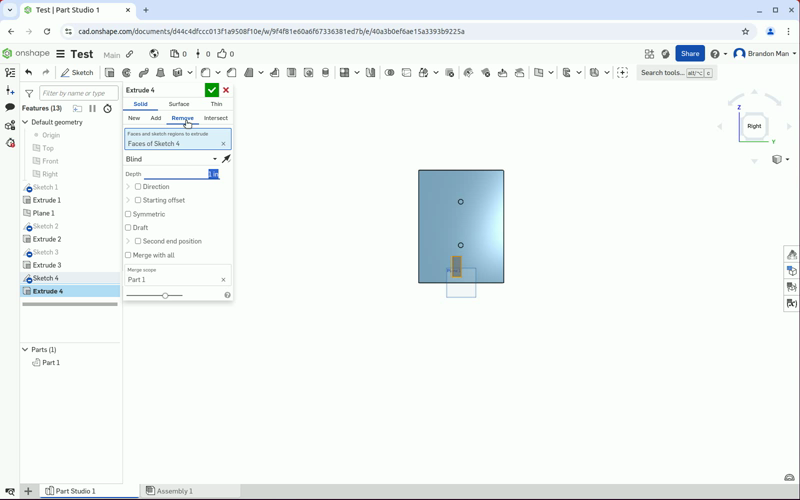
text(0.241)
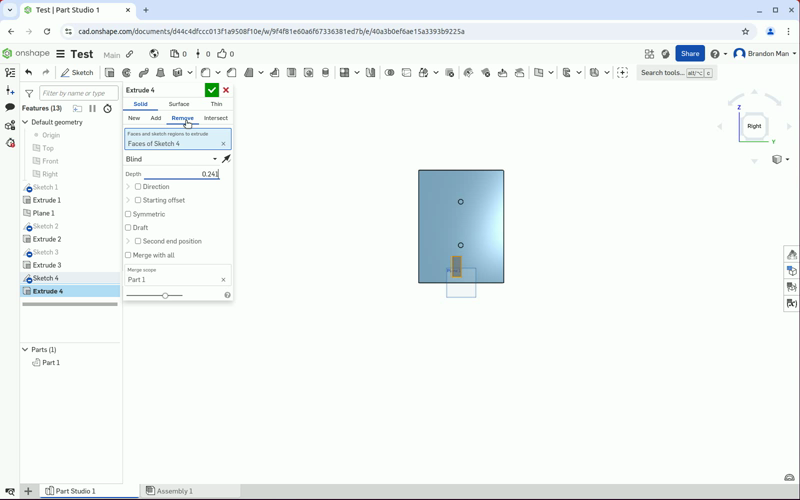
key(tab, 6)
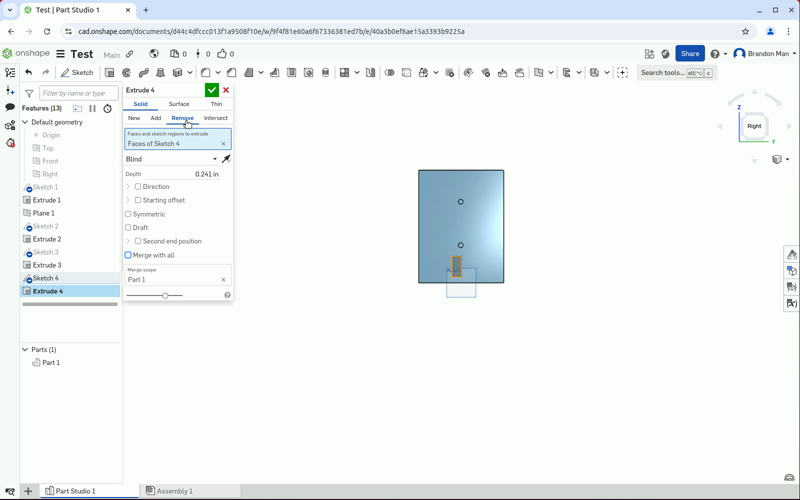
key(space)
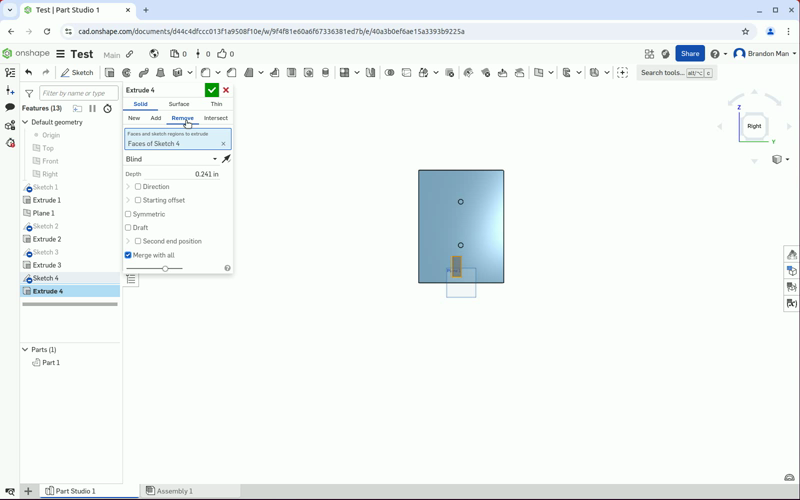
key(enter)
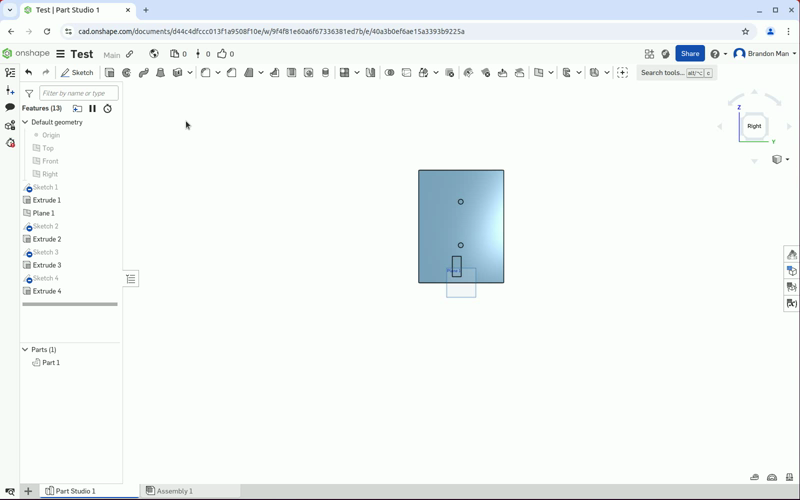
key(shift+h)
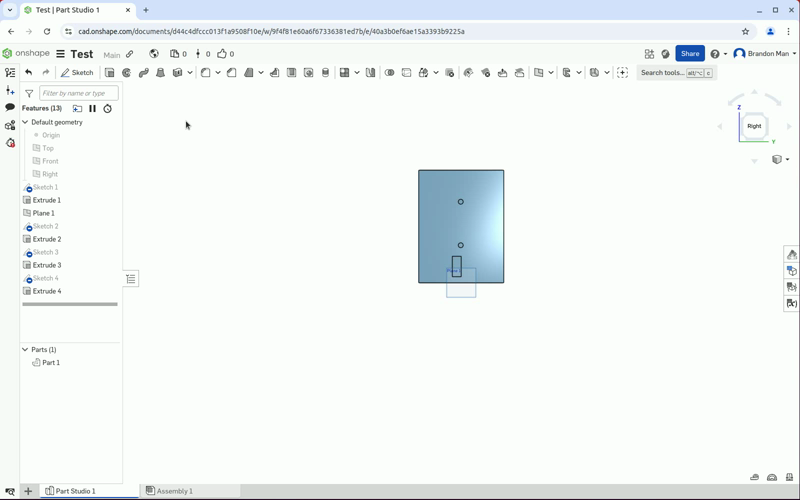
key(shift+h)
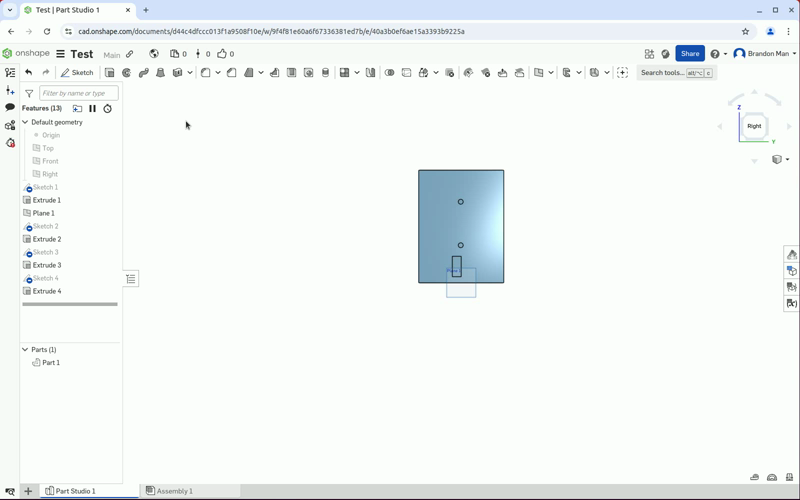
mouse_move(73, 189)
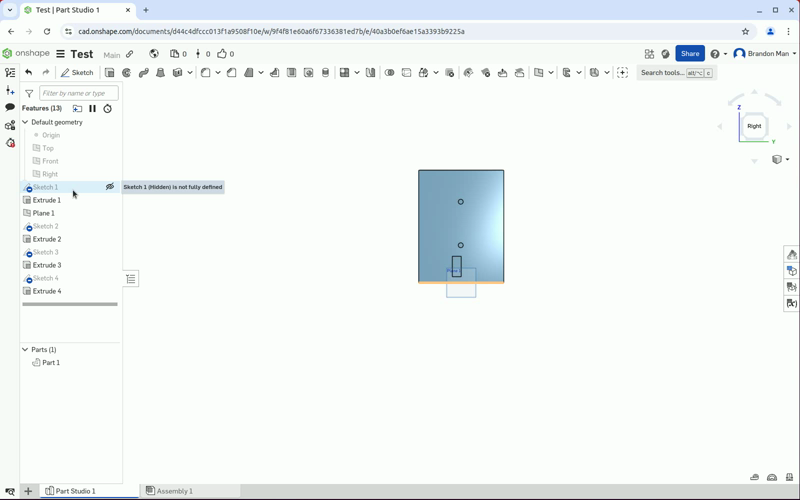
click(73, 189)
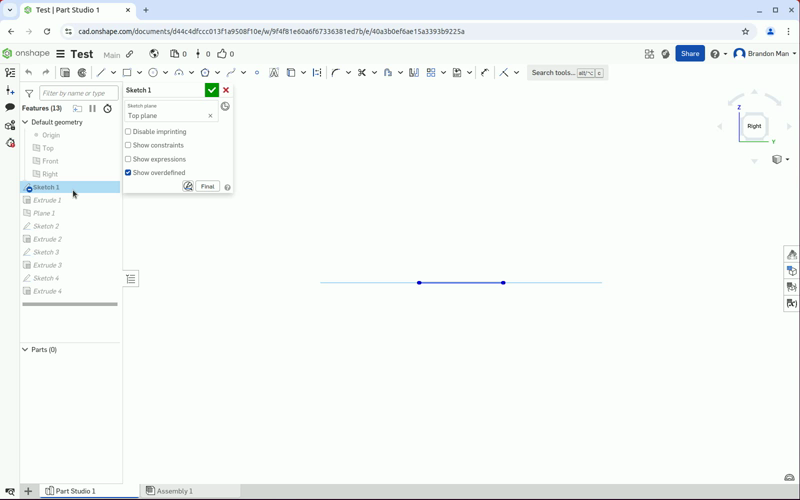
mouse_move(229, 92)
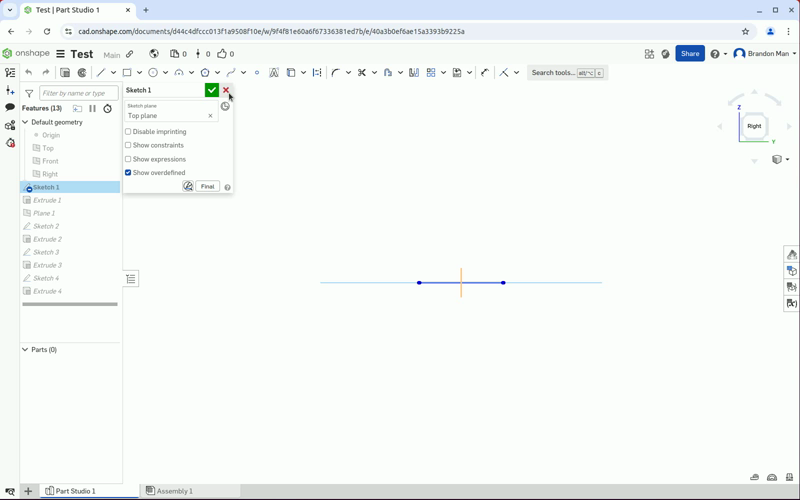
click(229, 92)
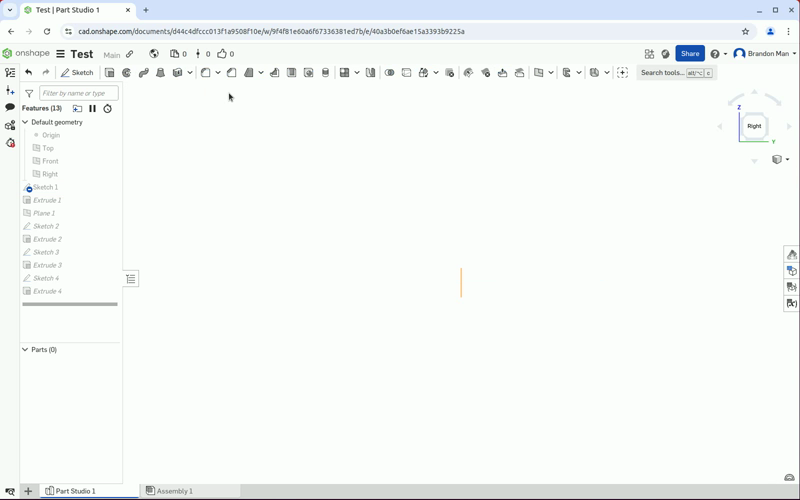
key(shift+s)
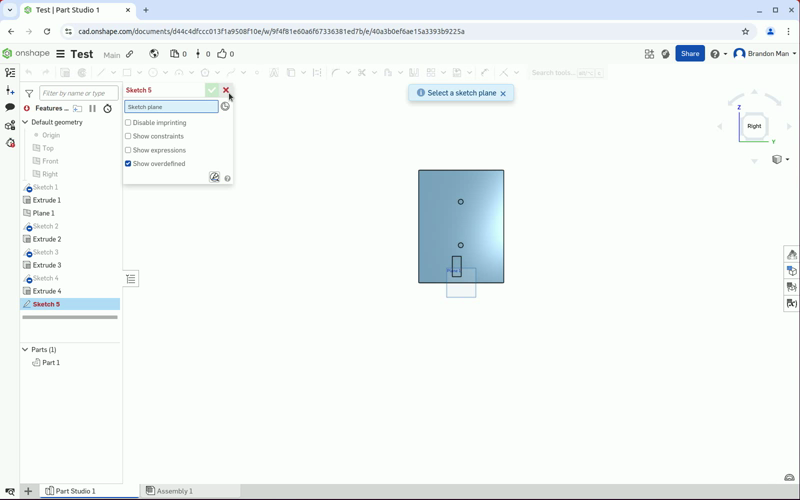
mouse_move(73, 215)
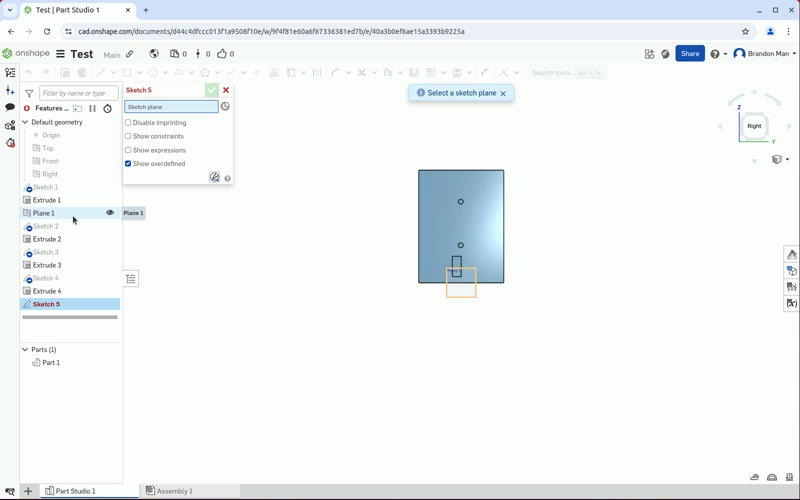
click(73, 215)
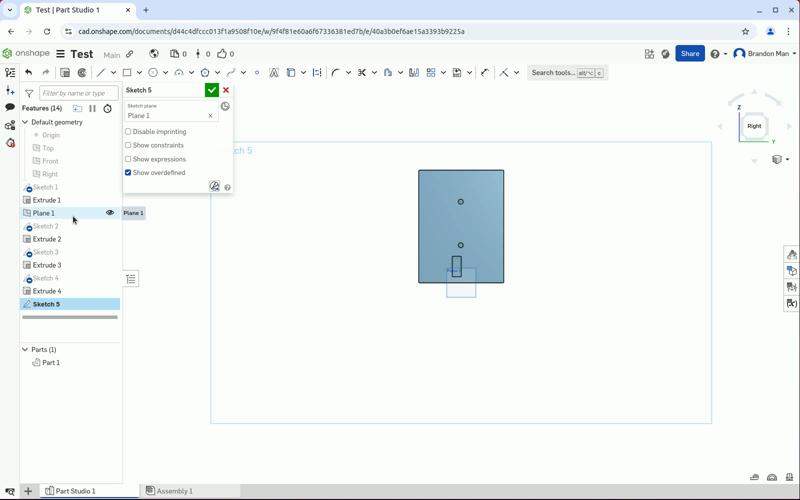
mouse_move(73, 352)
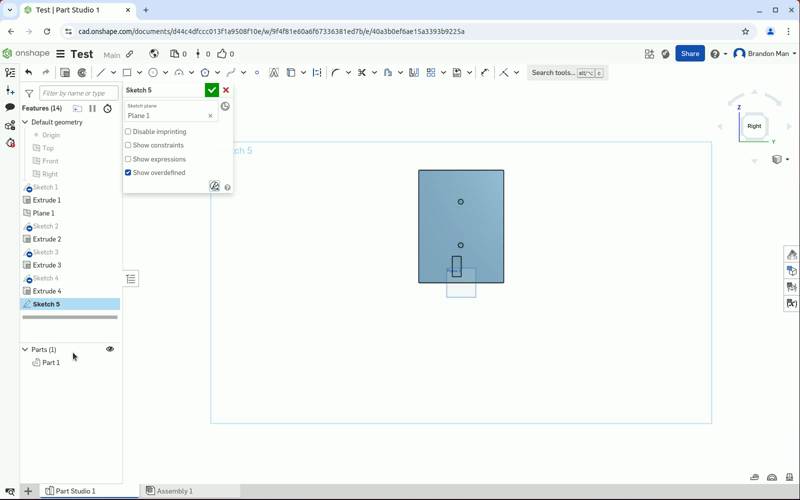
key(y)
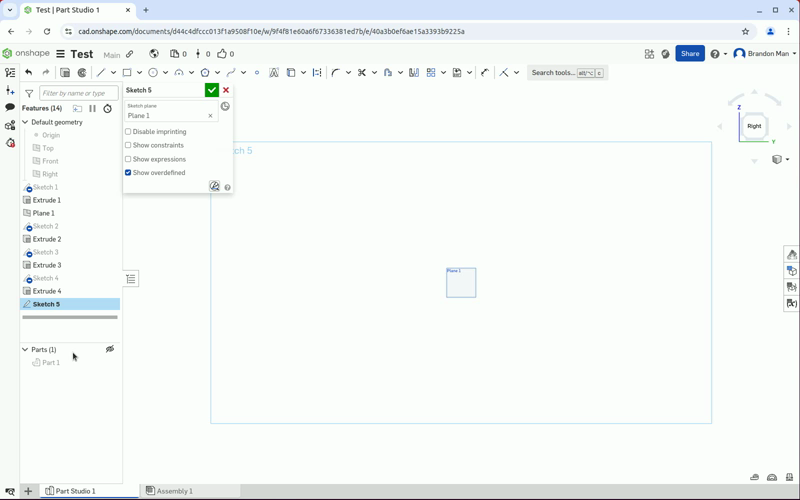
key(l)
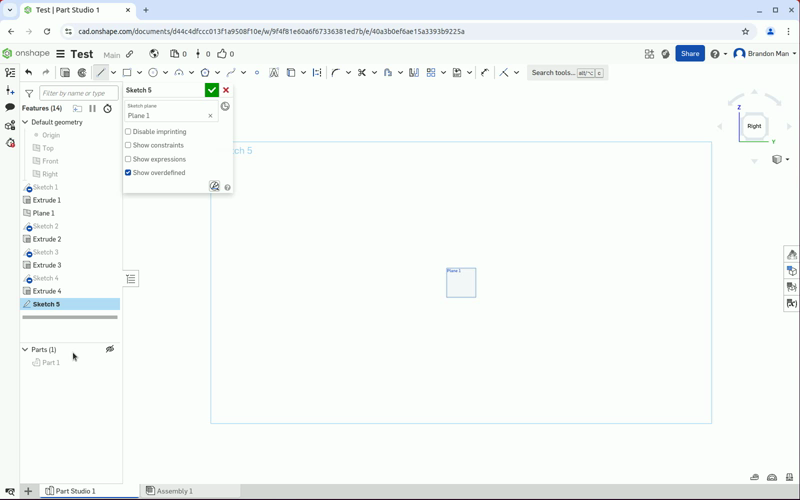
key_down(shift)
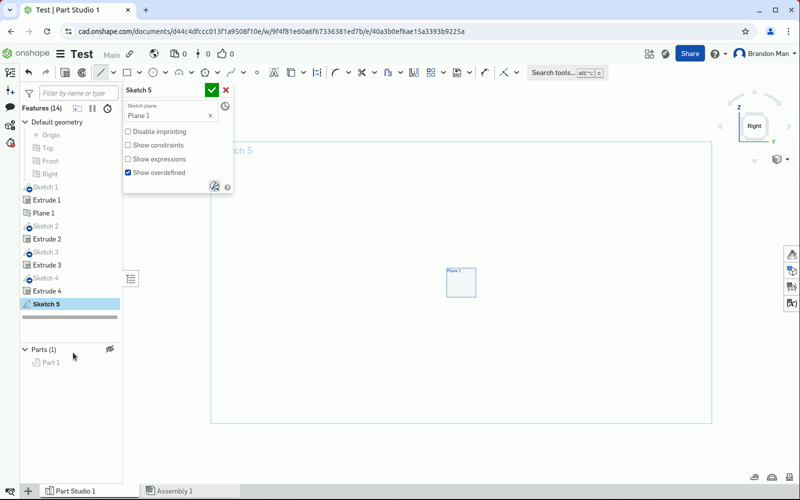
mouse_move(460, 276)
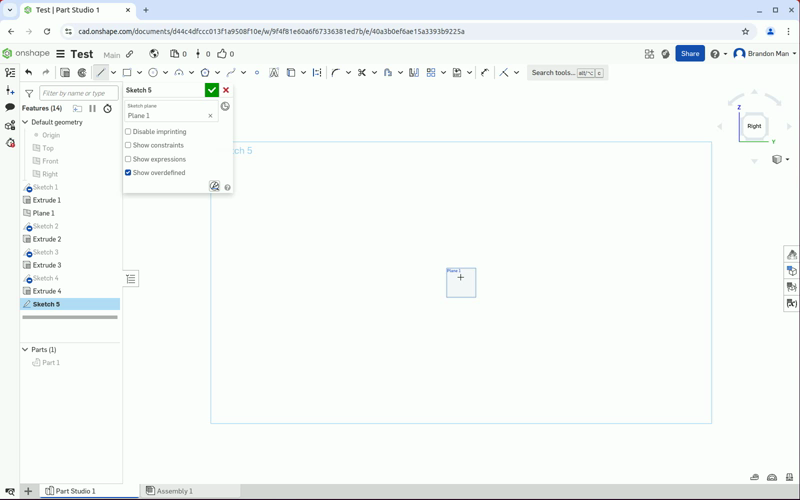
click(460, 276)
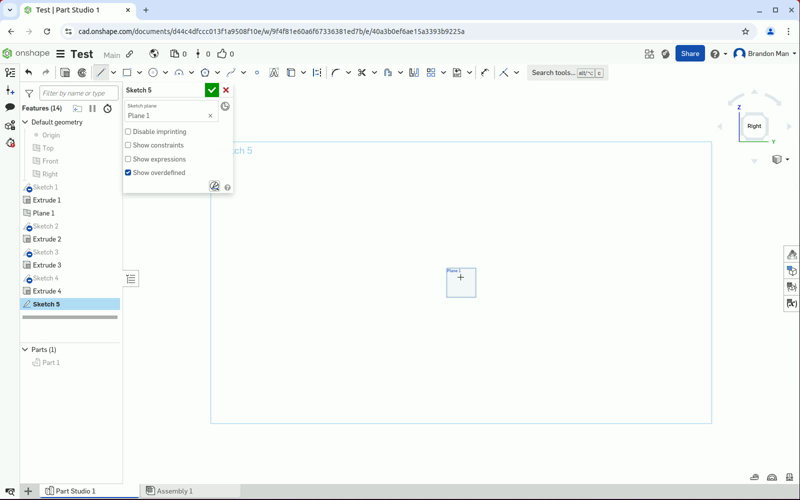
key_up(shift)
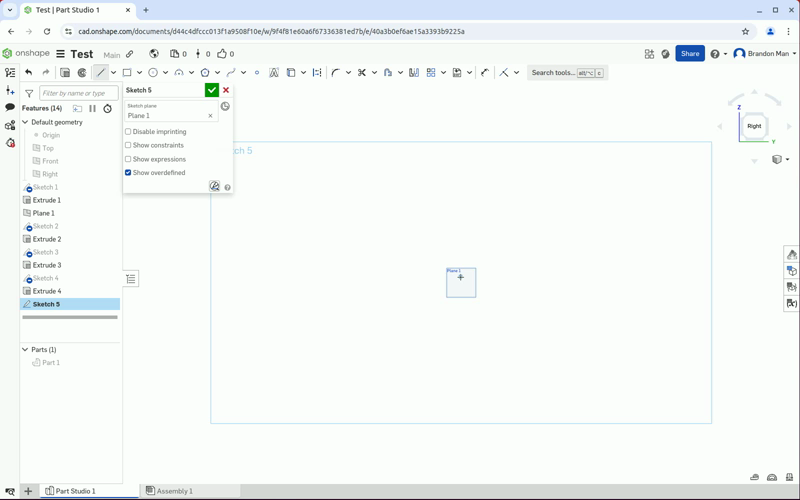
key_down(shift)
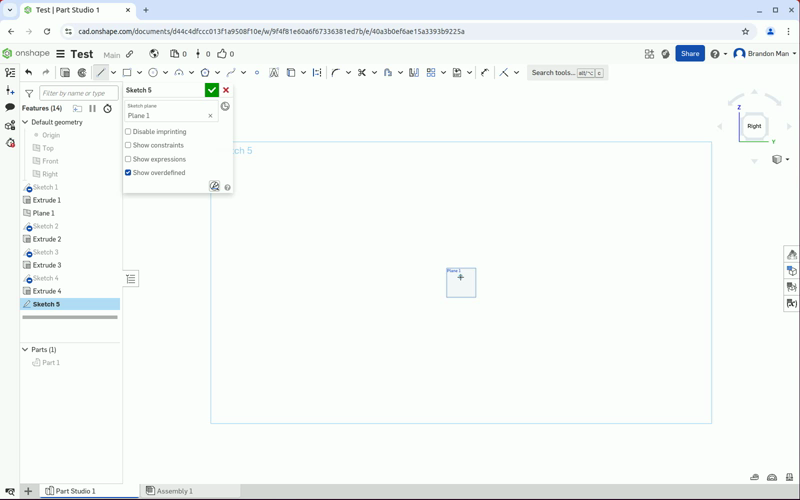
mouse_move(490, 276)
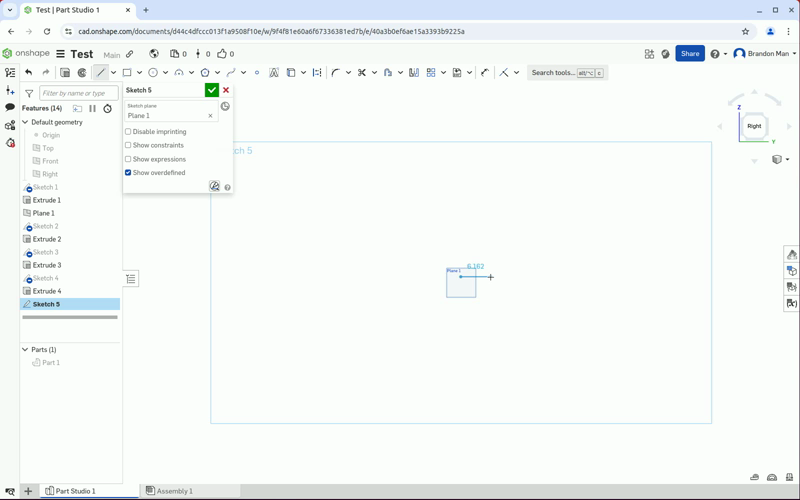
mouse_move(469, 276)
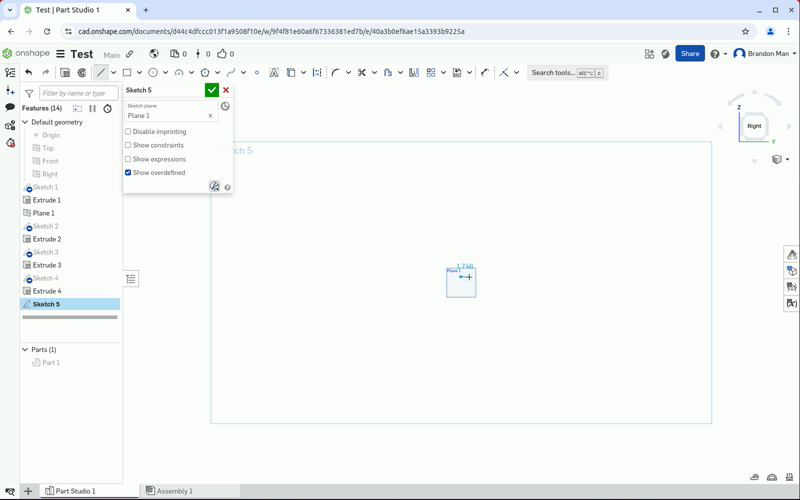
click(469, 276)
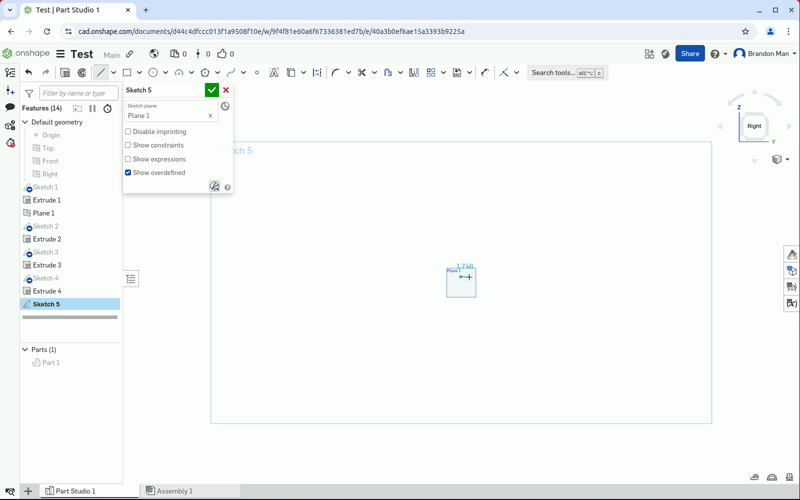
key_up(shift)
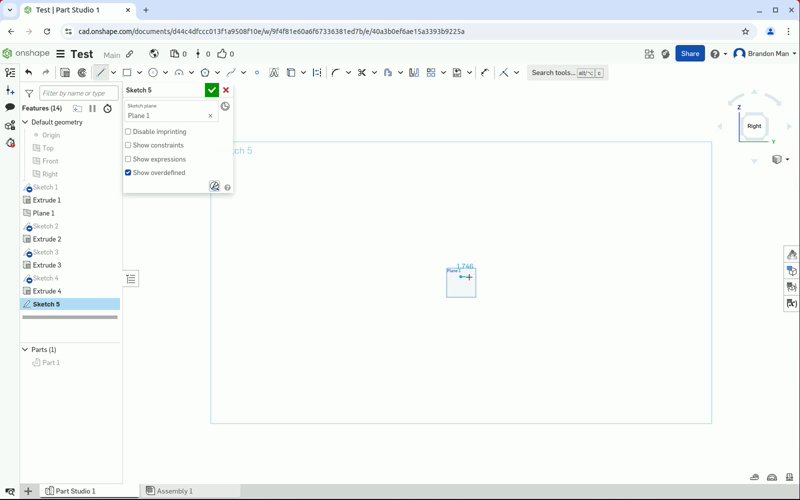
key_down(shift)
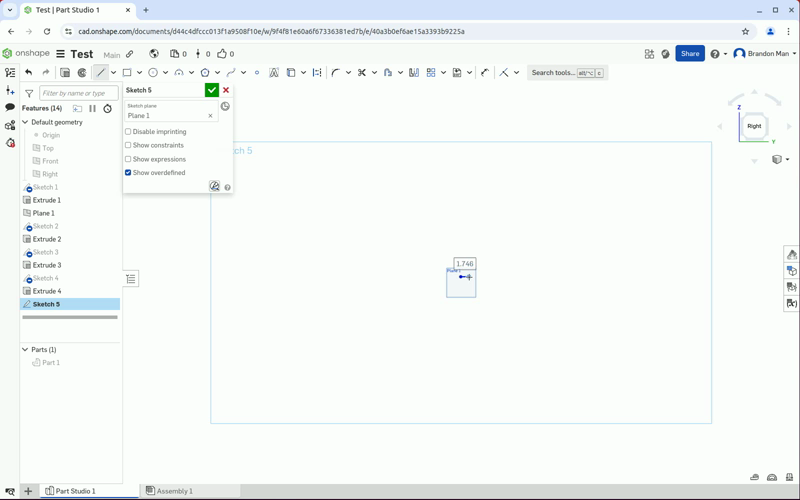
mouse_move(499, 276)
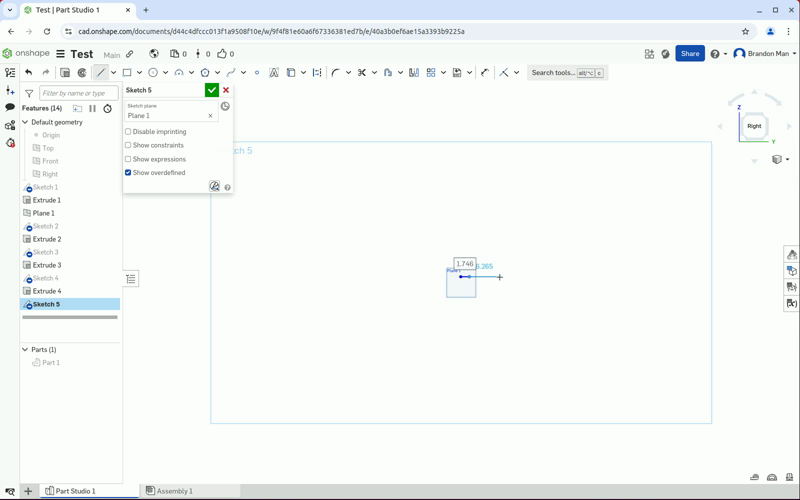
mouse_move(469, 256)
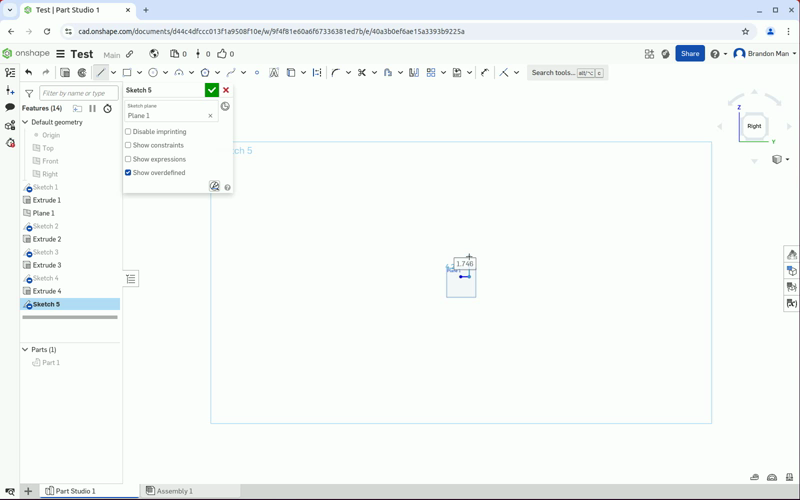
click(469, 256)
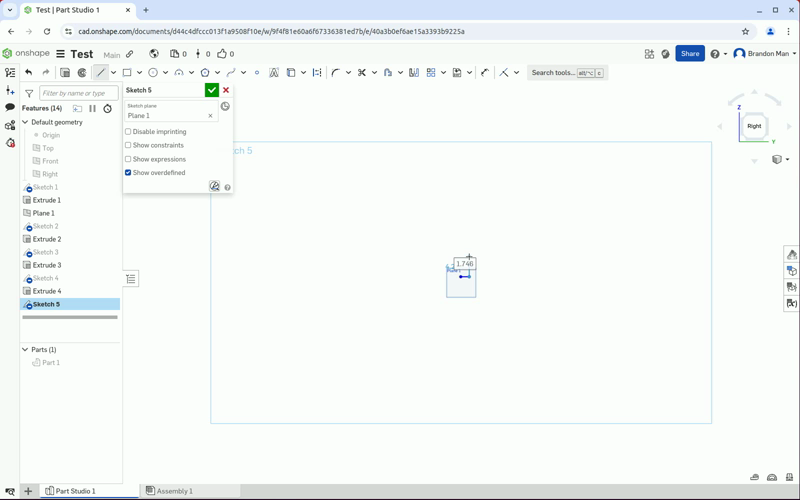
key_up(shift)
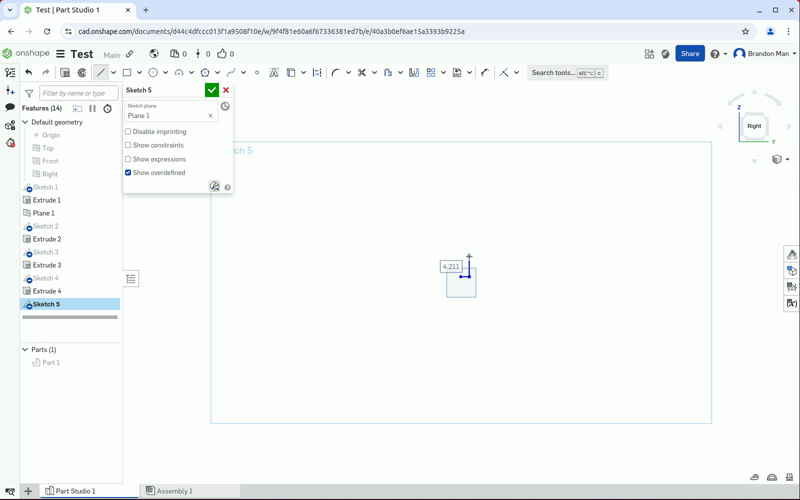
key_down(shift)
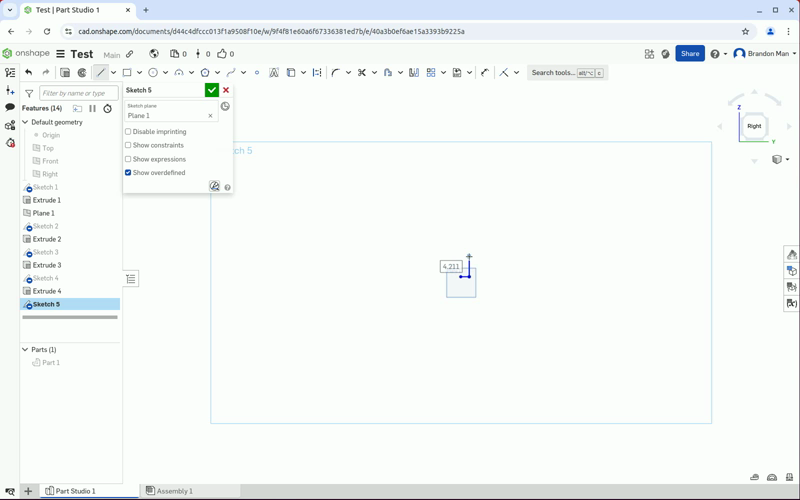
mouse_move(499, 256)
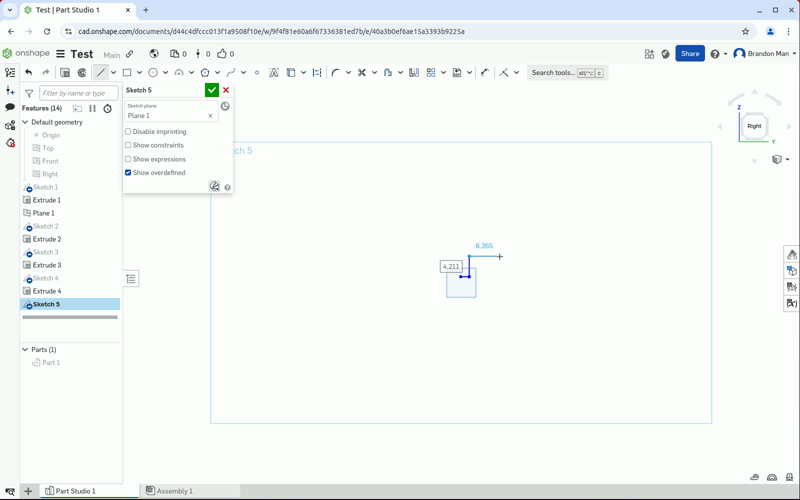
mouse_move(460, 256)
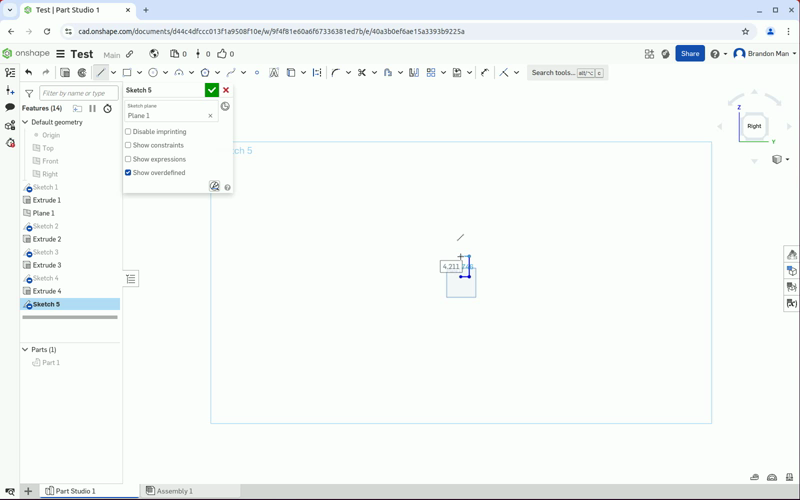
click(460, 256)
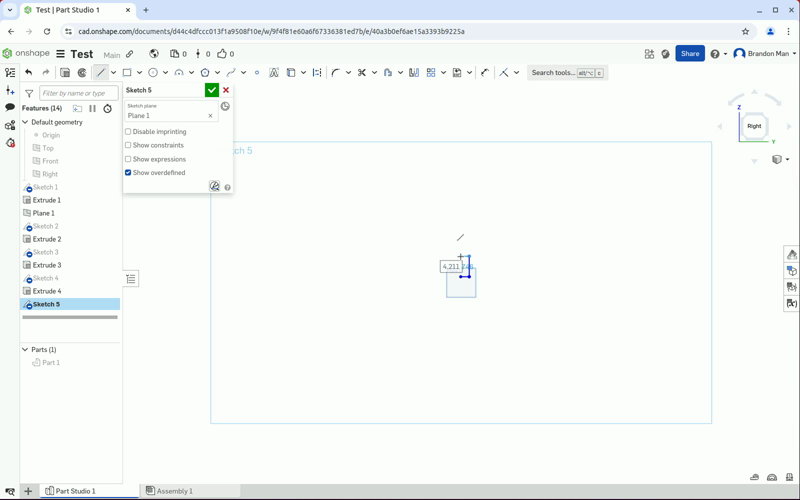
key_up(shift)
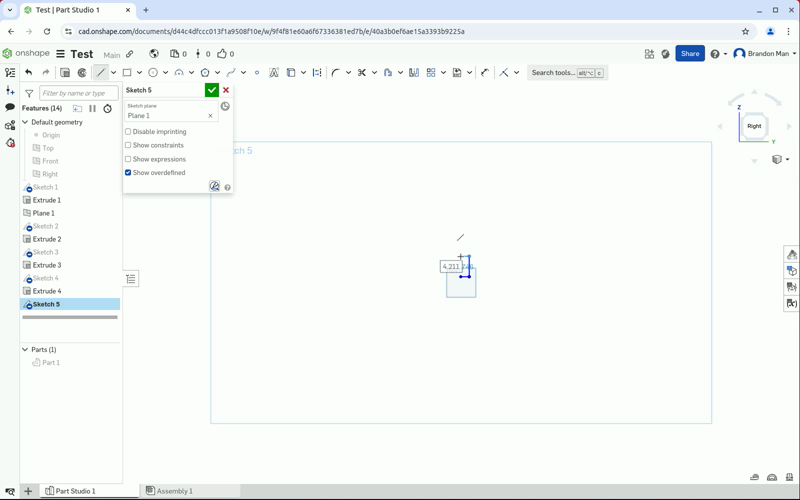
mouse_move(490, 256)
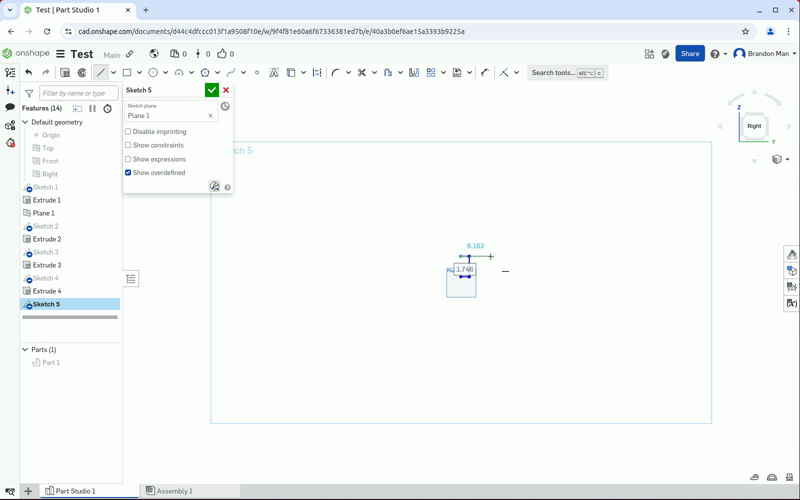
key_down(shift)
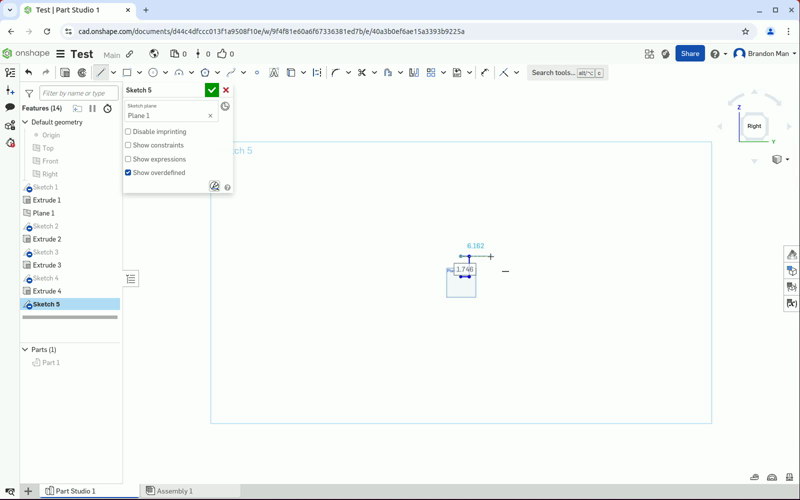
mouse_move(460, 276)
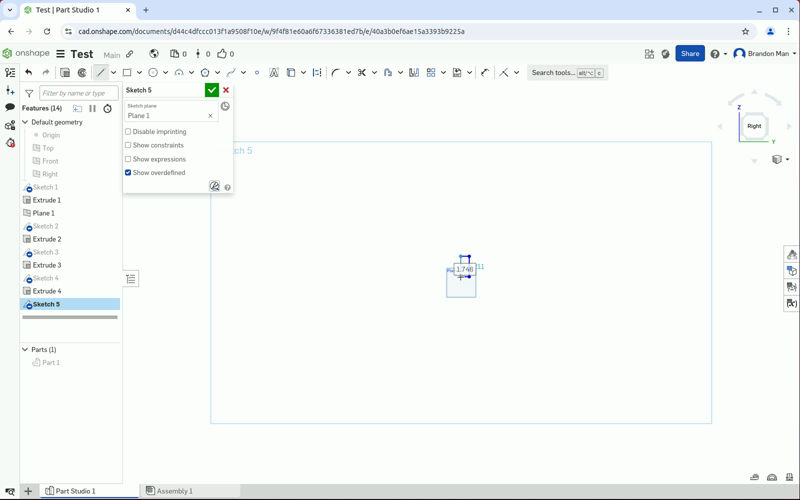
key_up(shift)
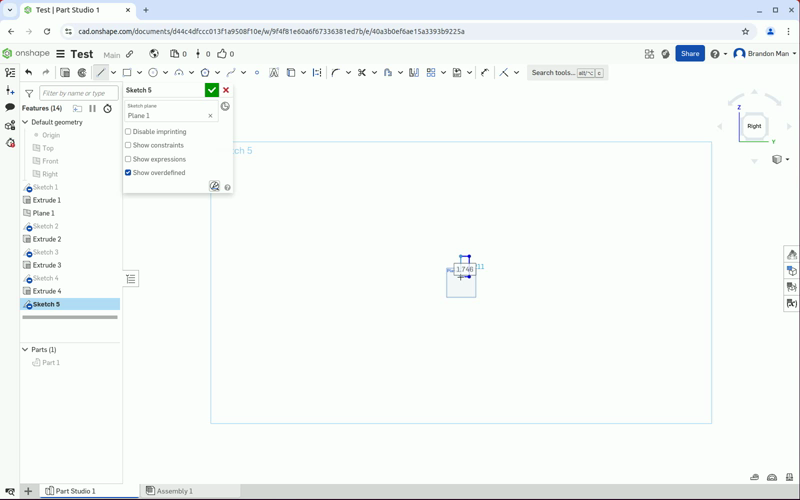
click(460, 276)
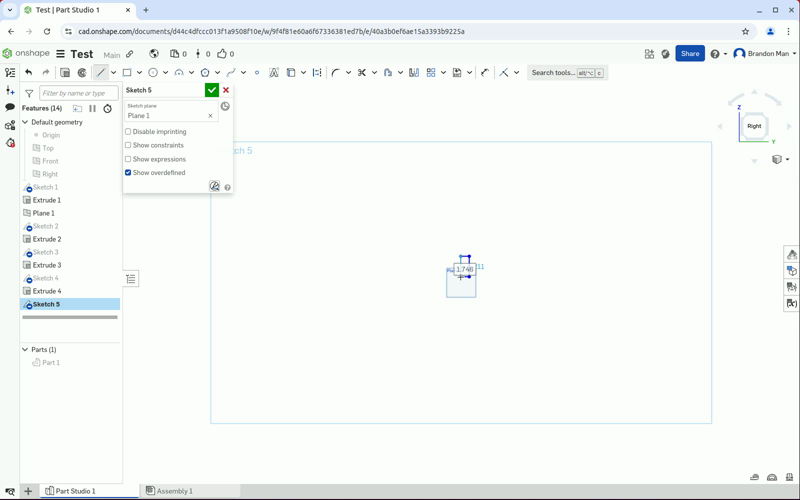
key(esc)
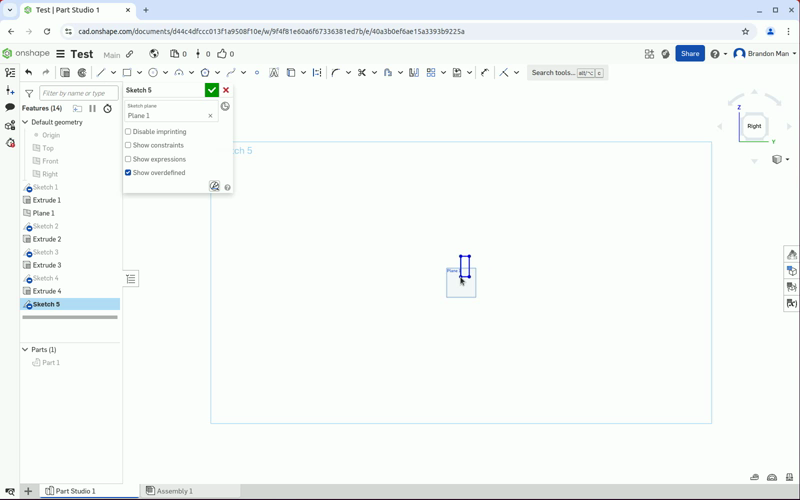
mouse_move(465, 269)
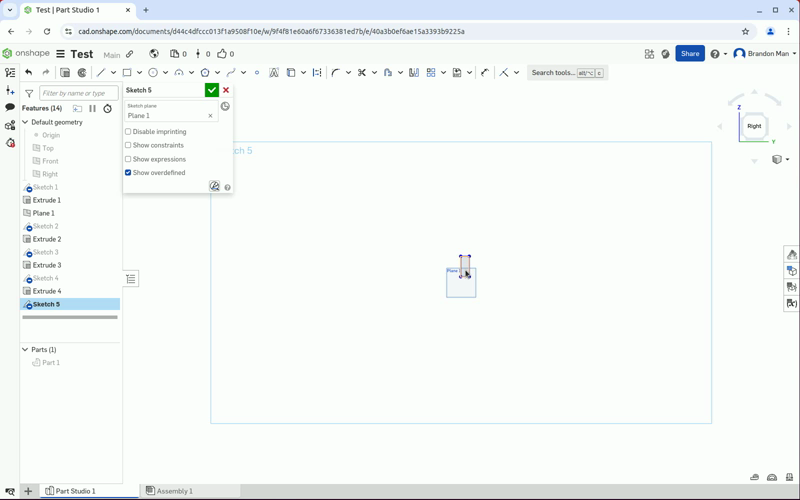
scroll(6)
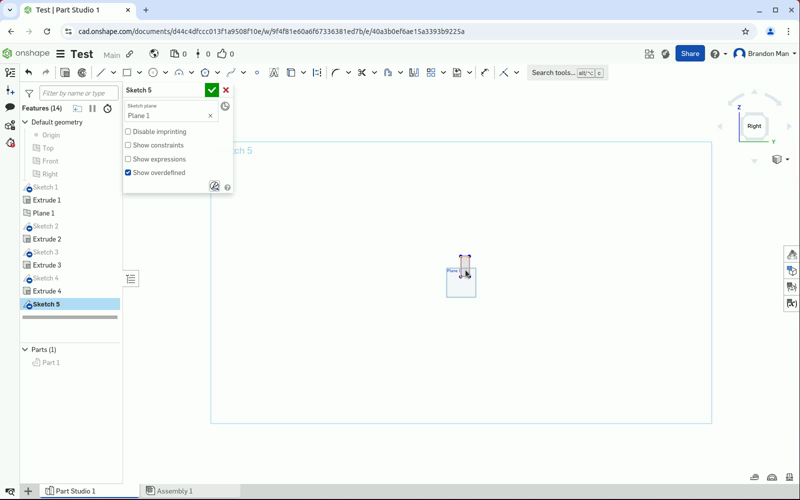
scroll(6)
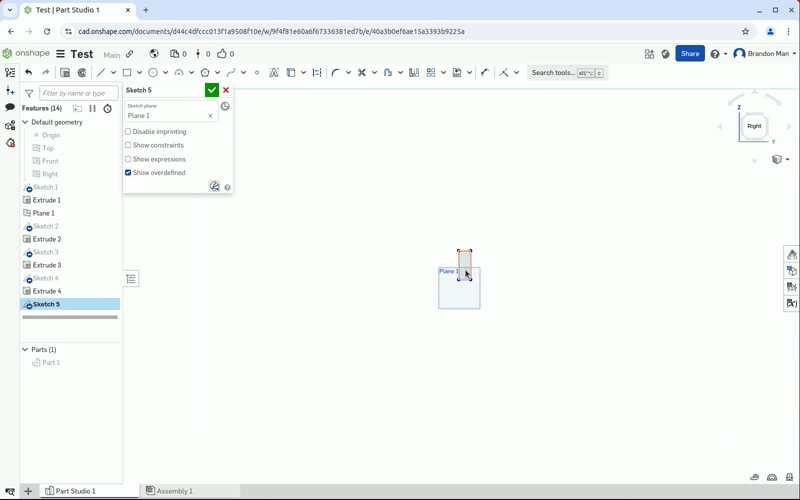
scroll(6)
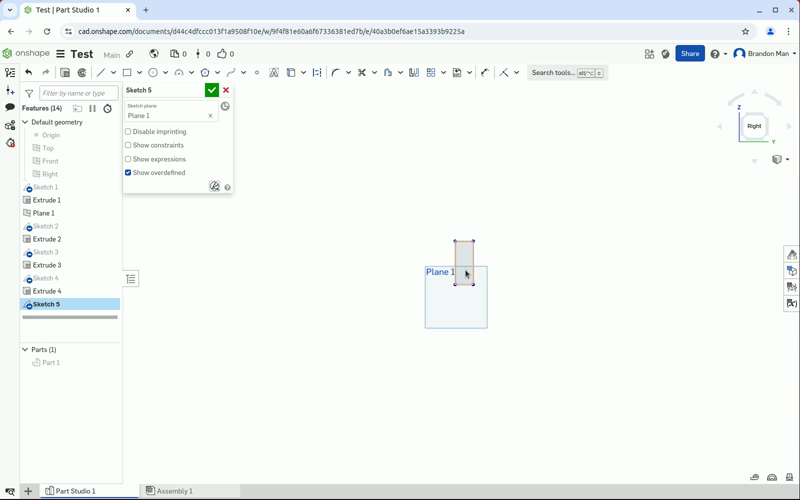
scroll(6)
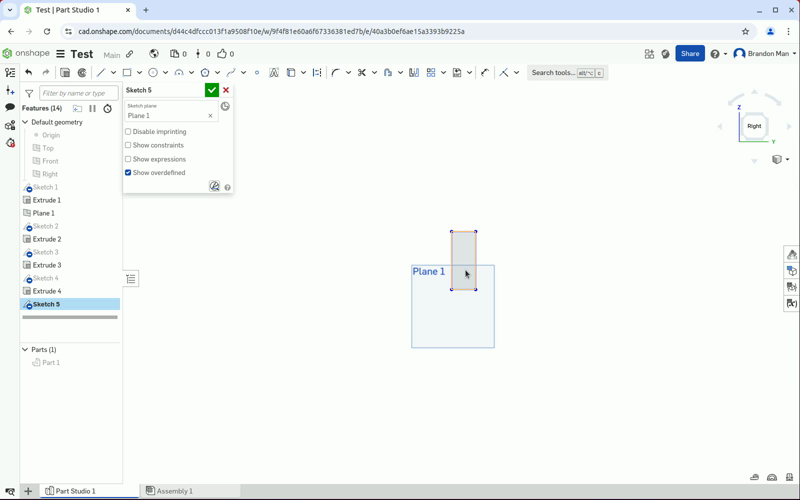
scroll(6)
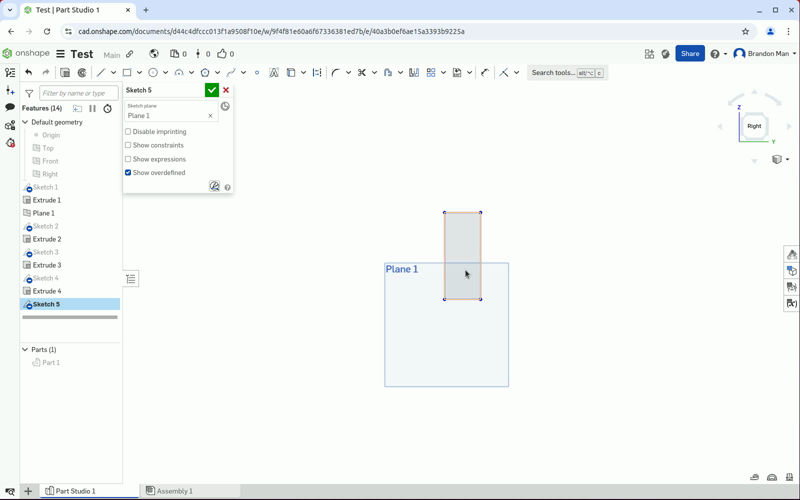
scroll(6)
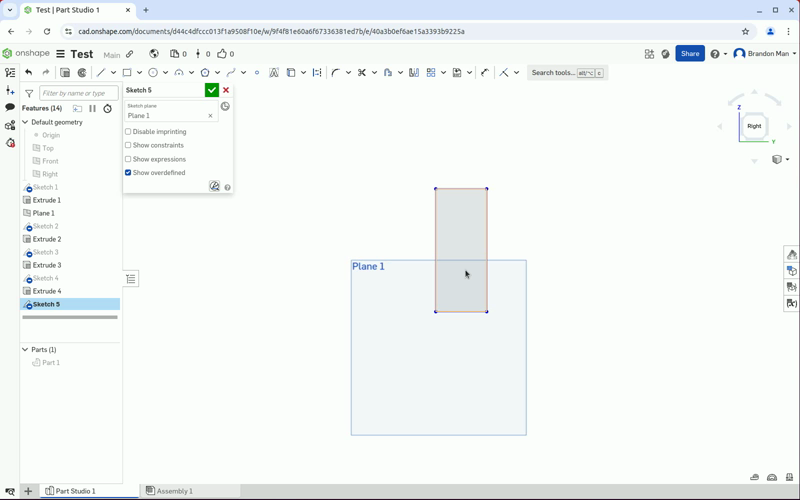
scroll(6)
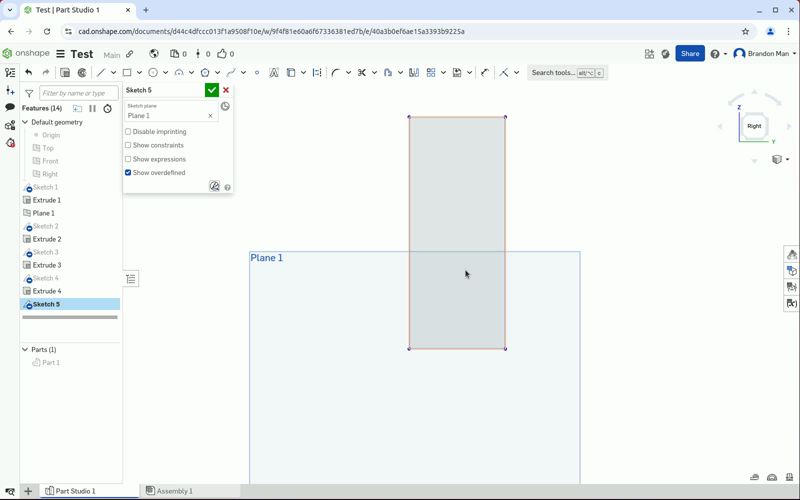
click(465, 269)
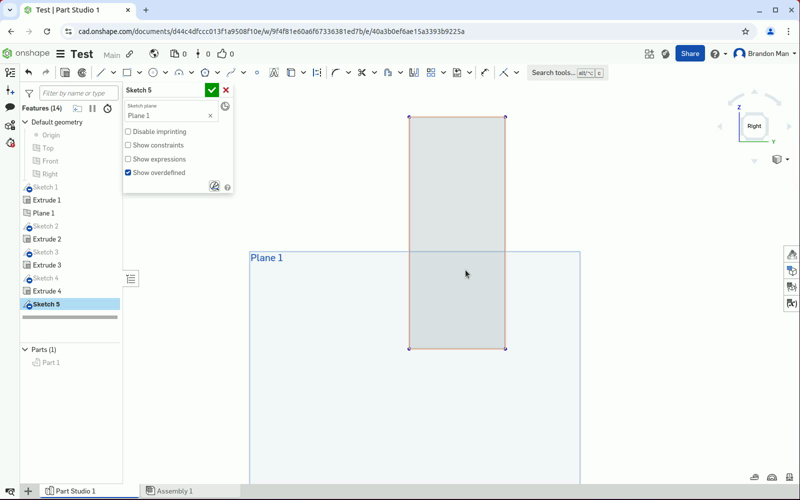
scroll(-6)
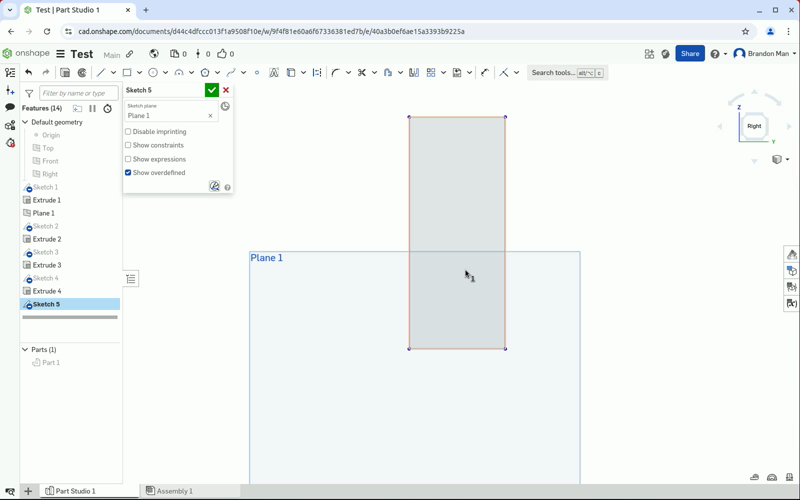
scroll(-6)
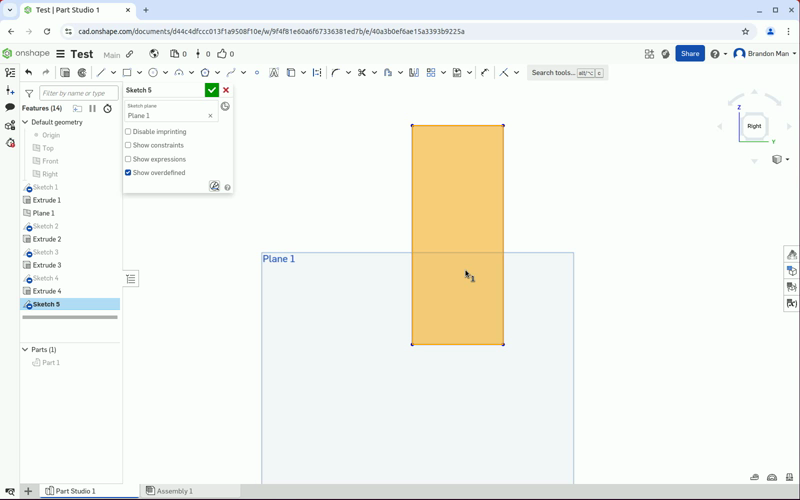
scroll(-6)
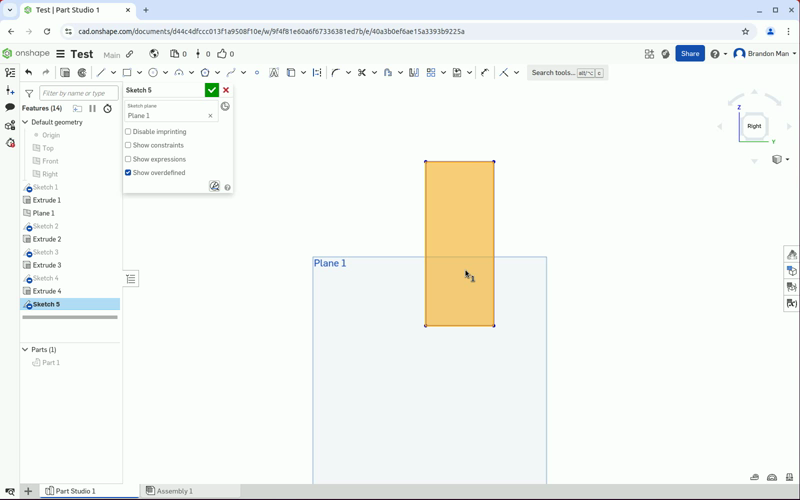
scroll(-6)
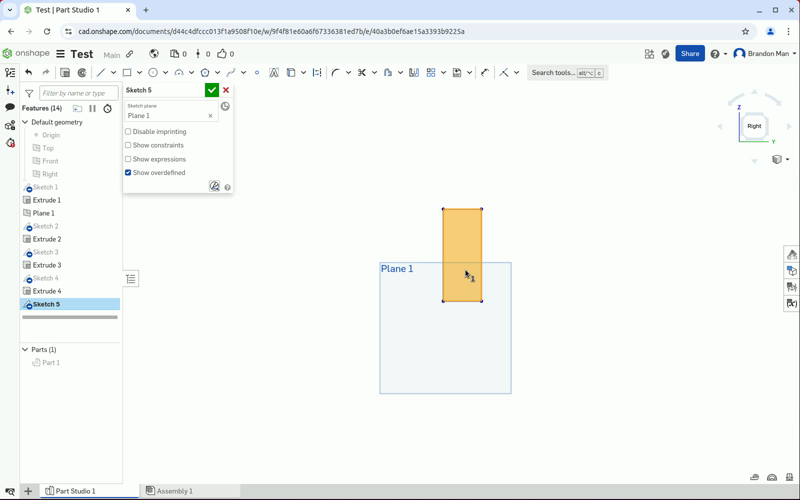
scroll(-6)
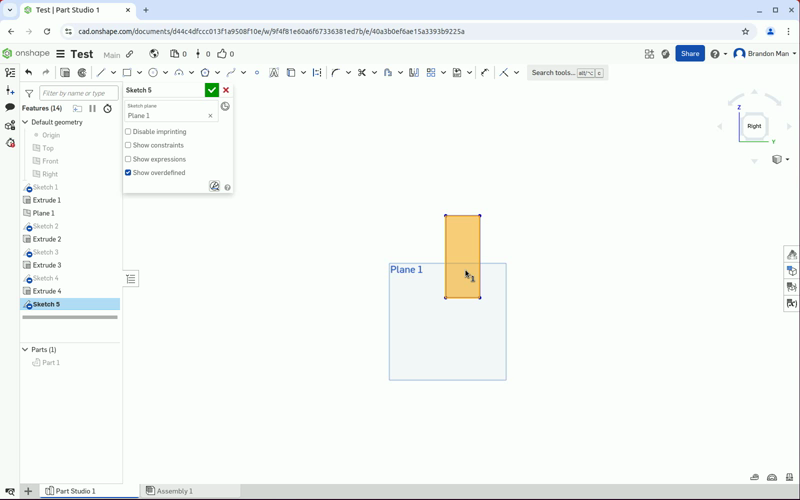
scroll(-6)
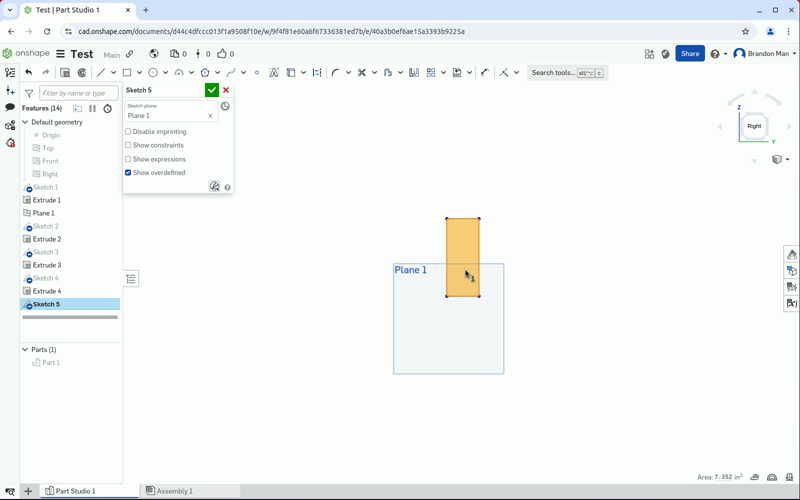
scroll(-6)
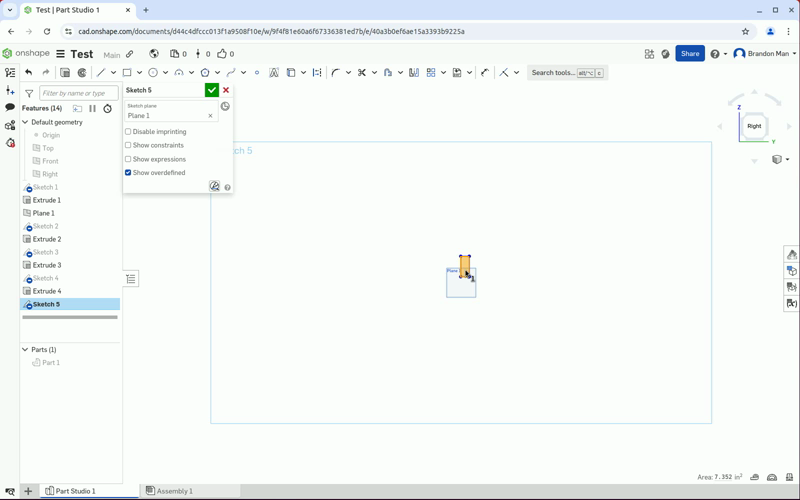
mouse_move(73, 352)
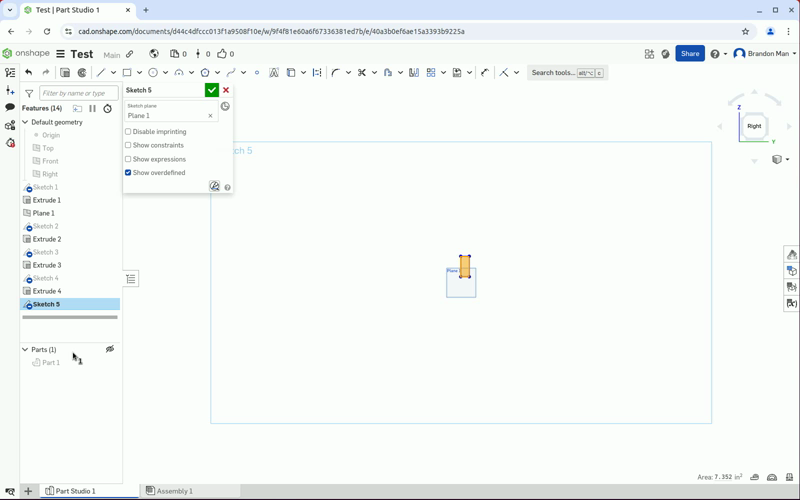
key(shift+y)
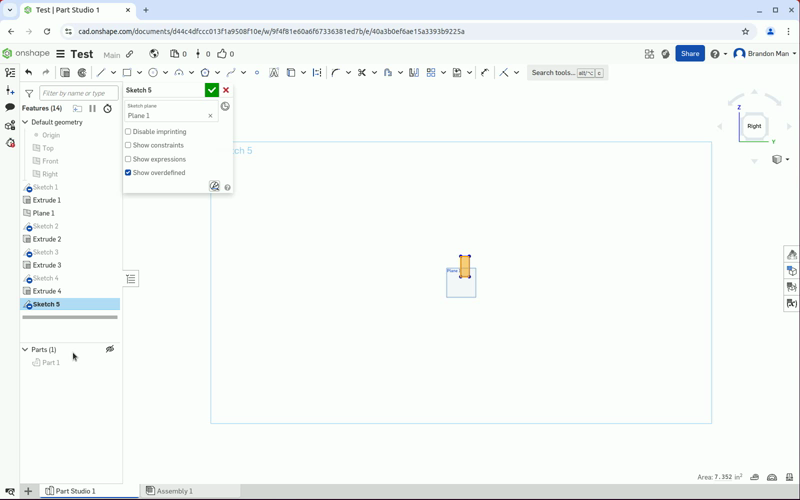
key(shift+e)
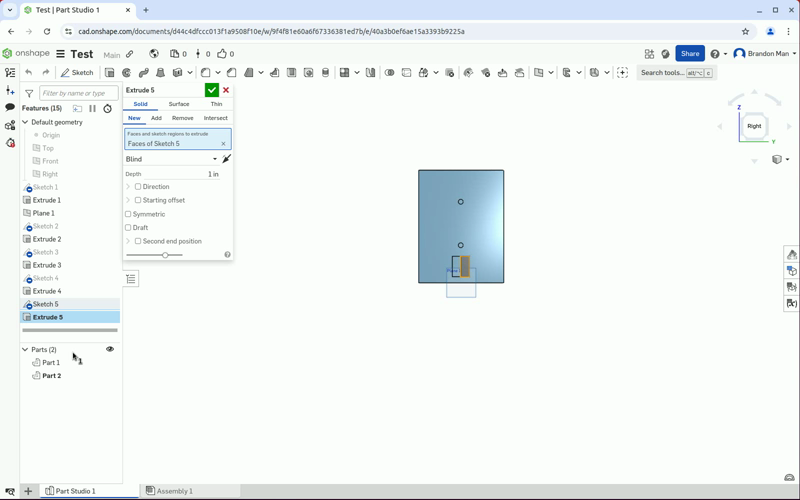
mouse_move(143, 106)
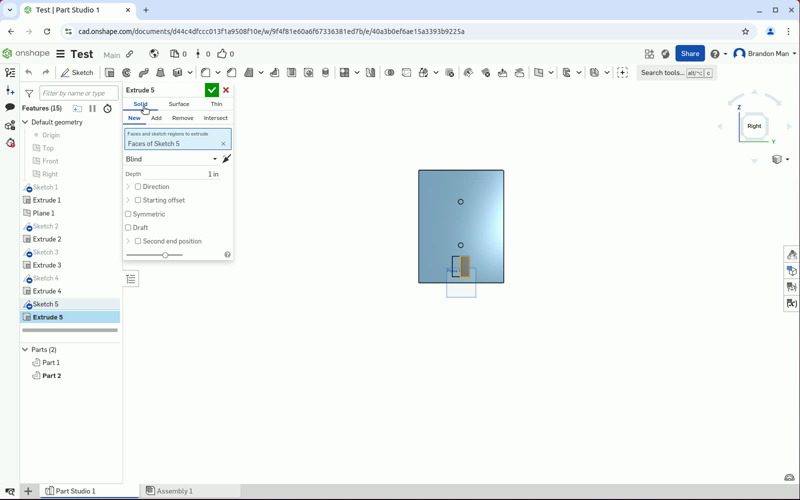
click(143, 106)
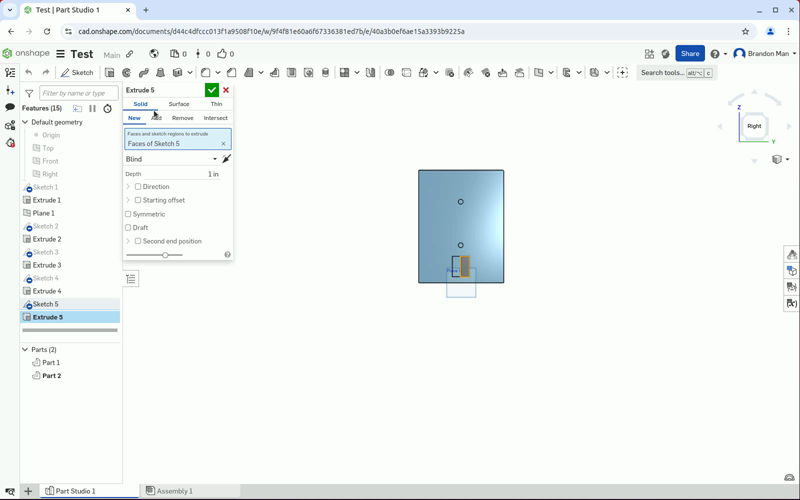
mouse_move(186, 120)
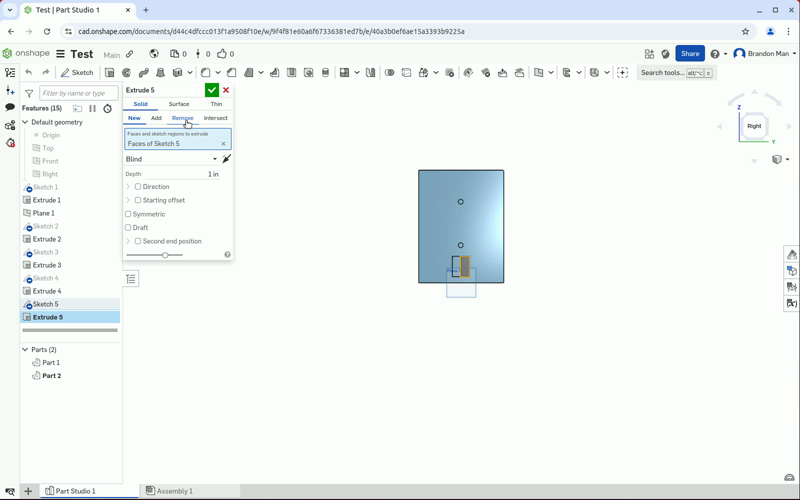
click(186, 120)
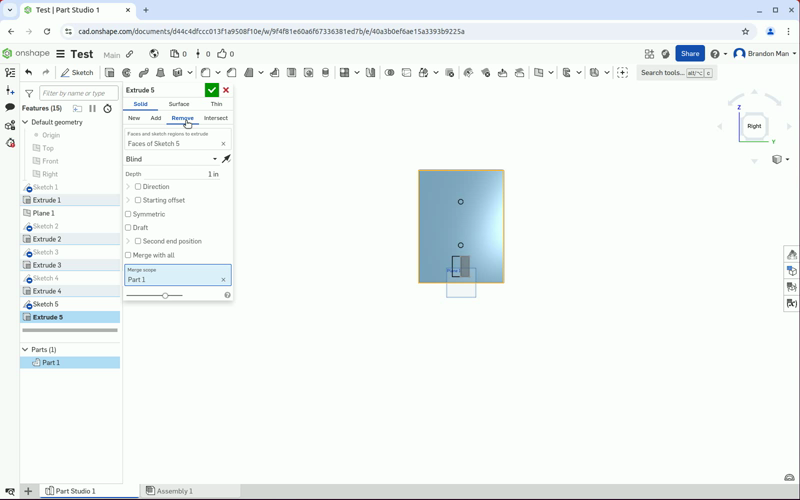
key(tab, 4)
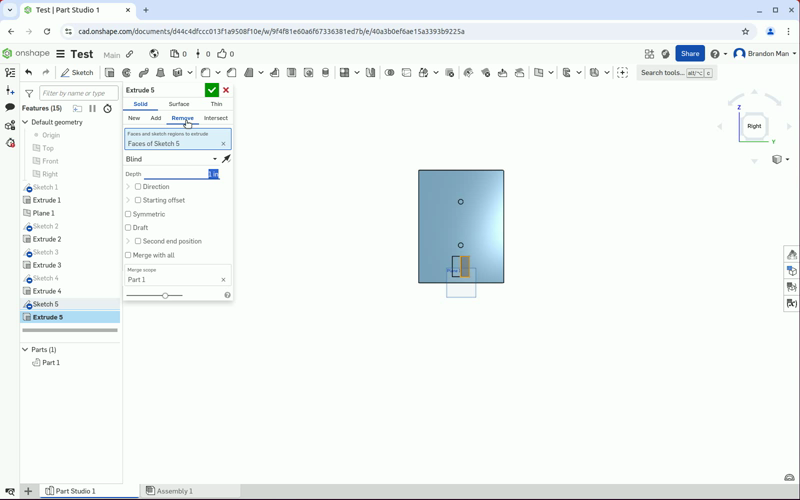
text(0.241)
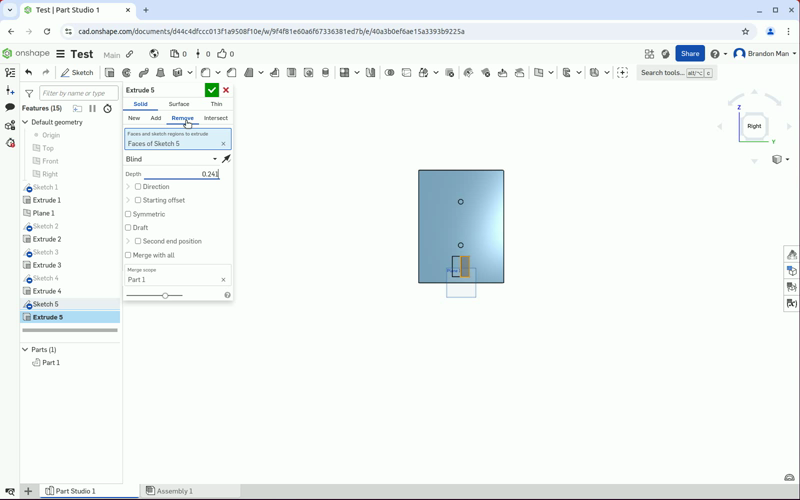
key(tab, 6)
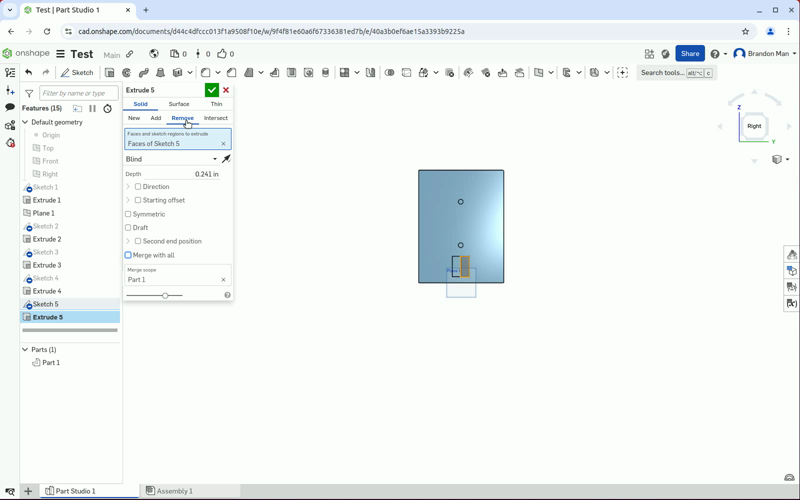
key(space)
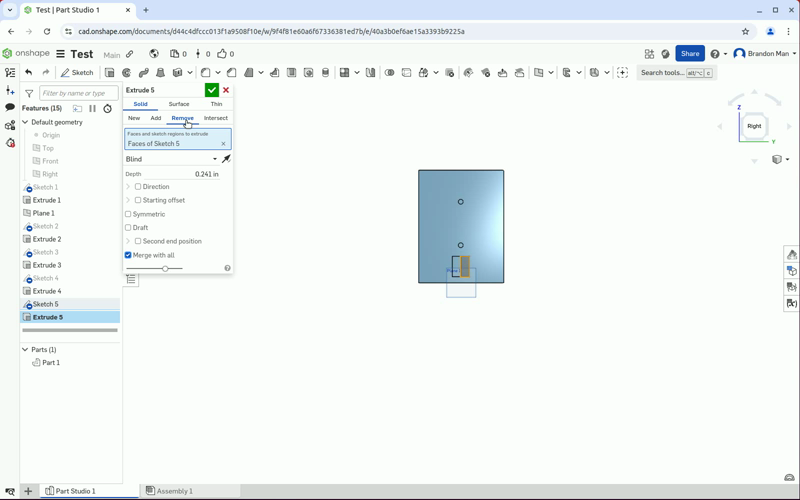
key(enter)
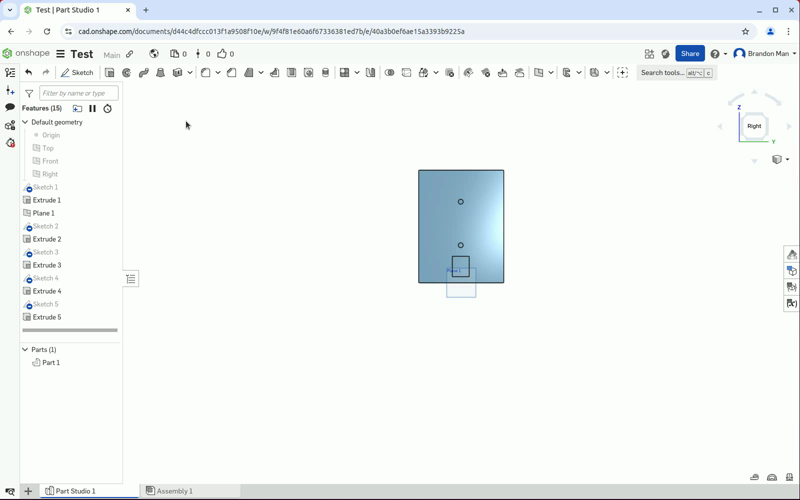
key(shift+h)
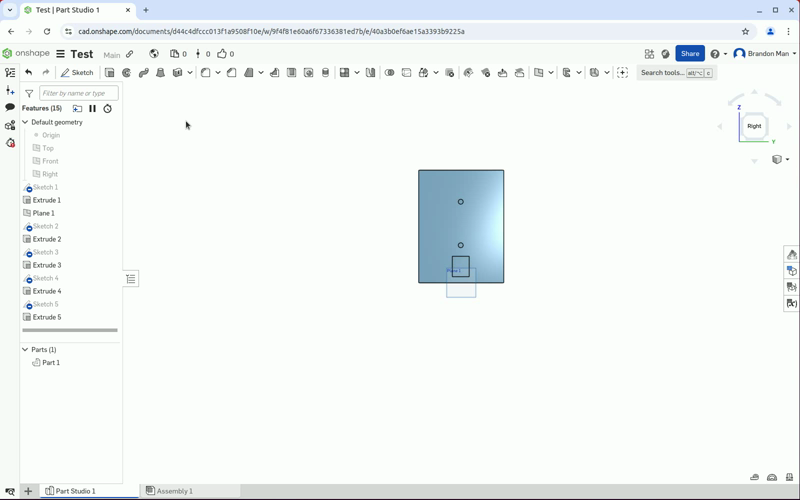
key(shift+h)
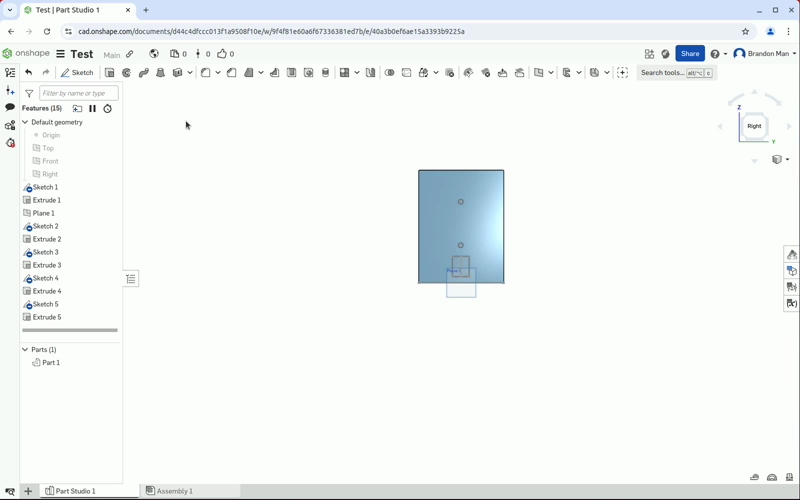
key(shift+7)
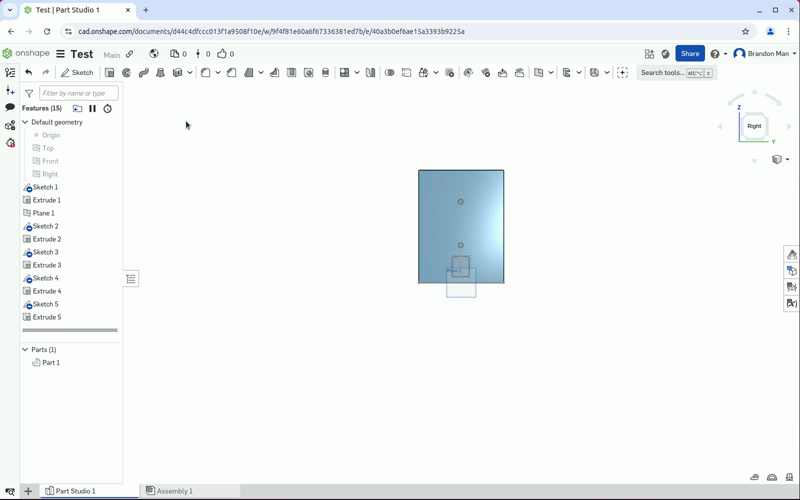
key(right, 2)
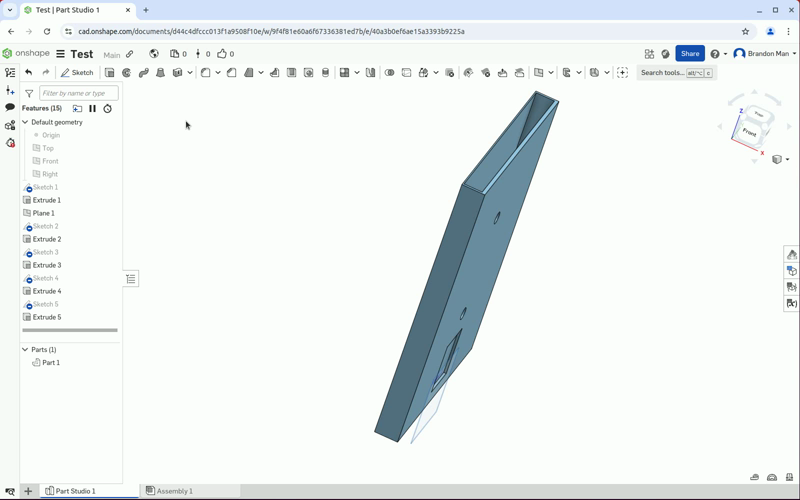
key(down, 2)
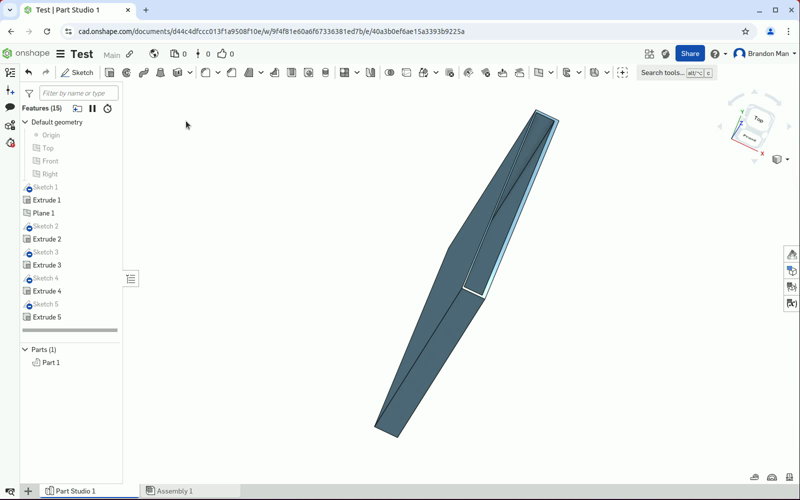
key(up, 2)
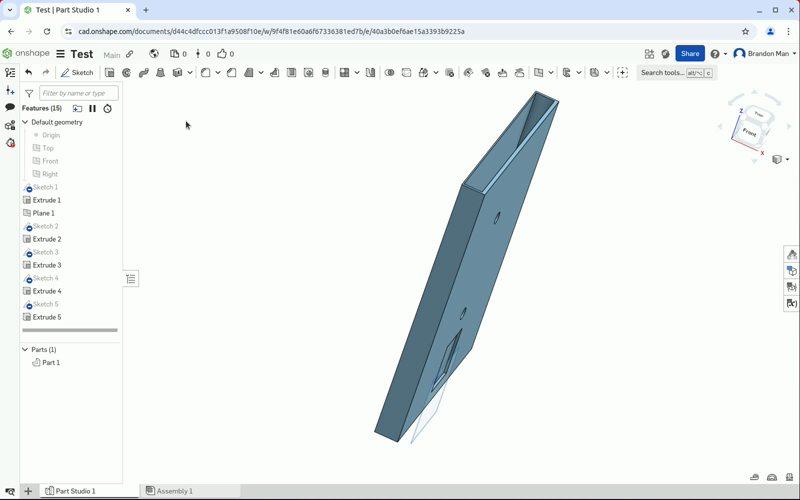
key(left, 2)
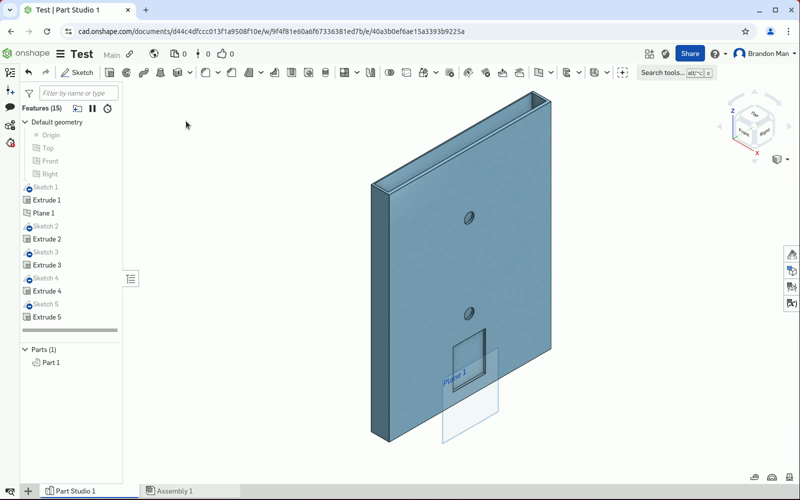
mouse_move(73, 189)
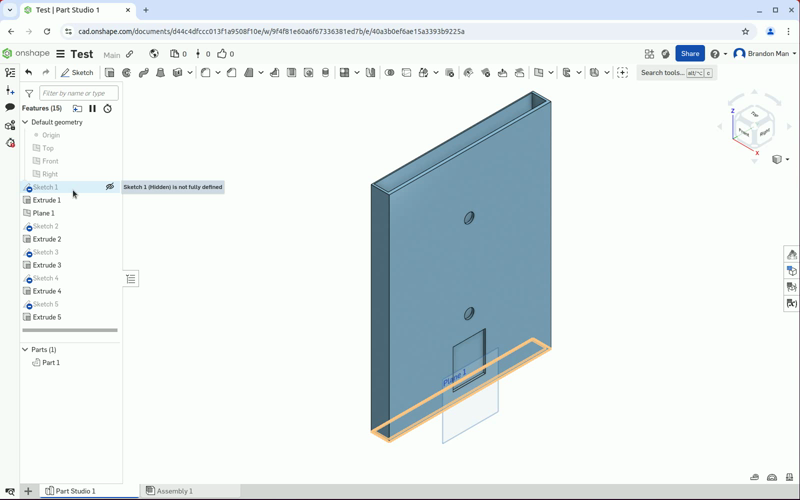
click(73, 189)